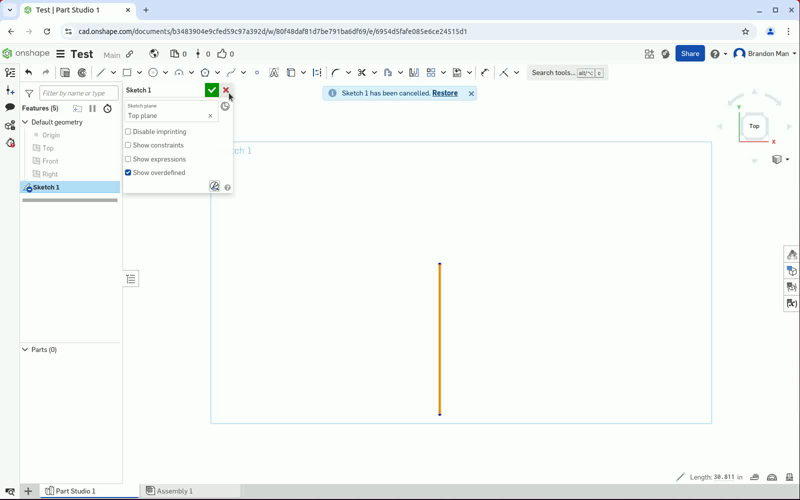
key(shift+h)
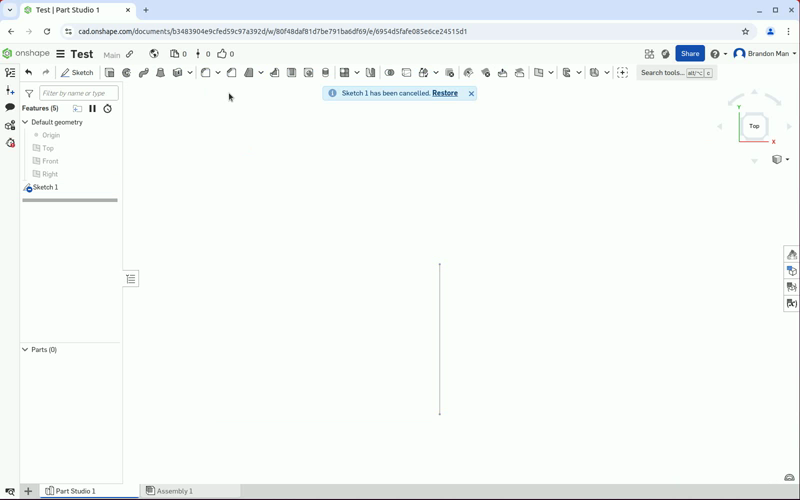
key(shift+s)
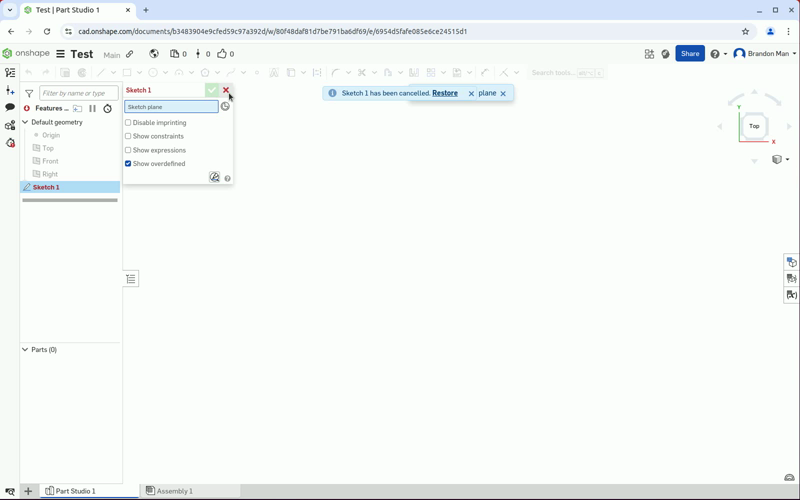
mouse_move(73, 150)
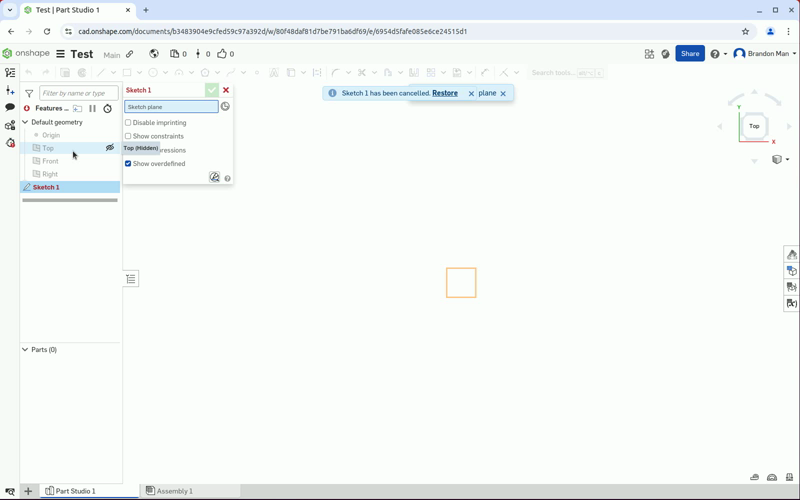
click(73, 150)
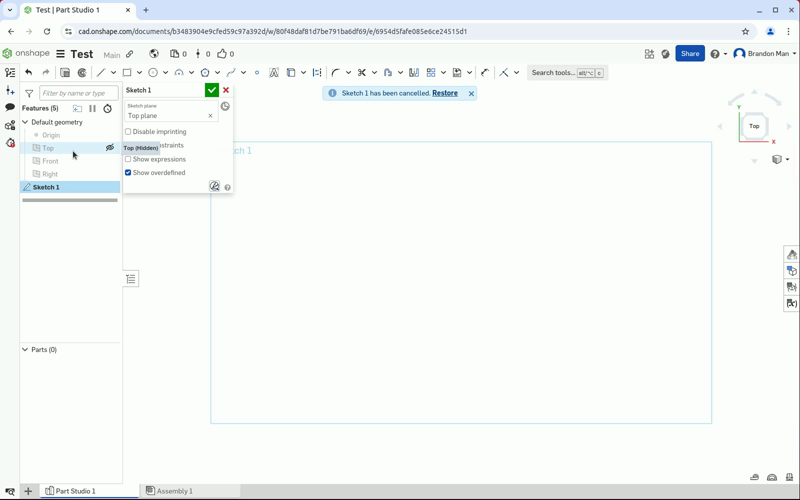
mouse_move(73, 352)
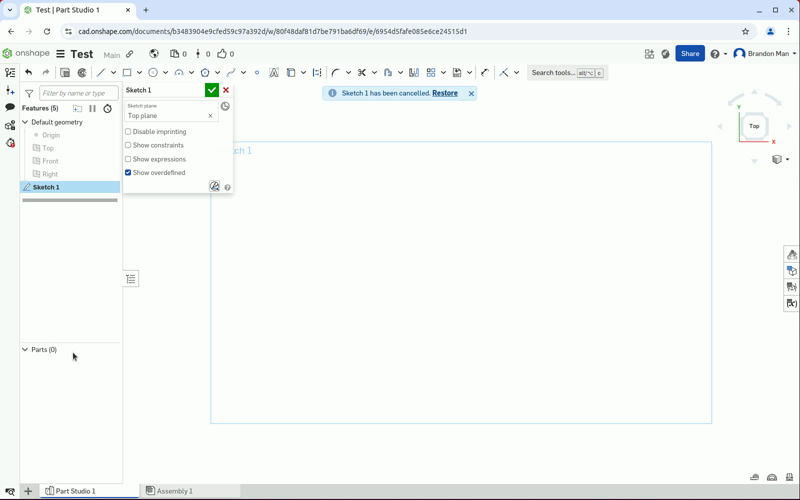
key(y)
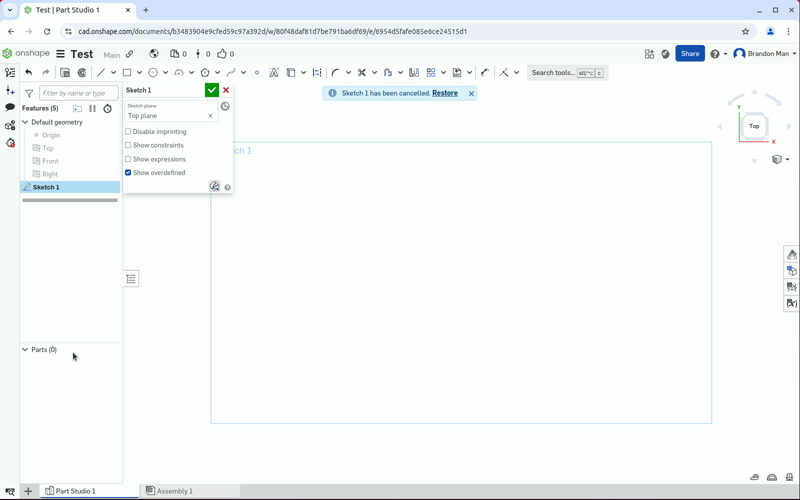
key(l)
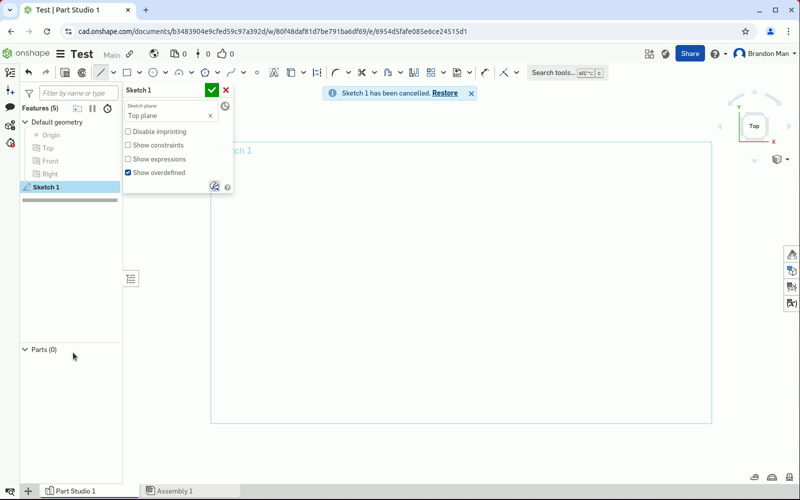
key_down(shift)
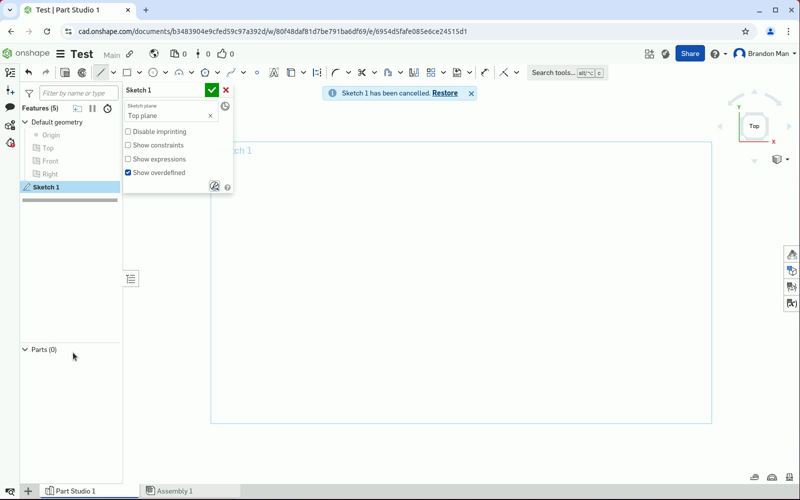
mouse_move(393, 282)
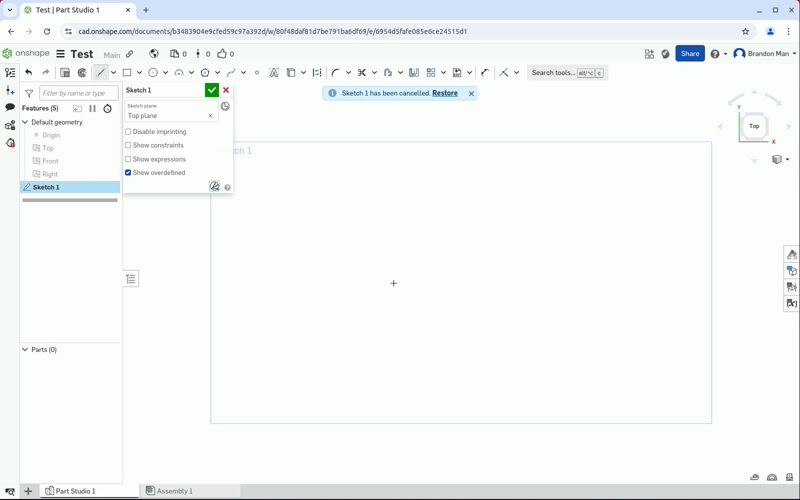
click(393, 282)
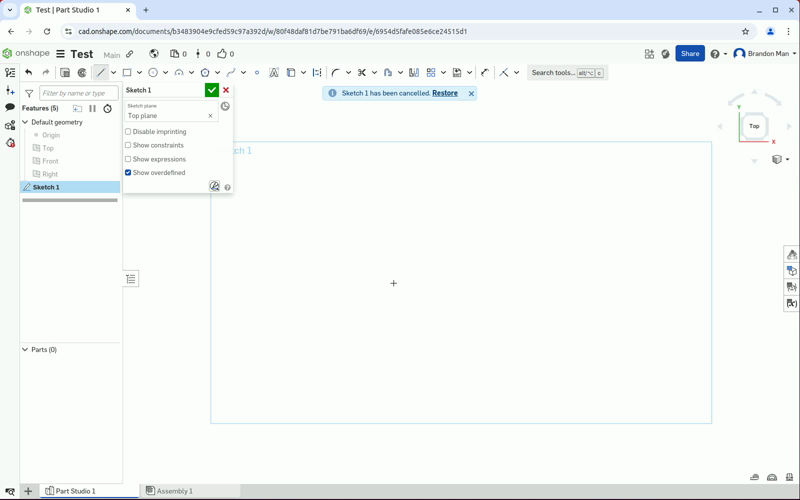
key_up(shift)
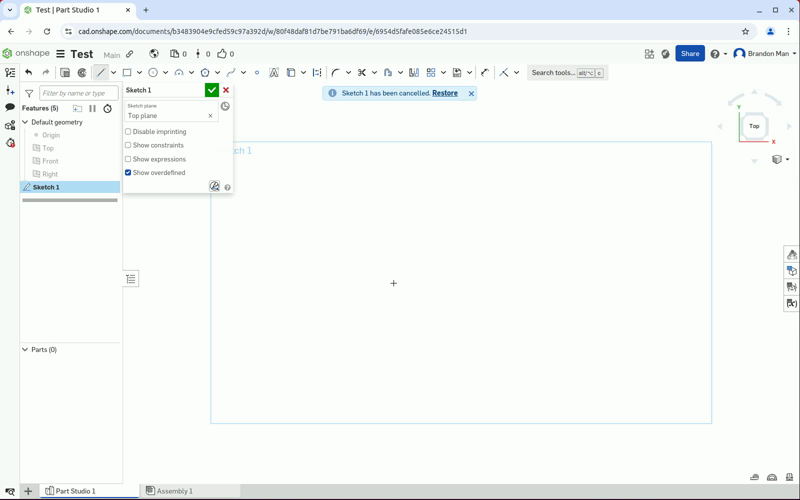
key_down(shift)
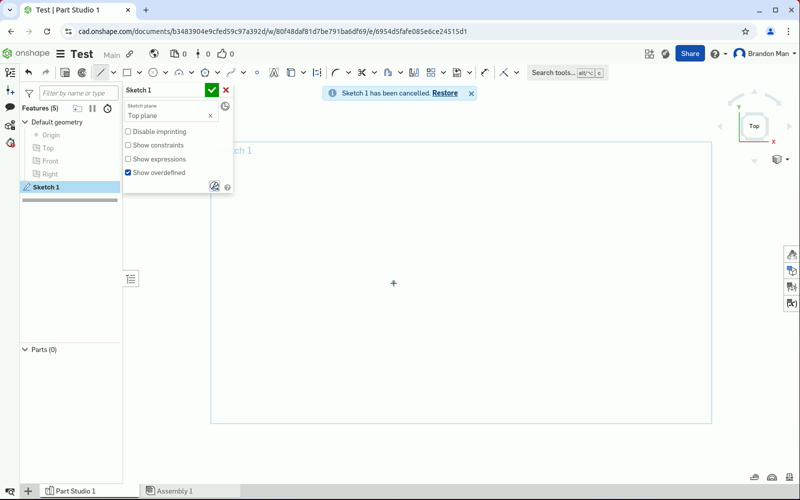
mouse_move(423, 282)
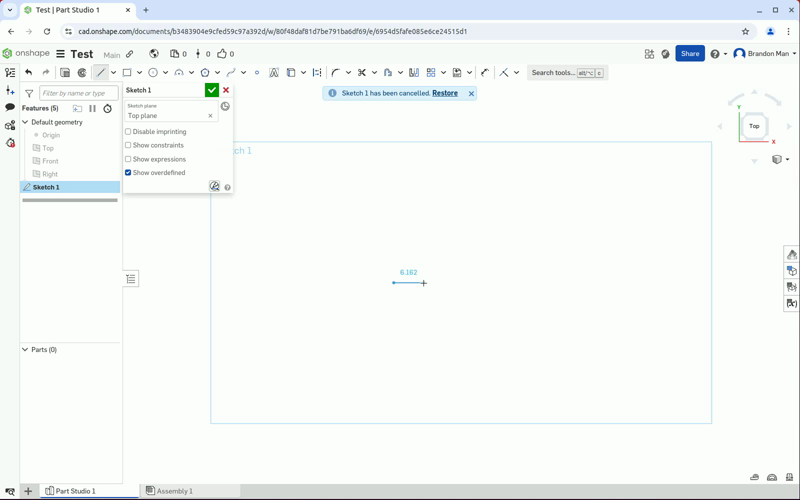
mouse_move(401, 282)
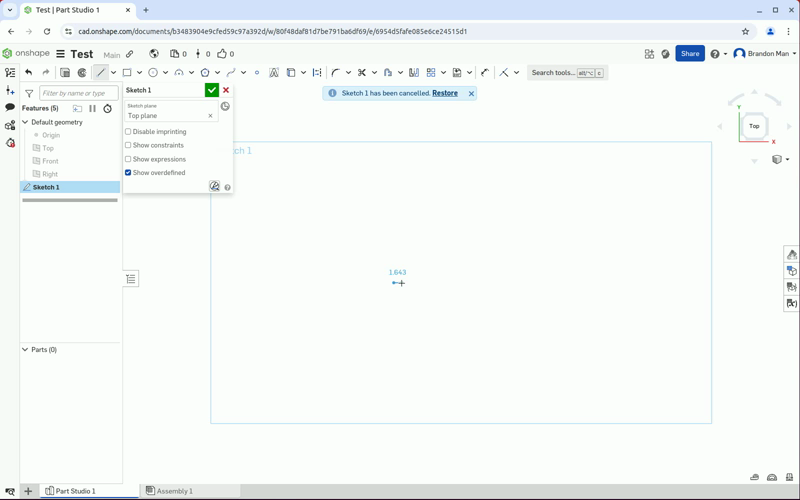
click(401, 282)
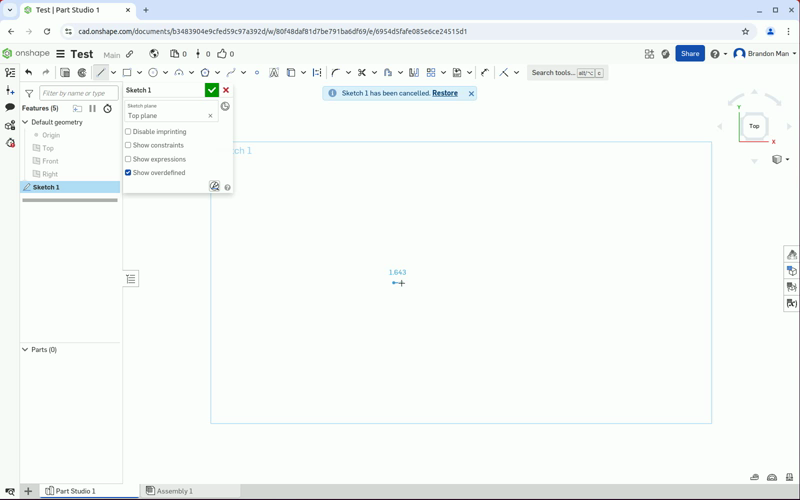
key_up(shift)
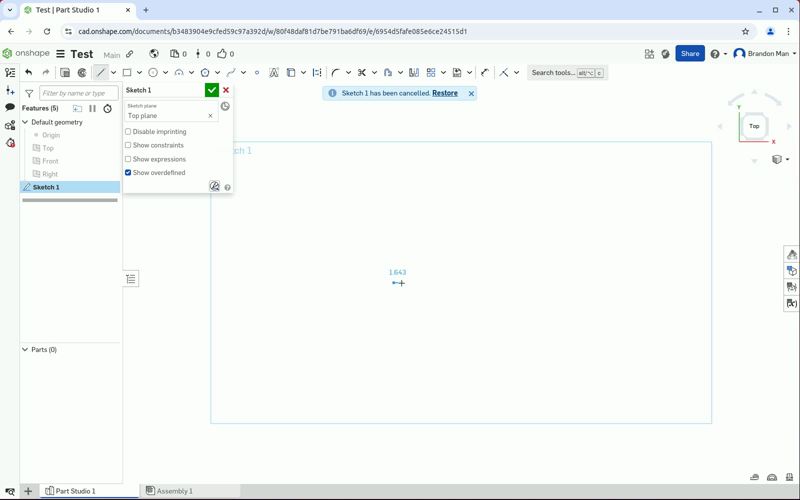
key(esc)
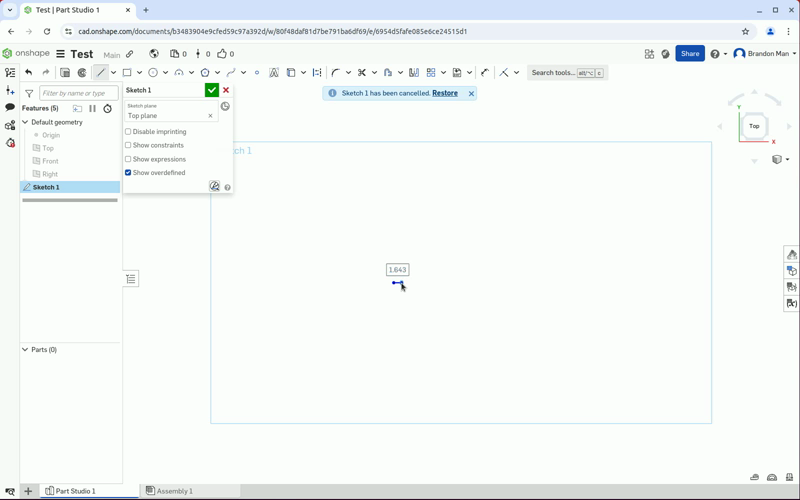
key(a)
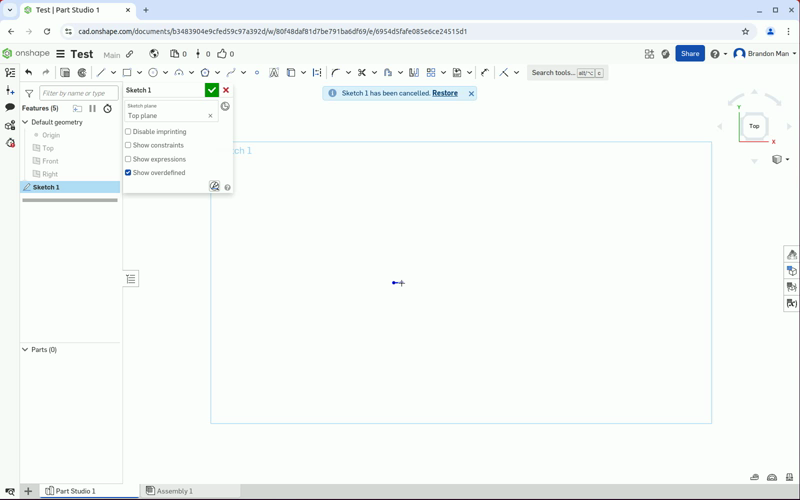
mouse_move(401, 282)
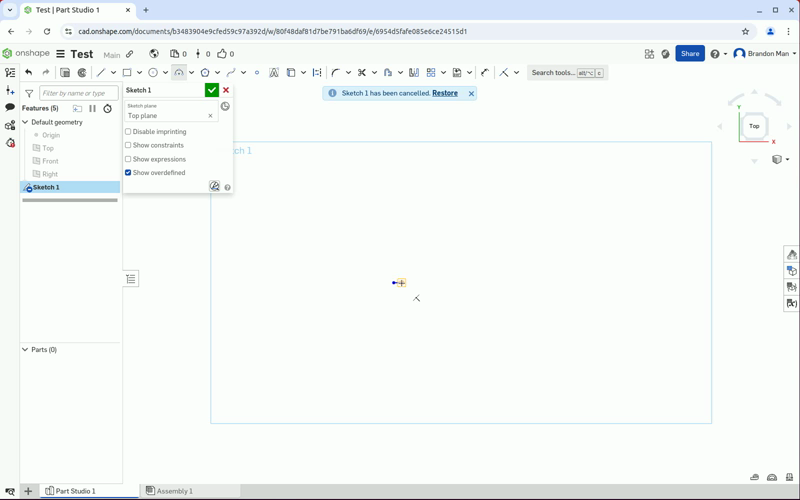
click(401, 282)
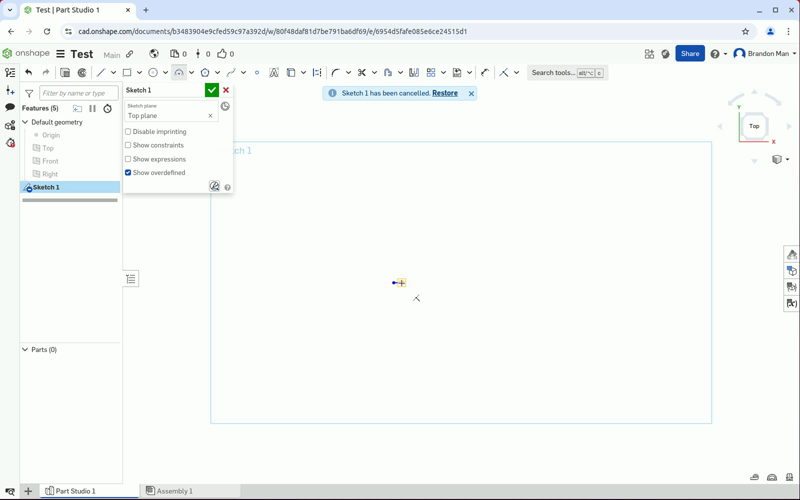
key_down(shift)
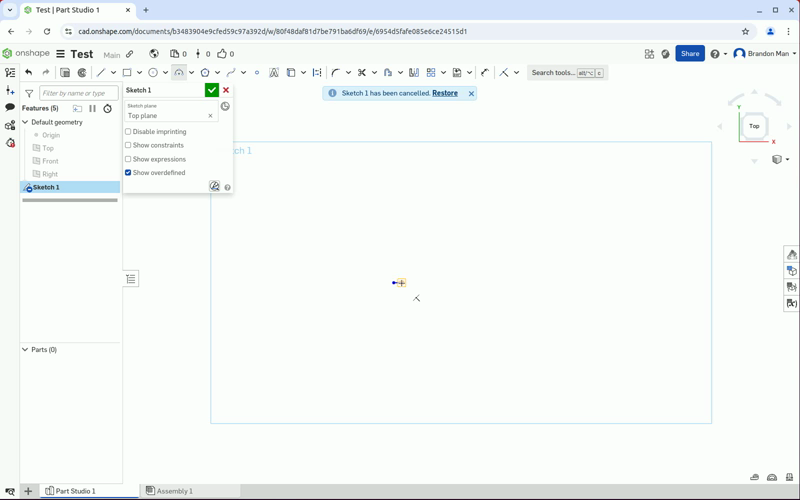
mouse_move(441, 225)
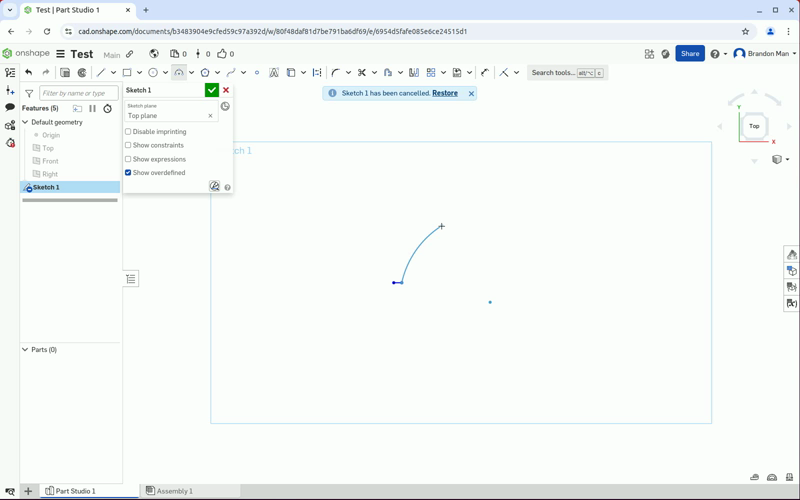
click(441, 225)
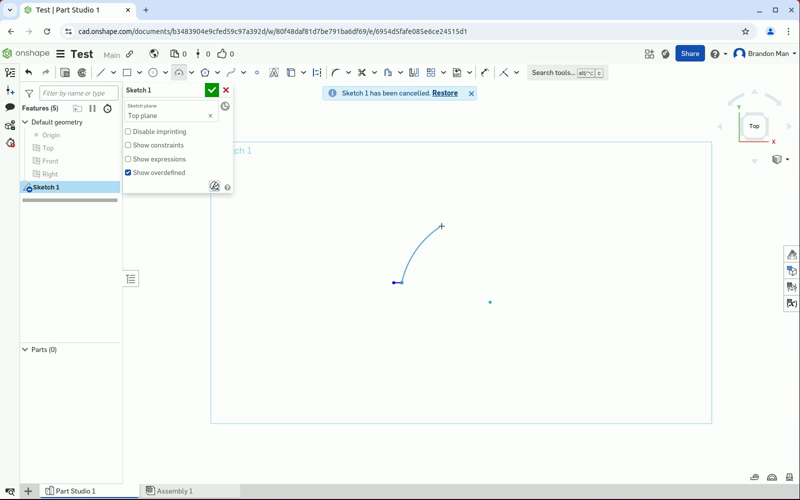
mouse_move(412, 248)
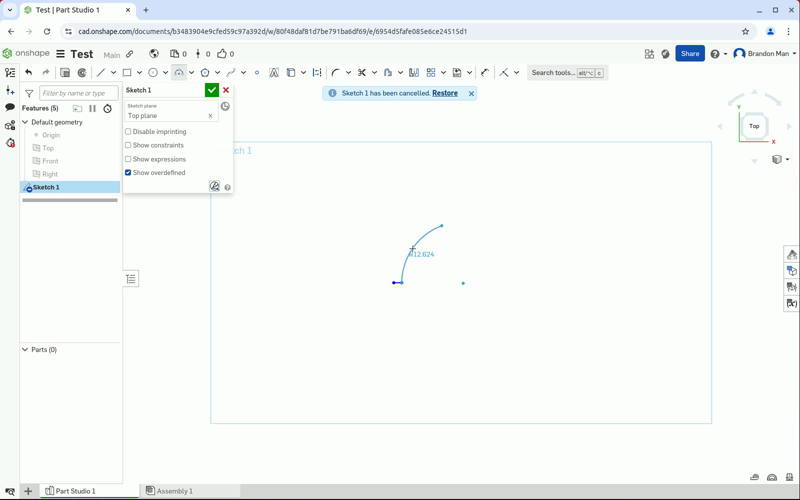
click(412, 248)
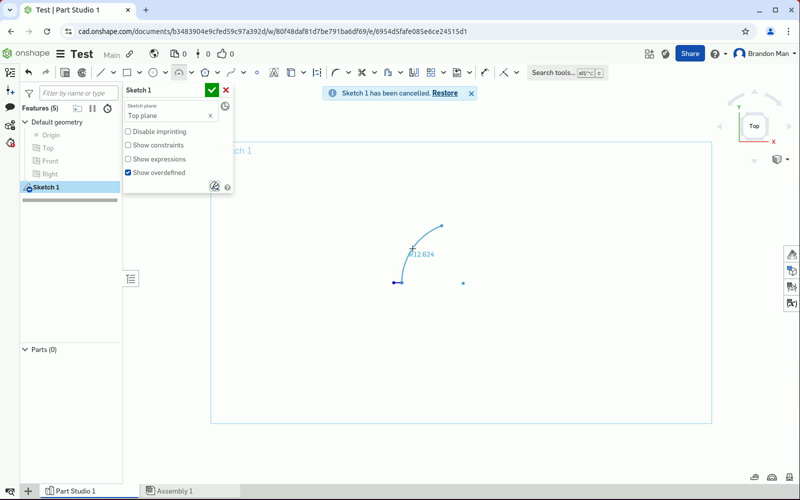
key_up(shift)
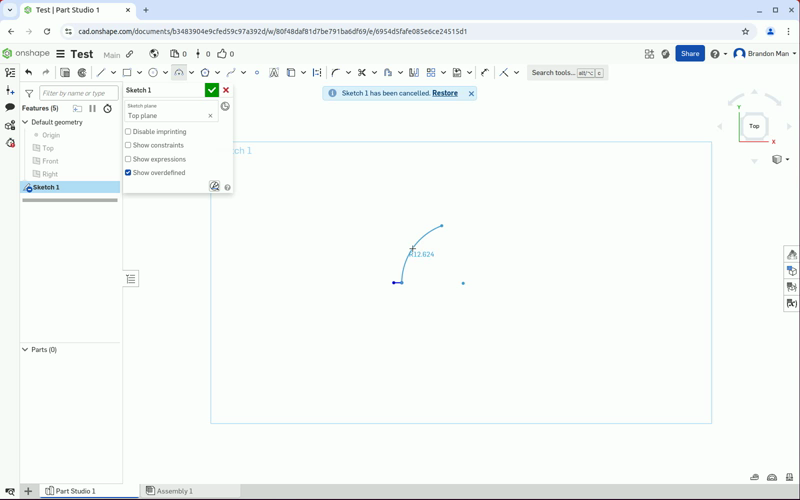
key(esc)
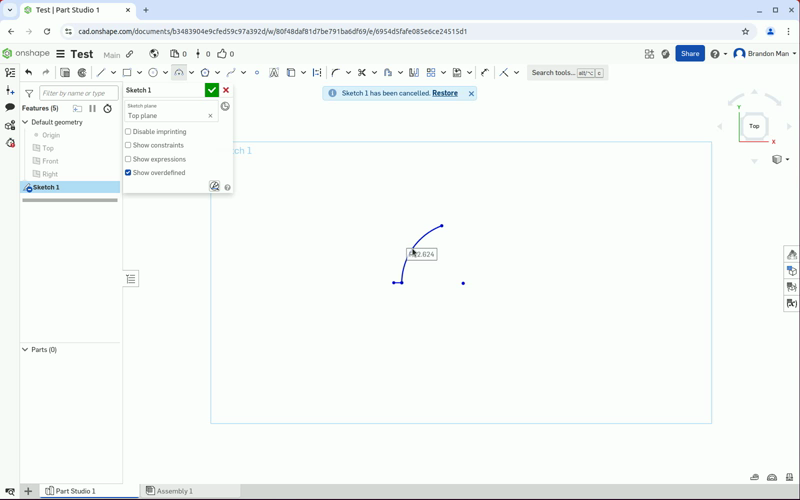
key(l)
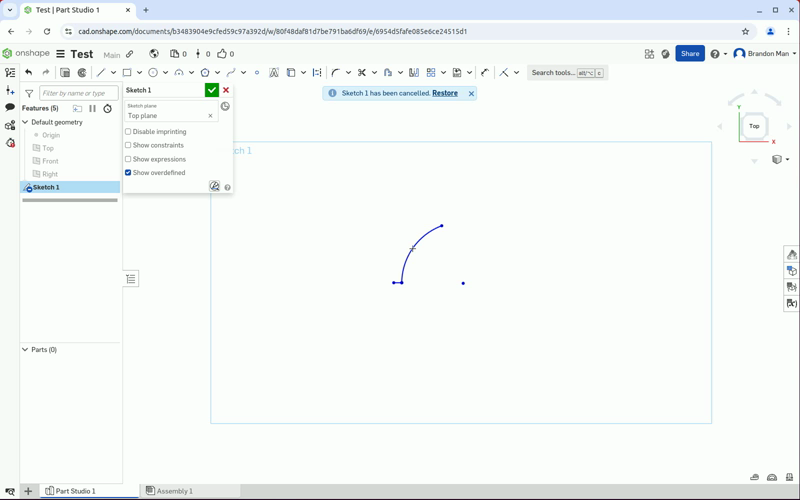
mouse_move(441, 225)
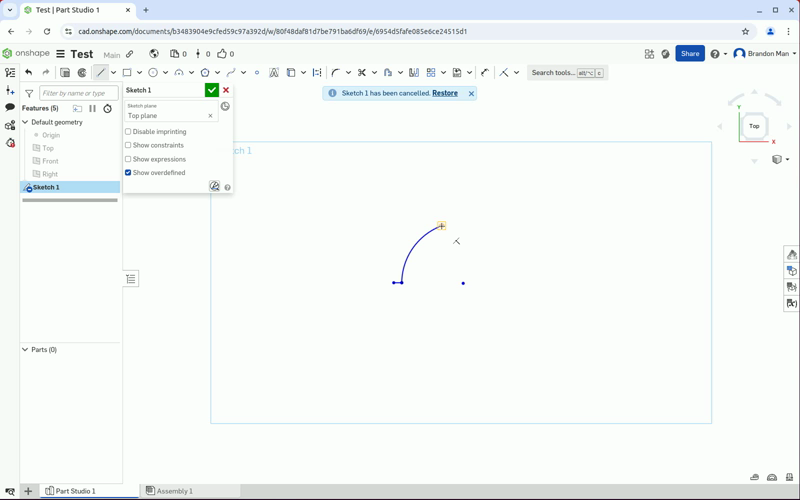
click(441, 225)
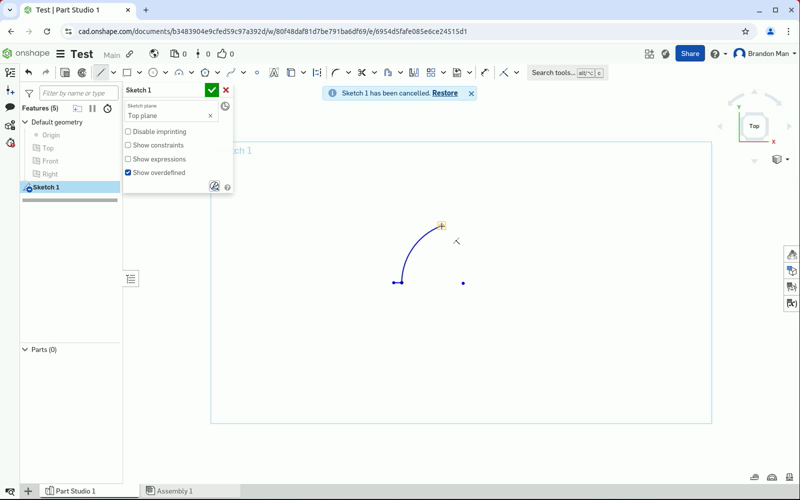
key_down(shift)
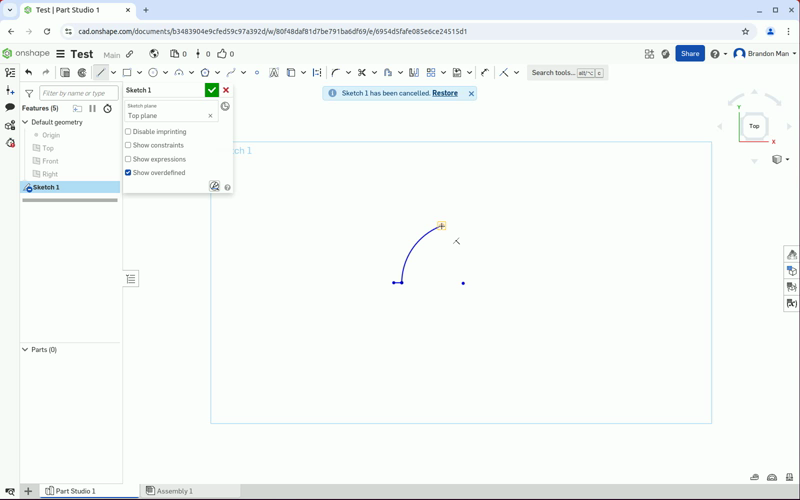
mouse_move(471, 225)
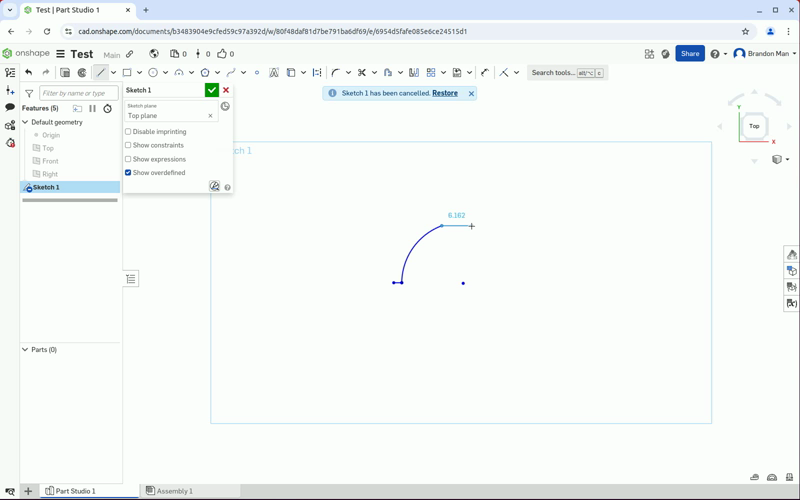
mouse_move(440, 223)
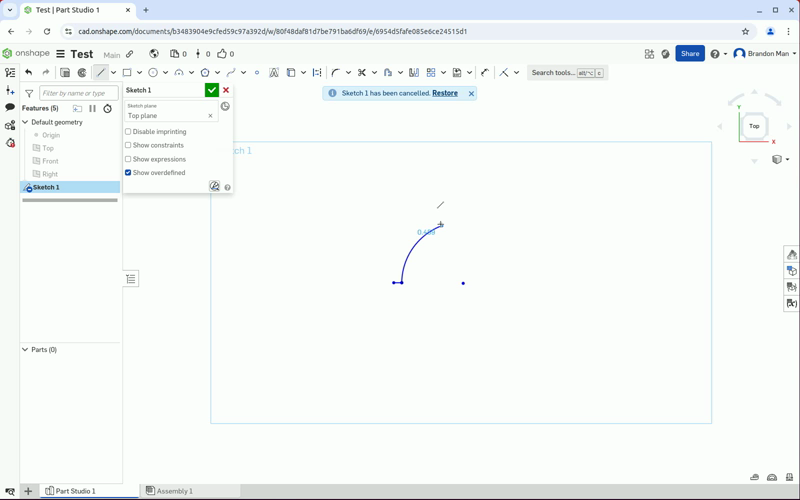
scroll(6)
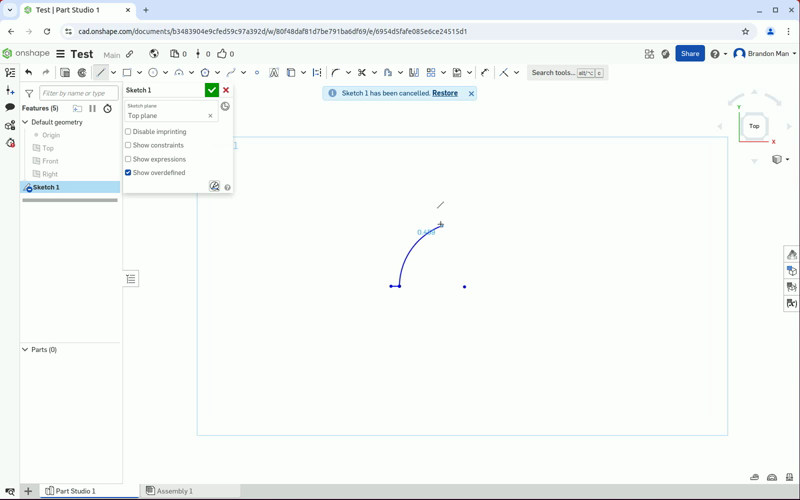
scroll(6)
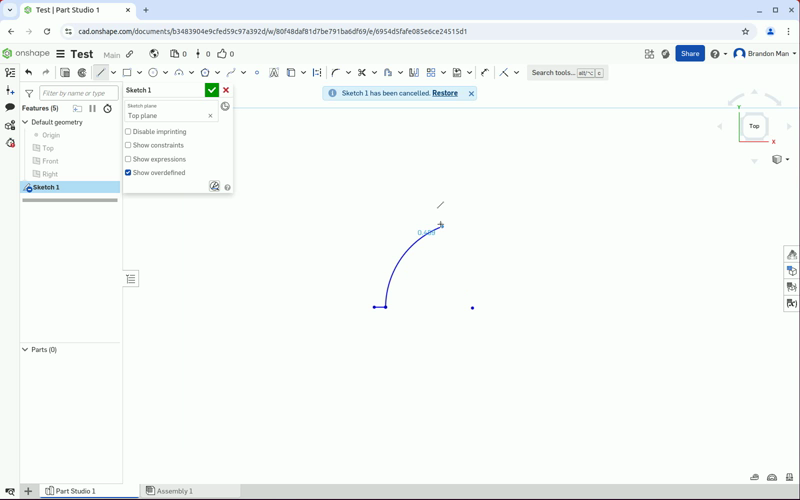
scroll(6)
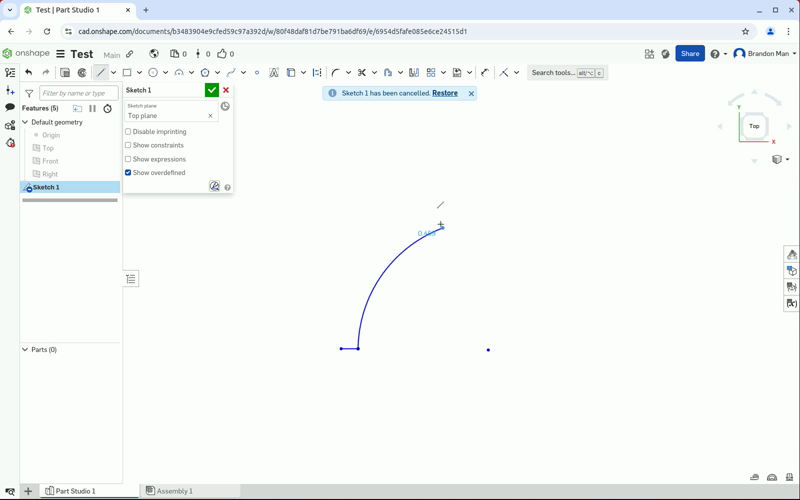
scroll(6)
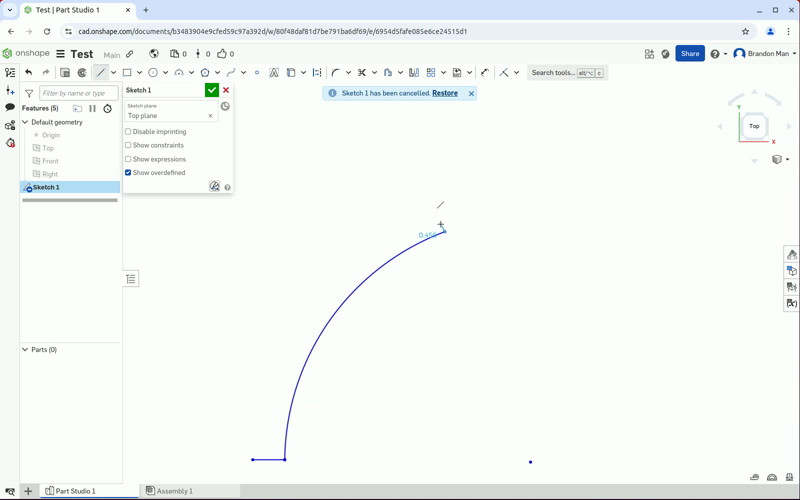
scroll(6)
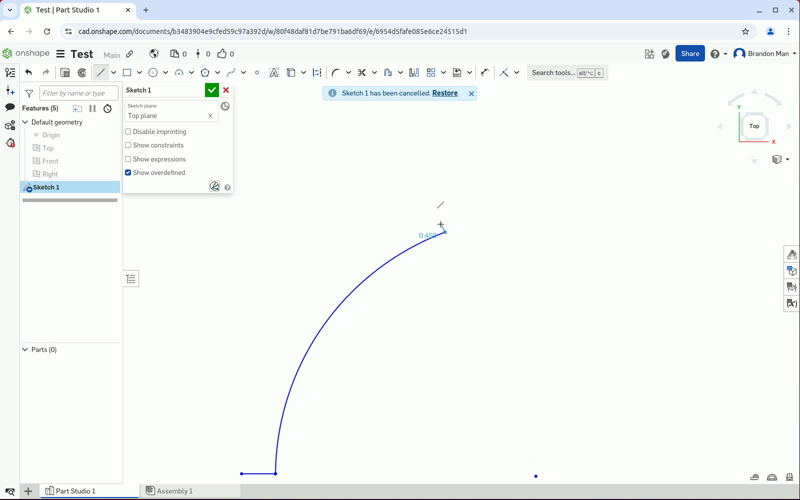
scroll(6)
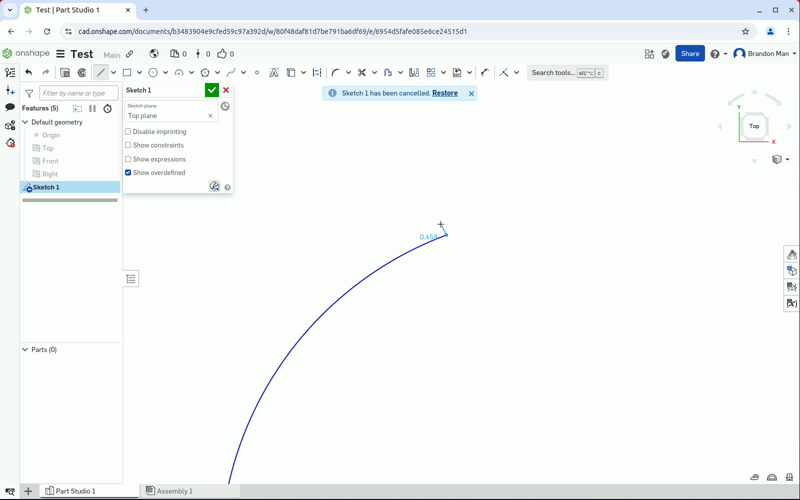
scroll(6)
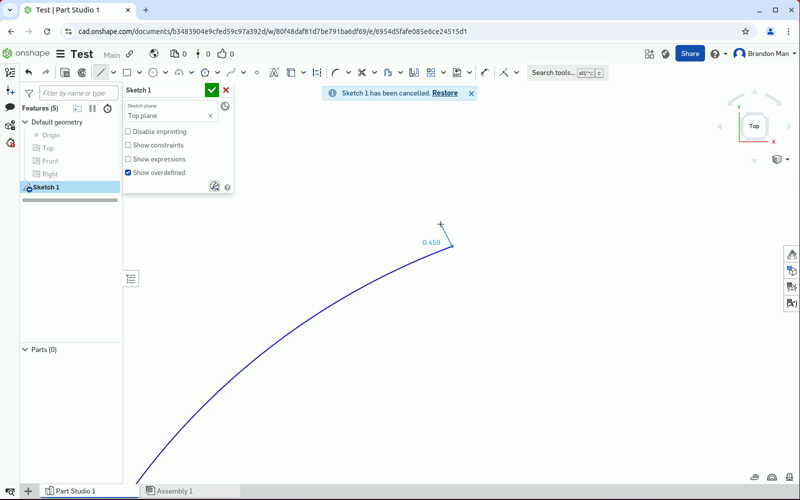
click(440, 223)
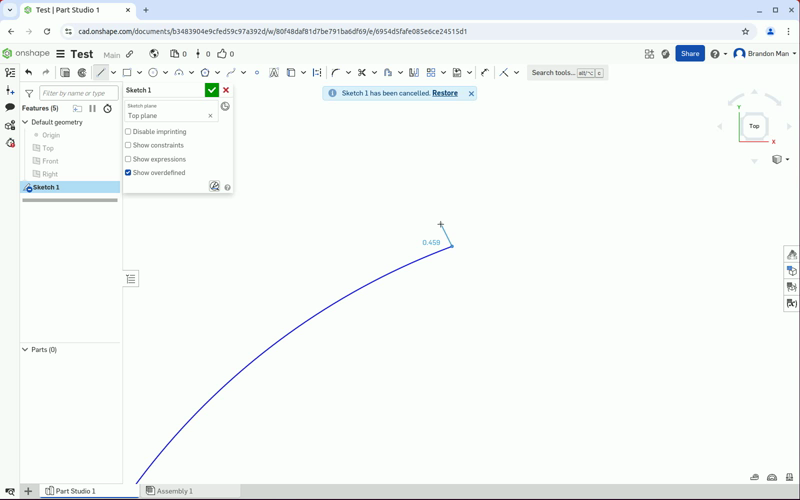
scroll(-6)
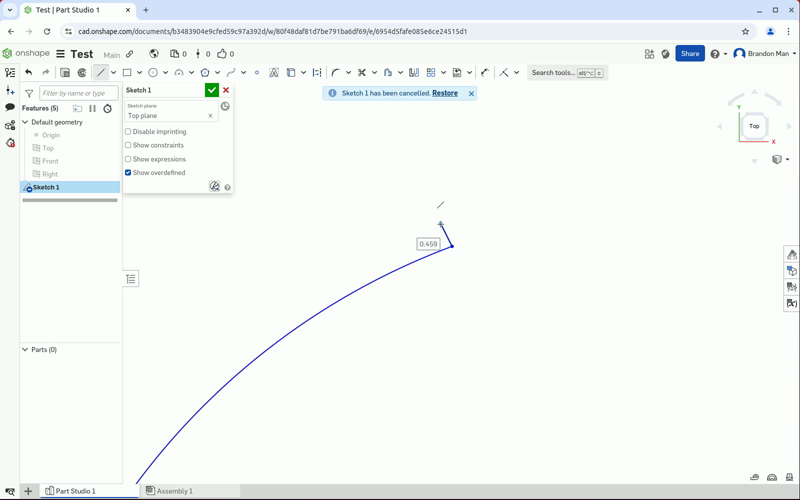
scroll(-6)
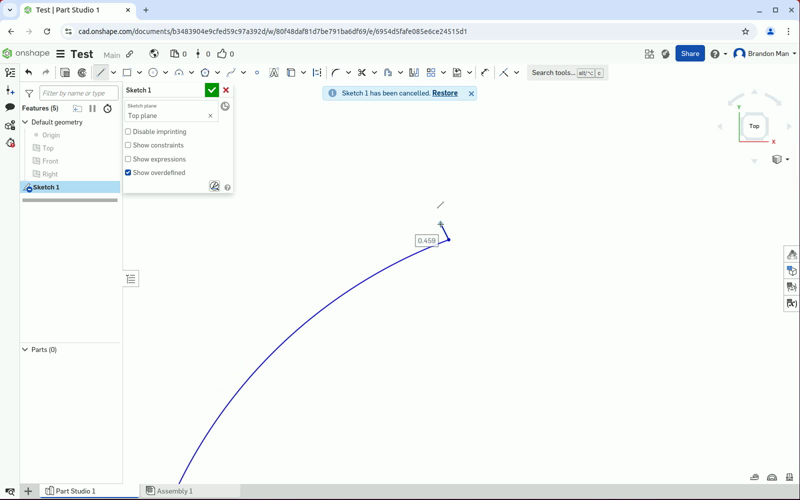
scroll(-6)
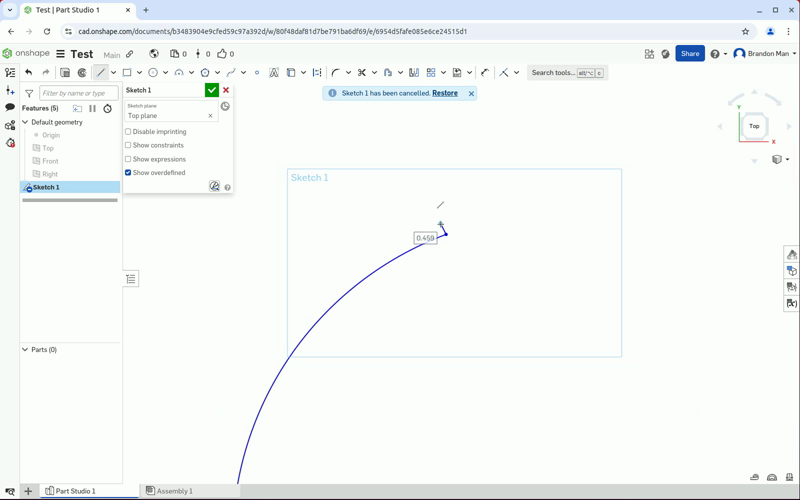
scroll(-6)
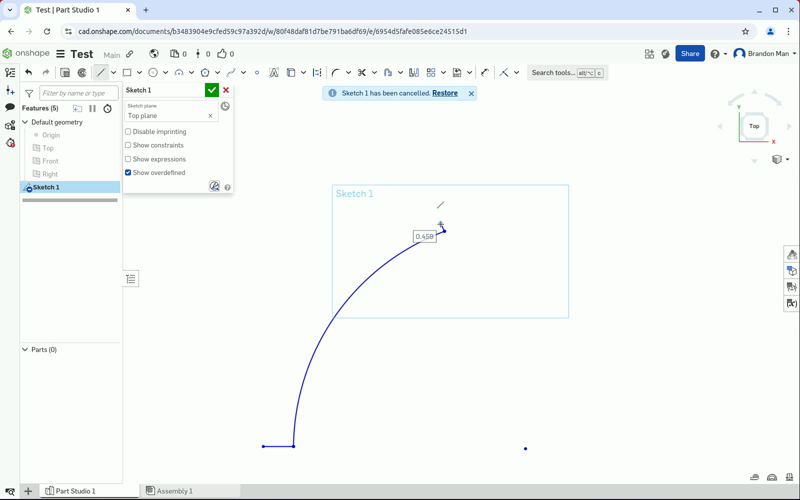
scroll(-6)
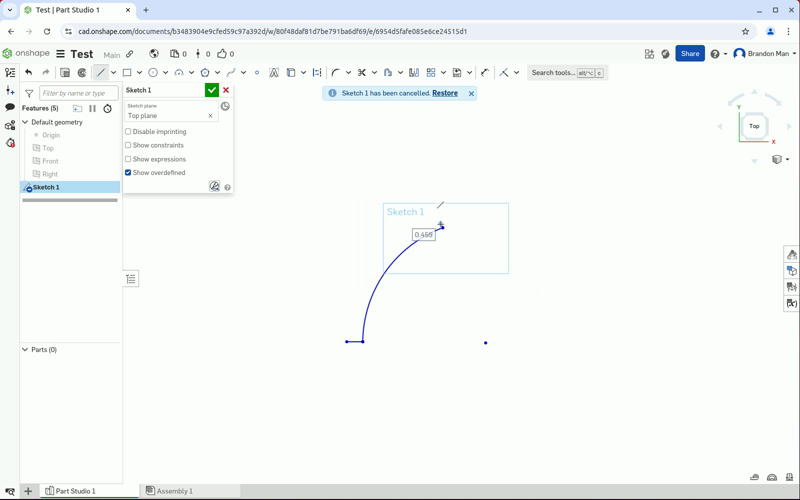
scroll(-6)
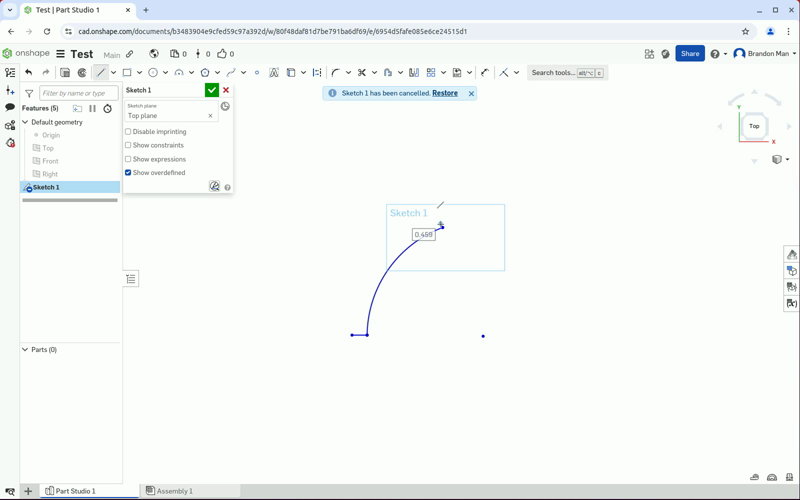
scroll(-6)
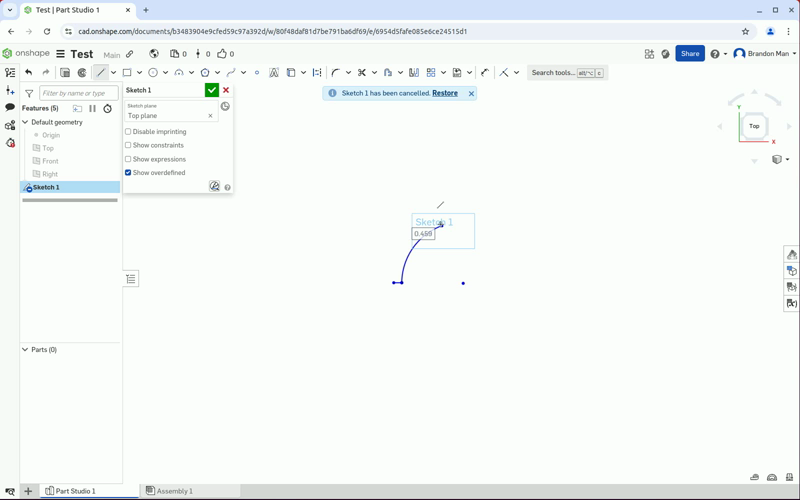
key_up(shift)
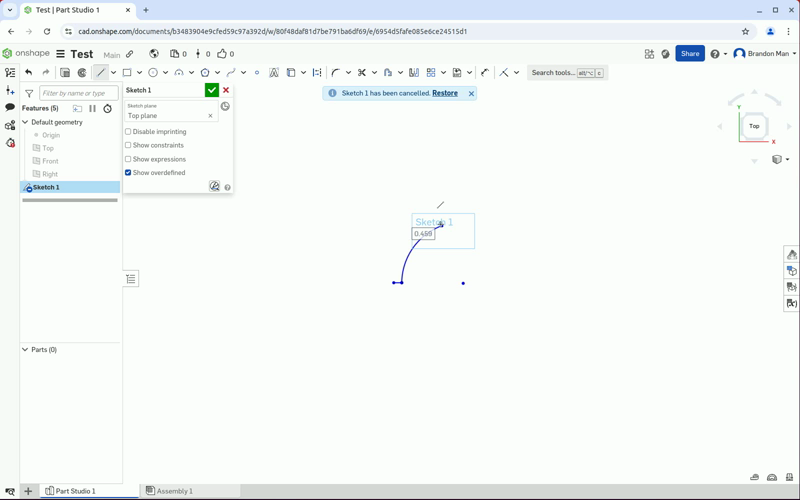
key(esc)
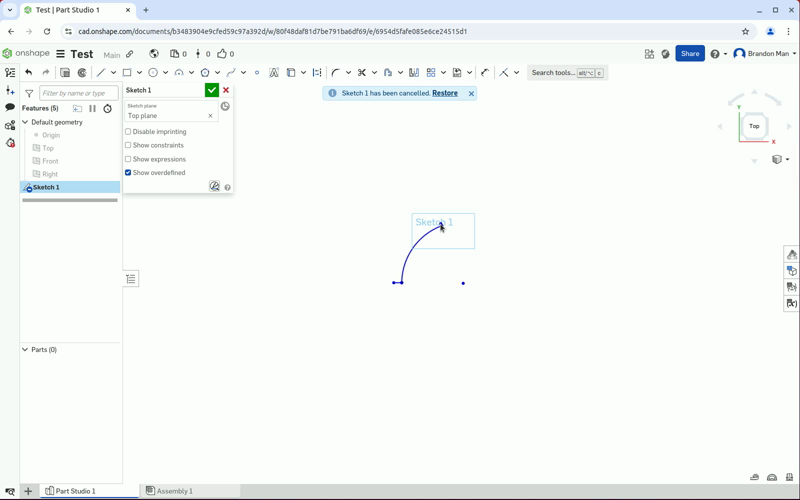
key(a)
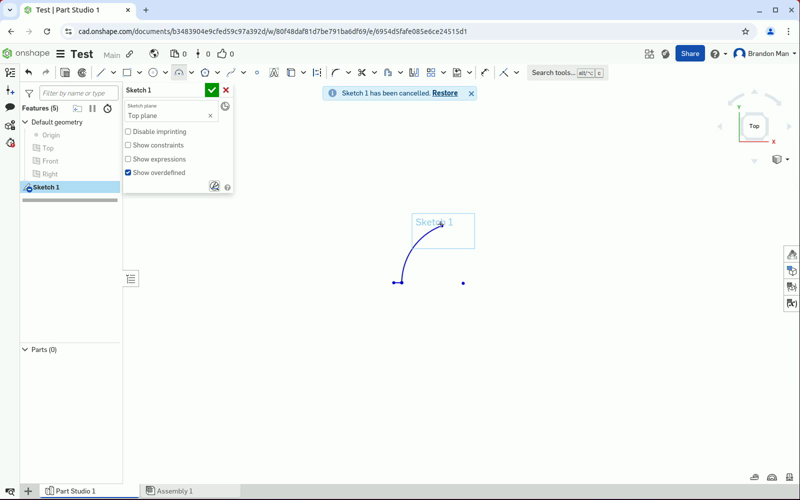
mouse_move(440, 223)
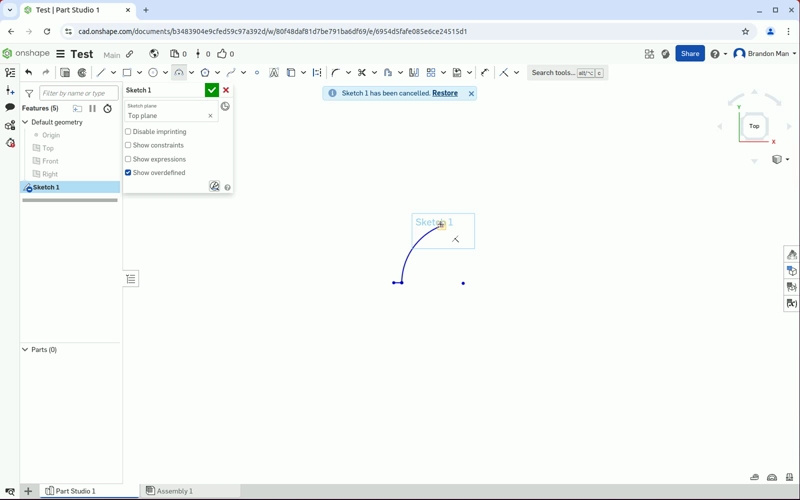
scroll(6)
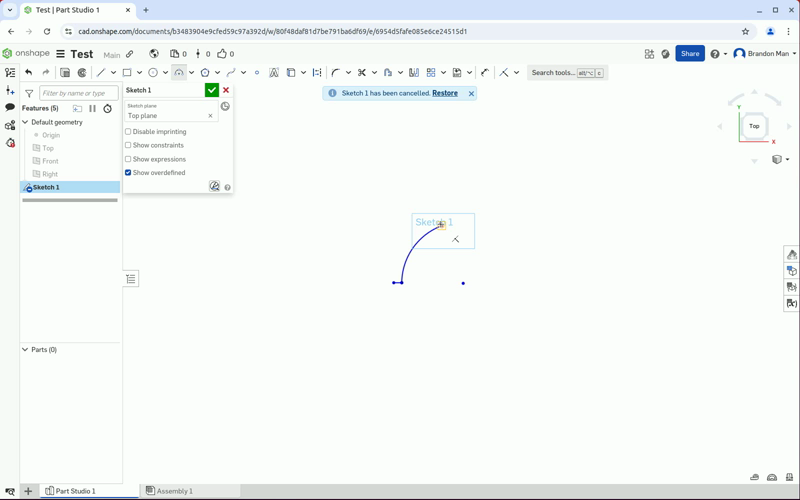
scroll(6)
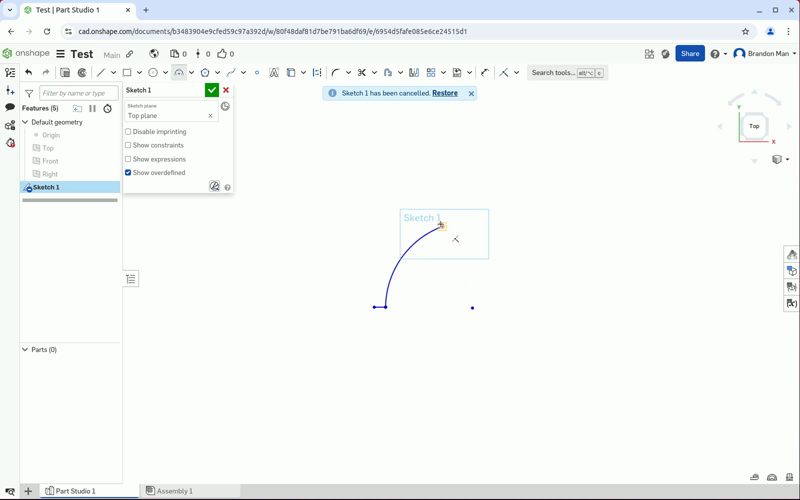
scroll(6)
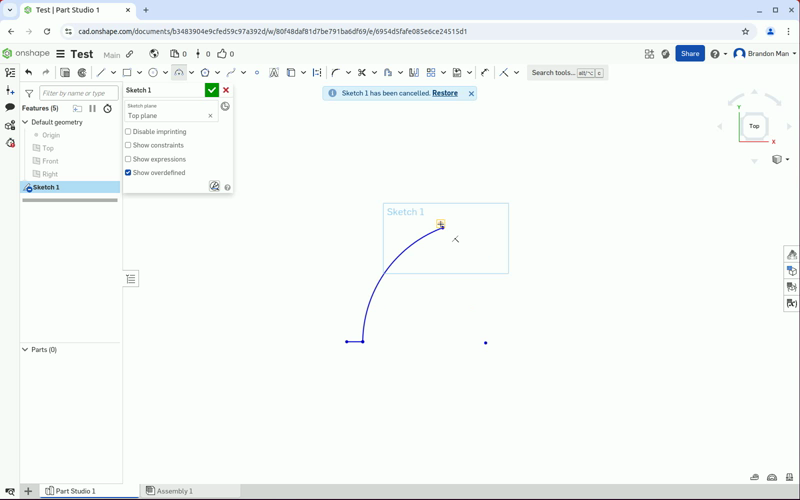
scroll(6)
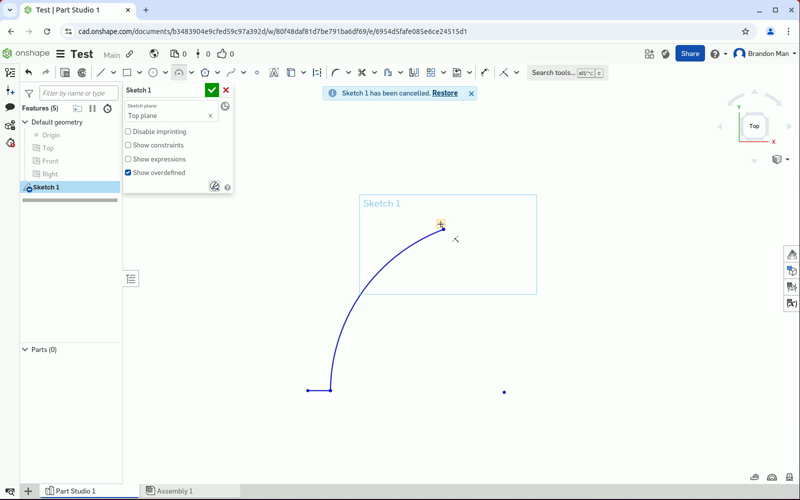
scroll(6)
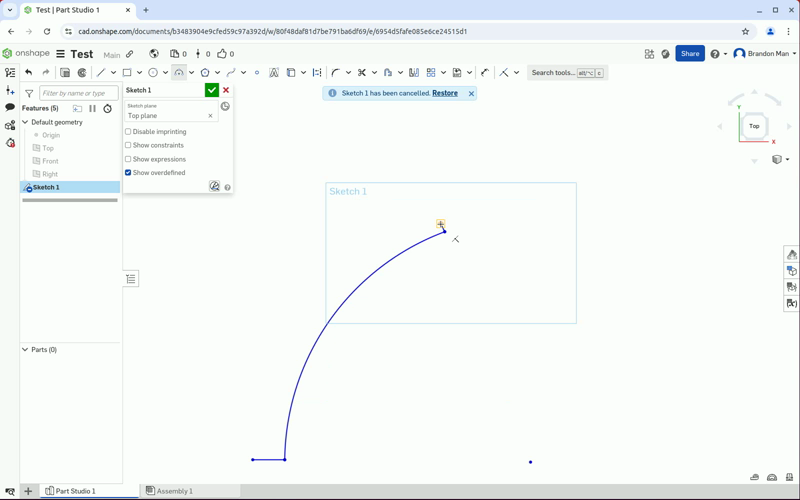
scroll(6)
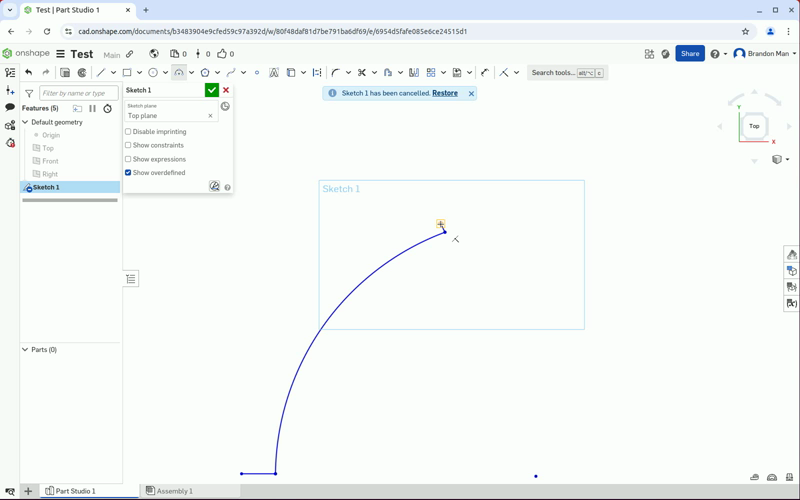
scroll(6)
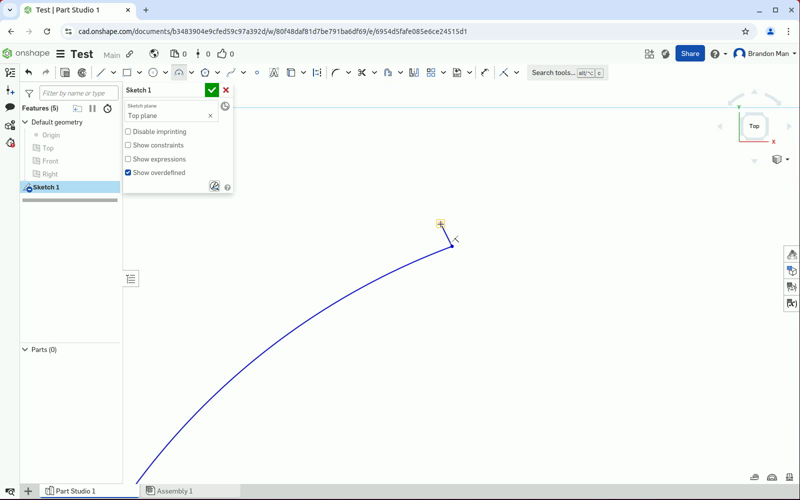
click(440, 223)
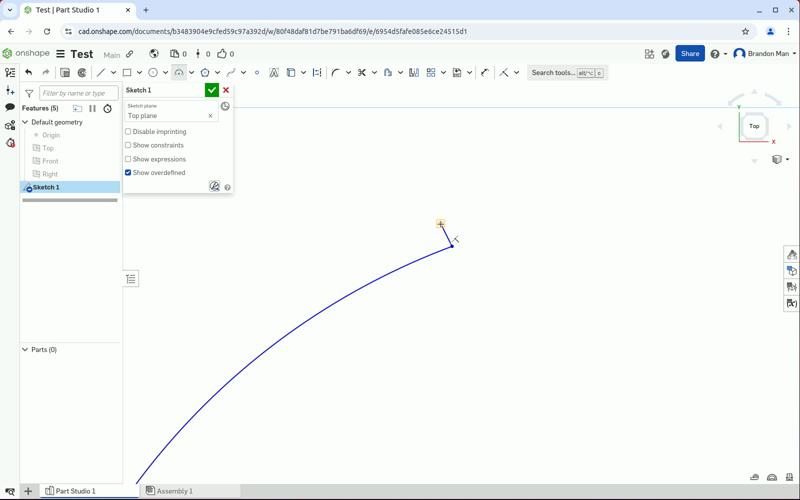
scroll(-6)
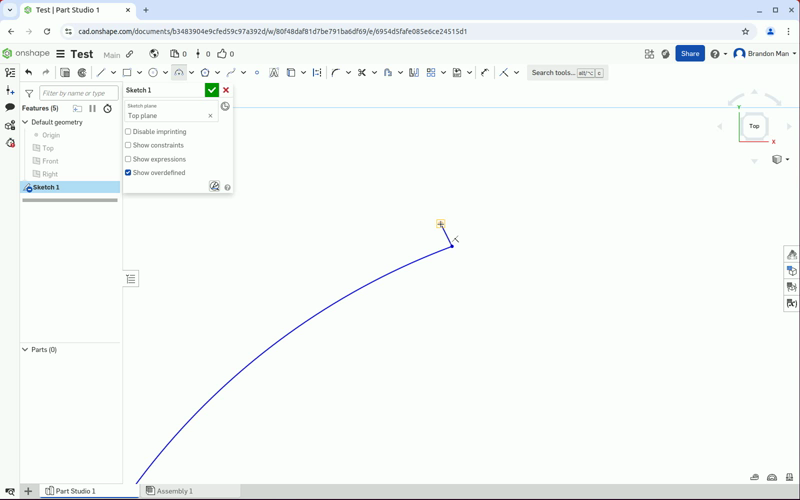
scroll(-6)
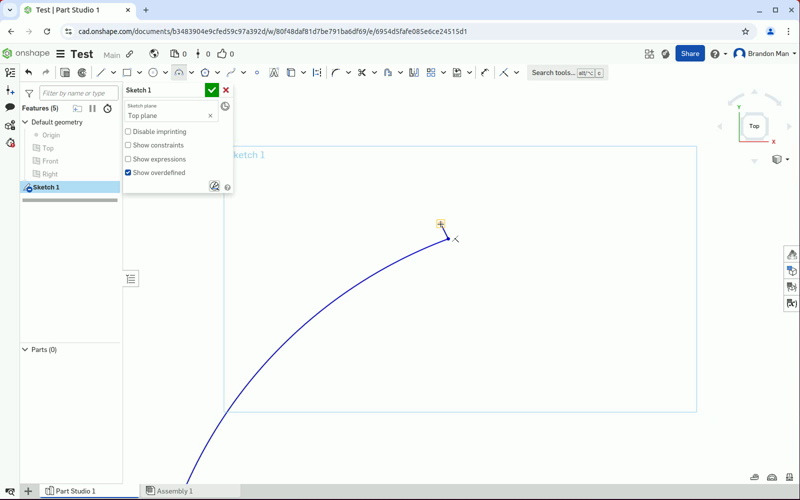
scroll(-6)
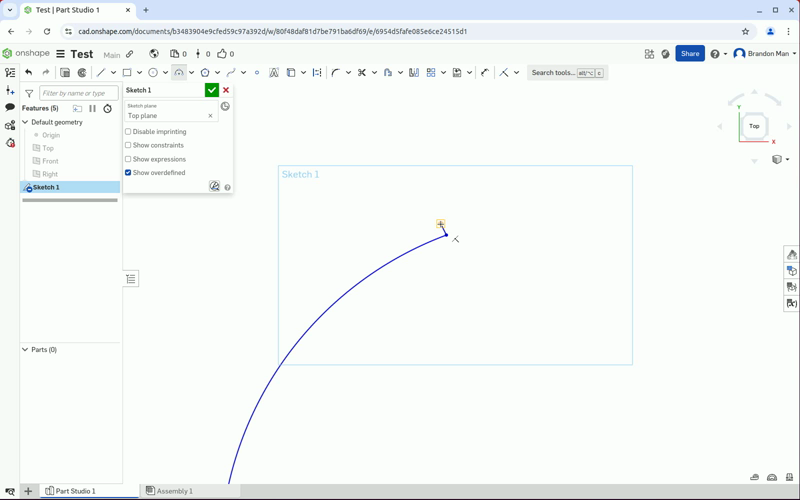
scroll(-6)
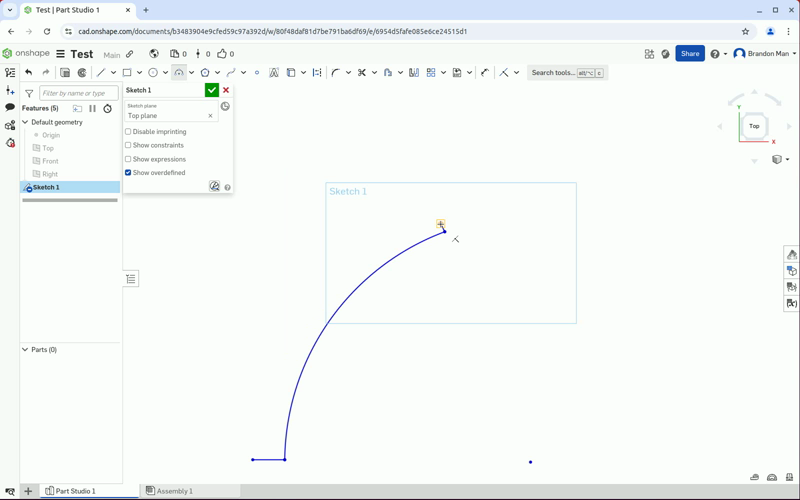
scroll(-6)
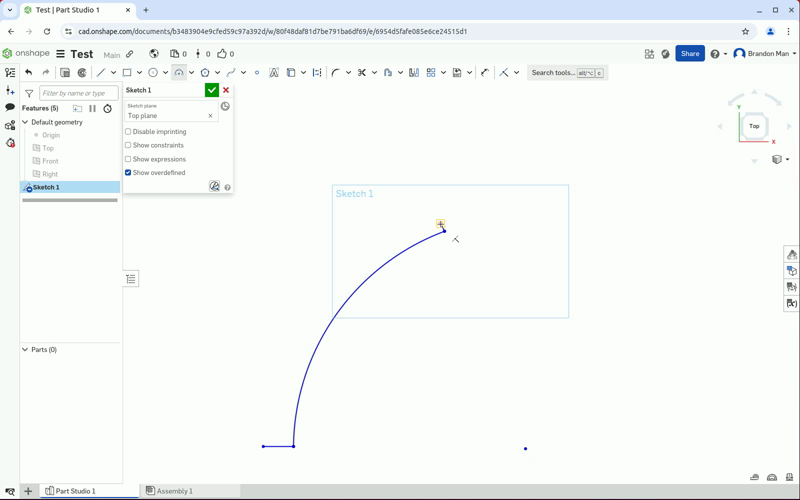
scroll(-6)
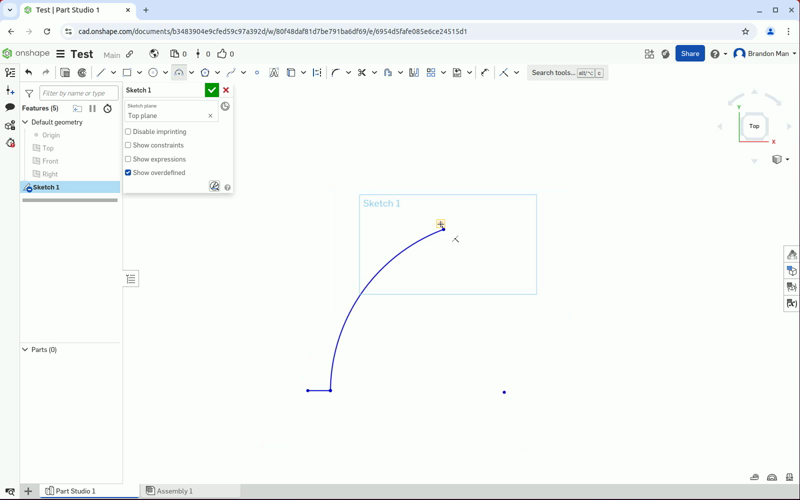
scroll(-6)
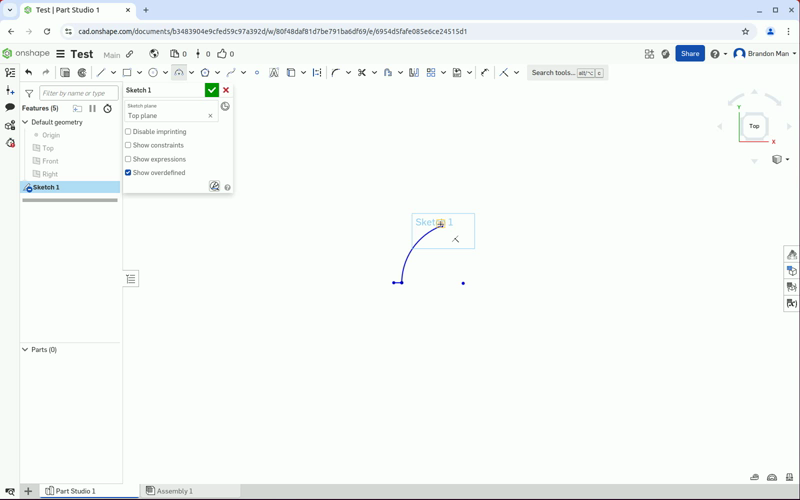
key_down(shift)
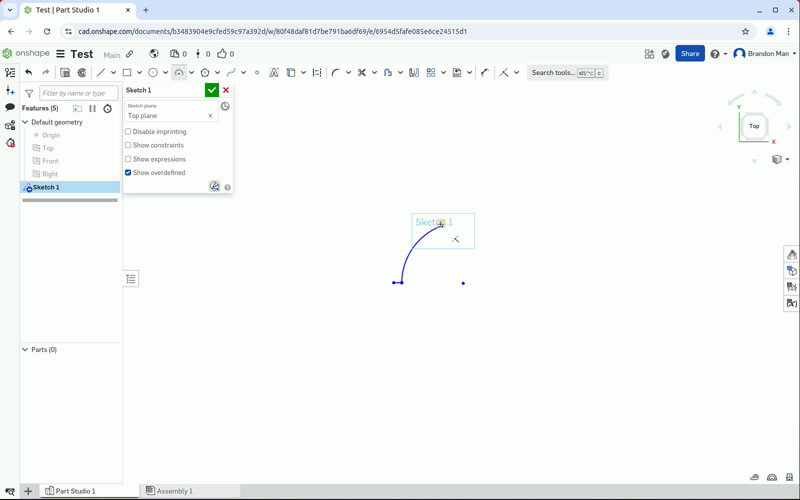
mouse_move(434, 220)
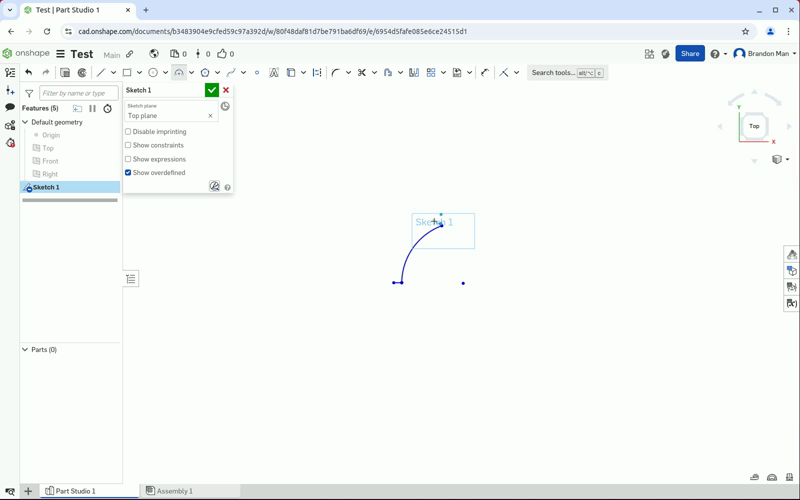
scroll(6)
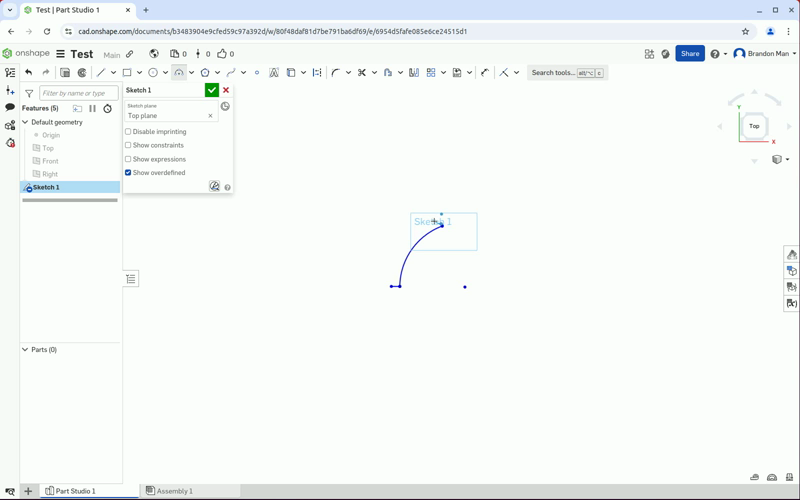
scroll(6)
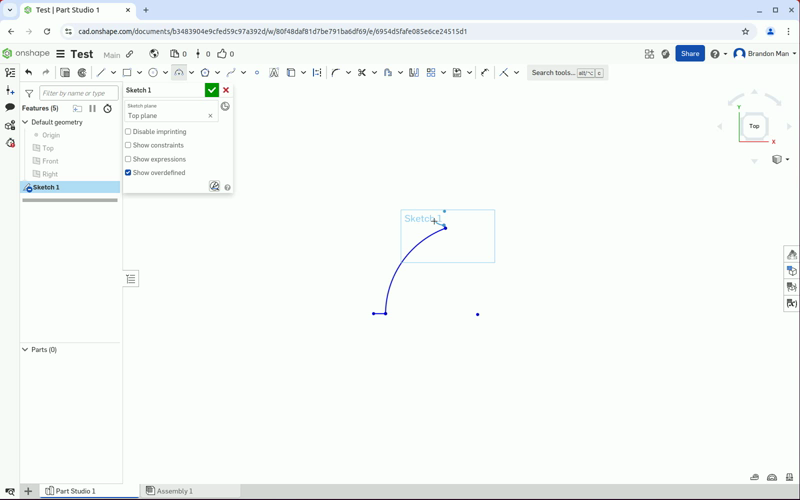
scroll(6)
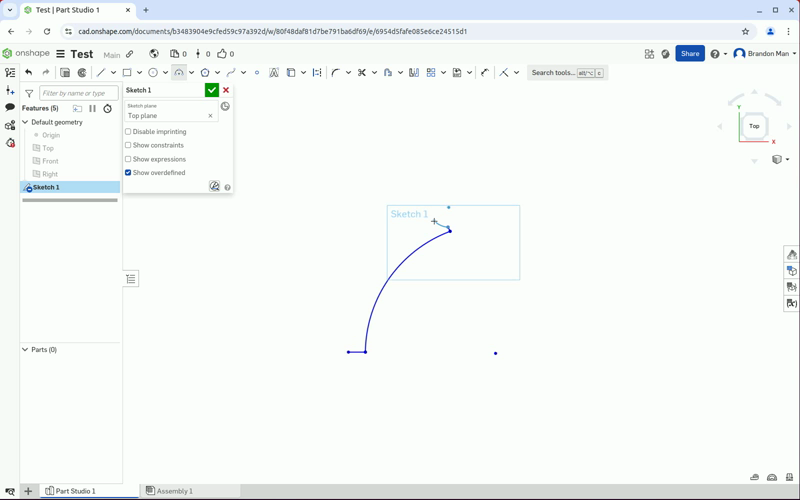
scroll(6)
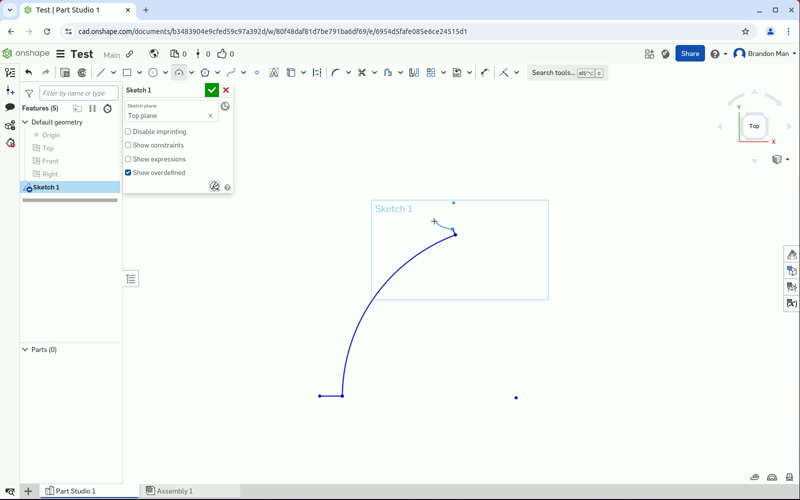
scroll(6)
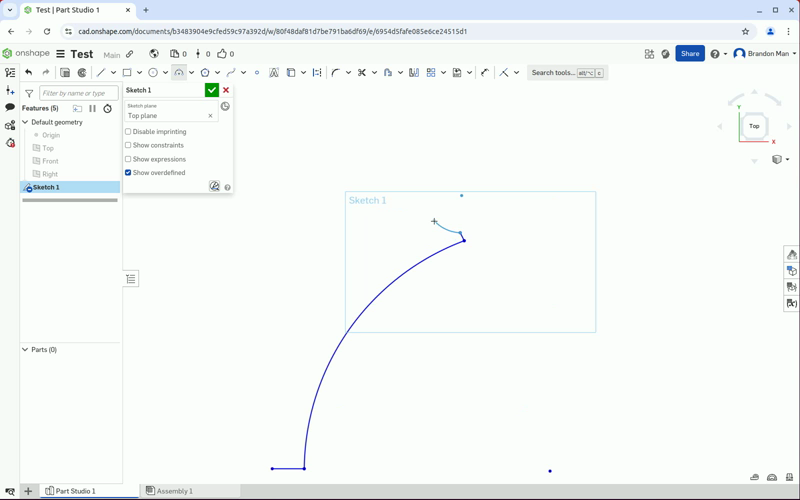
scroll(6)
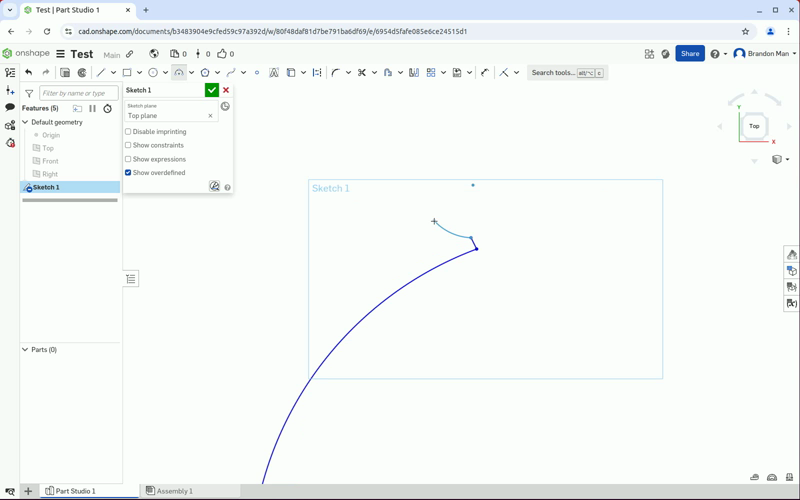
scroll(6)
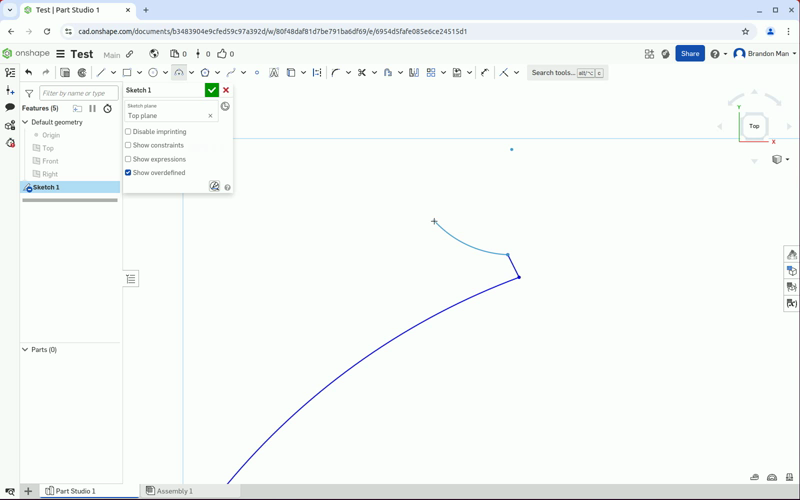
click(434, 220)
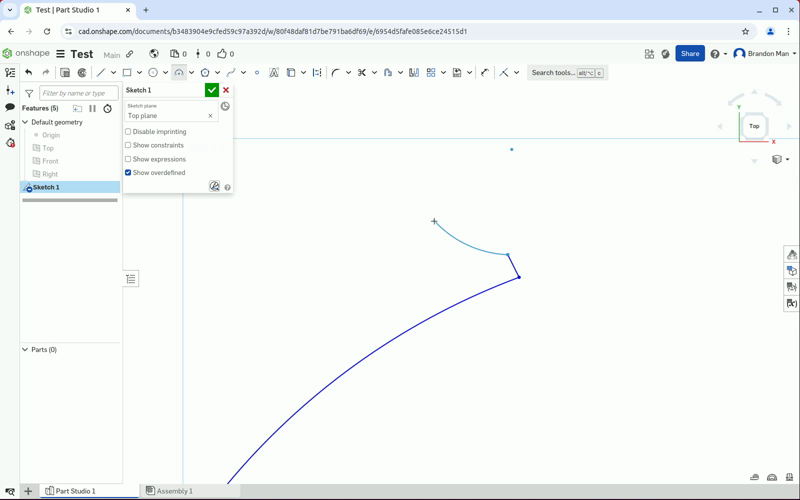
scroll(-6)
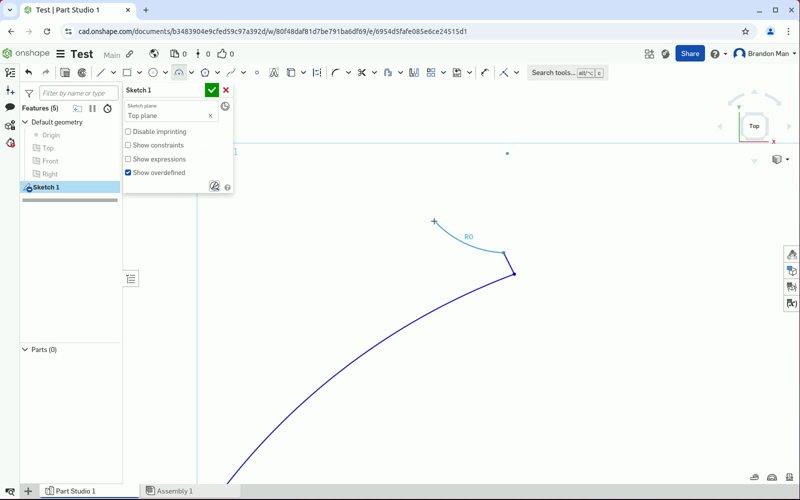
scroll(-6)
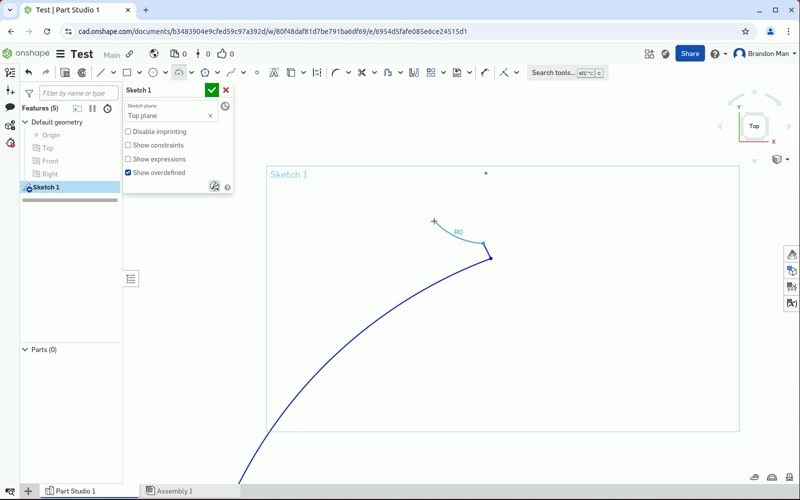
scroll(-6)
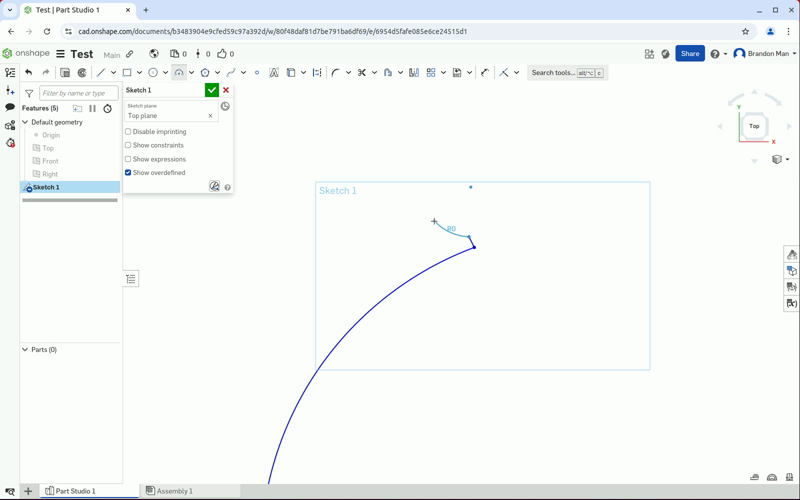
scroll(-6)
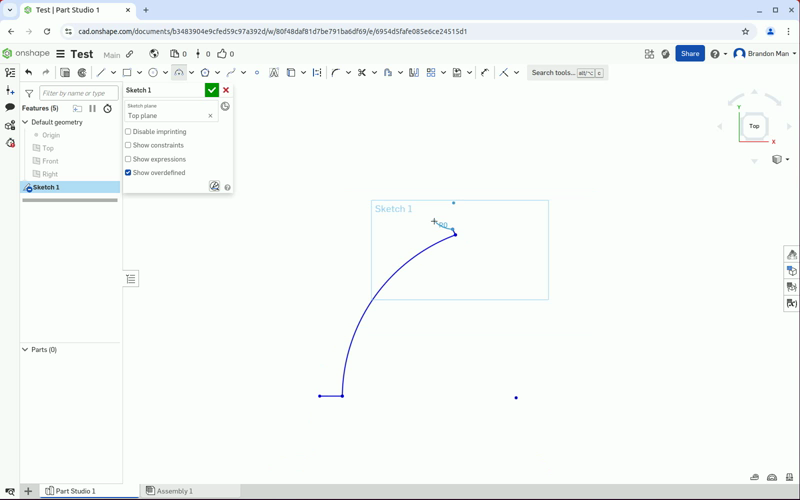
scroll(-6)
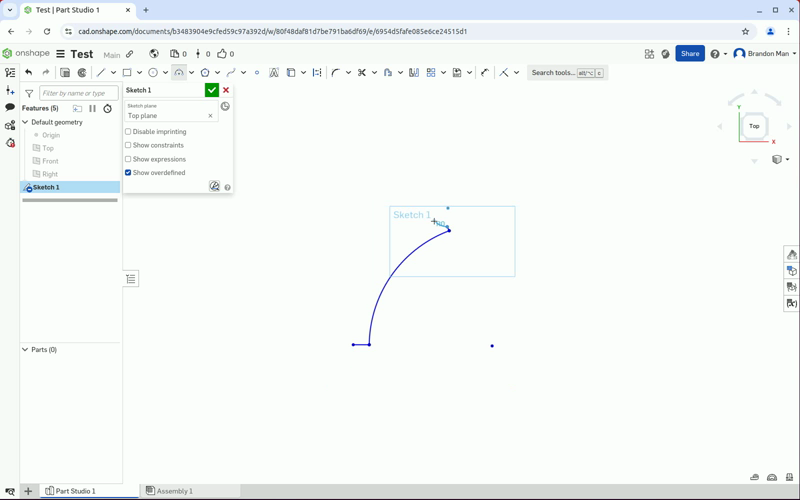
scroll(-6)
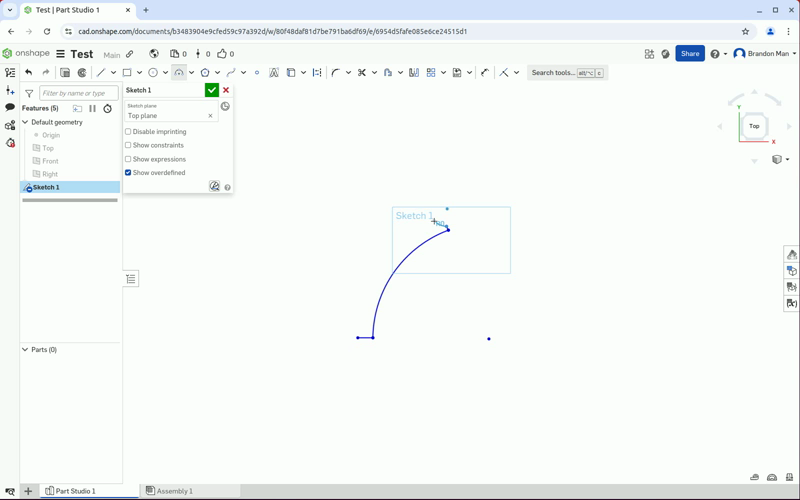
scroll(-6)
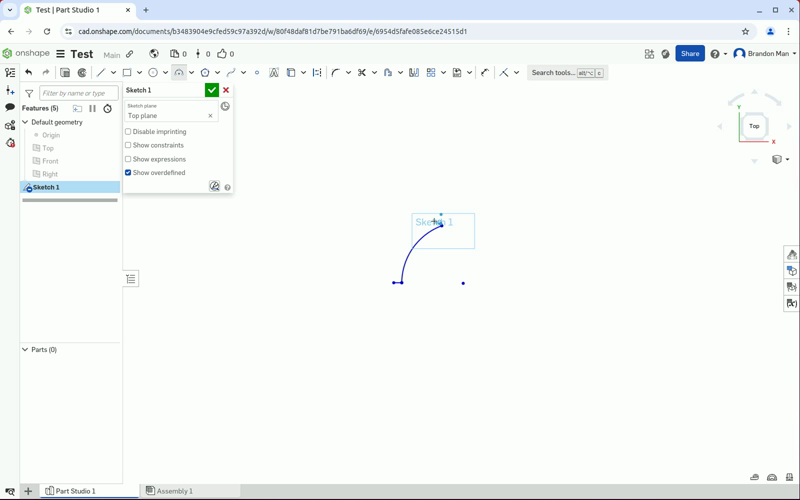
mouse_move(437, 220)
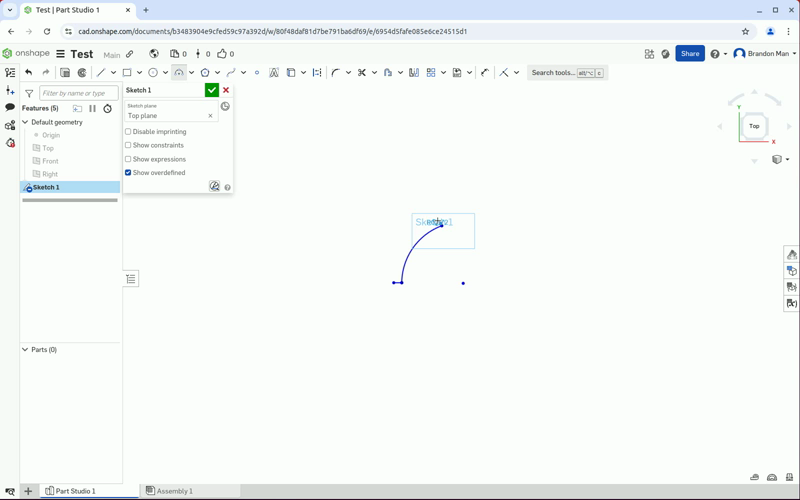
scroll(6)
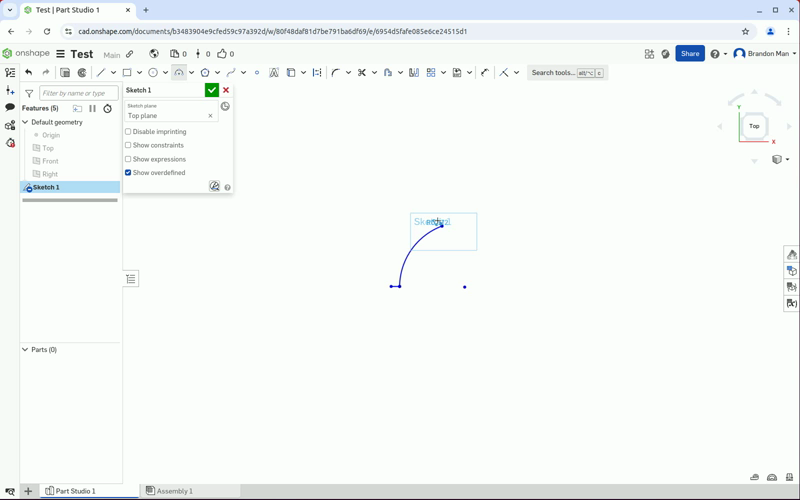
scroll(6)
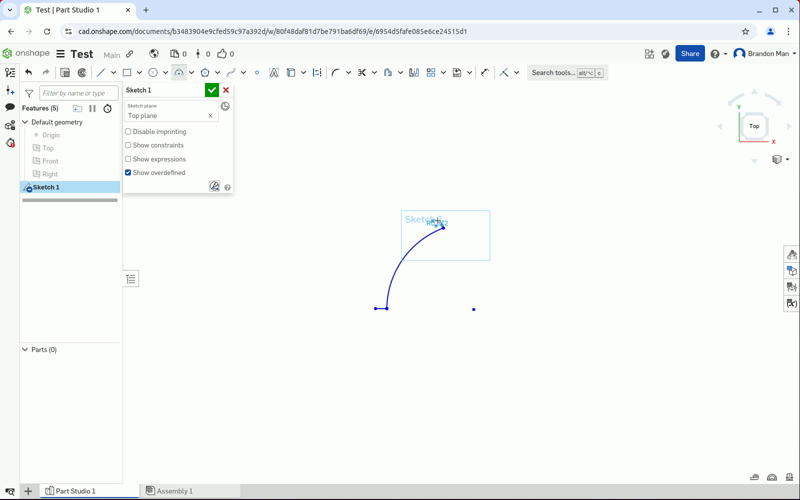
scroll(6)
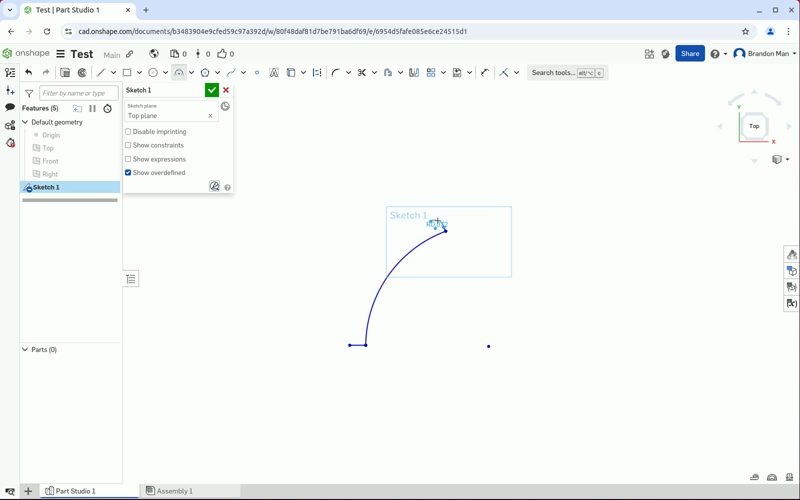
scroll(6)
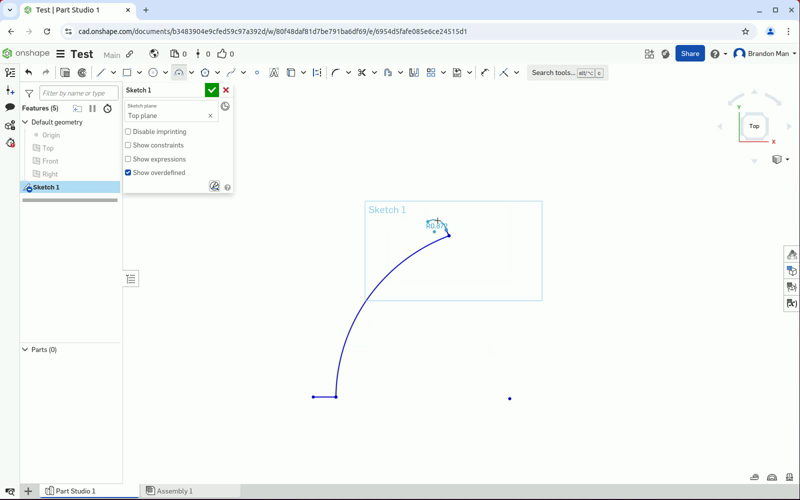
scroll(6)
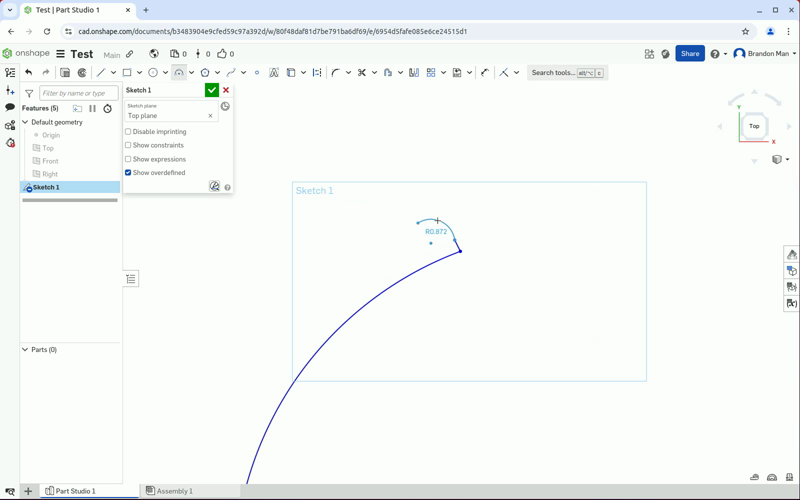
scroll(6)
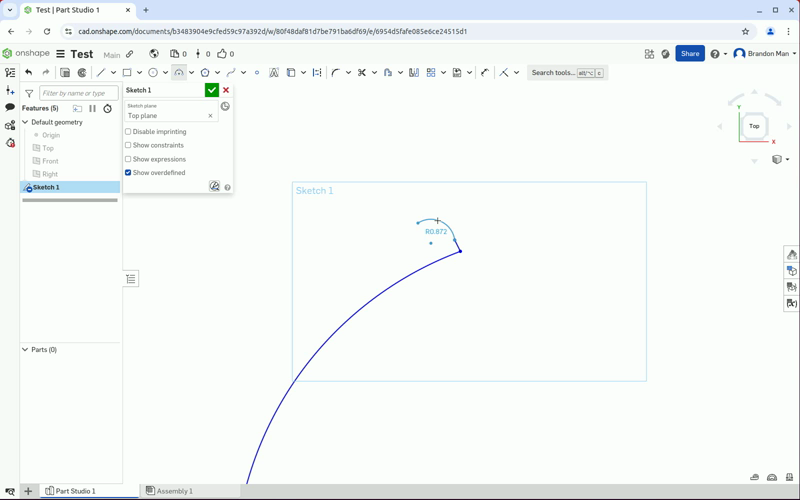
scroll(6)
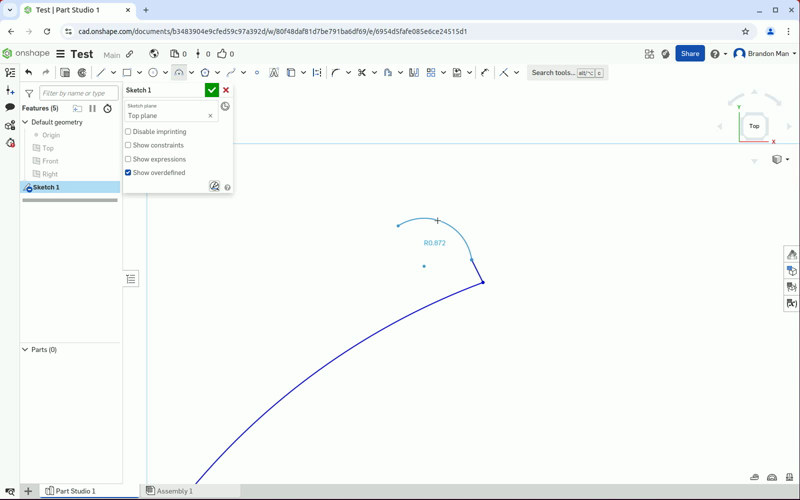
click(437, 220)
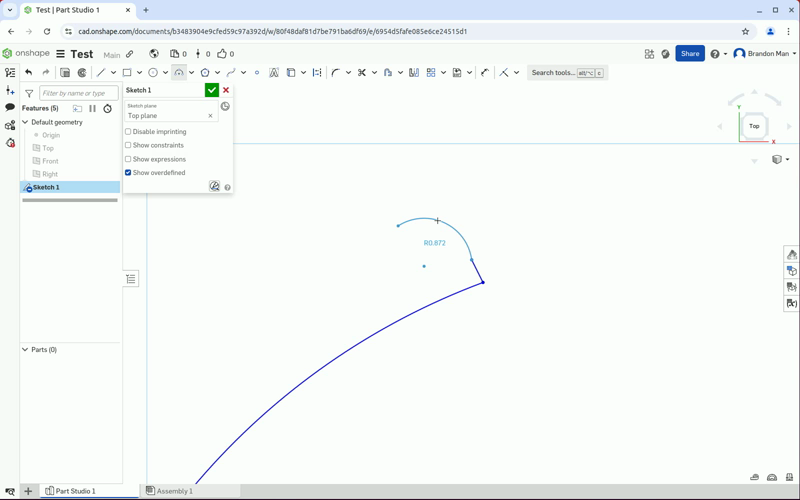
scroll(-6)
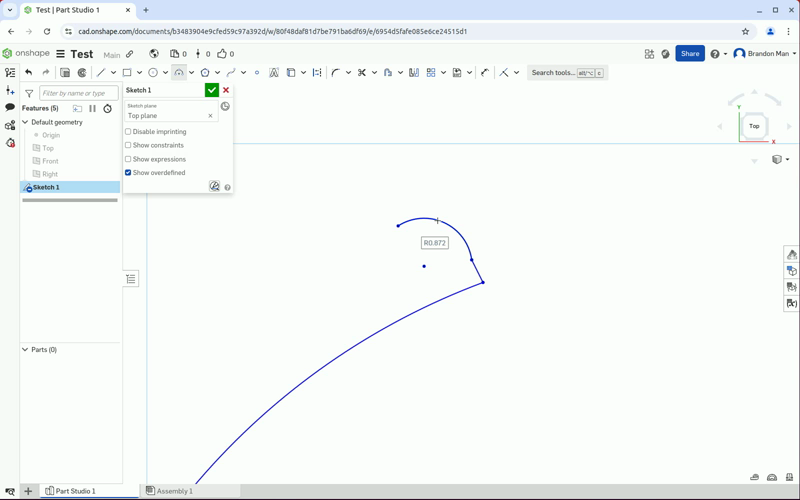
scroll(-6)
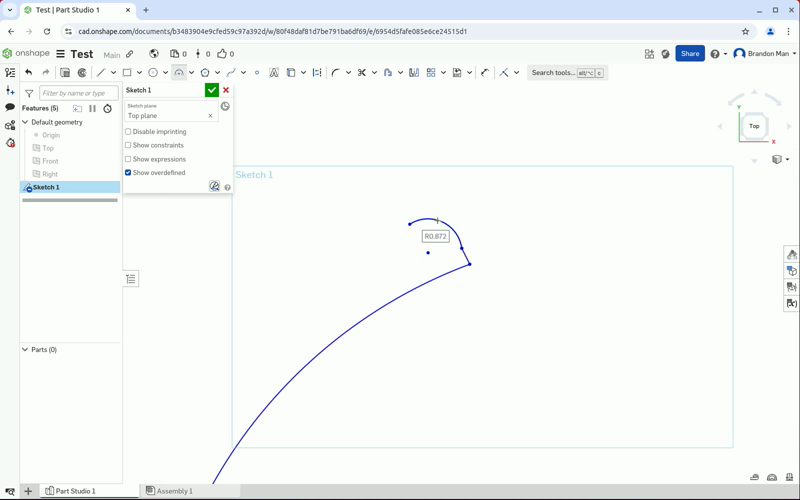
scroll(-6)
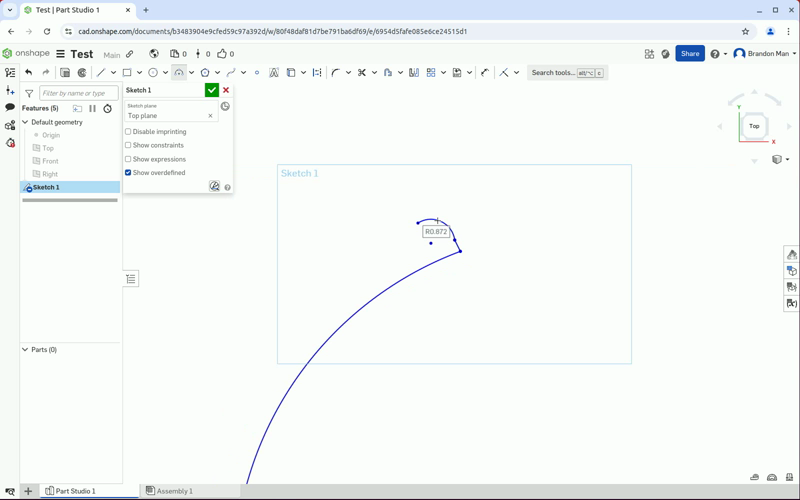
scroll(-6)
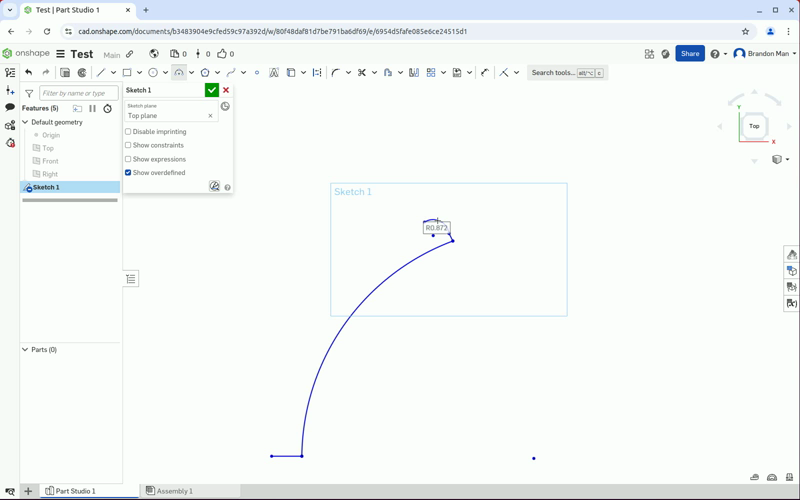
scroll(-6)
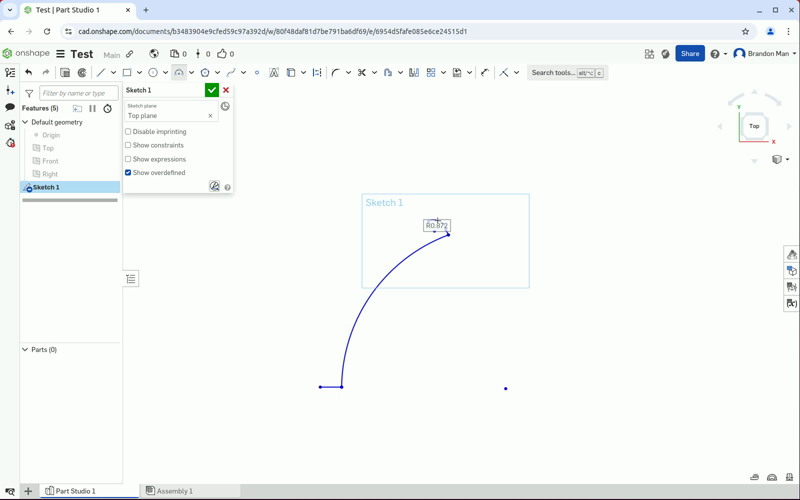
scroll(-6)
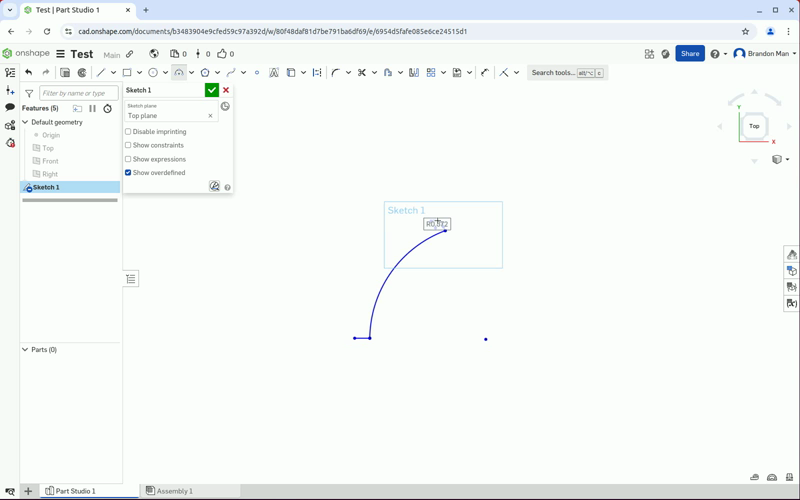
scroll(-6)
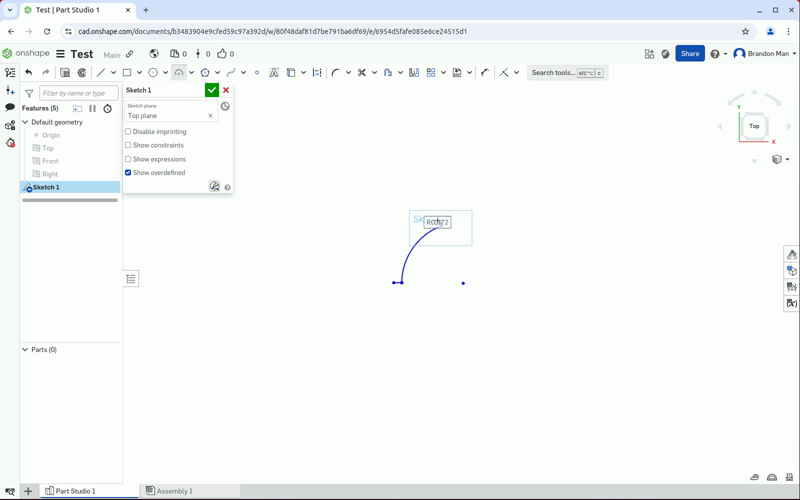
key_up(shift)
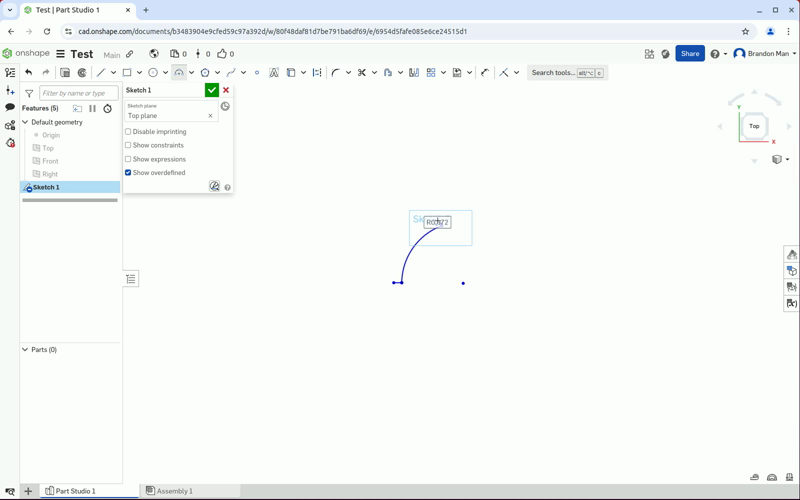
mouse_move(434, 220)
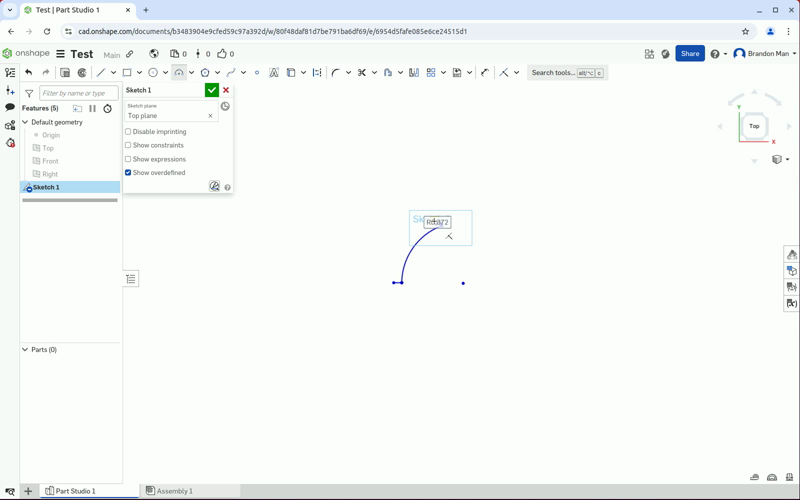
scroll(6)
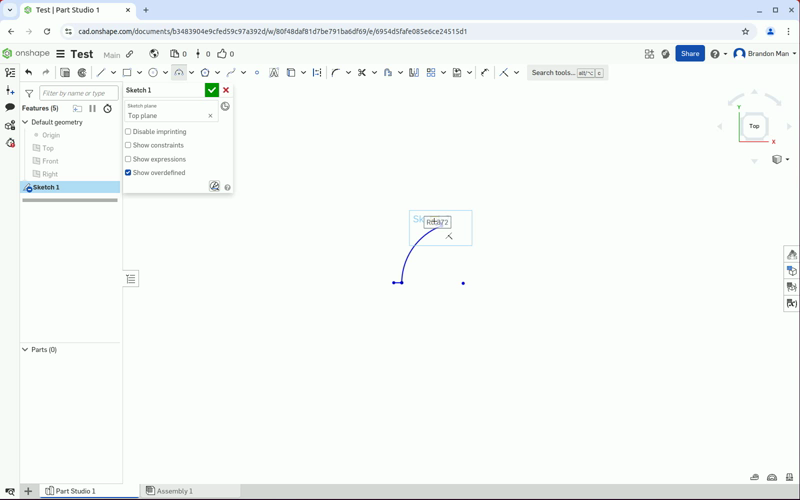
scroll(6)
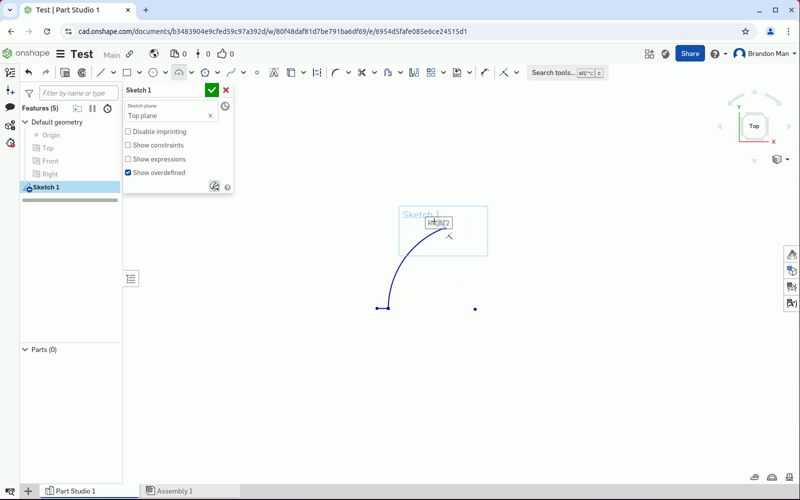
scroll(6)
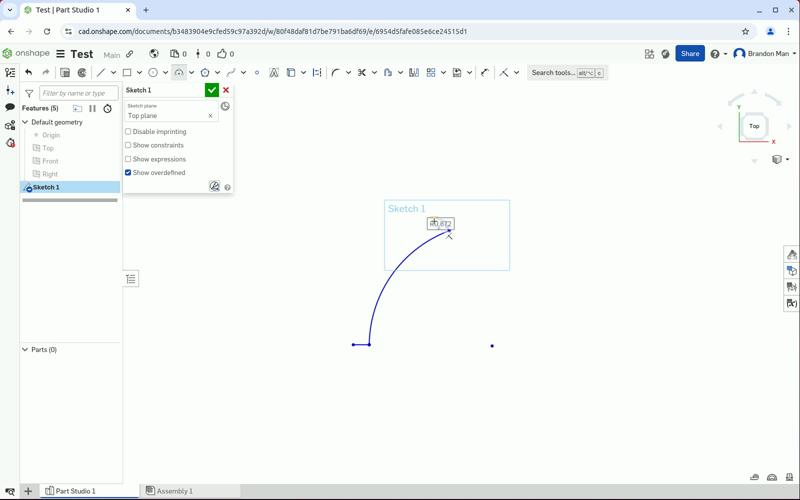
scroll(6)
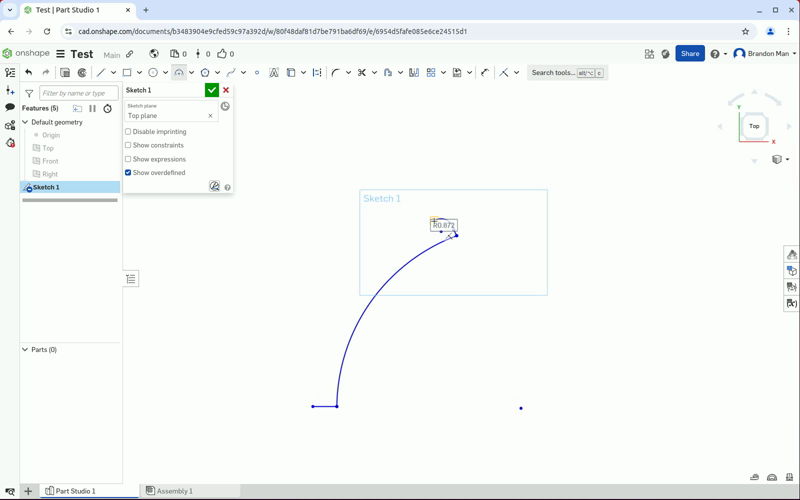
scroll(6)
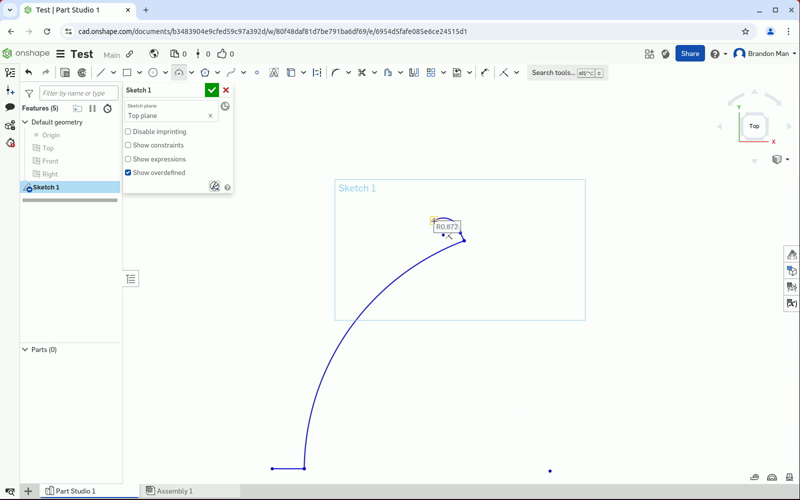
scroll(6)
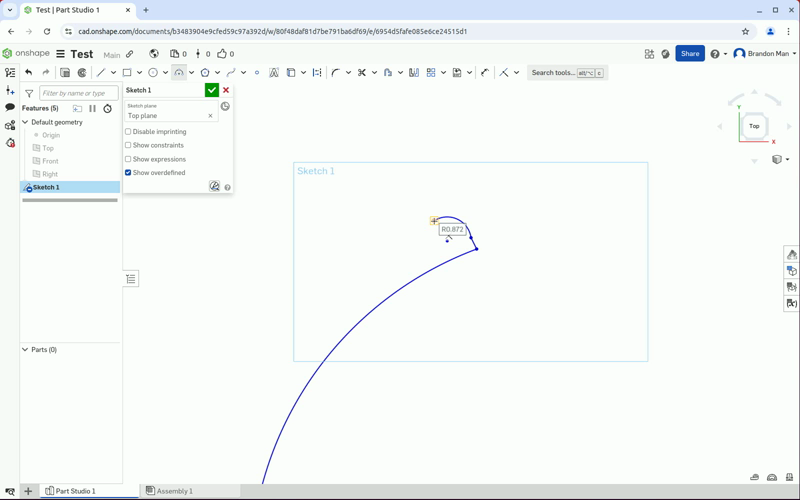
scroll(6)
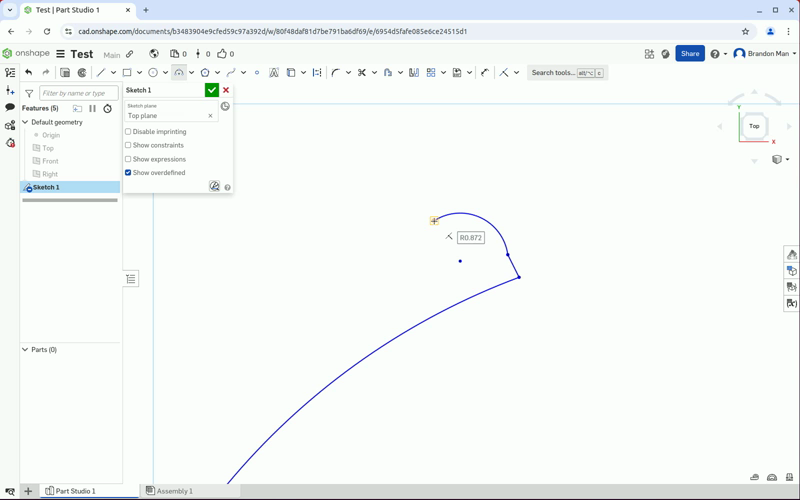
click(434, 220)
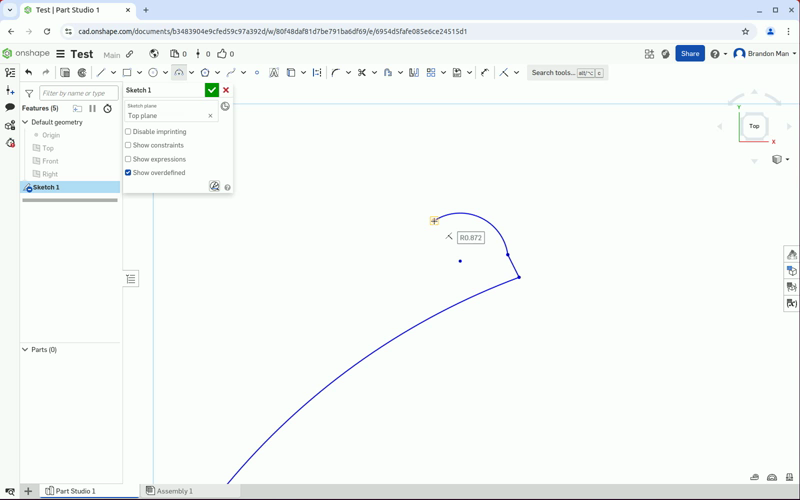
scroll(-6)
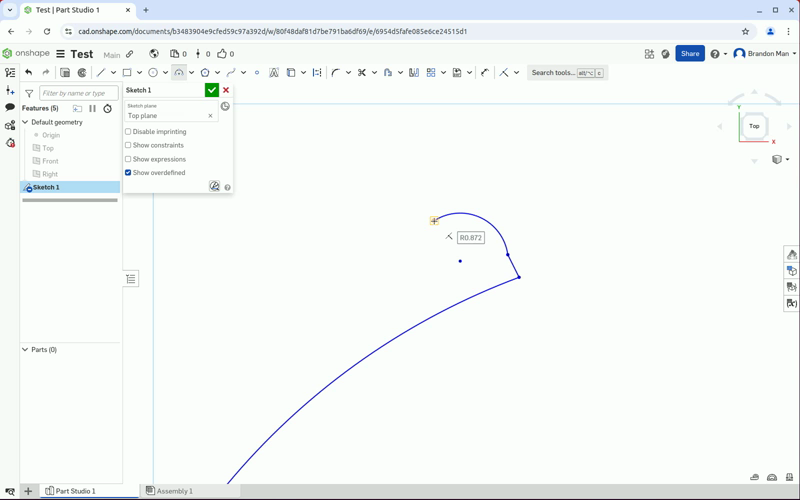
scroll(-6)
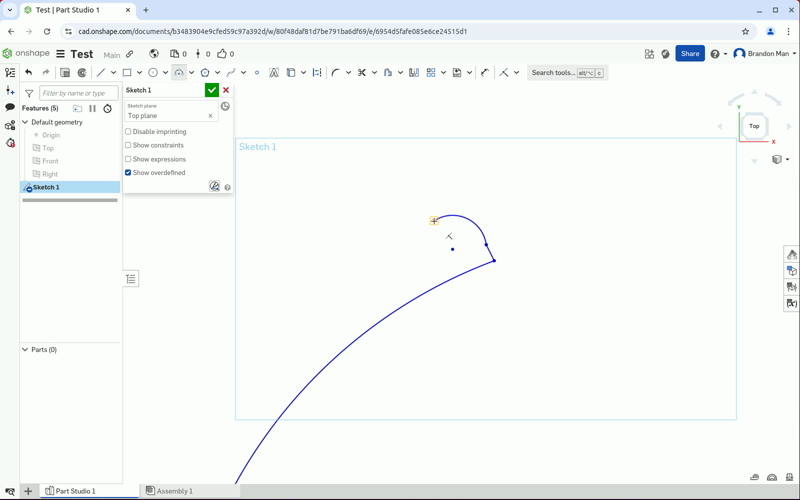
scroll(-6)
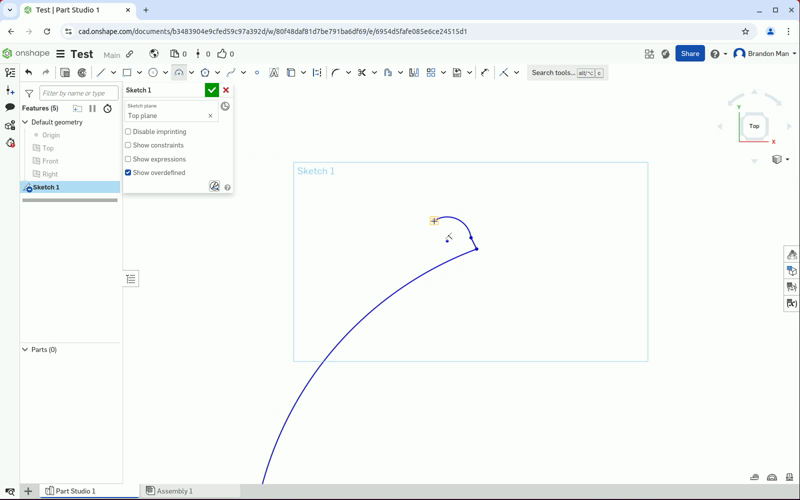
scroll(-6)
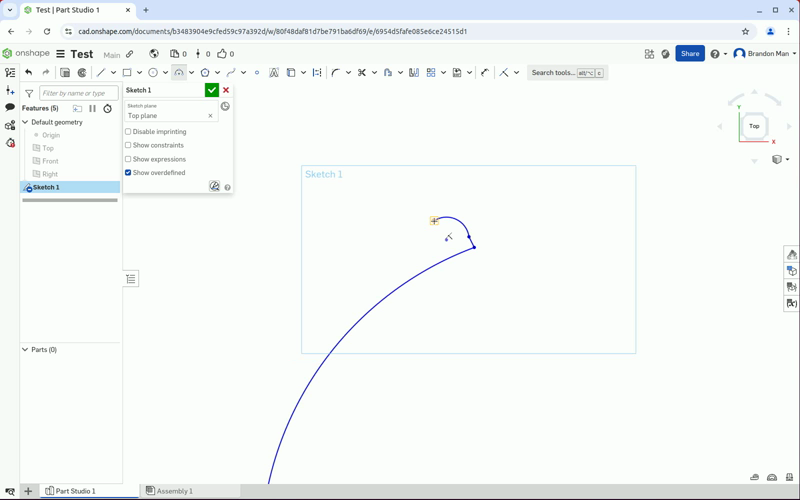
scroll(-6)
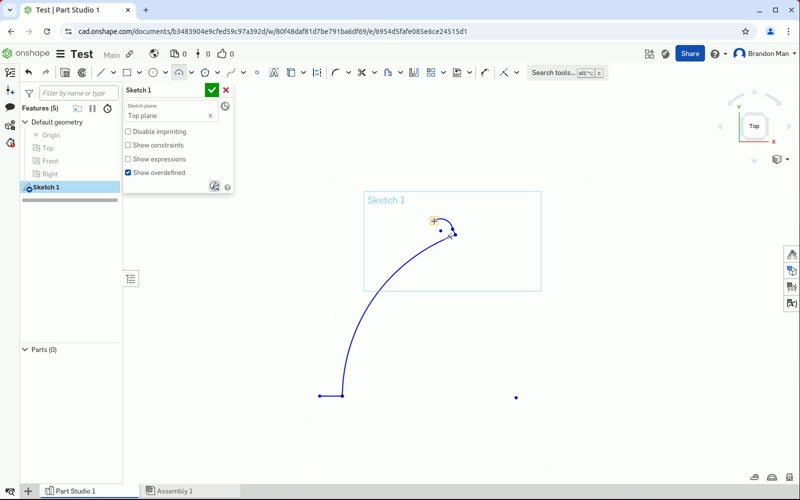
scroll(-6)
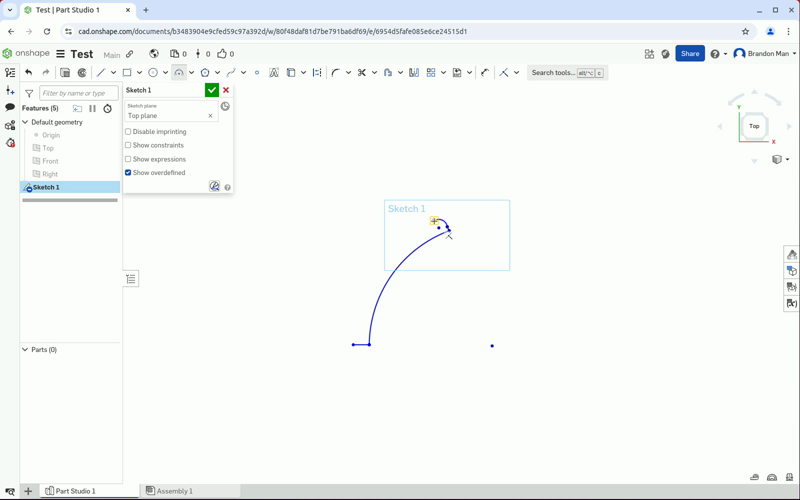
scroll(-6)
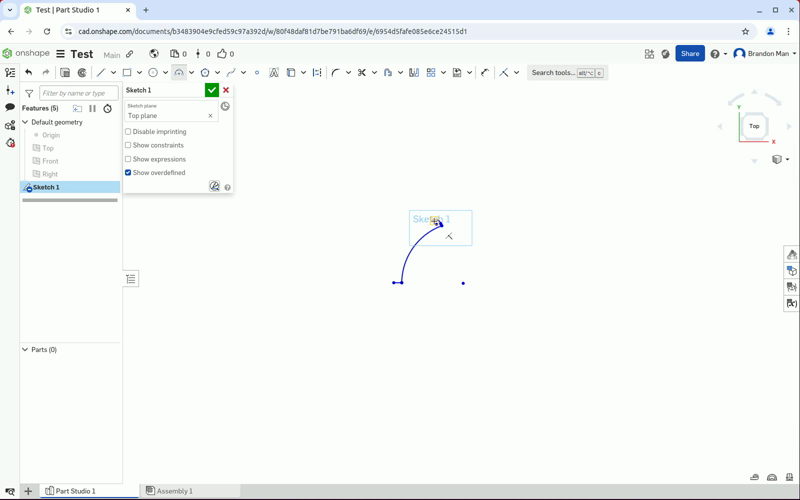
mouse_move(393, 282)
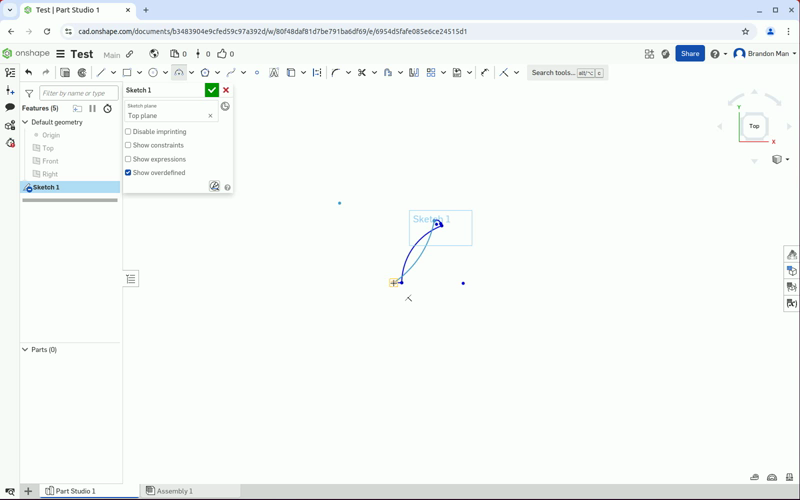
click(393, 282)
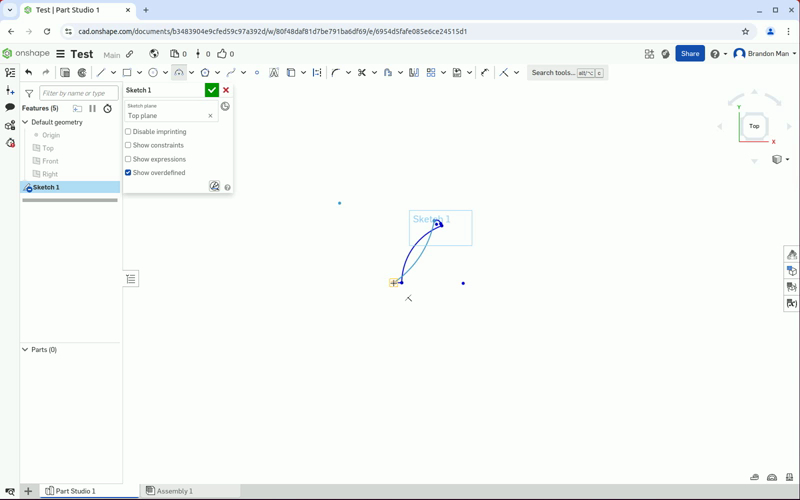
key_down(shift)
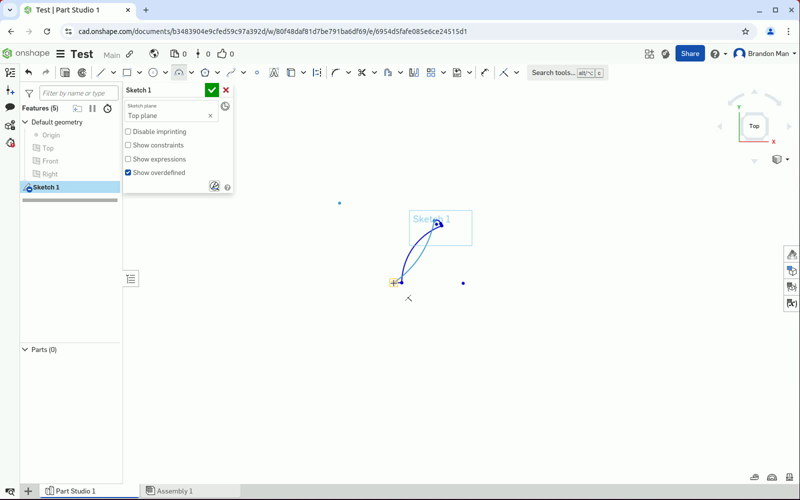
mouse_move(405, 246)
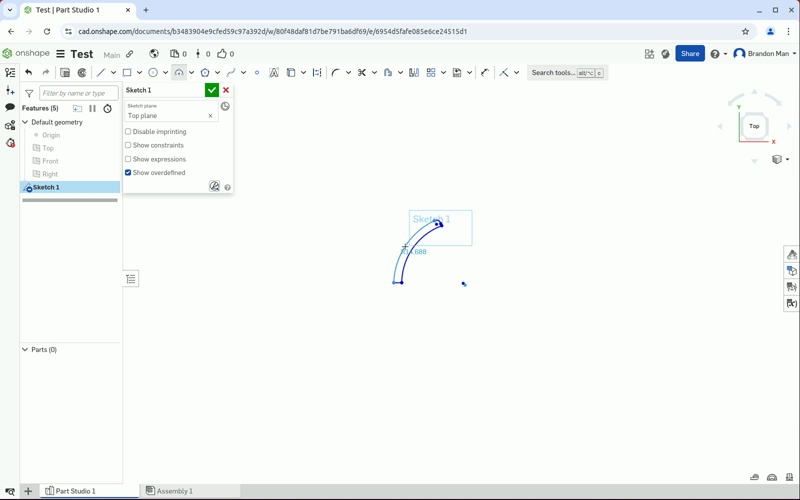
click(405, 246)
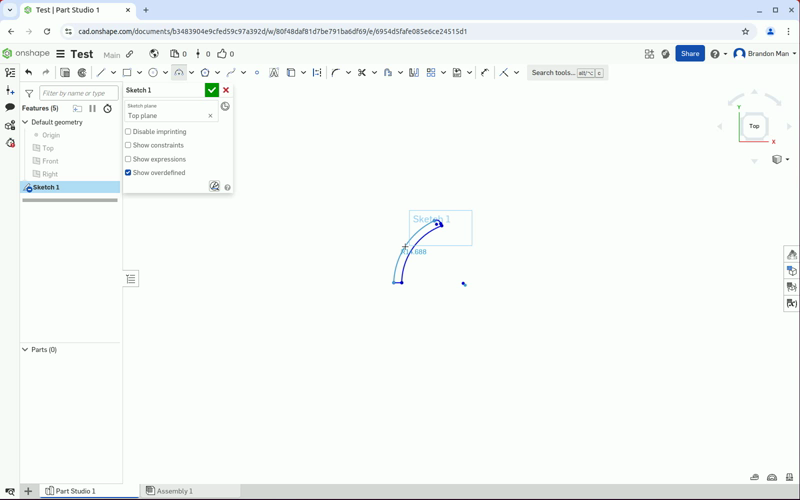
key_up(shift)
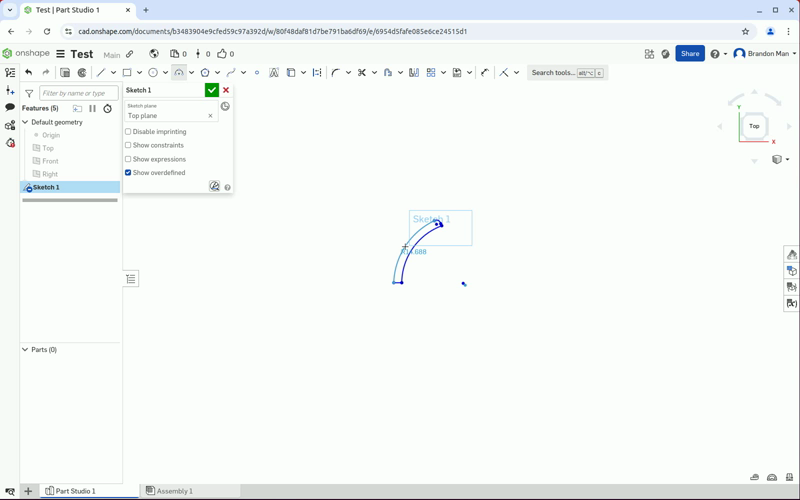
key(esc)
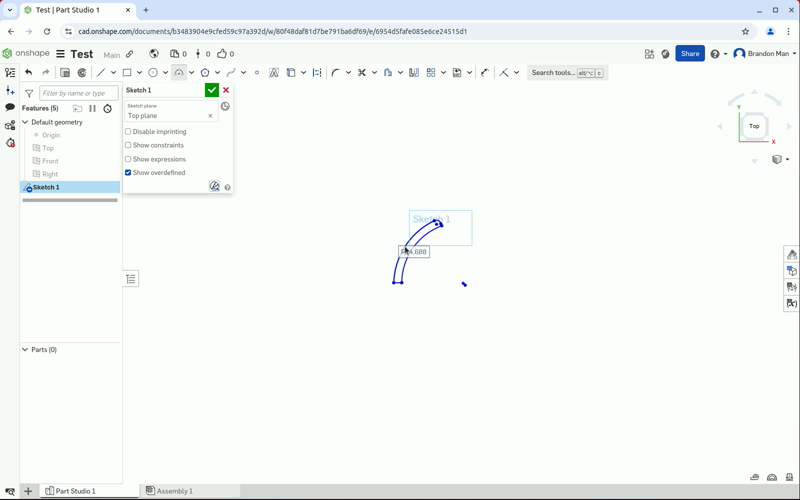
mouse_move(402, 253)
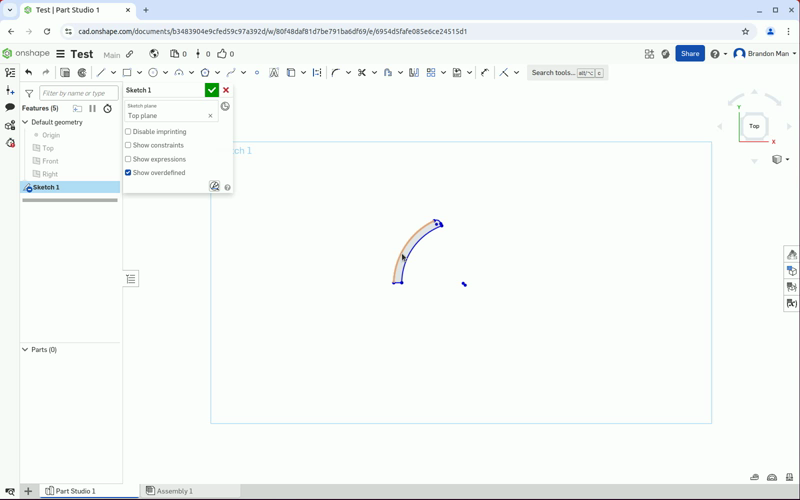
scroll(6)
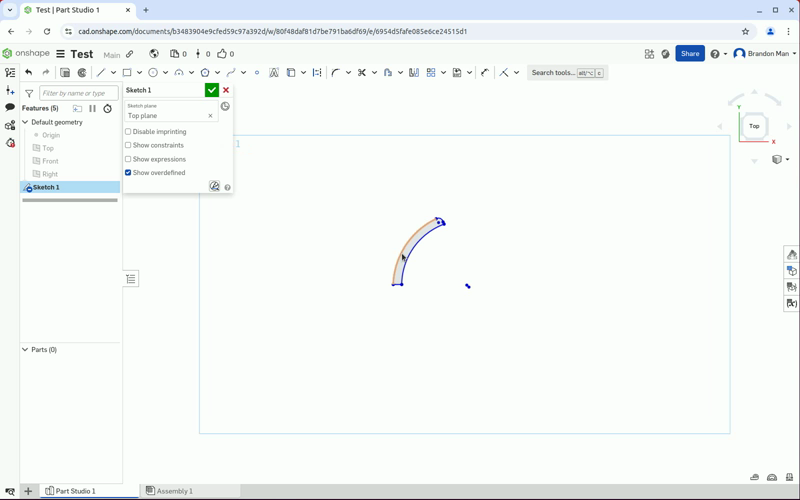
scroll(6)
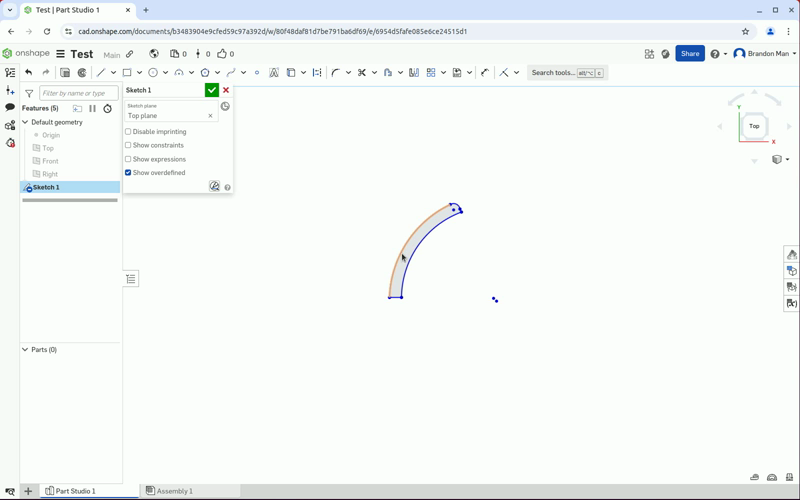
scroll(6)
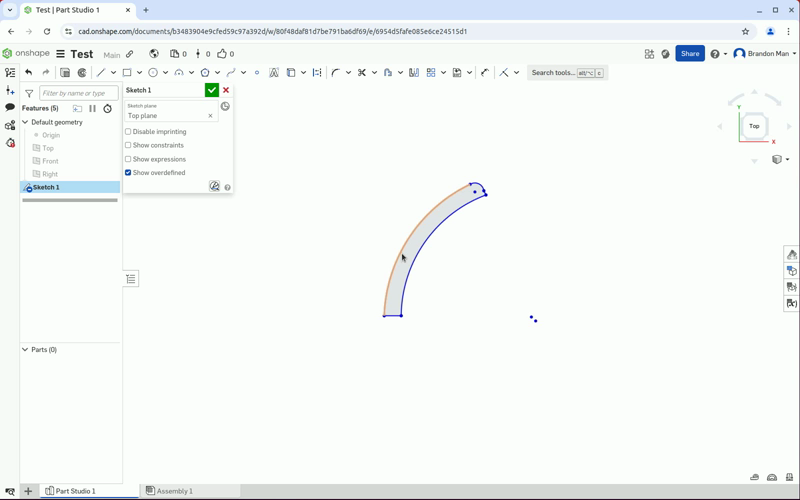
scroll(6)
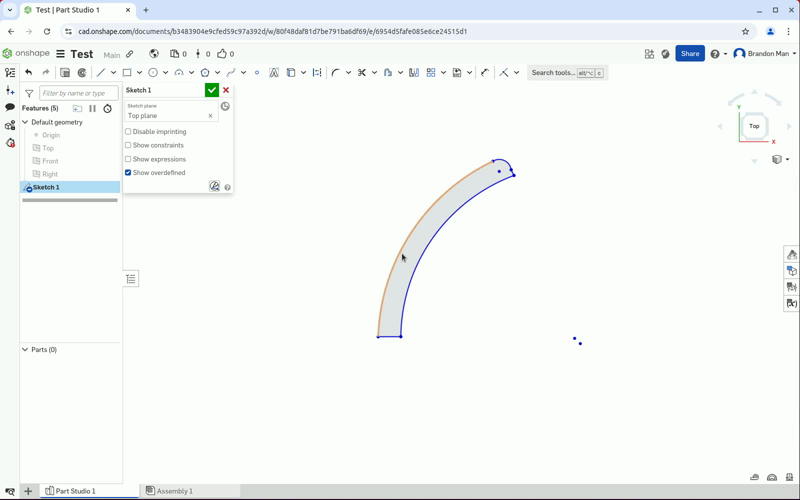
scroll(6)
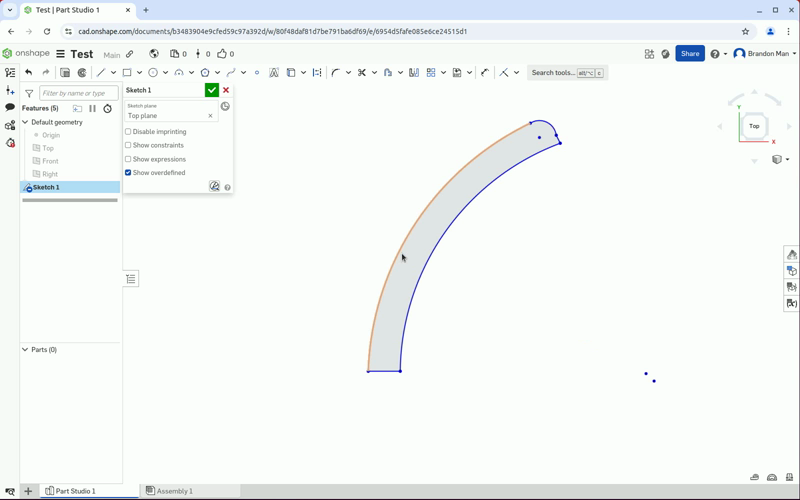
scroll(6)
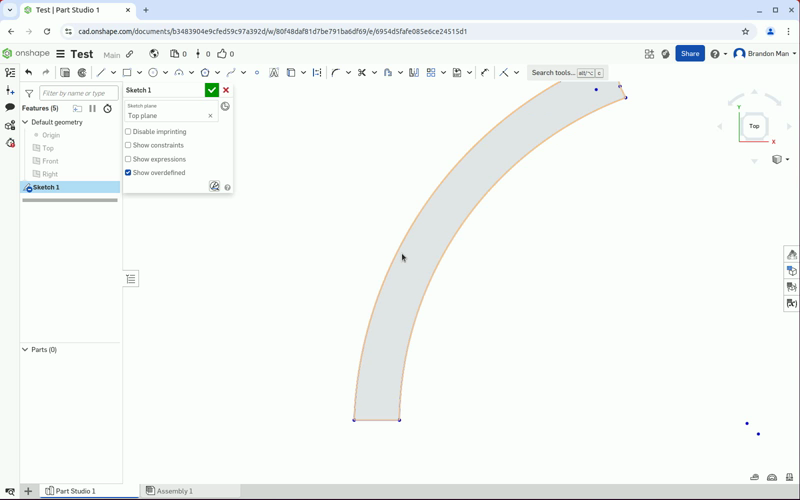
scroll(6)
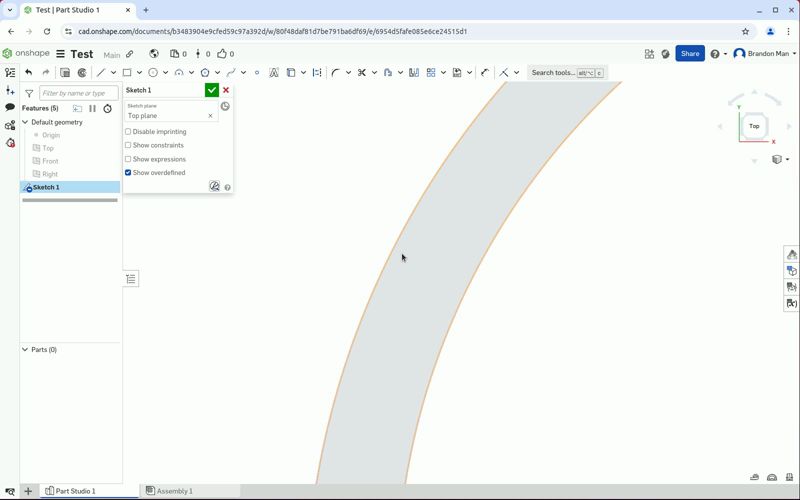
click(402, 253)
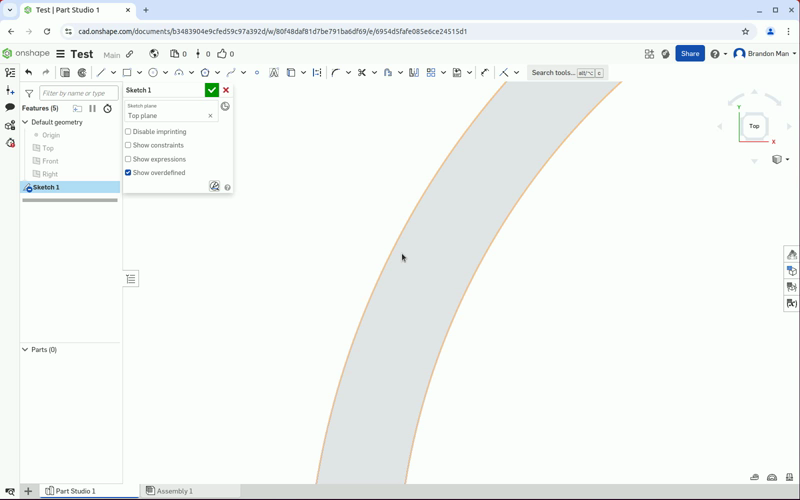
scroll(-6)
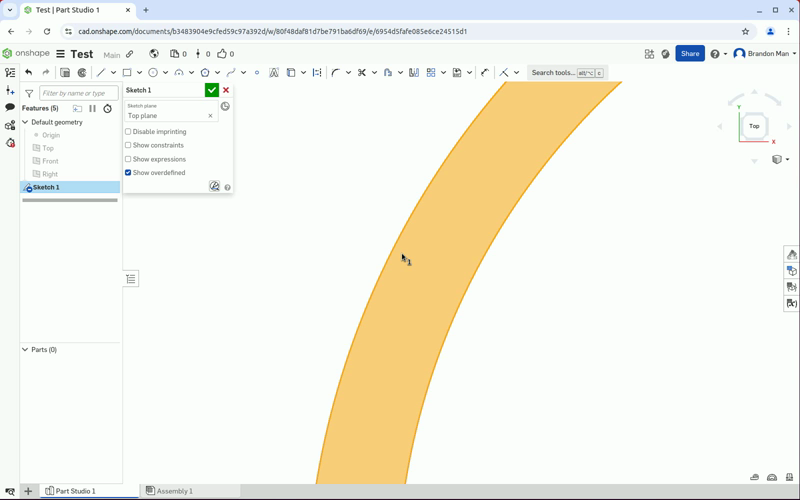
scroll(-6)
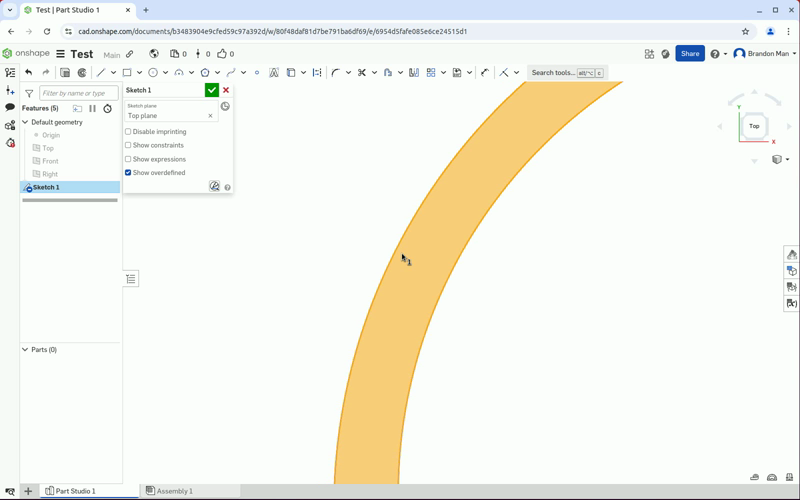
scroll(-6)
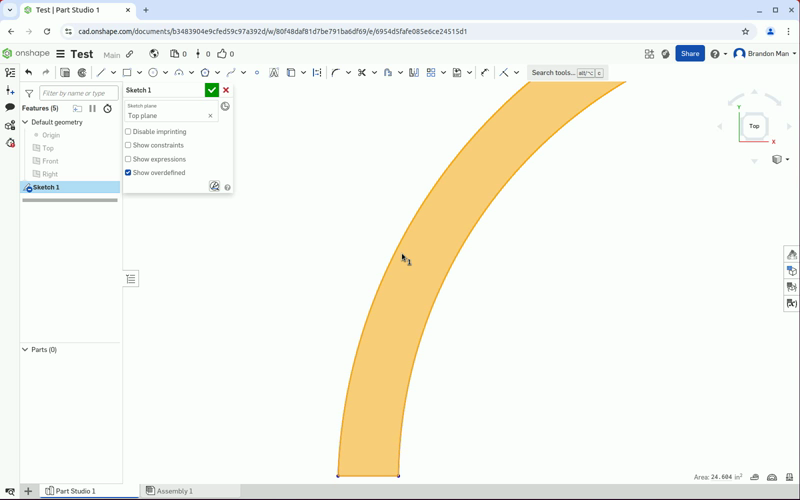
scroll(-6)
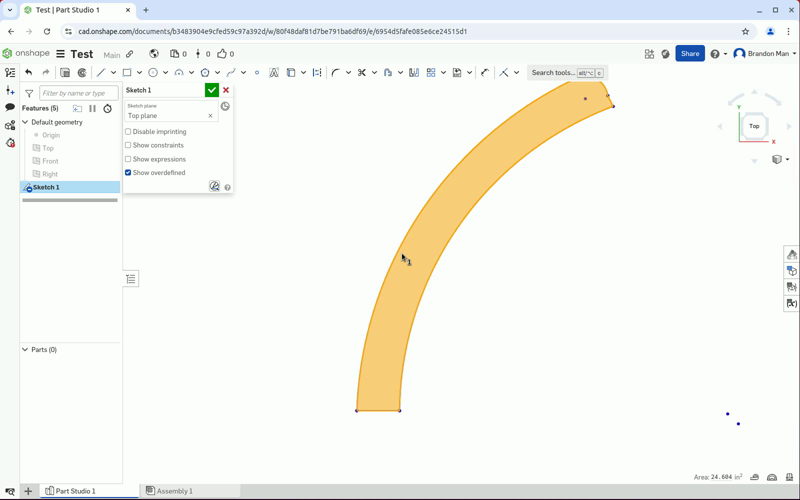
scroll(-6)
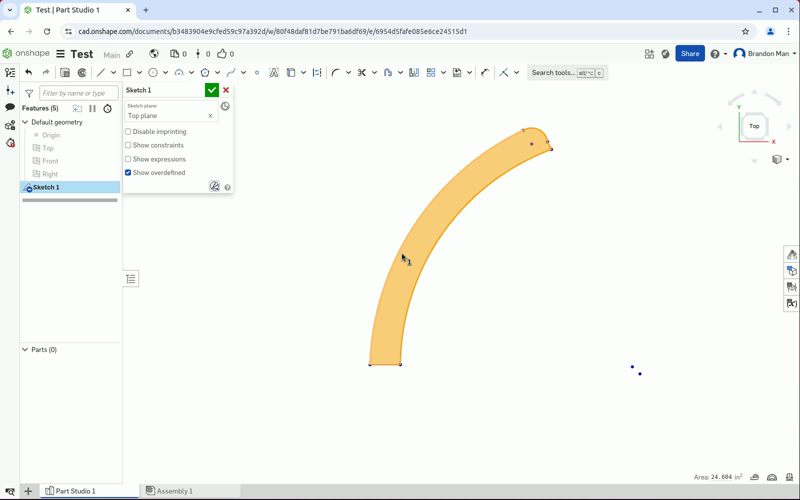
scroll(-6)
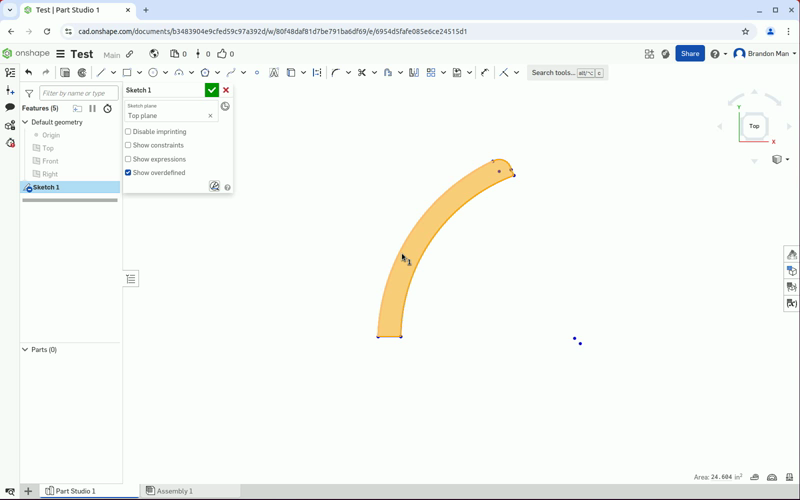
scroll(-6)
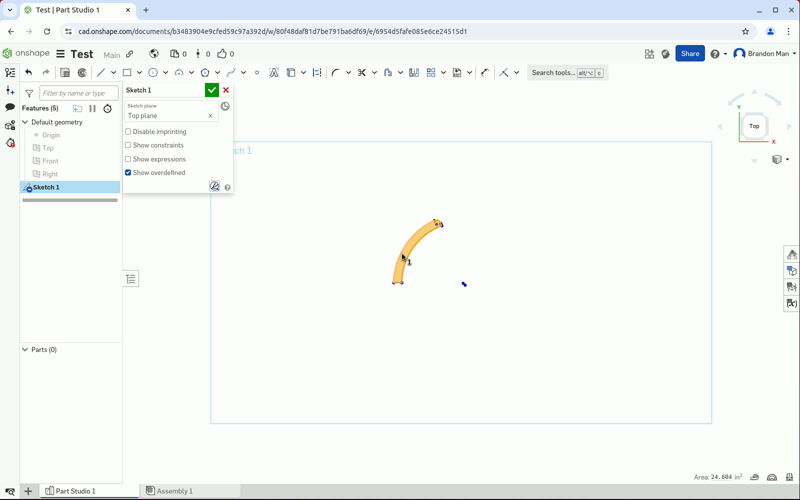
mouse_move(73, 352)
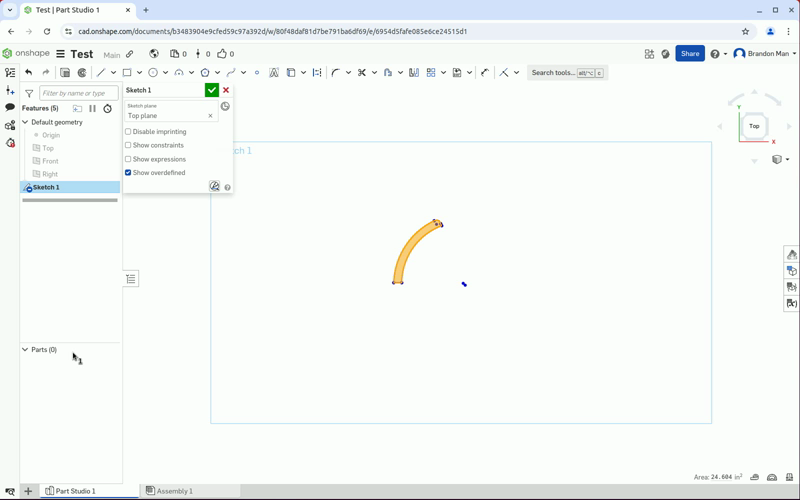
key(shift+y)
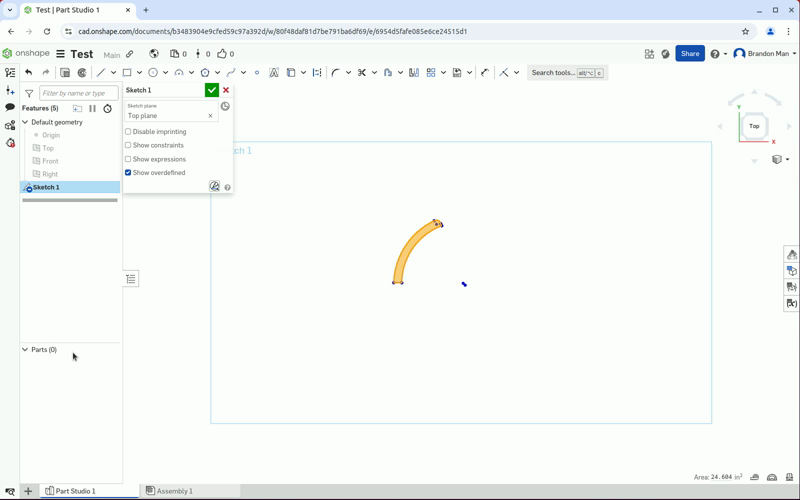
key(shift+e)
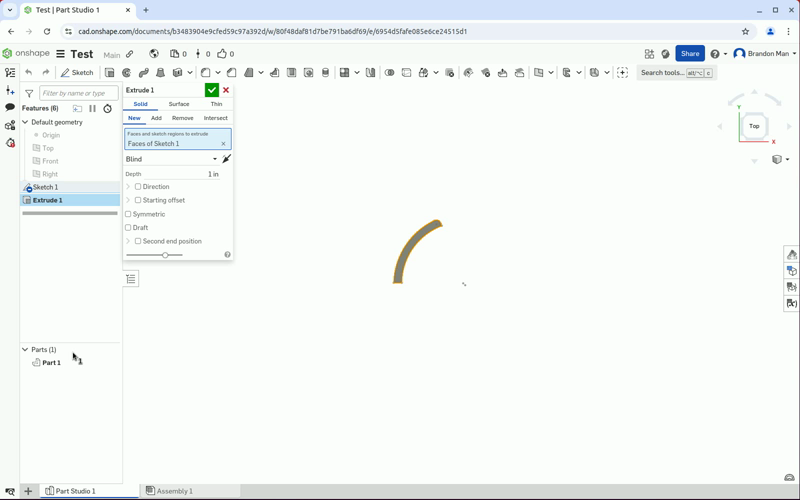
mouse_move(143, 106)
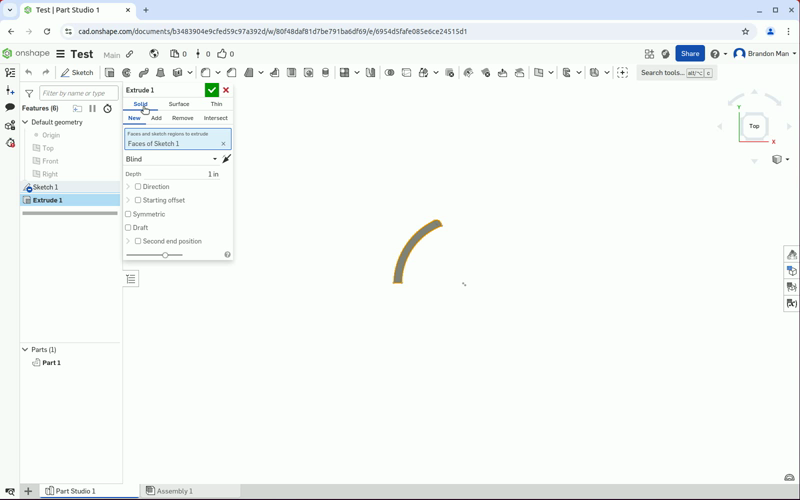
click(143, 106)
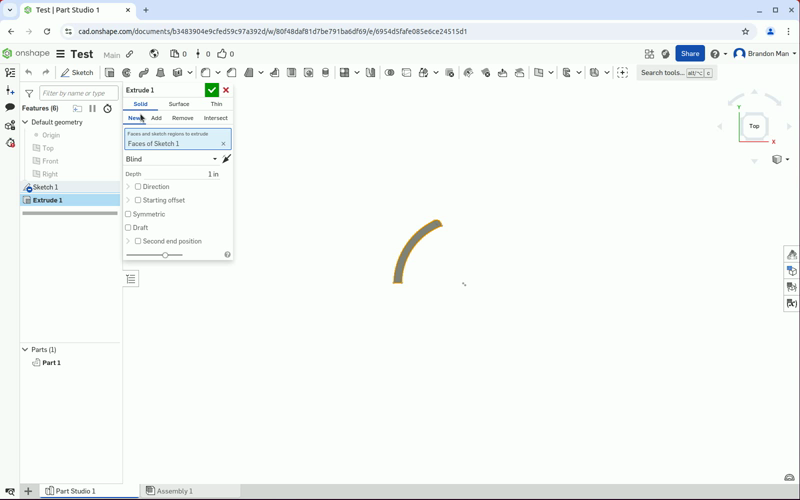
mouse_move(137, 120)
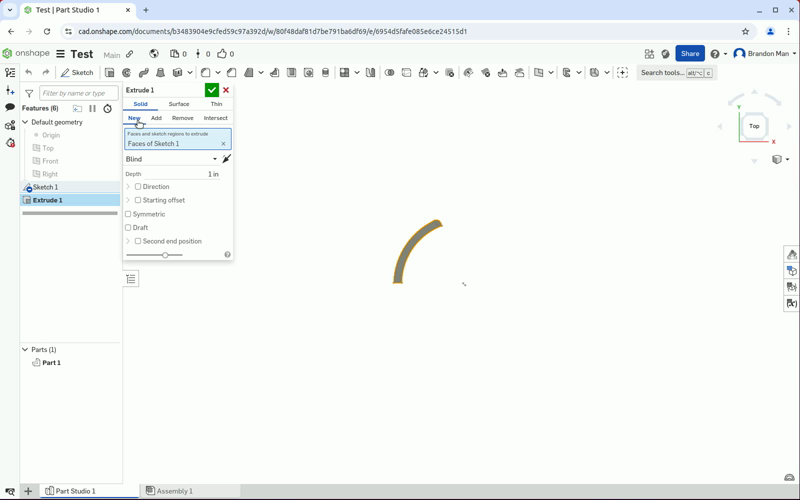
click(137, 120)
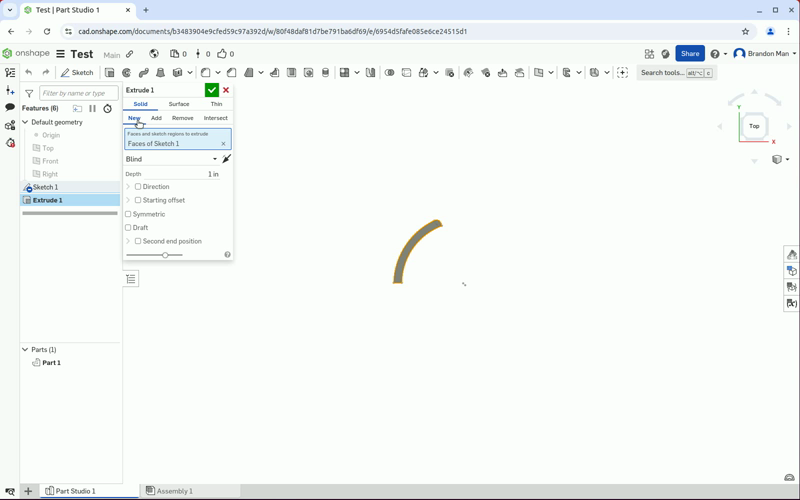
key(tab, 4)
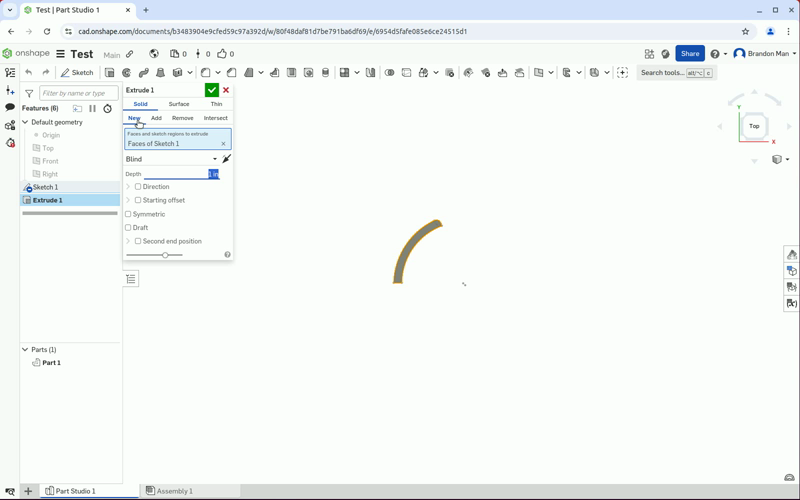
text(1.926)
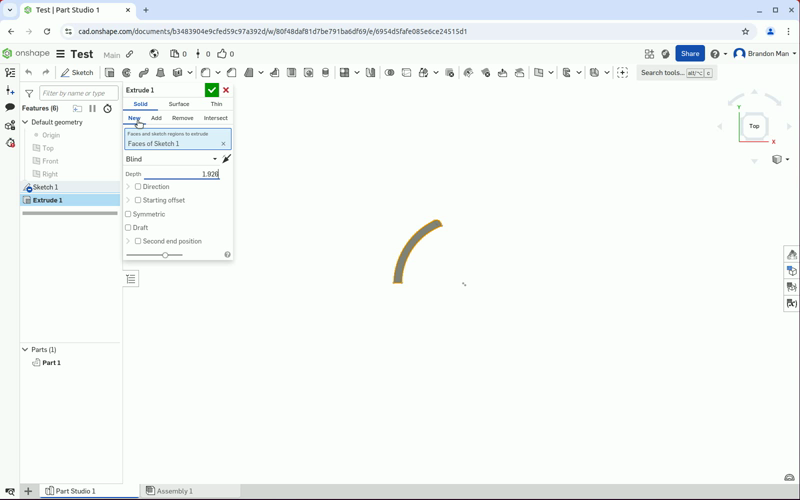
key(tab, 3)
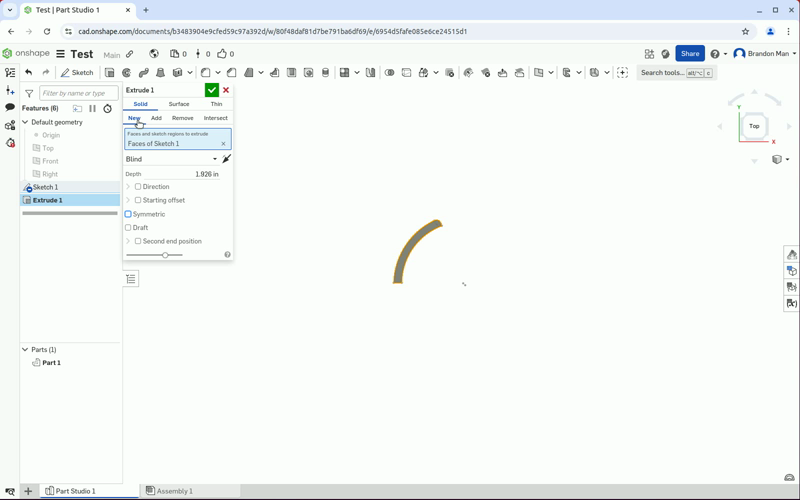
key(space)
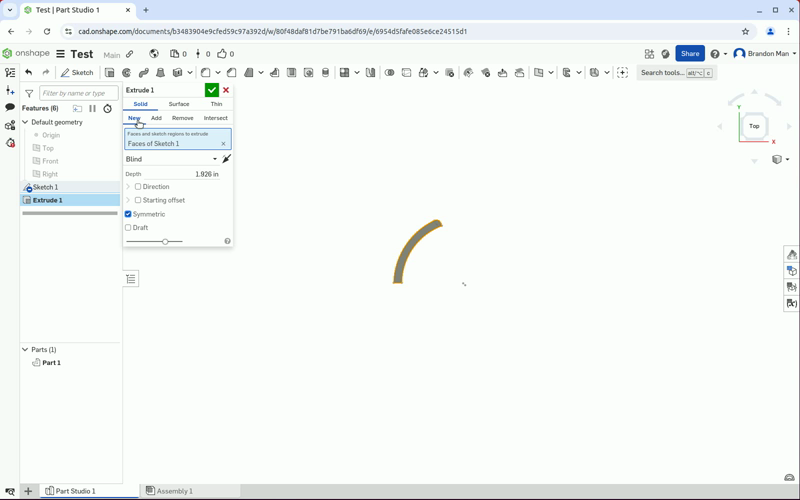
key(enter)
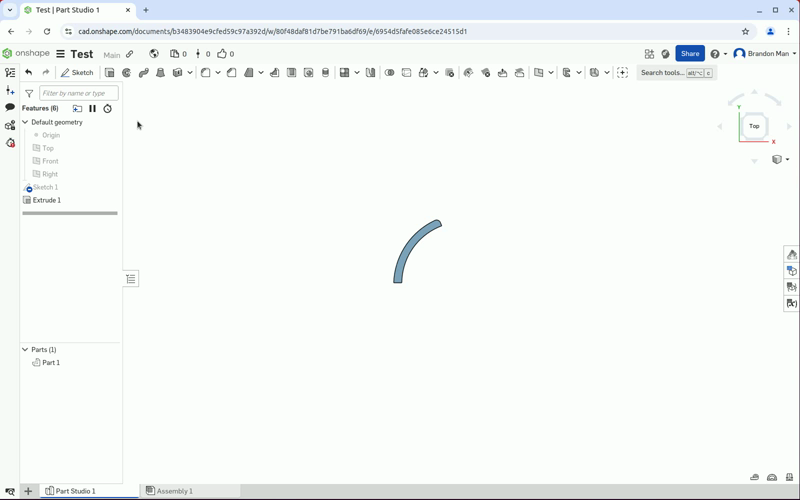
key(shift+h)
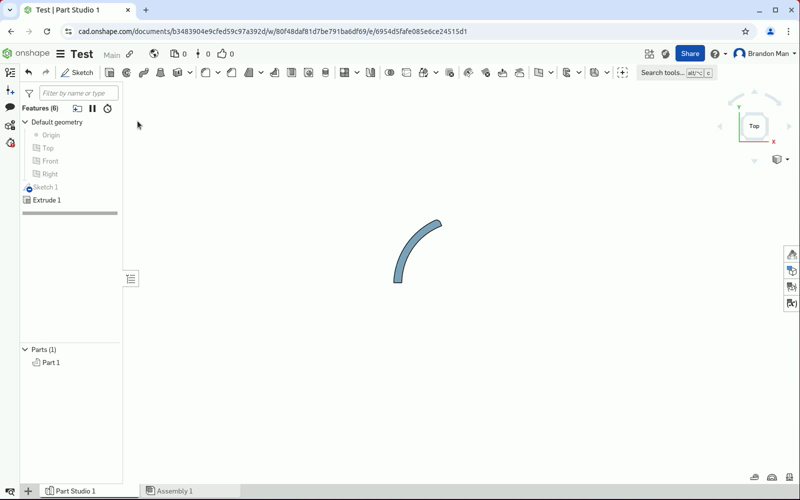
key(shift+h)
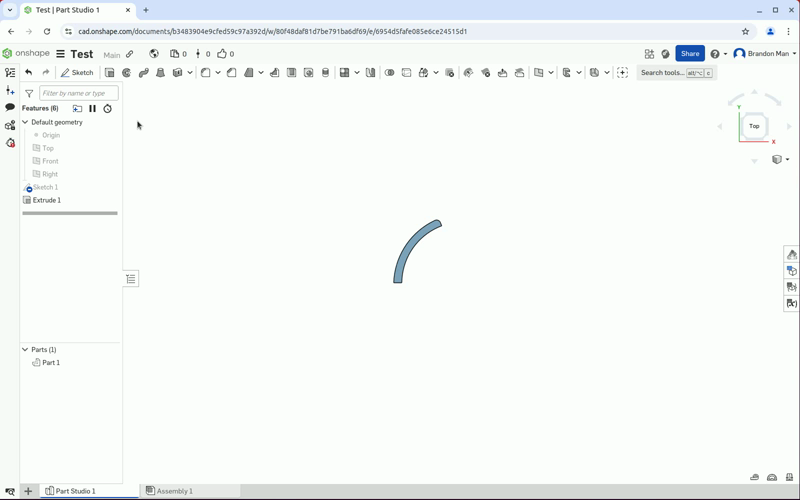
mouse_move(73, 189)
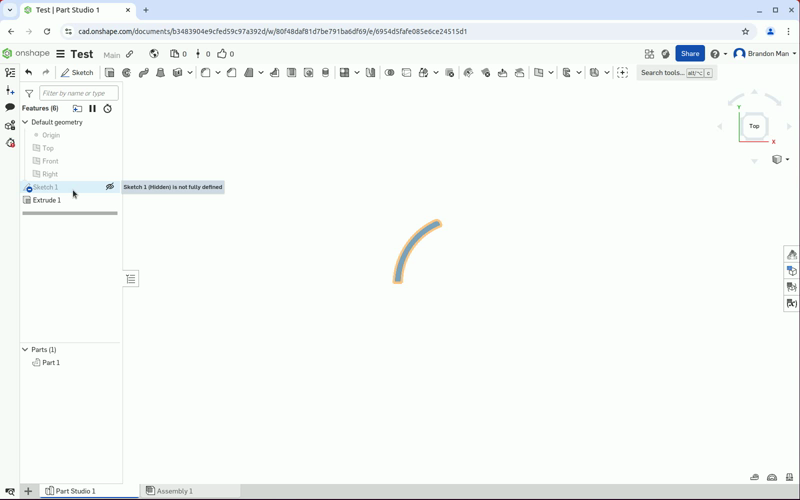
click(73, 189)
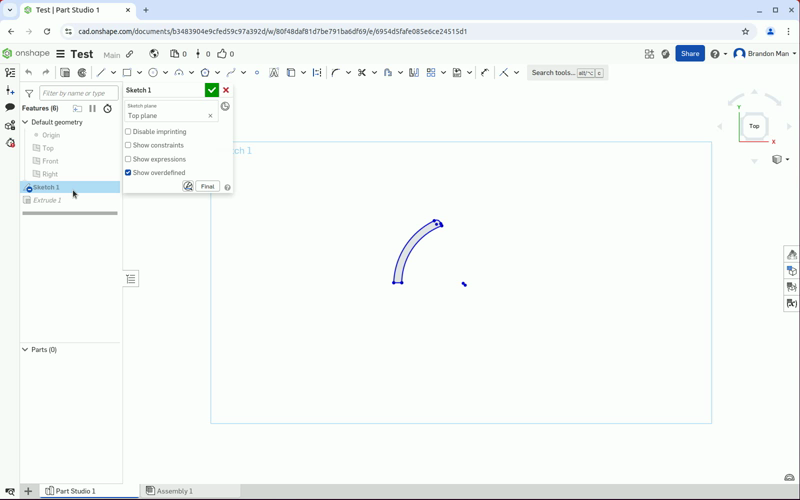
mouse_move(229, 92)
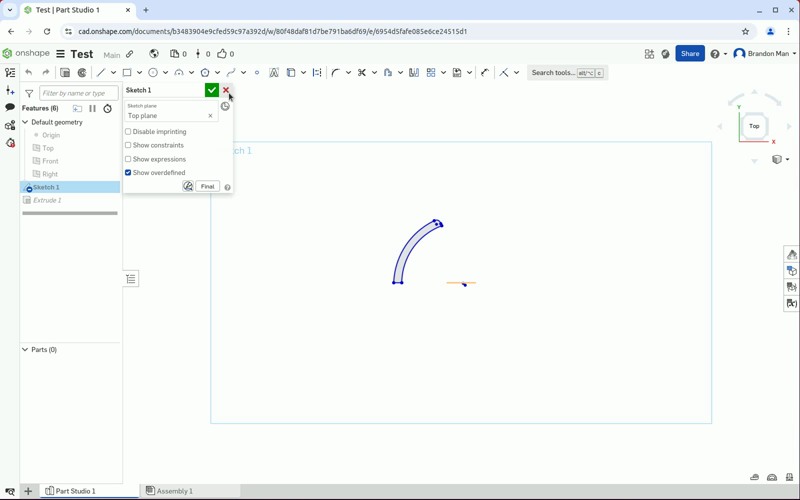
click(229, 92)
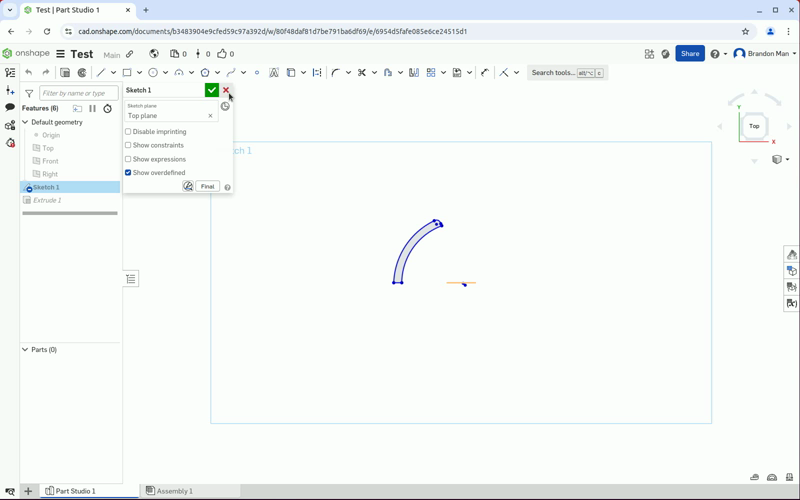
key(shift+s)
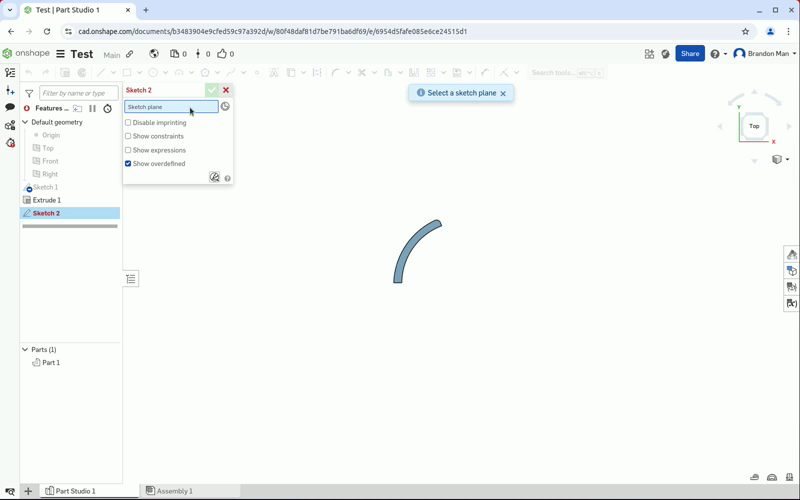
mouse_move(73, 150)
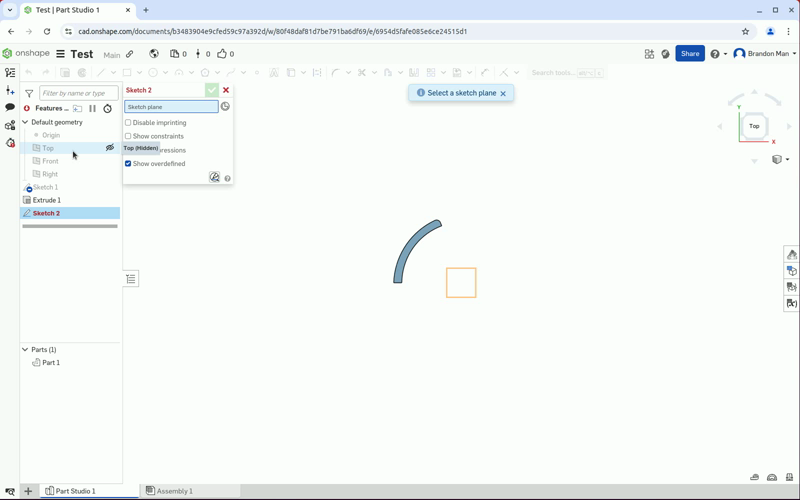
click(73, 150)
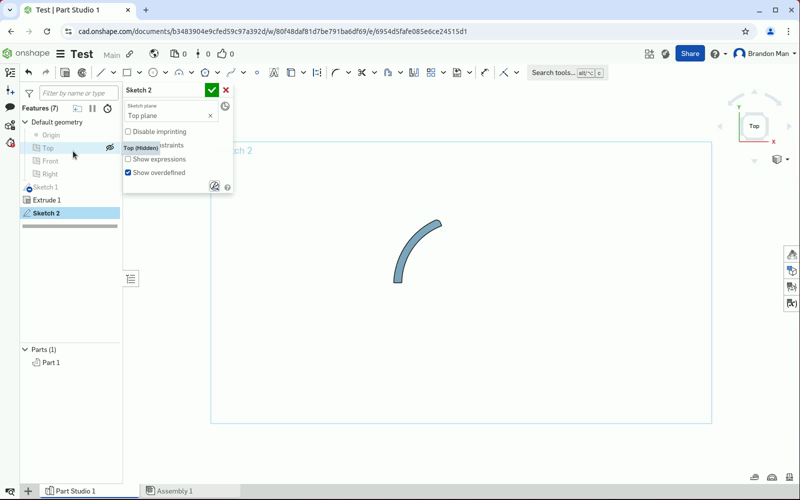
mouse_move(73, 352)
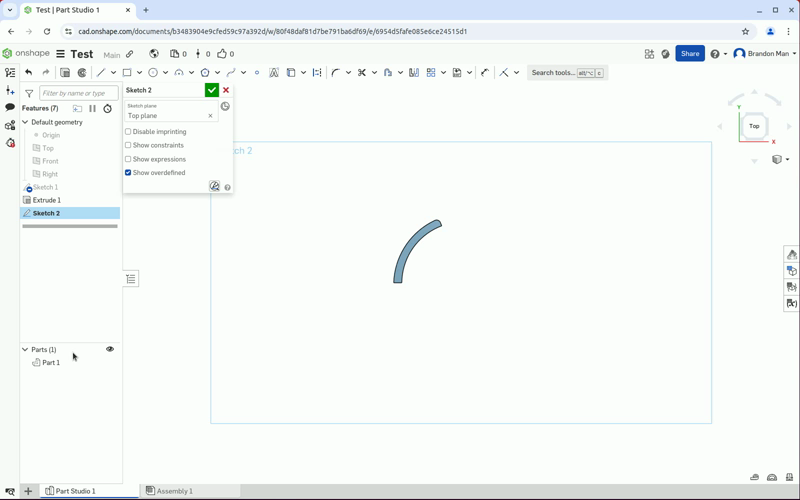
key(y)
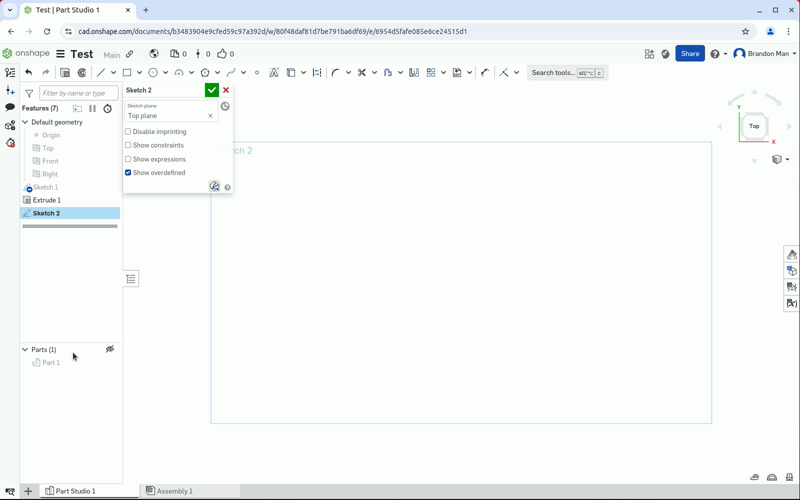
key(l)
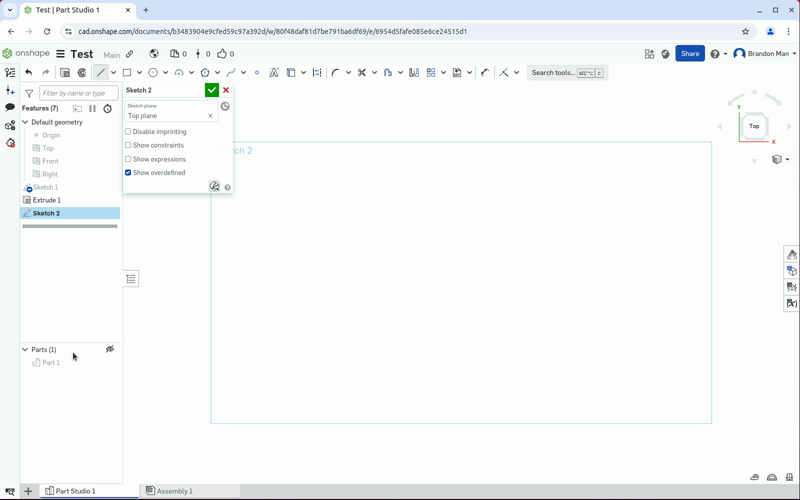
key_down(shift)
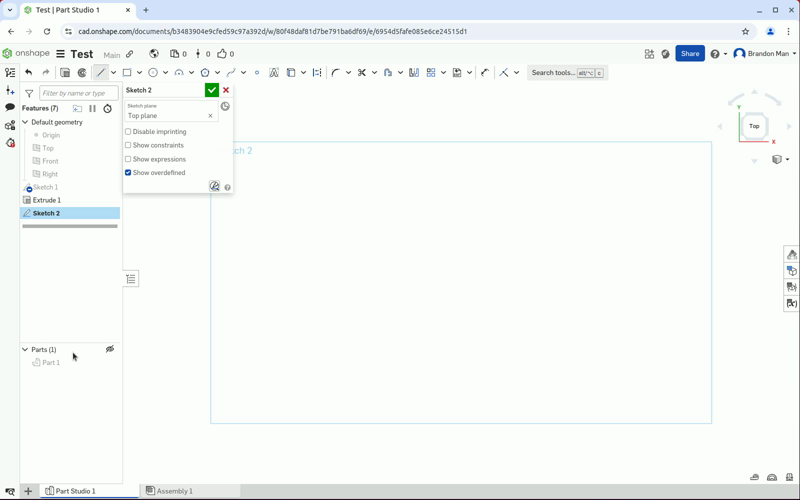
mouse_move(385, 298)
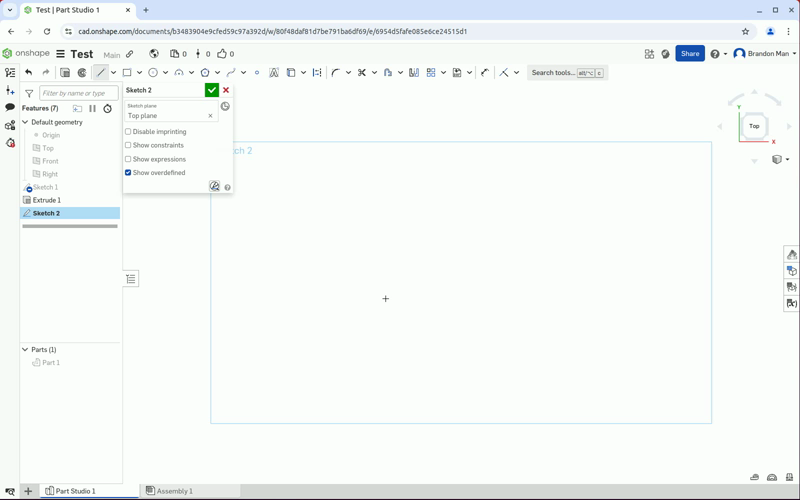
click(385, 298)
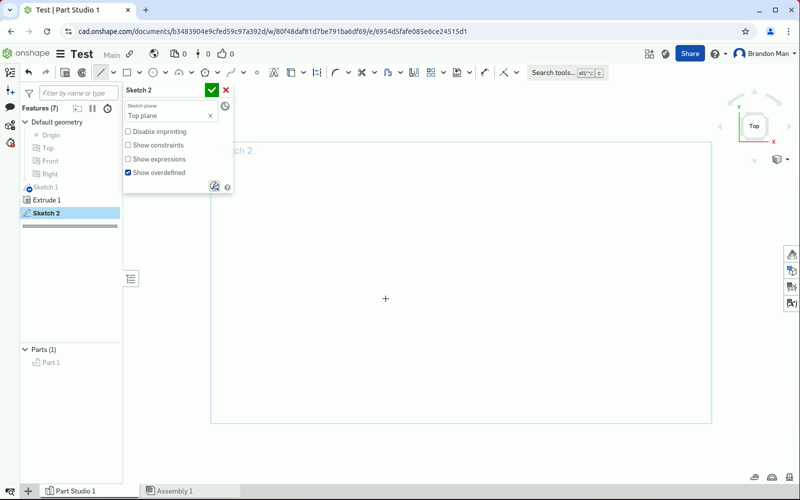
key_up(shift)
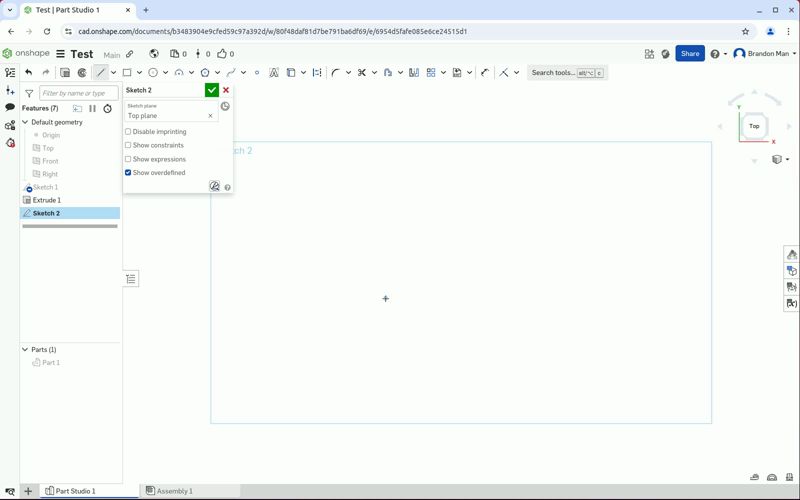
key_down(shift)
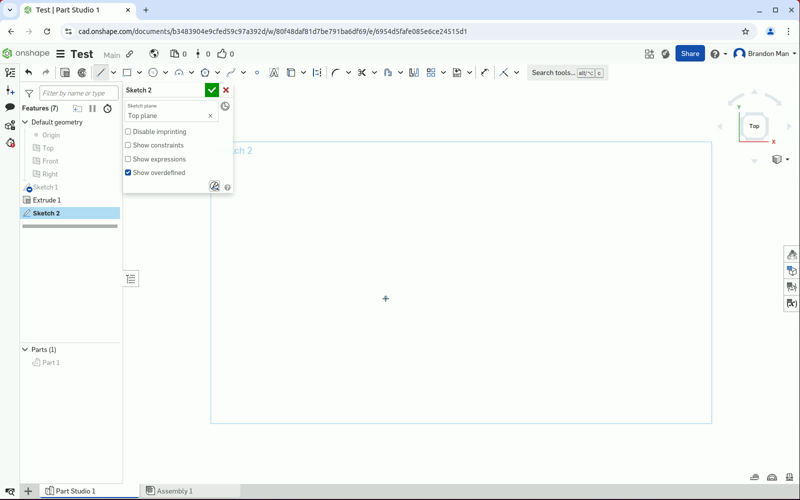
mouse_move(415, 298)
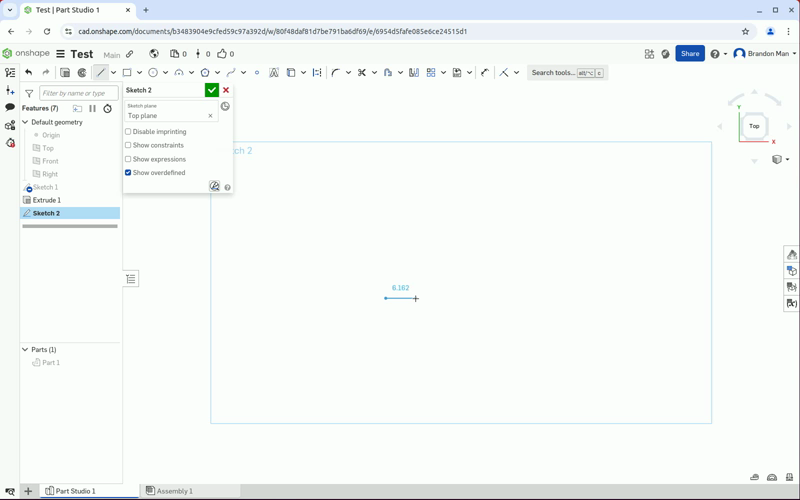
mouse_move(393, 298)
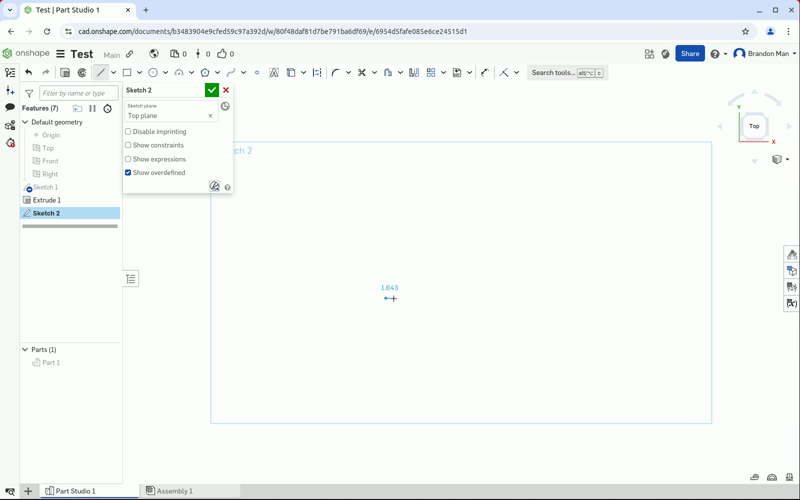
click(393, 298)
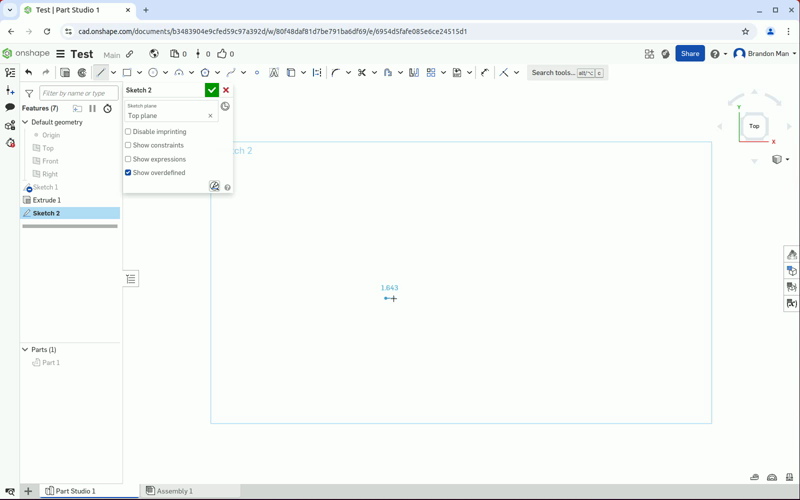
key_up(shift)
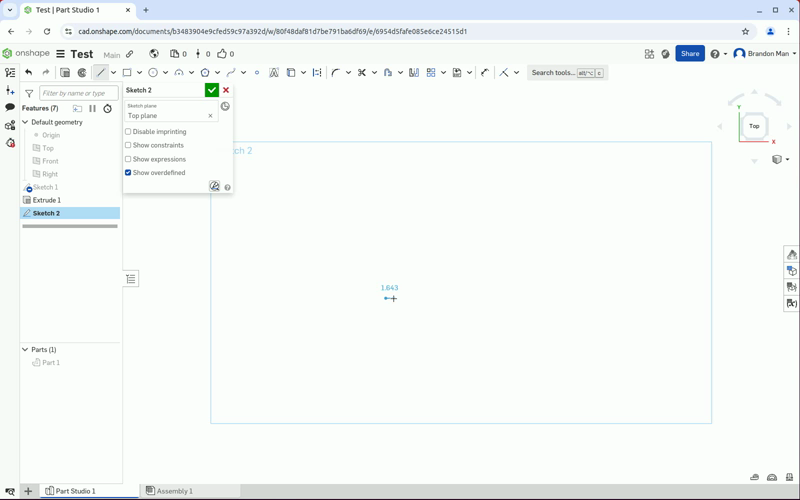
key_down(shift)
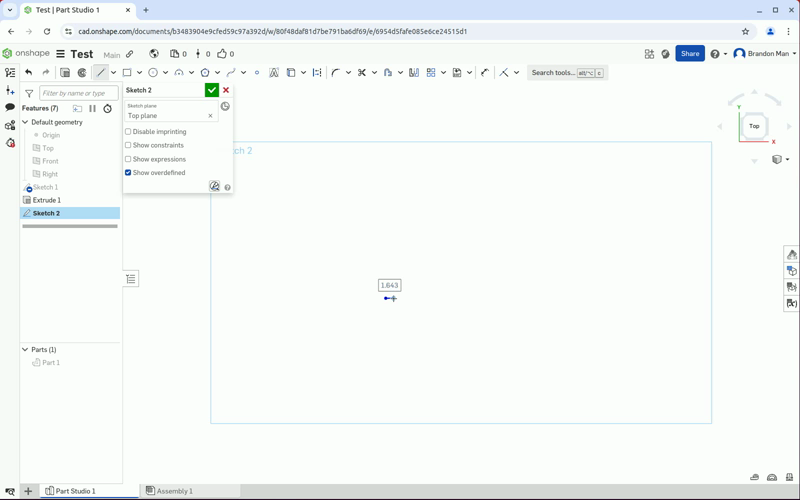
mouse_move(423, 298)
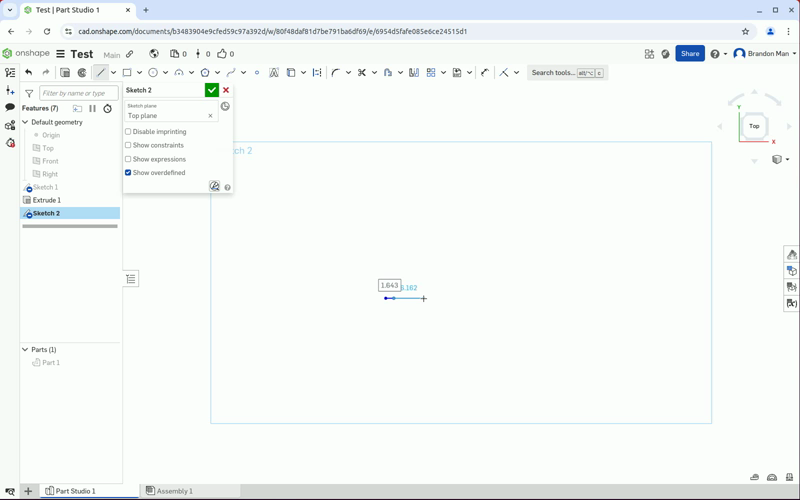
mouse_move(393, 282)
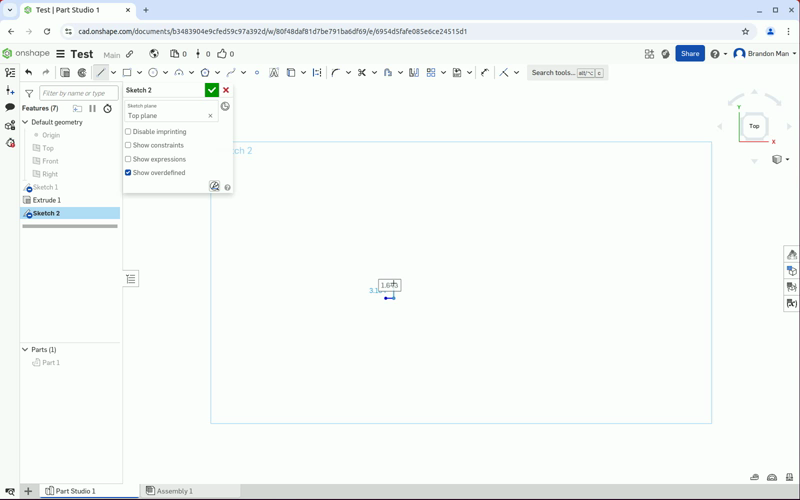
click(393, 282)
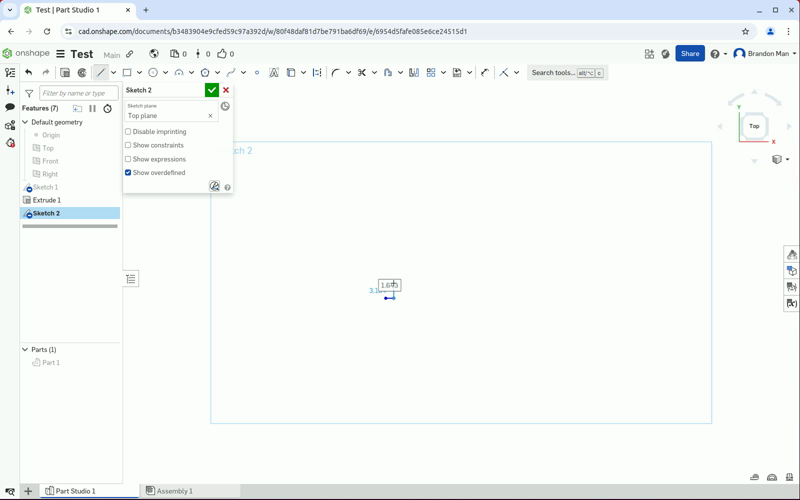
key_up(shift)
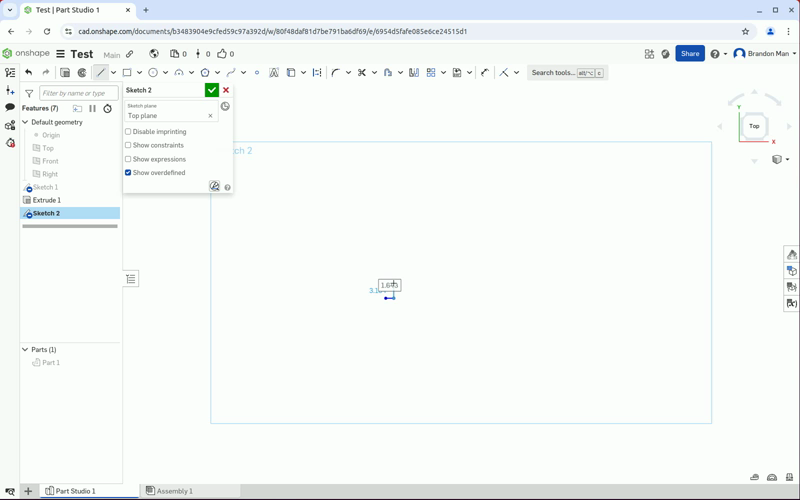
key_down(shift)
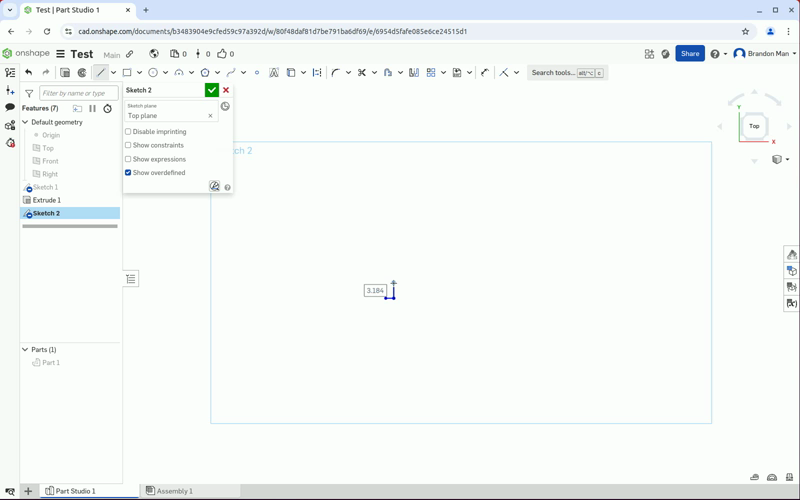
mouse_move(423, 282)
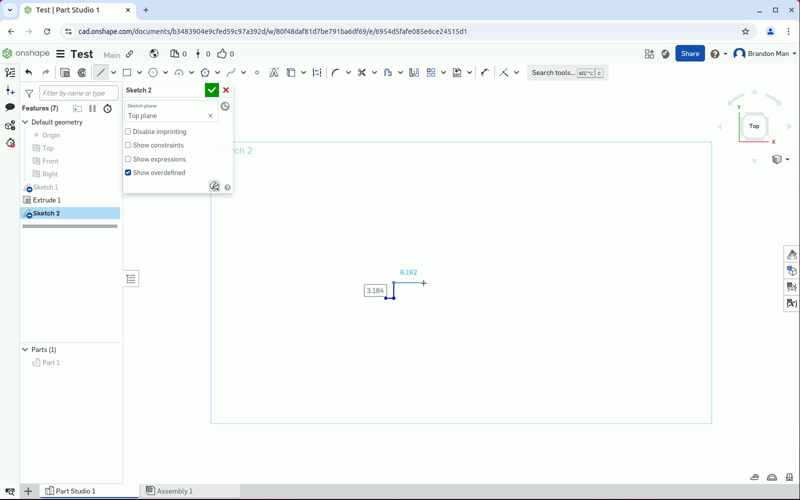
mouse_move(393, 270)
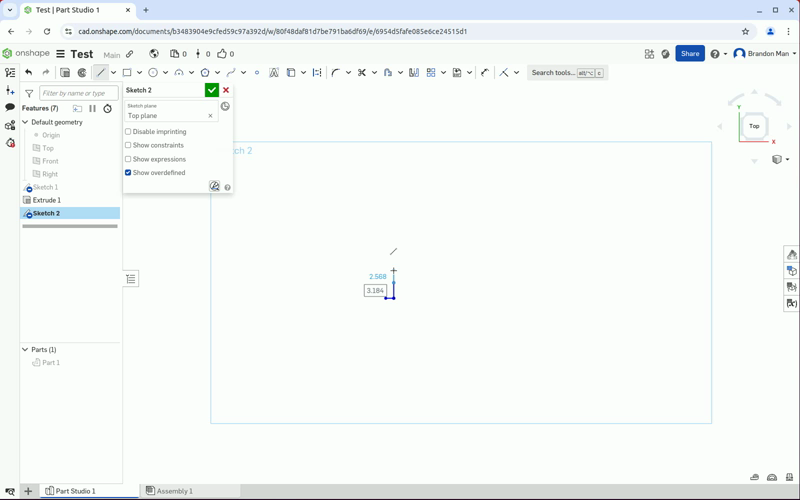
click(393, 270)
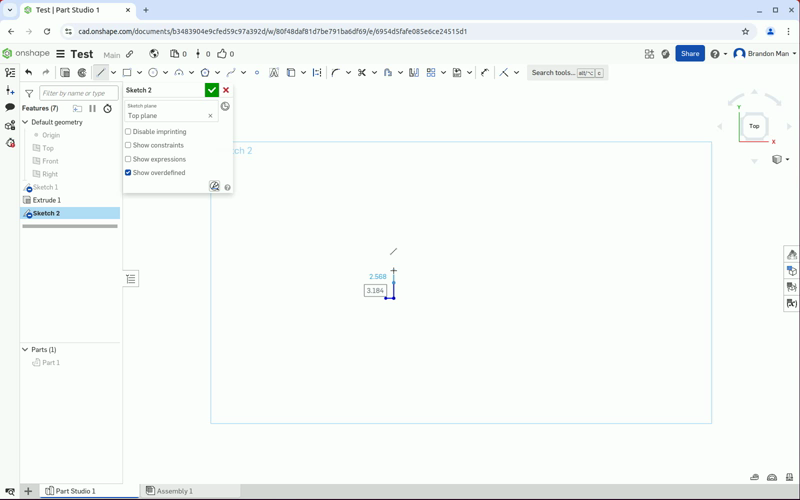
key_up(shift)
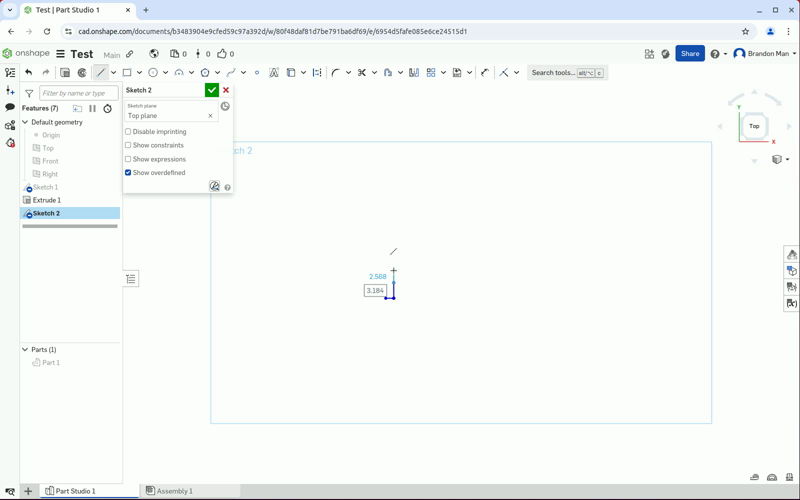
key_down(shift)
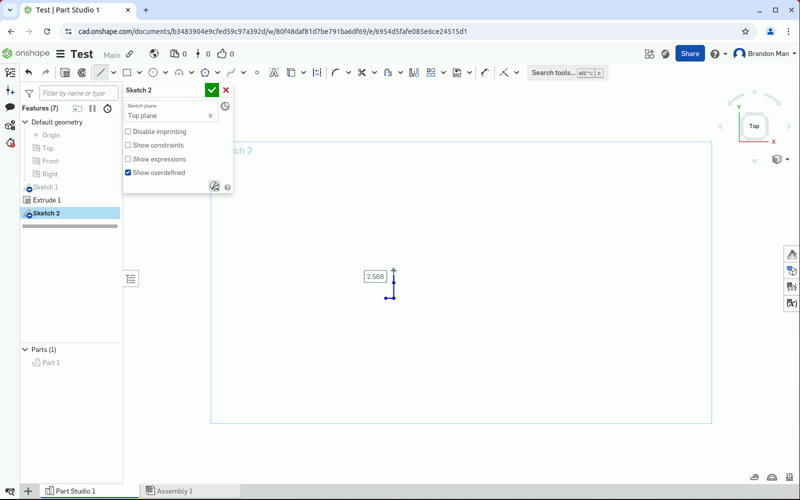
mouse_move(393, 192)
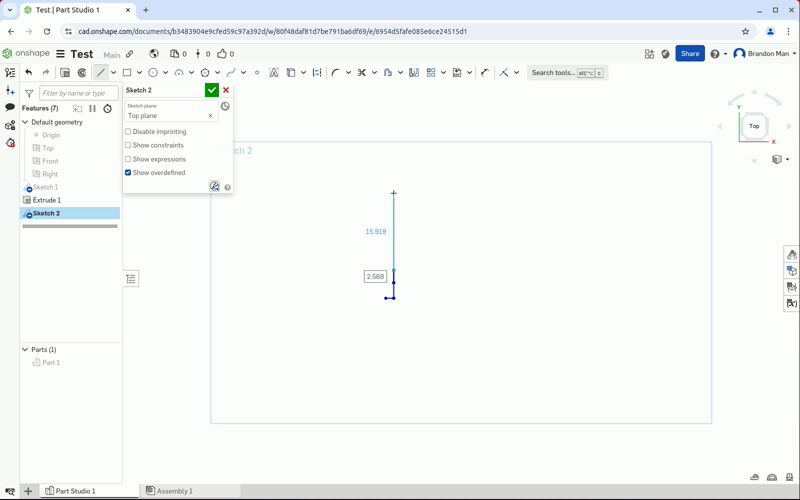
click(393, 192)
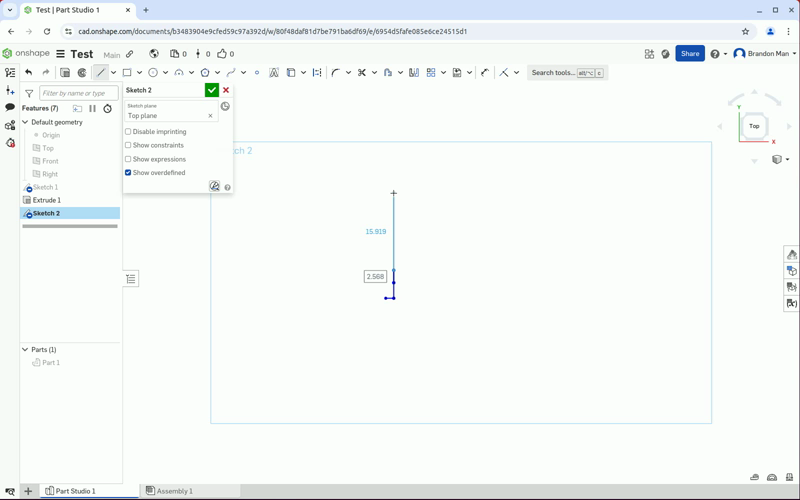
key_up(shift)
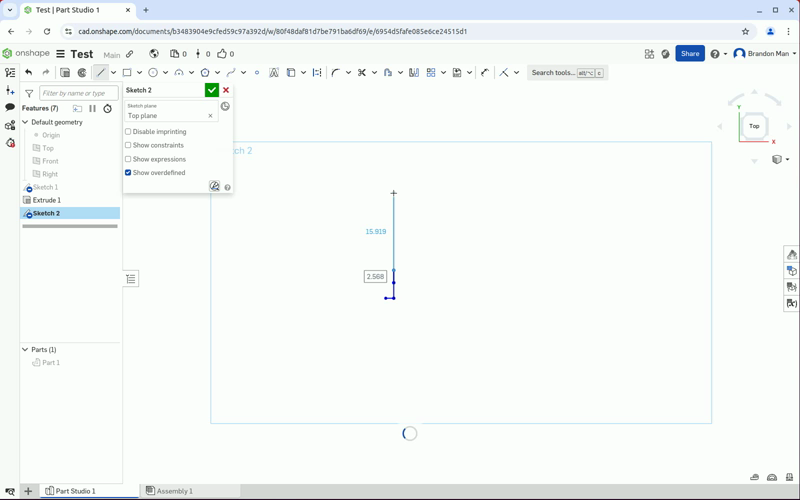
key_down(shift)
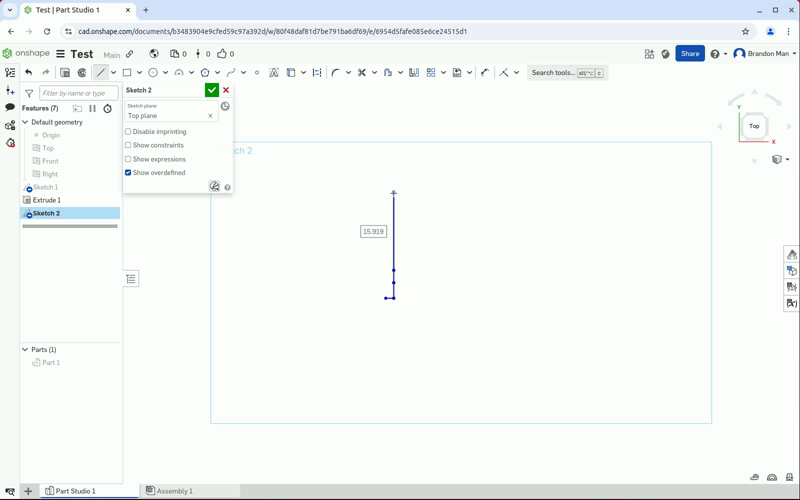
mouse_move(423, 192)
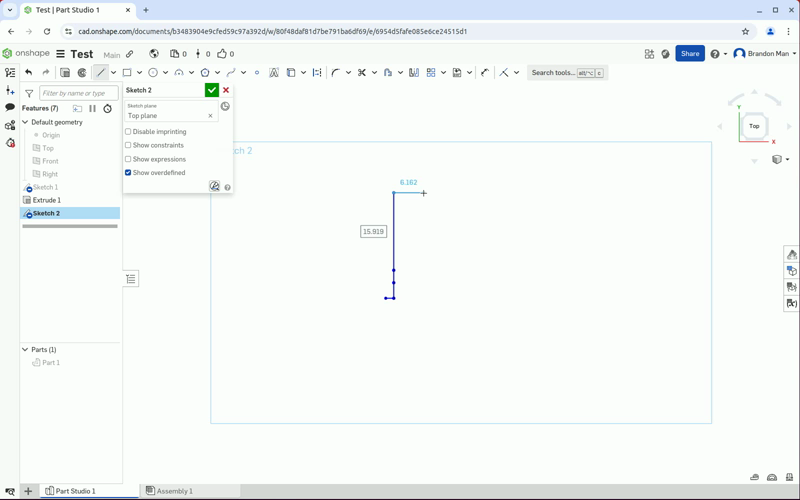
mouse_move(385, 192)
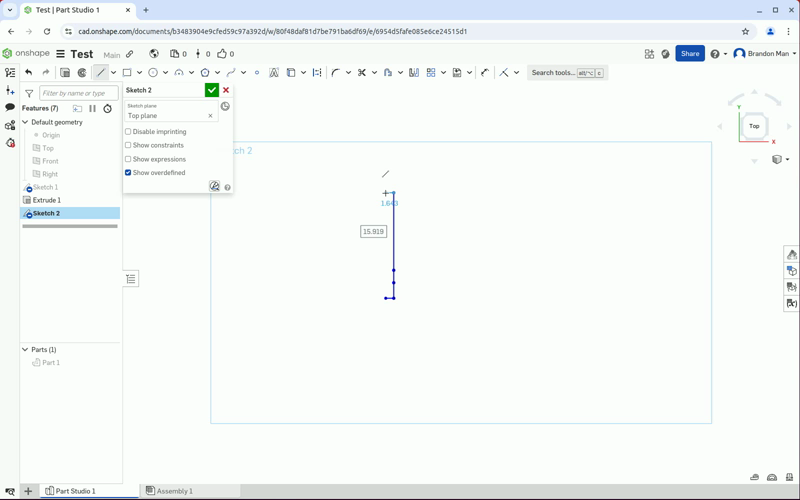
click(385, 192)
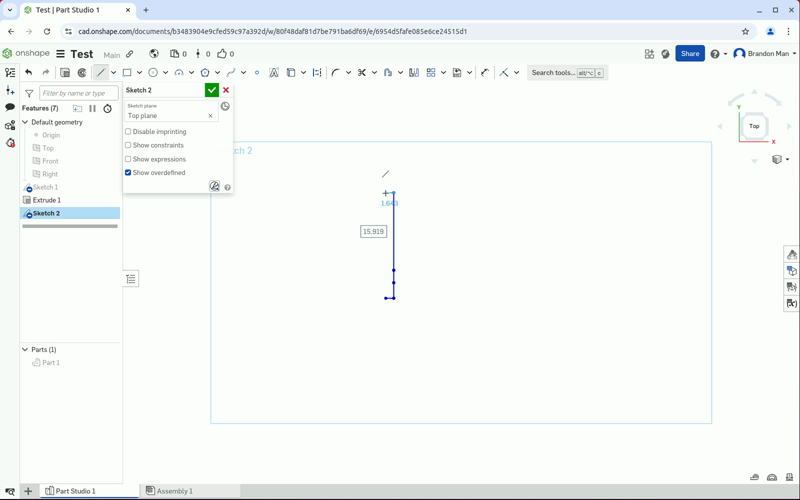
key_up(shift)
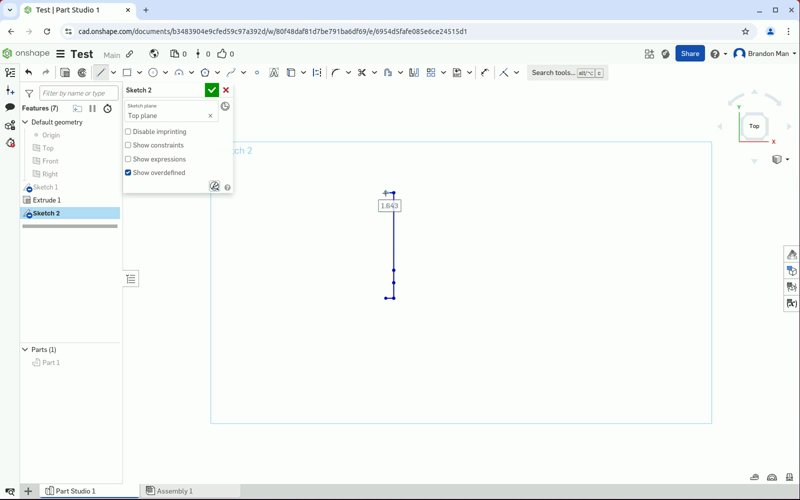
key_down(shift)
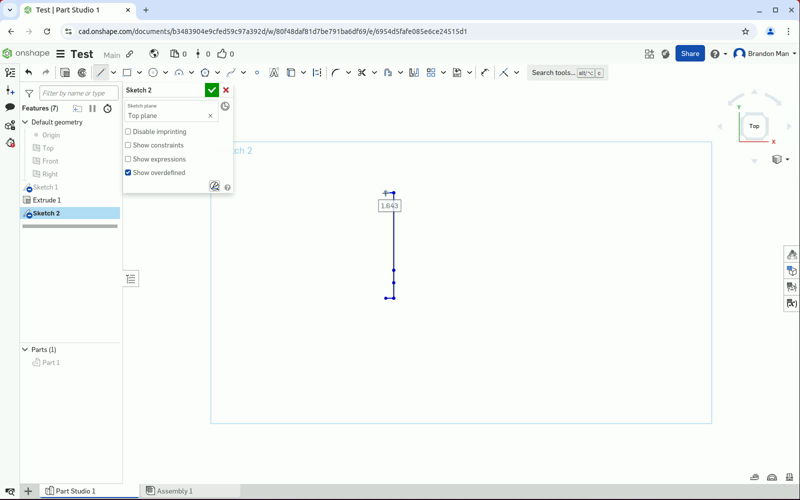
mouse_move(385, 298)
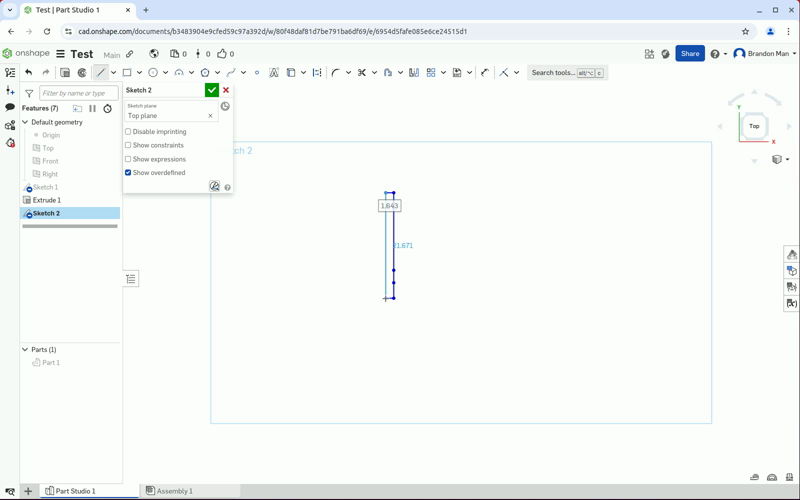
key_up(shift)
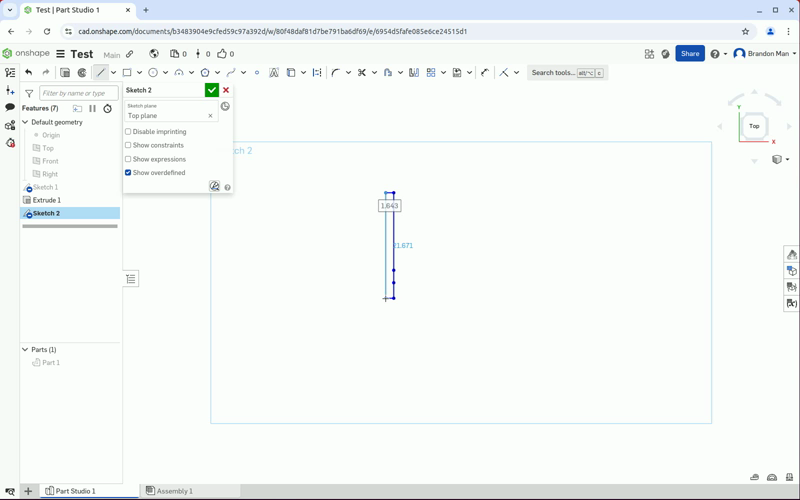
click(385, 298)
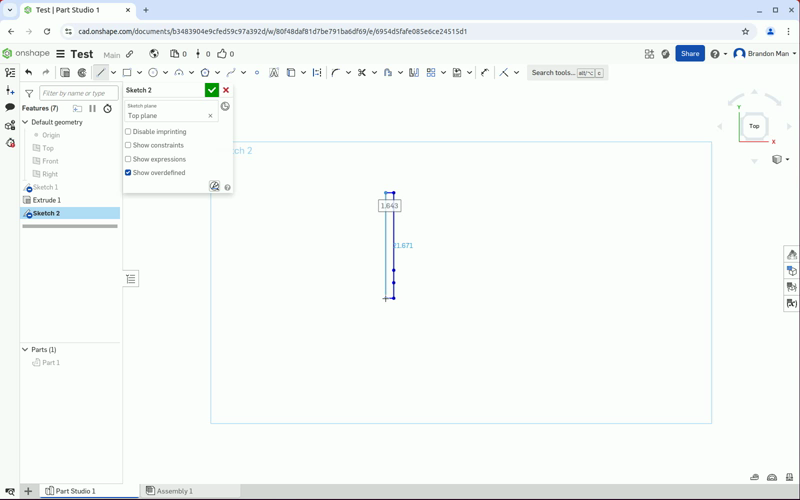
key(esc)
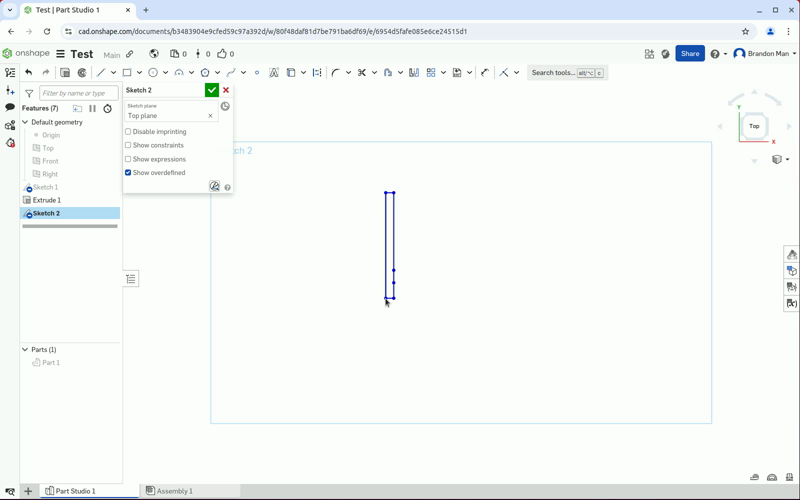
mouse_move(392, 253)
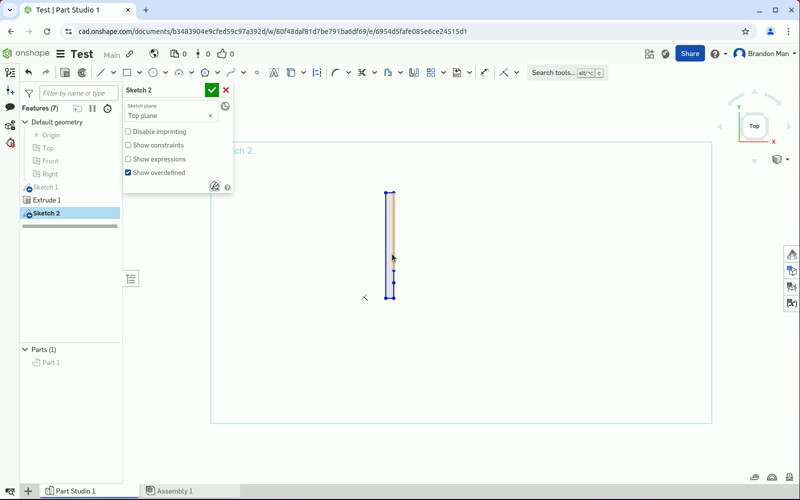
scroll(6)
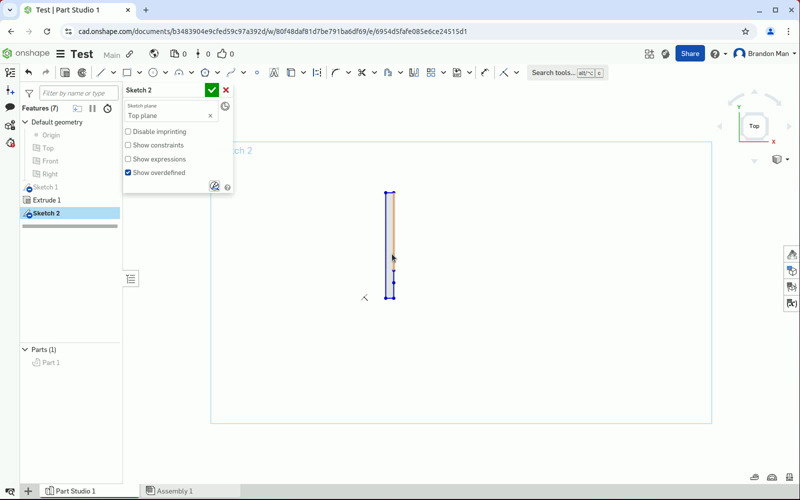
scroll(6)
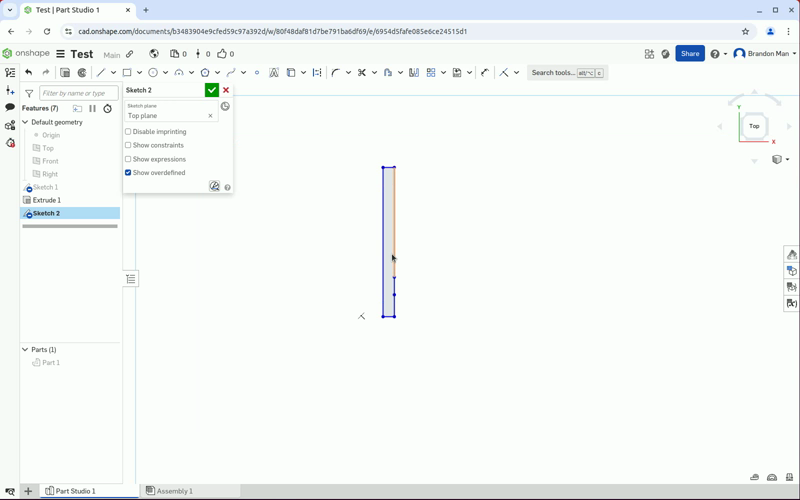
scroll(6)
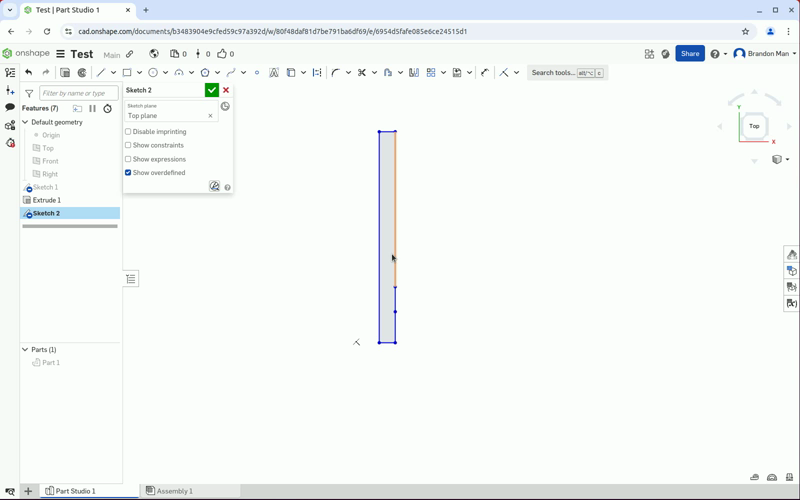
scroll(6)
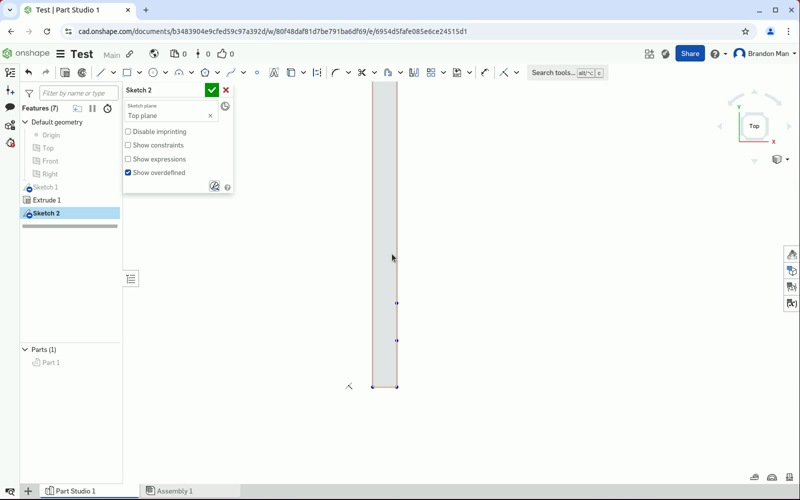
scroll(6)
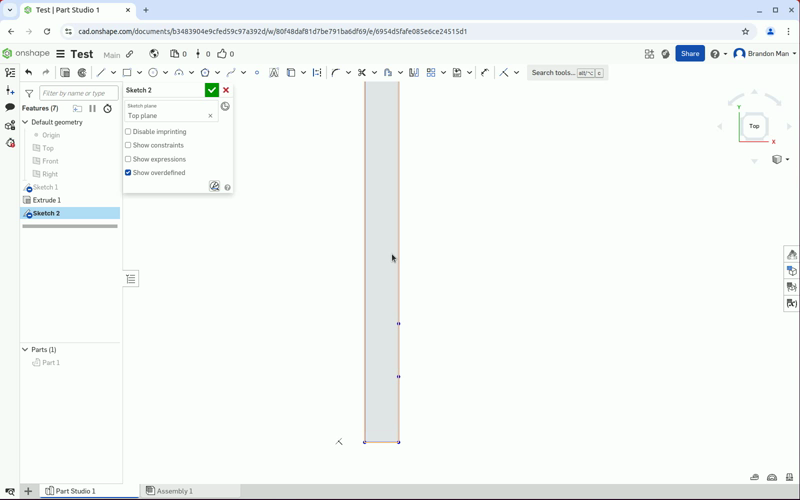
scroll(6)
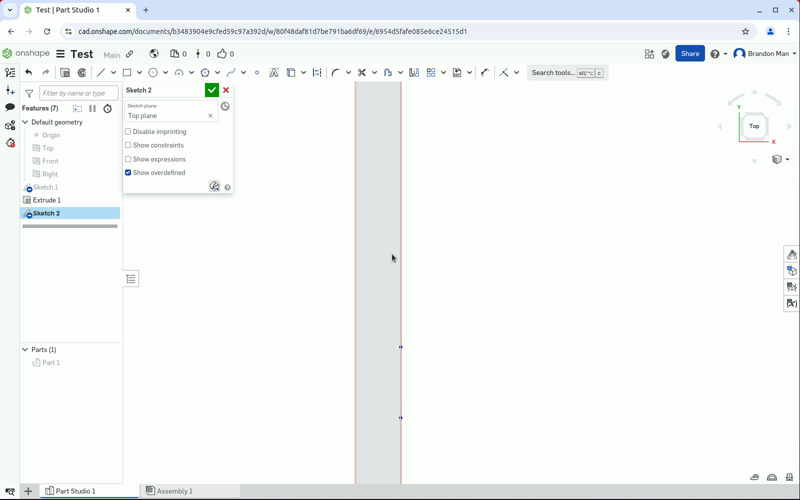
scroll(6)
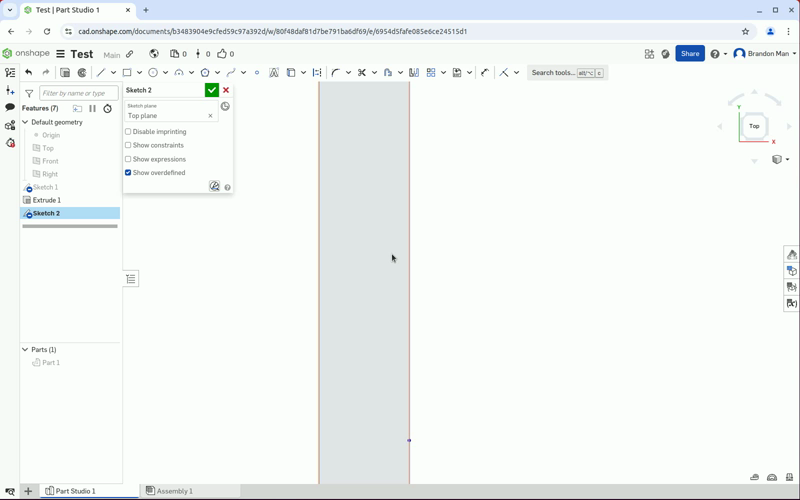
click(392, 253)
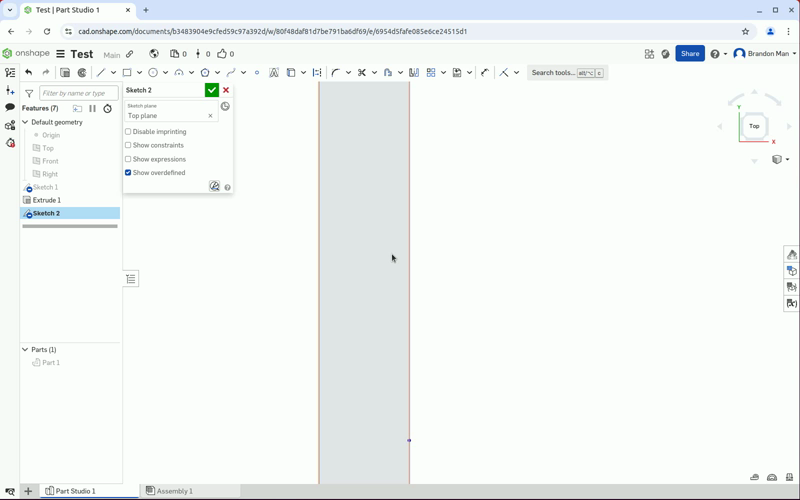
scroll(-6)
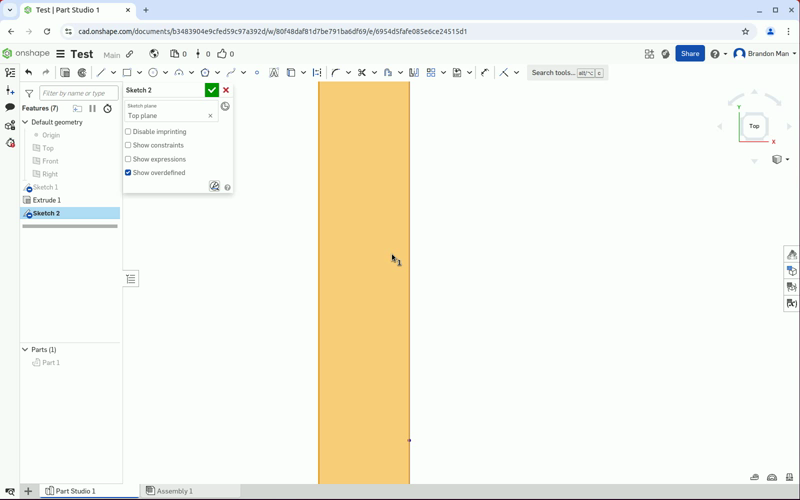
scroll(-6)
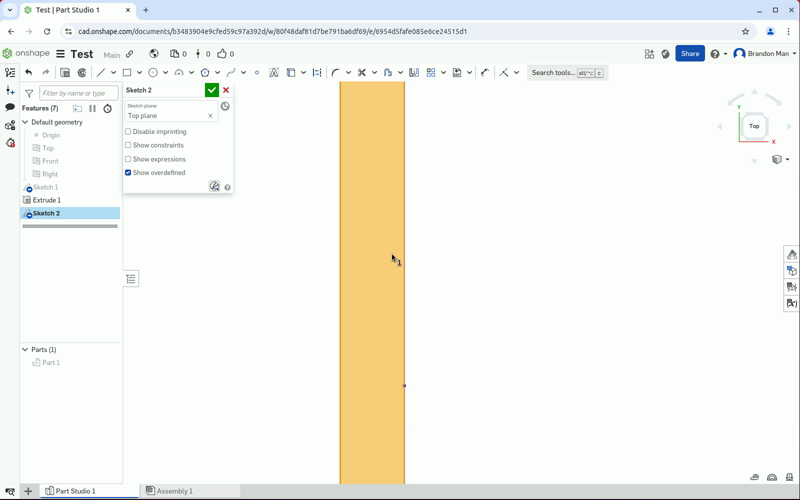
scroll(-6)
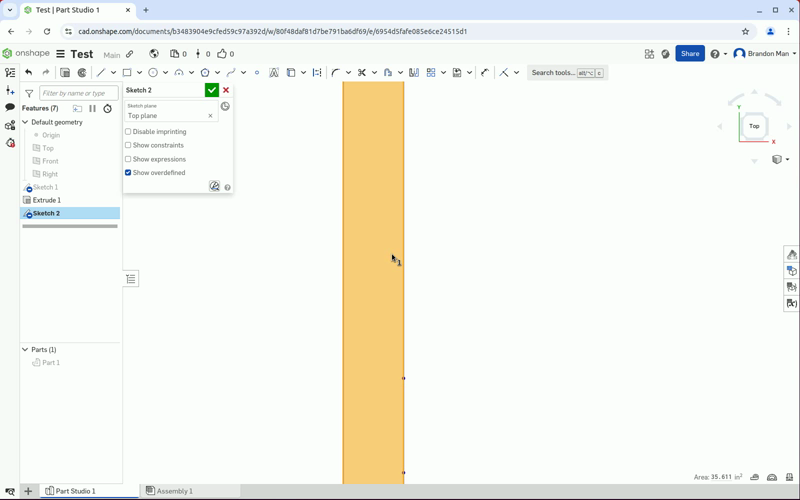
scroll(-6)
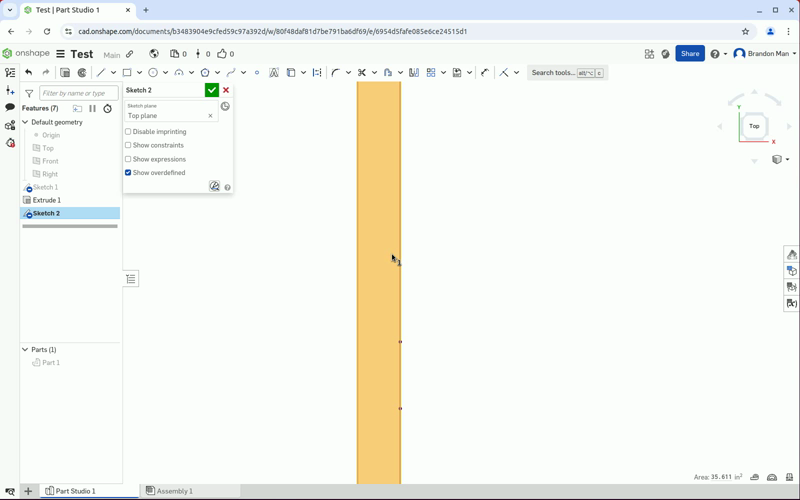
scroll(-6)
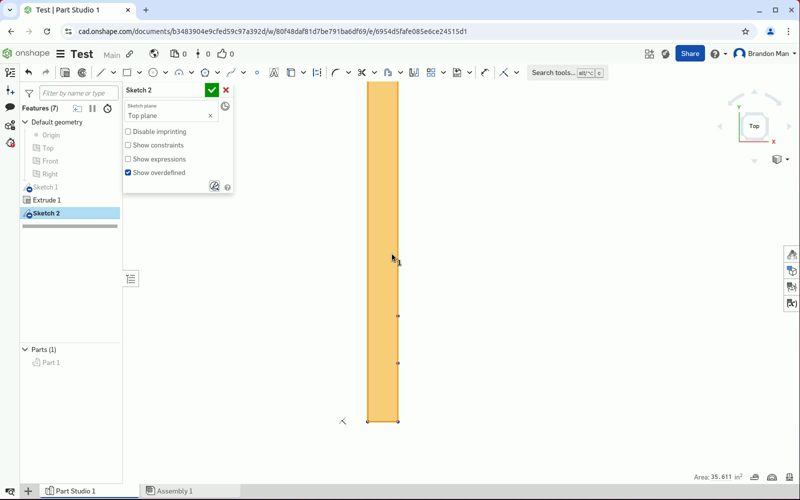
scroll(-6)
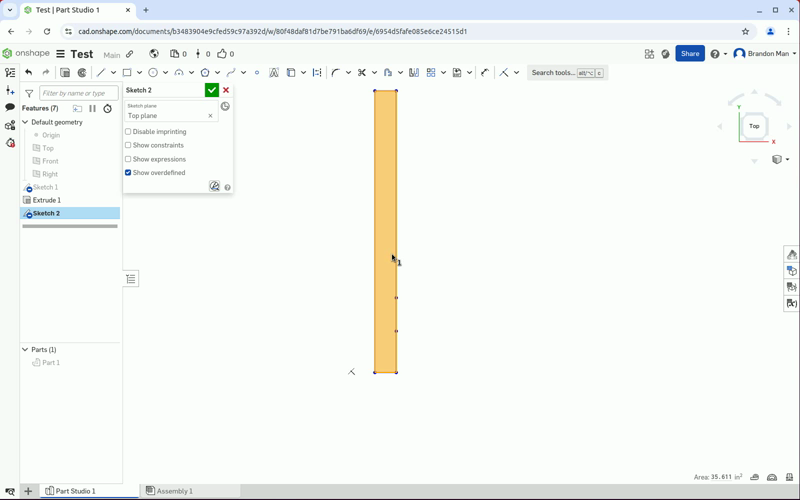
scroll(-6)
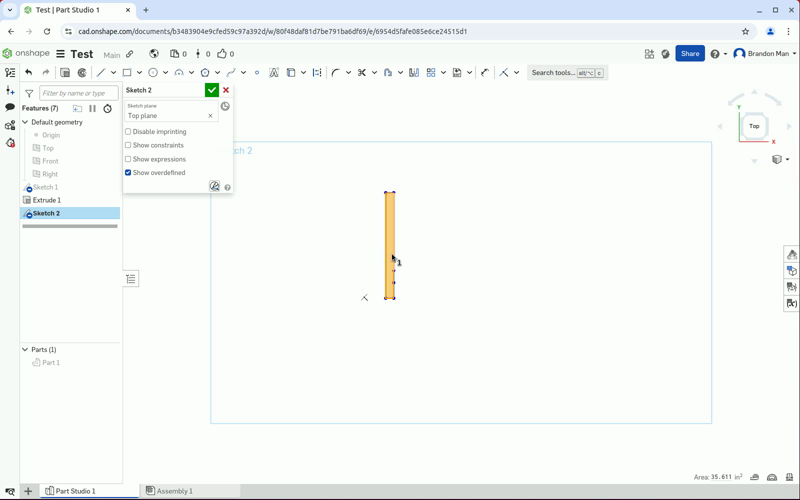
mouse_move(73, 352)
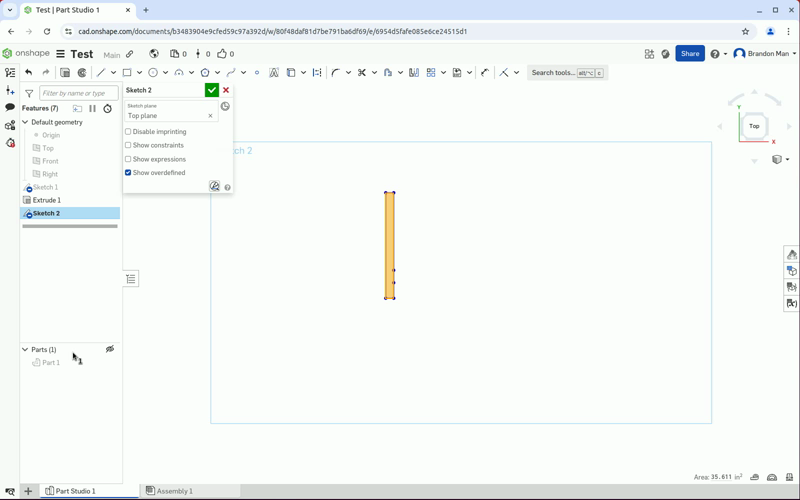
key(shift+y)
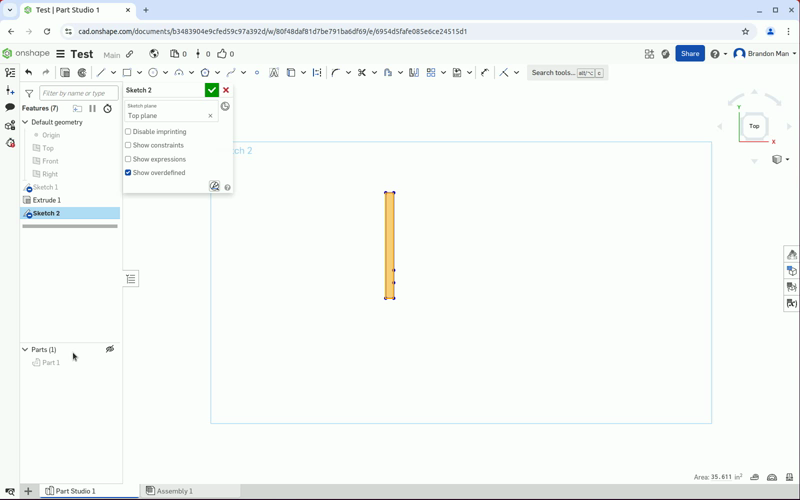
key(shift+e)
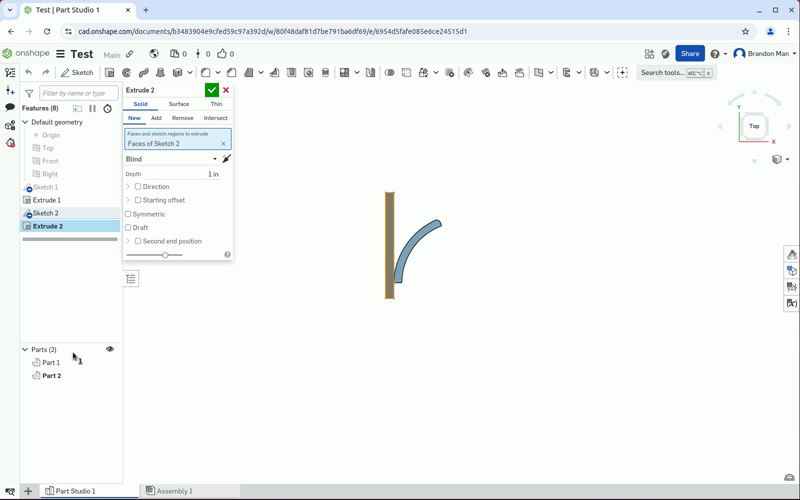
mouse_move(143, 106)
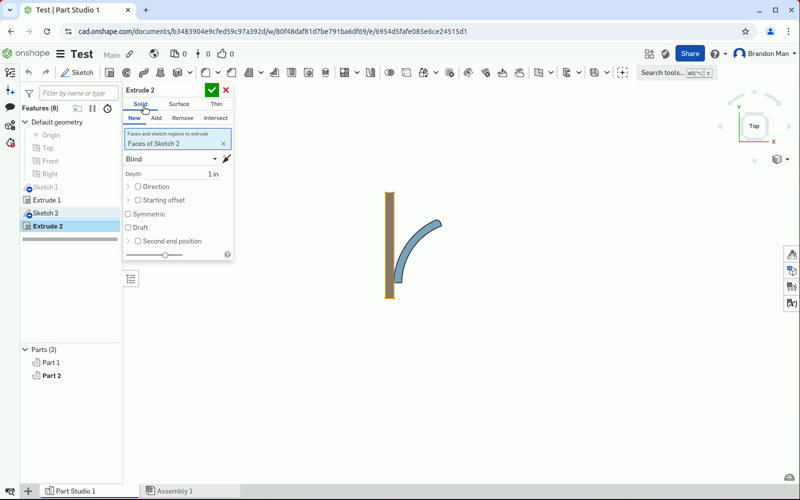
click(143, 106)
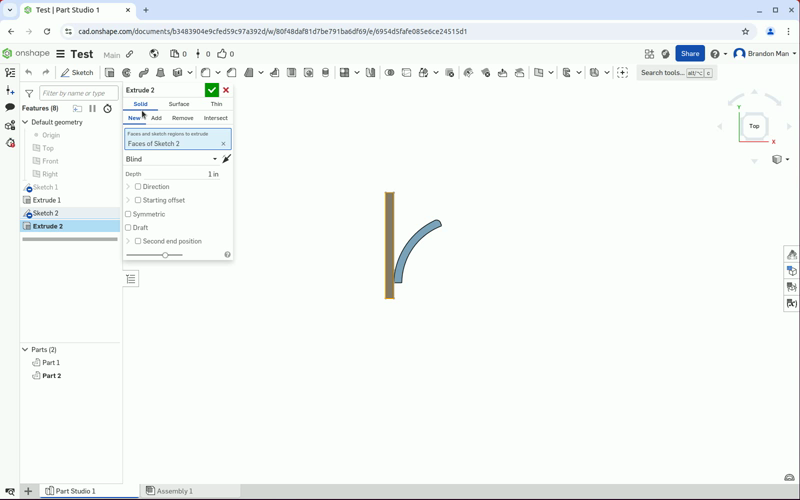
mouse_move(137, 120)
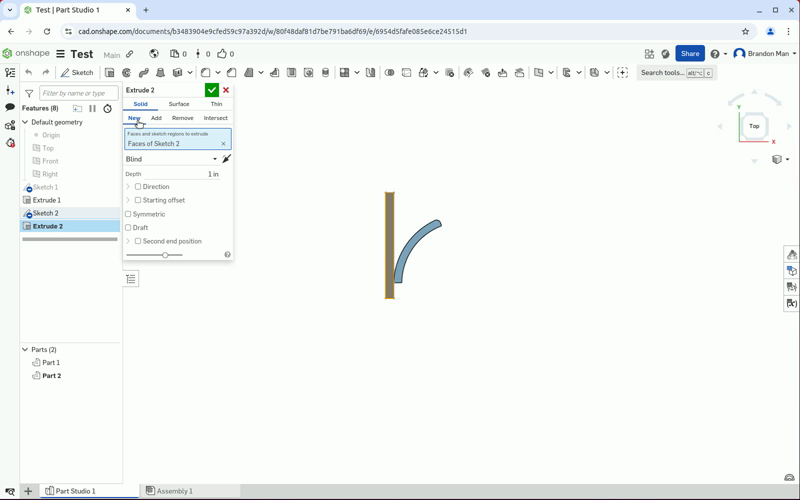
click(137, 120)
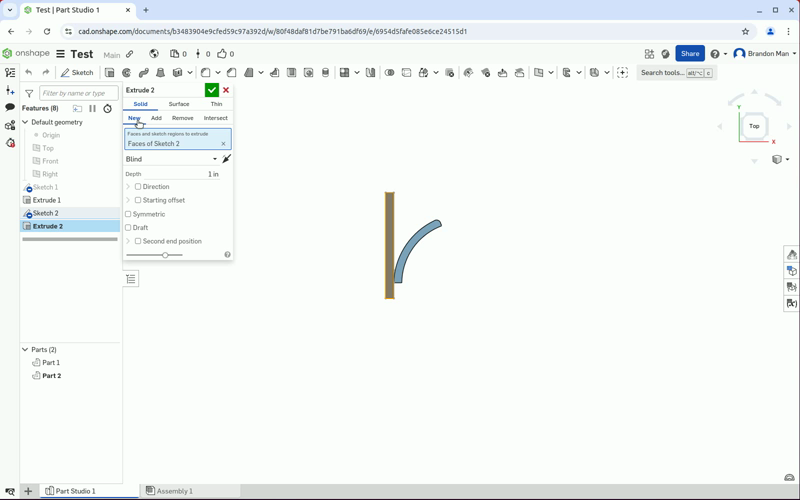
key(tab, 4)
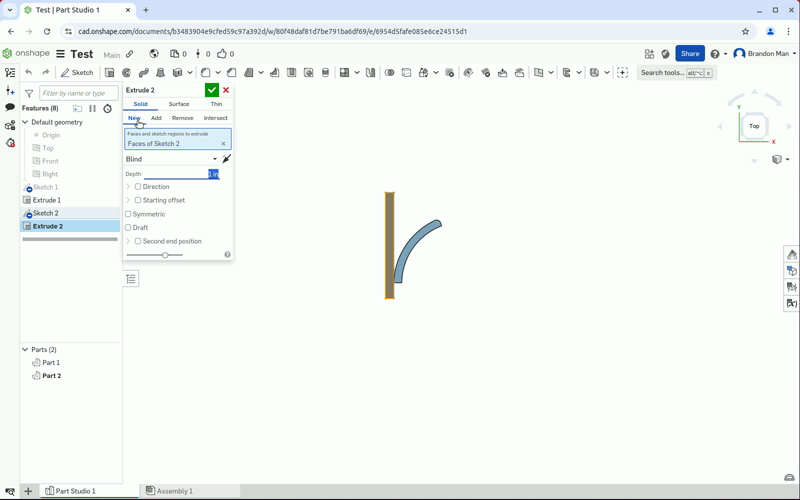
text(1.926)
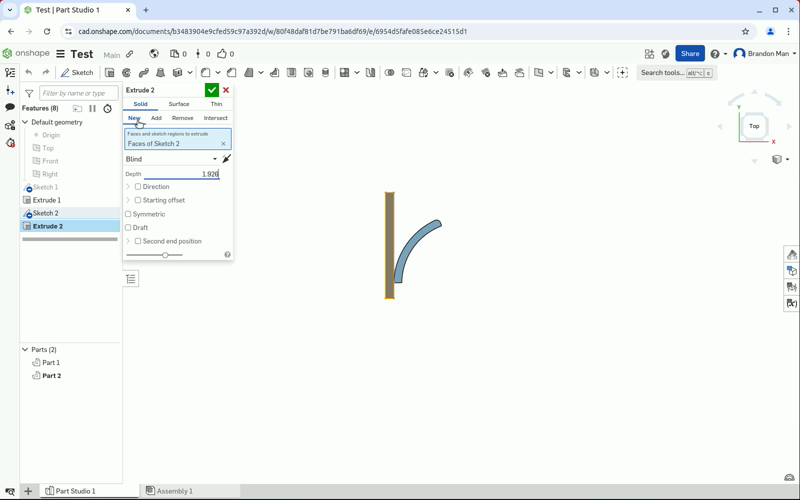
key(tab, 3)
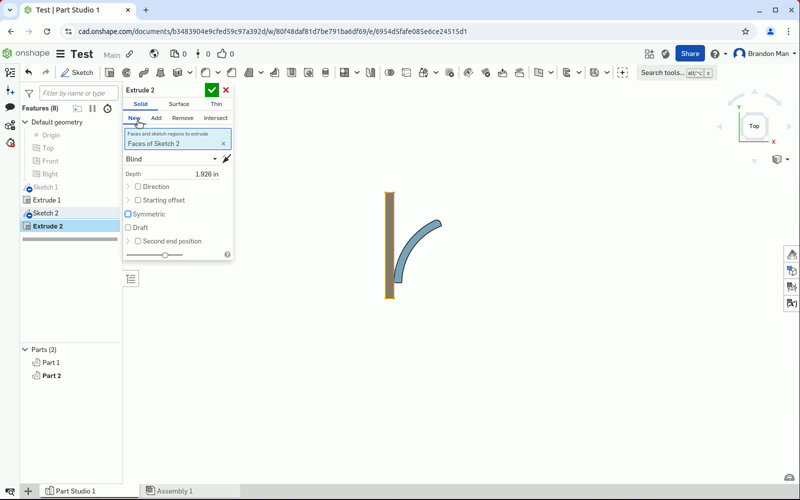
key(space)
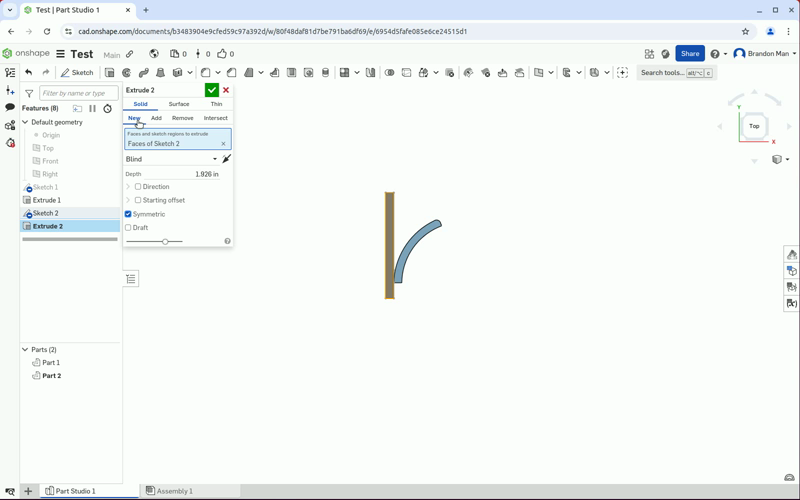
key(enter)
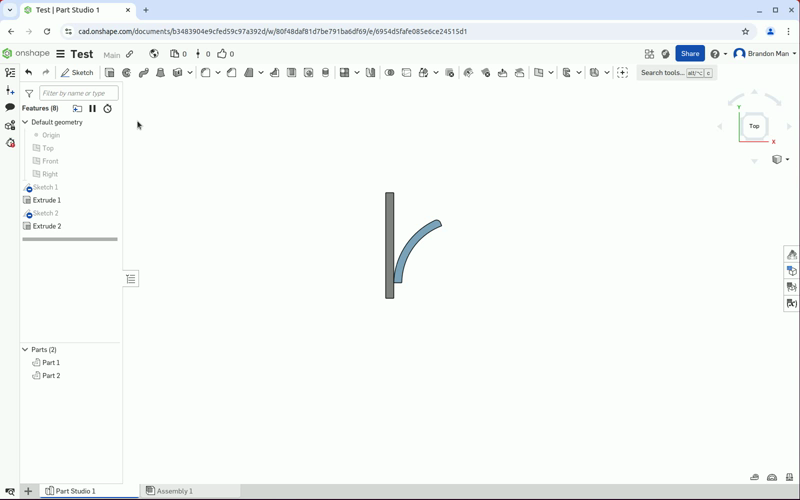
key(shift+h)
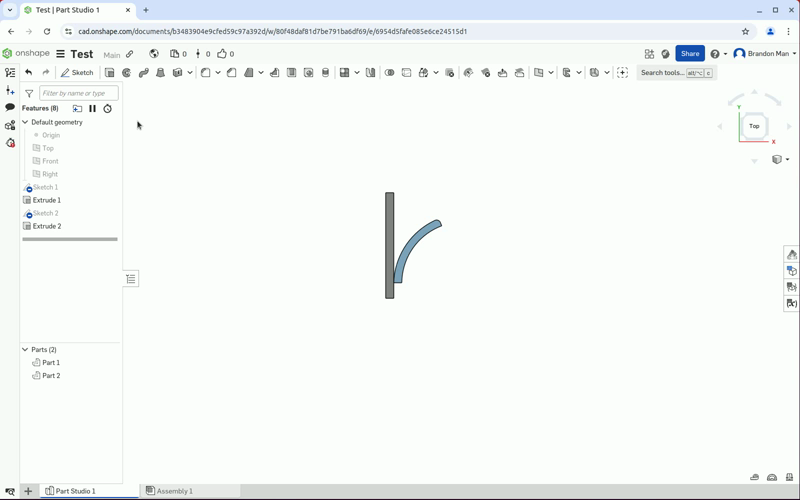
key(shift+h)
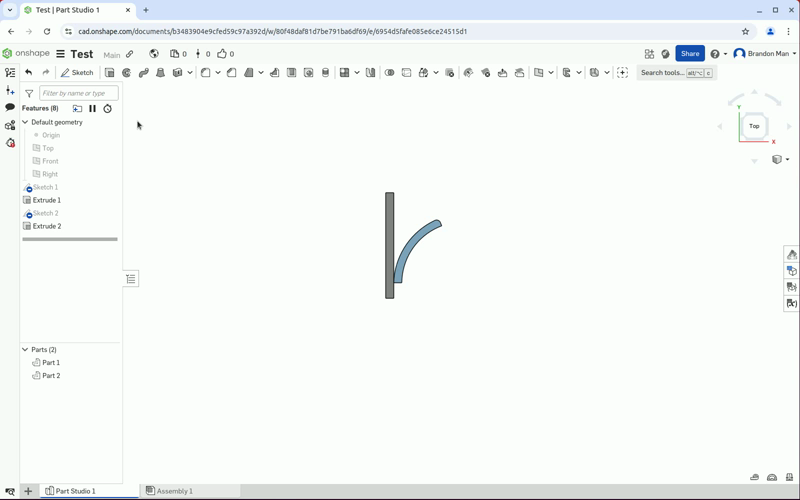
mouse_move(73, 189)
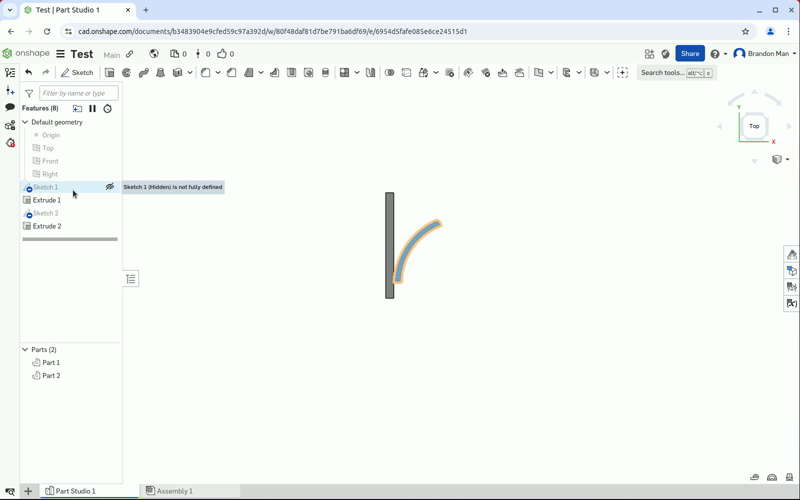
click(73, 189)
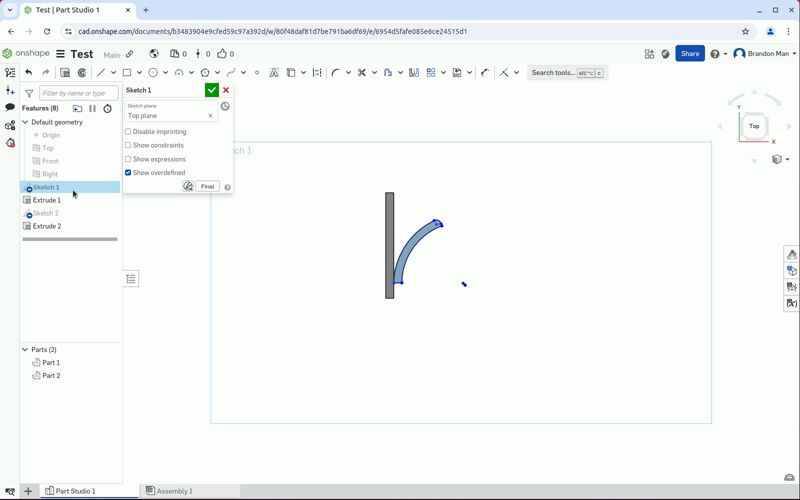
mouse_move(229, 92)
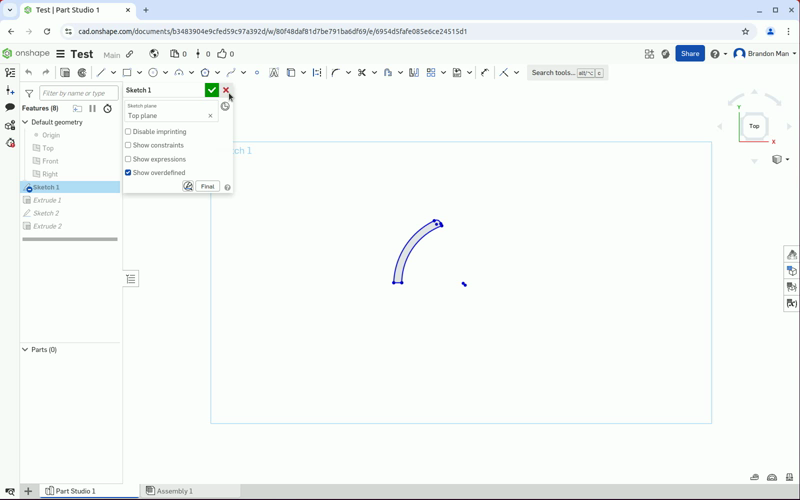
click(229, 92)
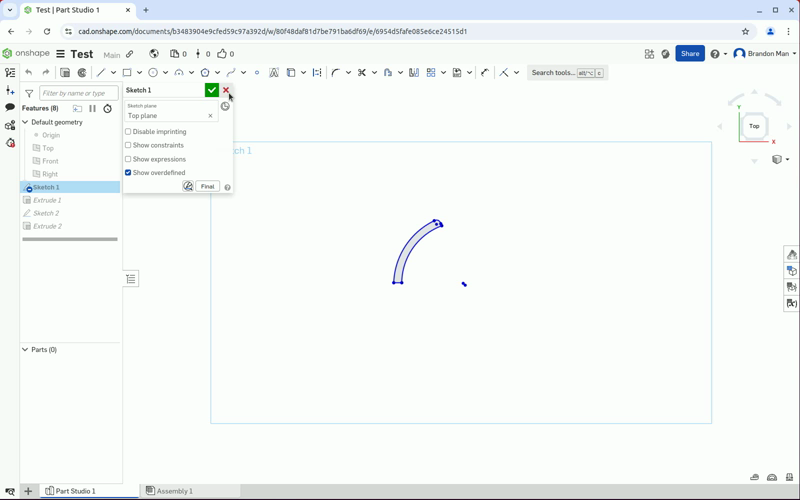
key(shift+s)
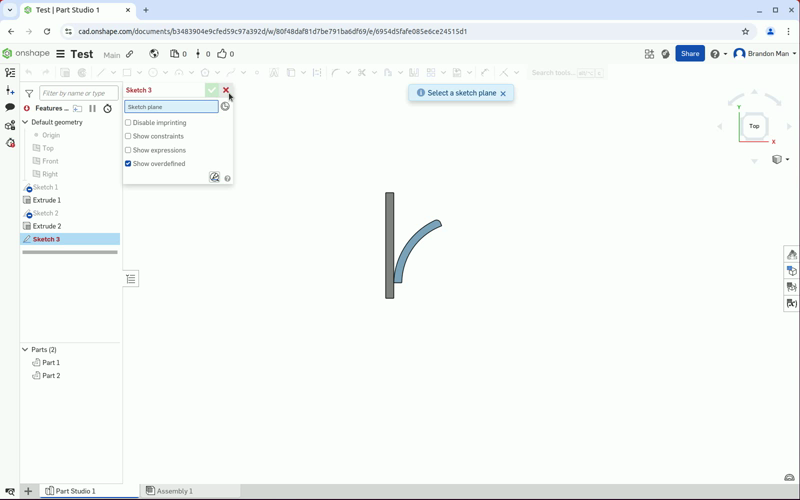
mouse_move(73, 150)
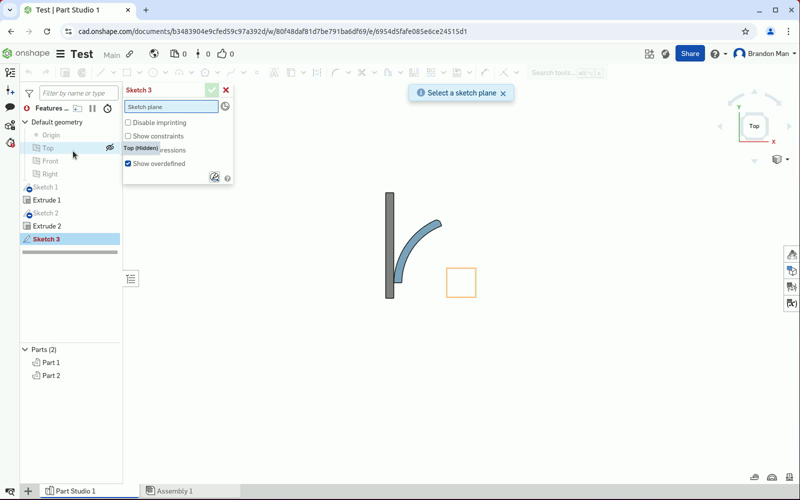
click(73, 150)
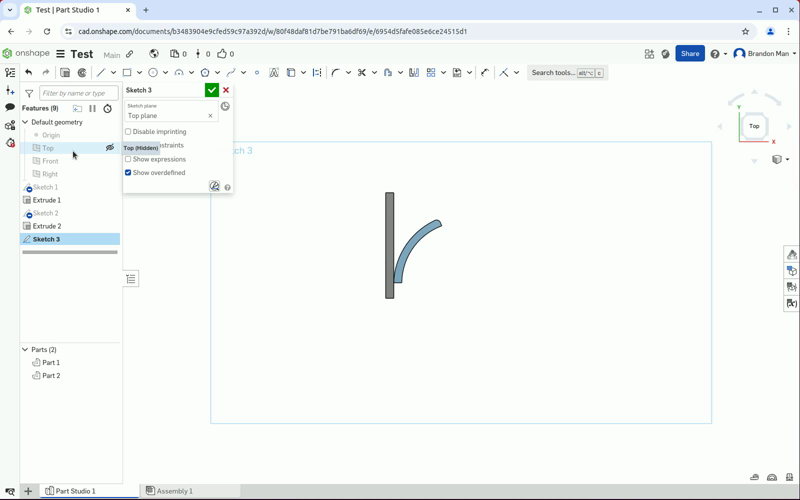
mouse_move(73, 352)
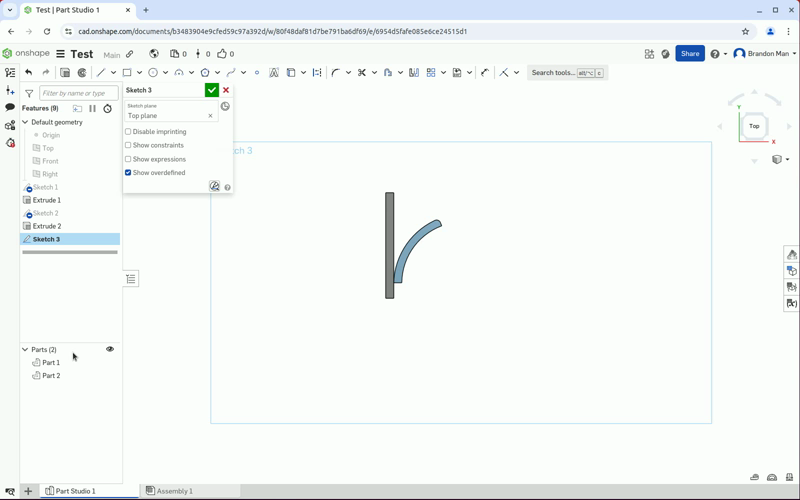
key(y)
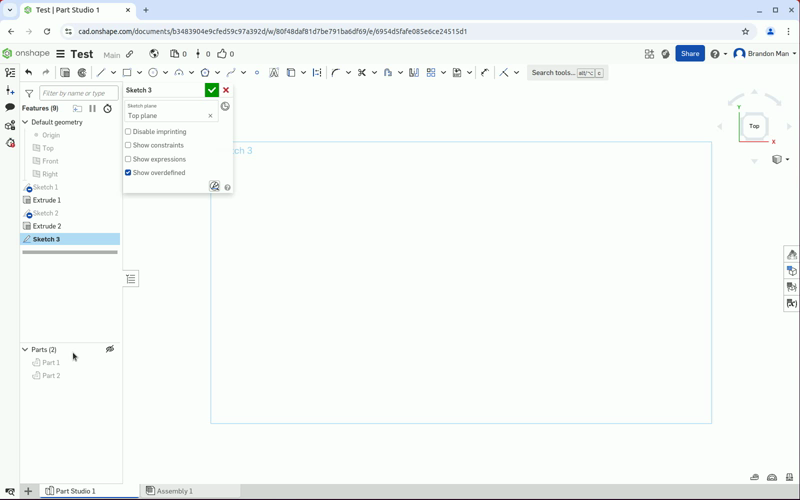
key(a)
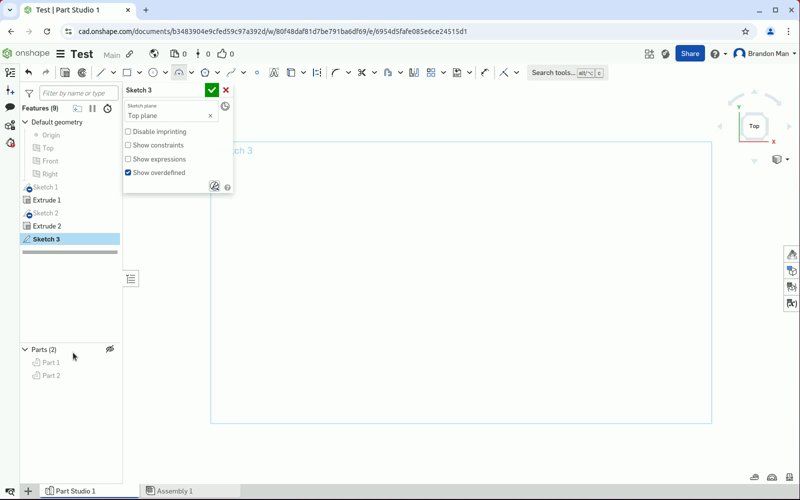
key_down(shift)
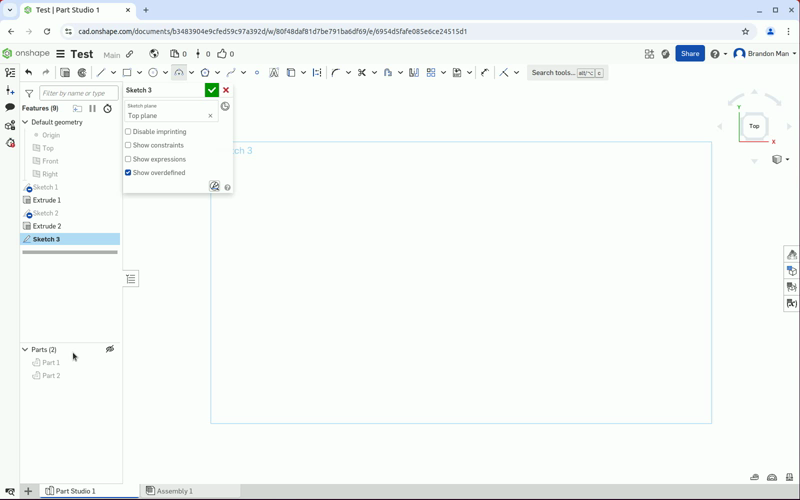
mouse_move(393, 282)
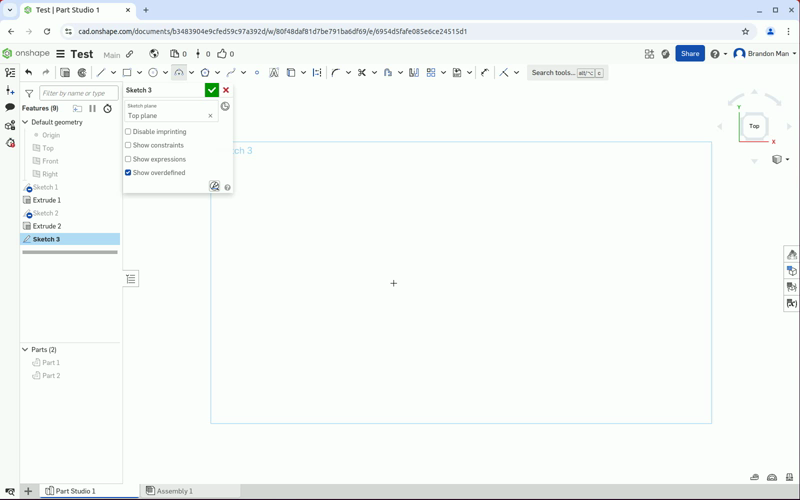
click(393, 282)
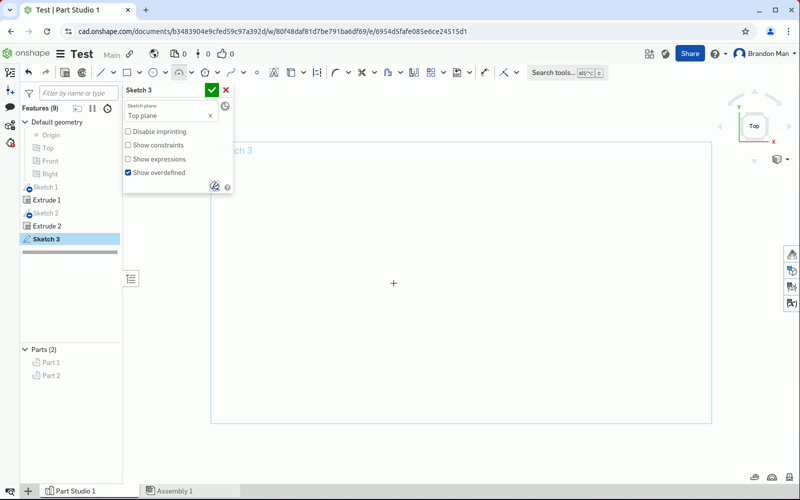
key_up(shift)
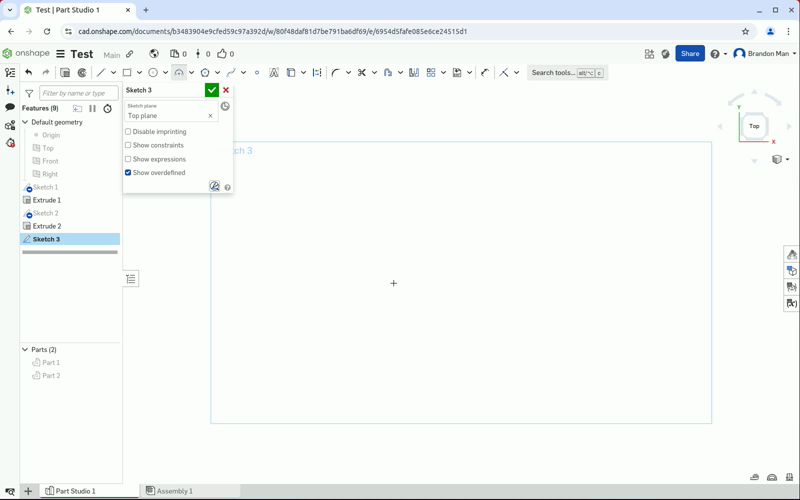
key_down(shift)
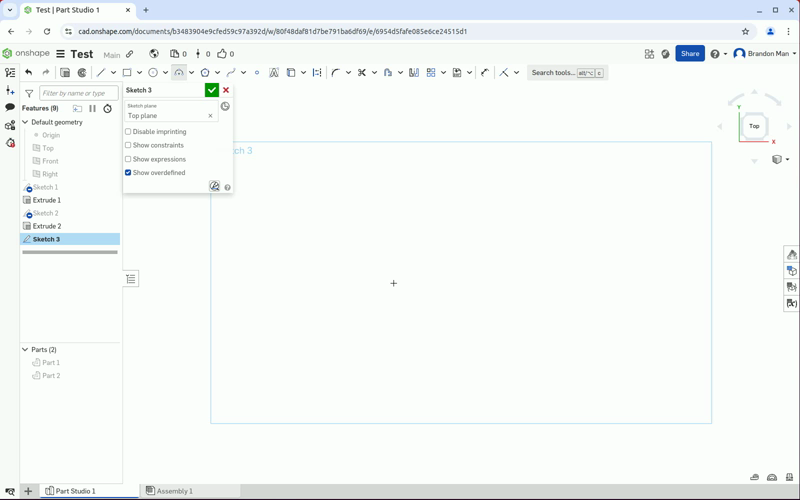
mouse_move(395, 269)
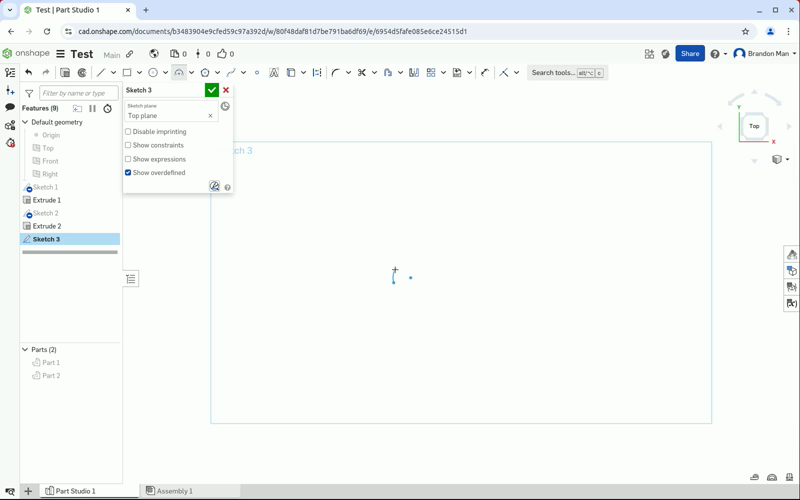
click(395, 269)
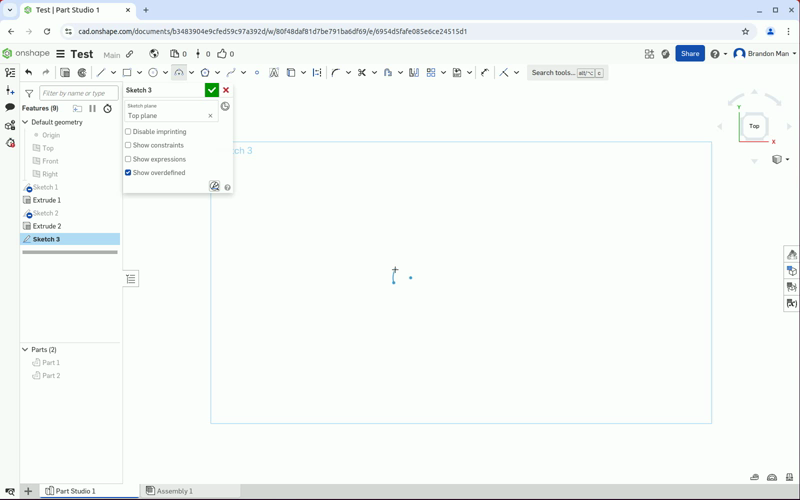
mouse_move(394, 276)
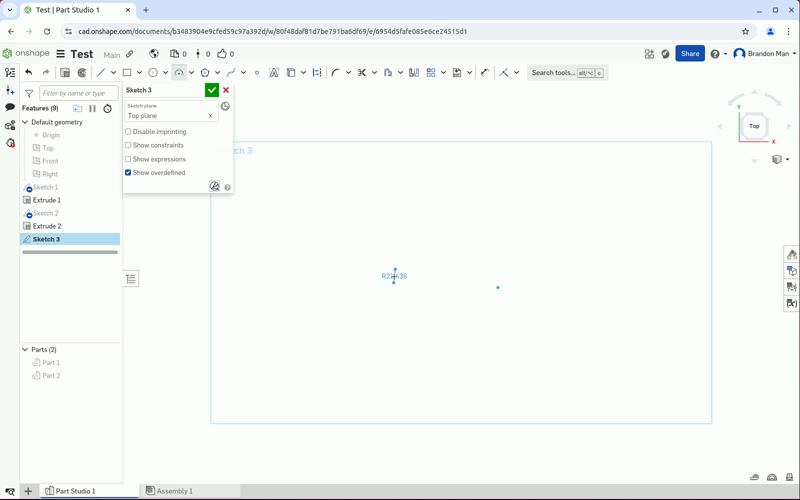
click(394, 276)
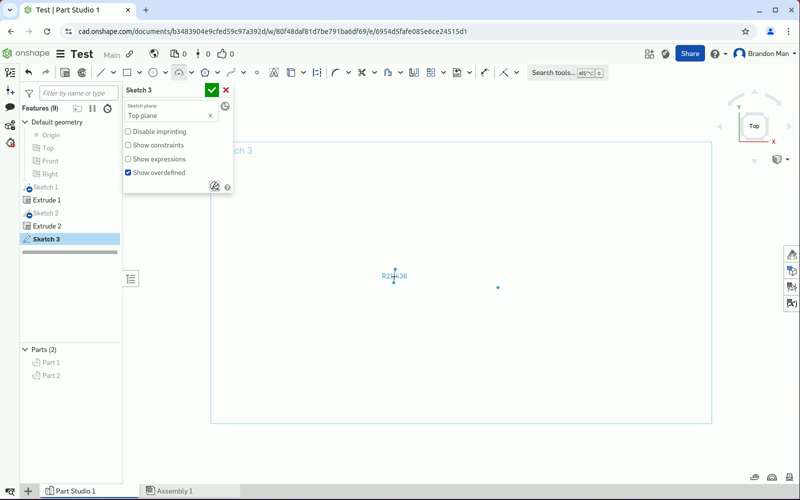
key_up(shift)
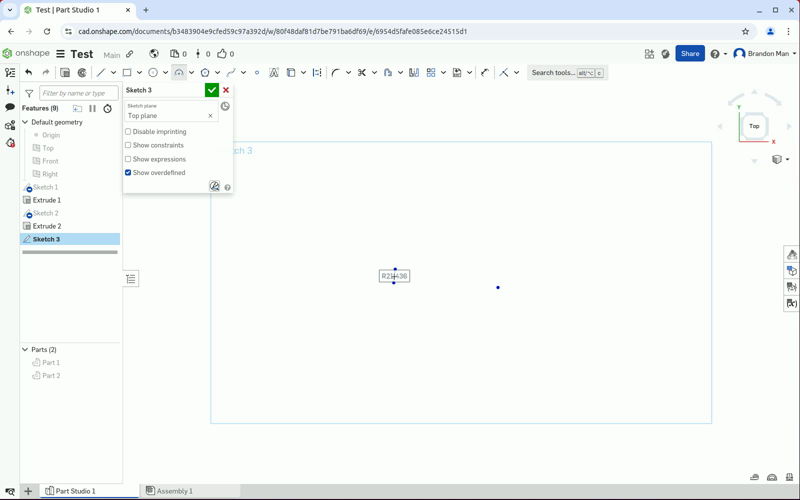
key(esc)
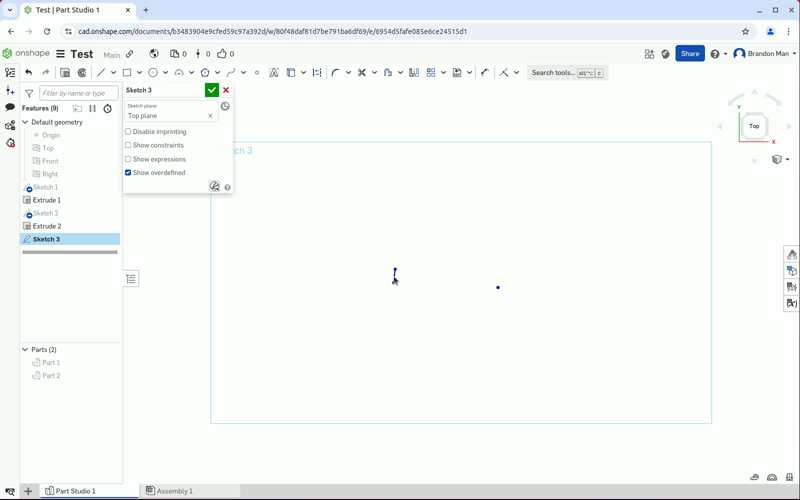
key(l)
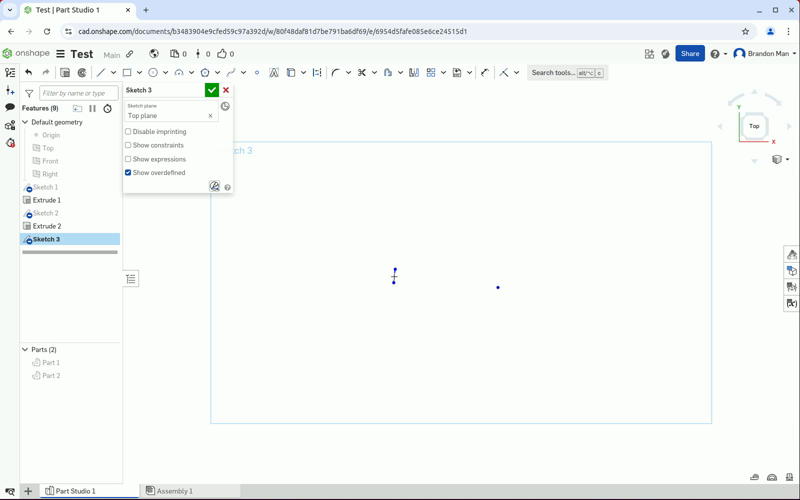
mouse_move(395, 269)
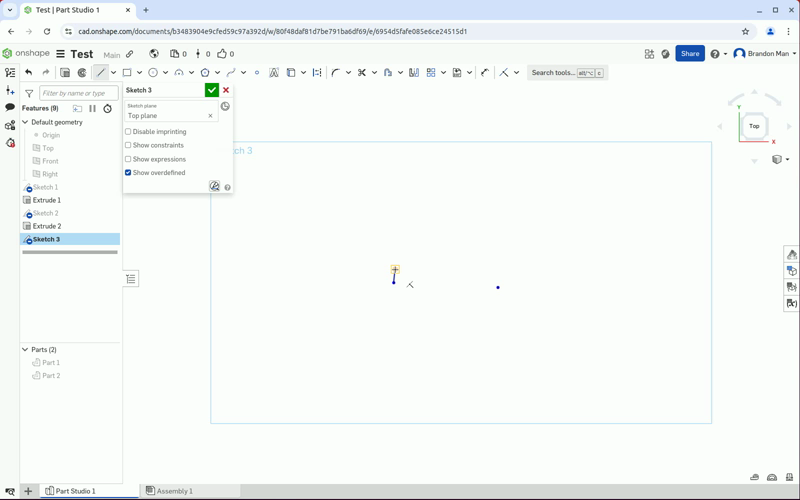
click(395, 269)
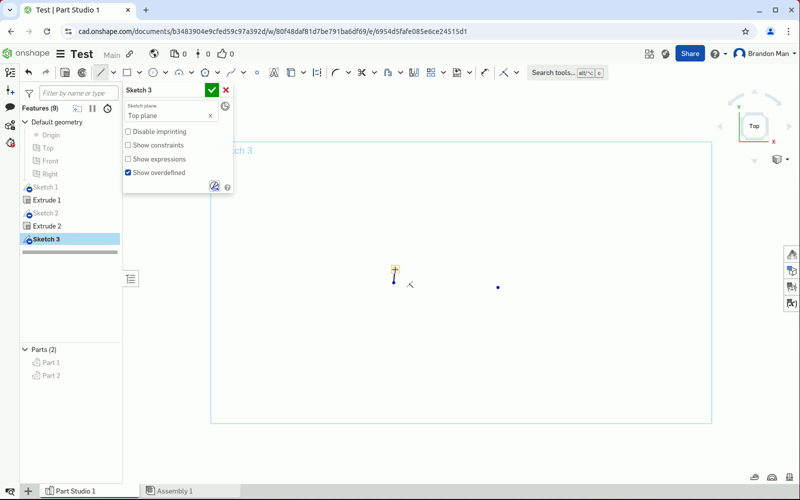
key_down(shift)
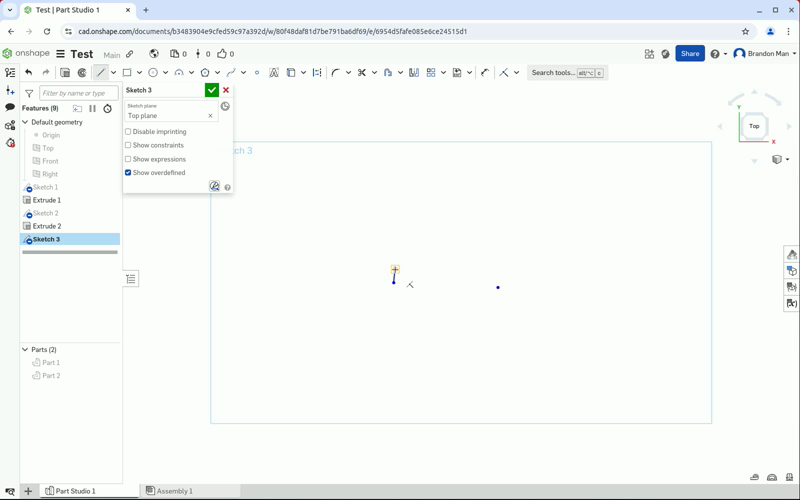
mouse_move(425, 269)
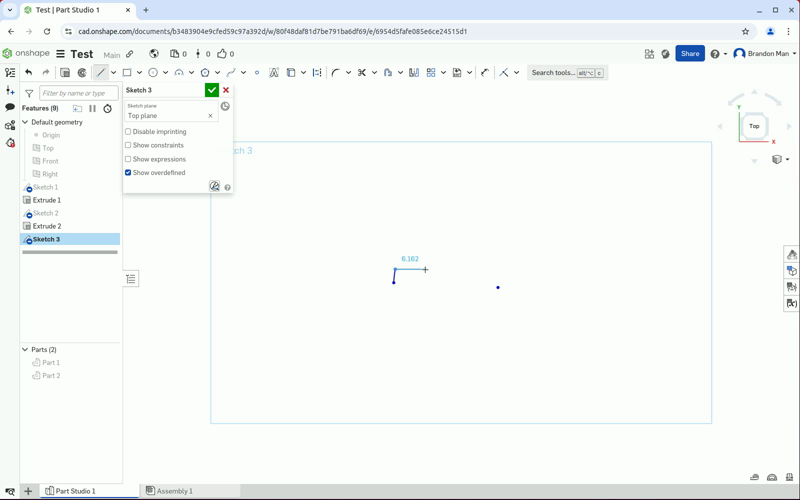
mouse_move(393, 269)
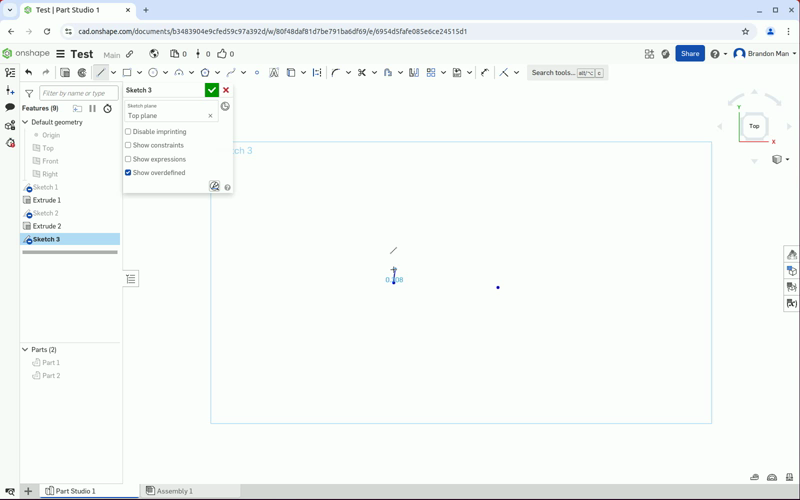
scroll(6)
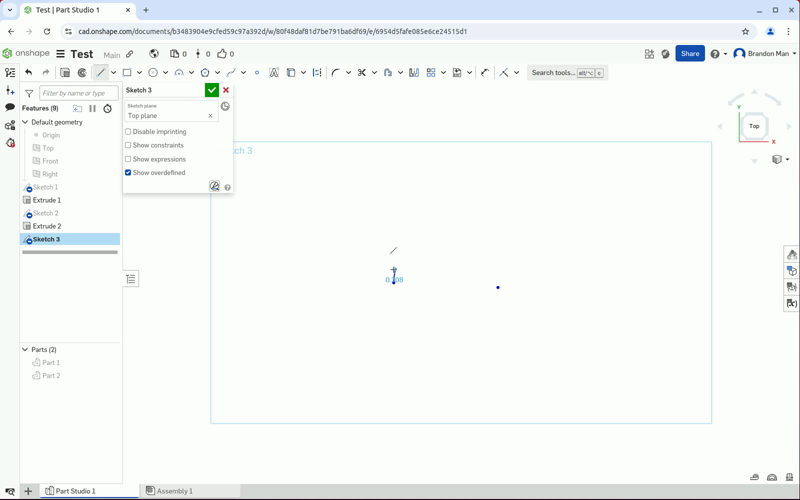
scroll(6)
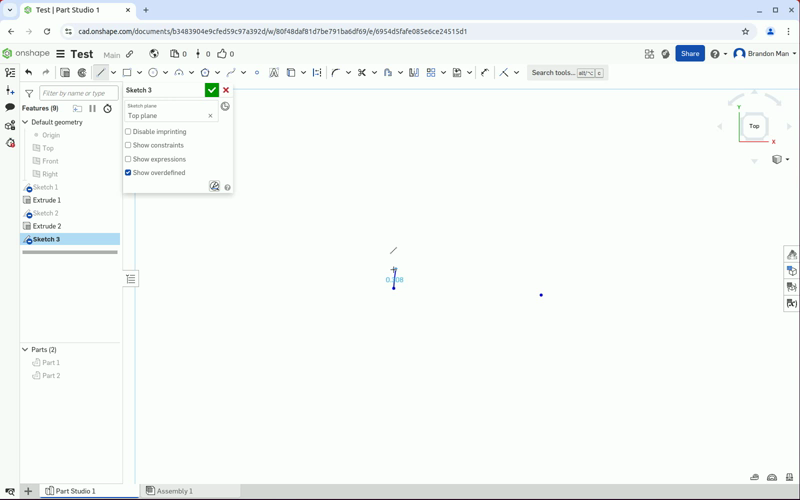
scroll(6)
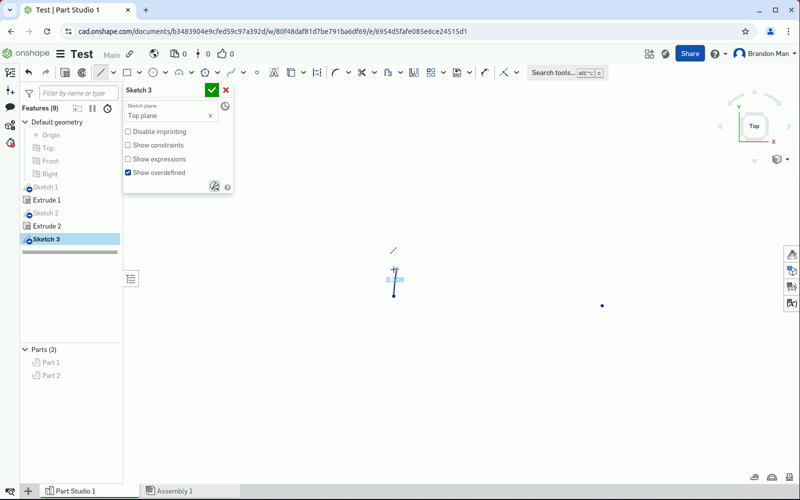
scroll(6)
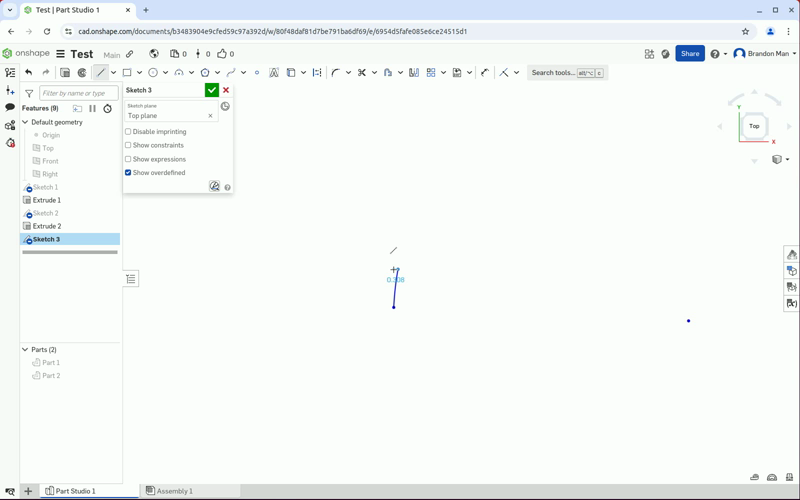
scroll(6)
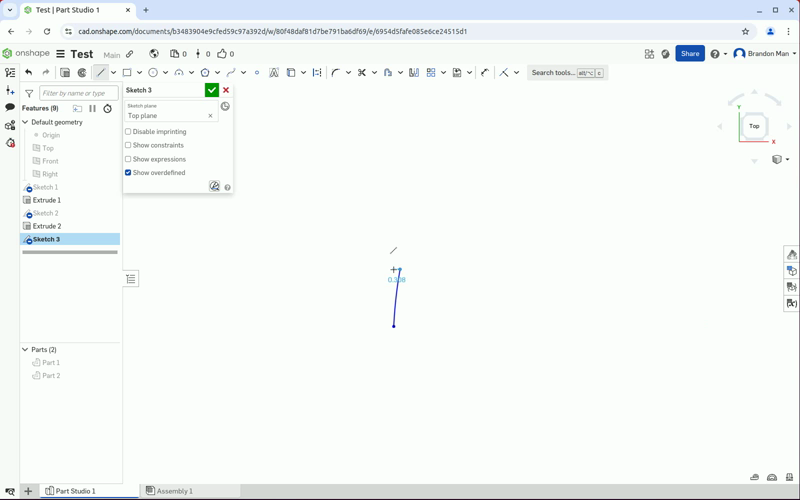
scroll(6)
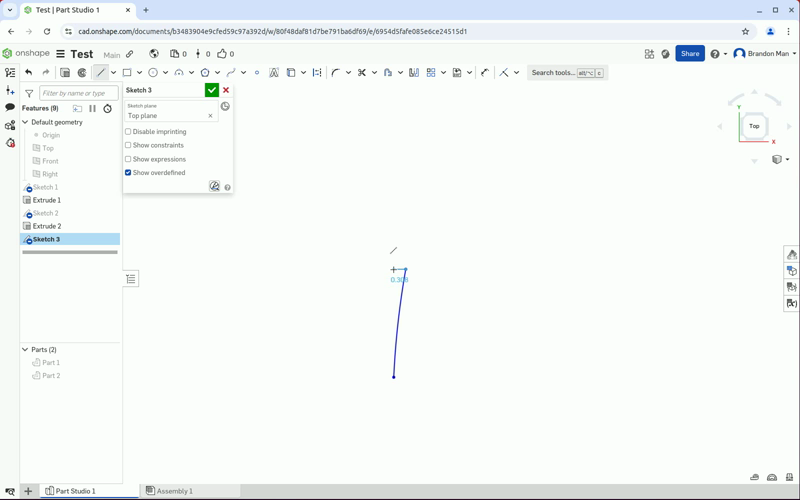
scroll(6)
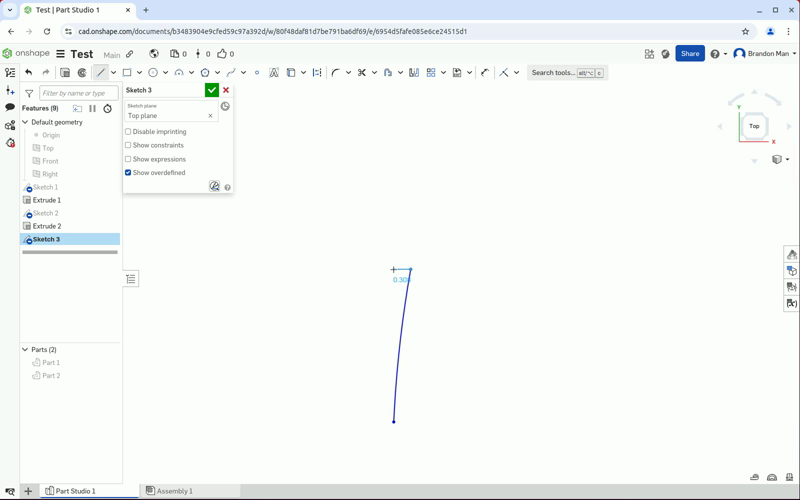
click(393, 269)
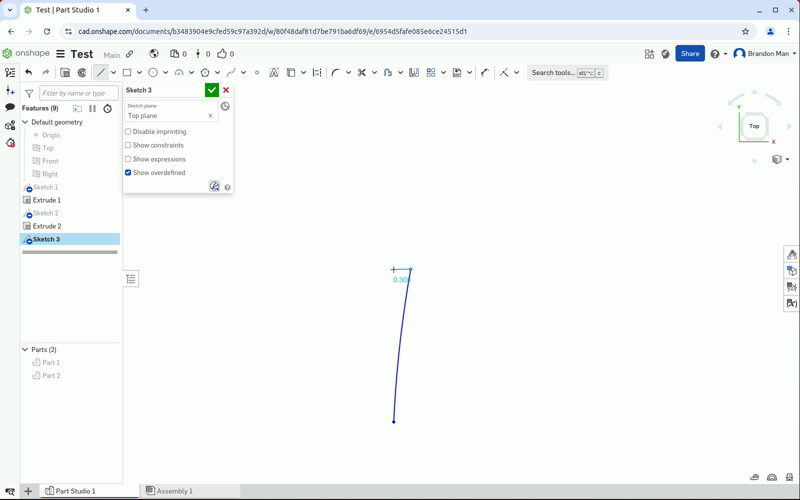
scroll(-6)
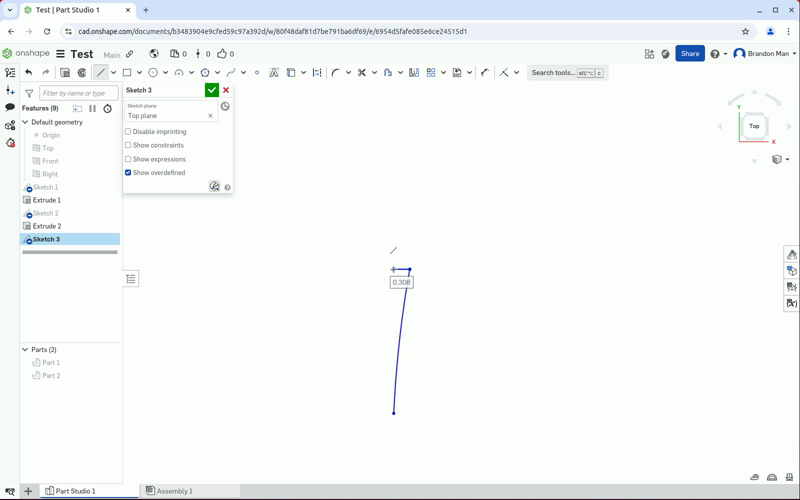
scroll(-6)
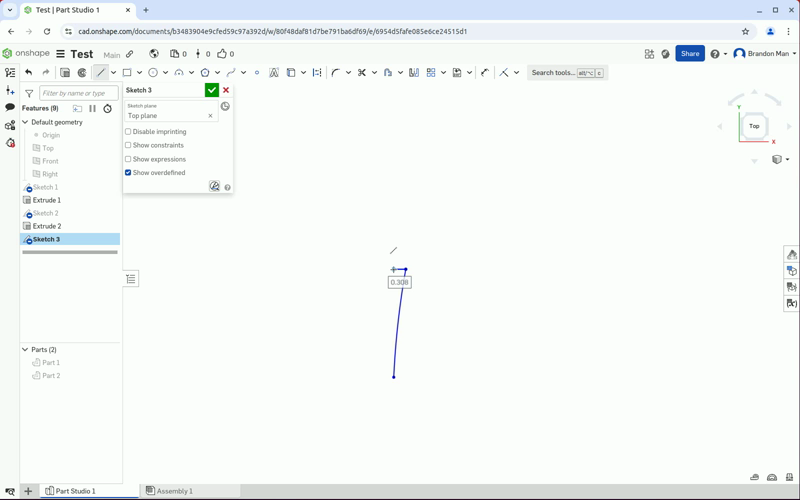
scroll(-6)
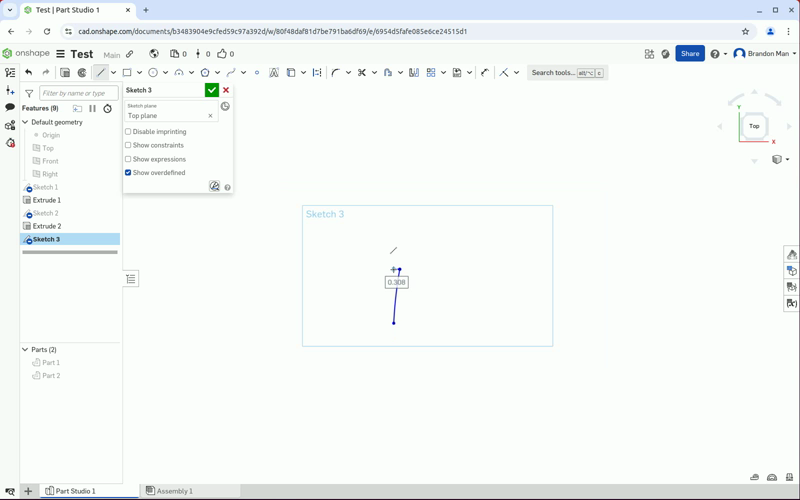
scroll(-6)
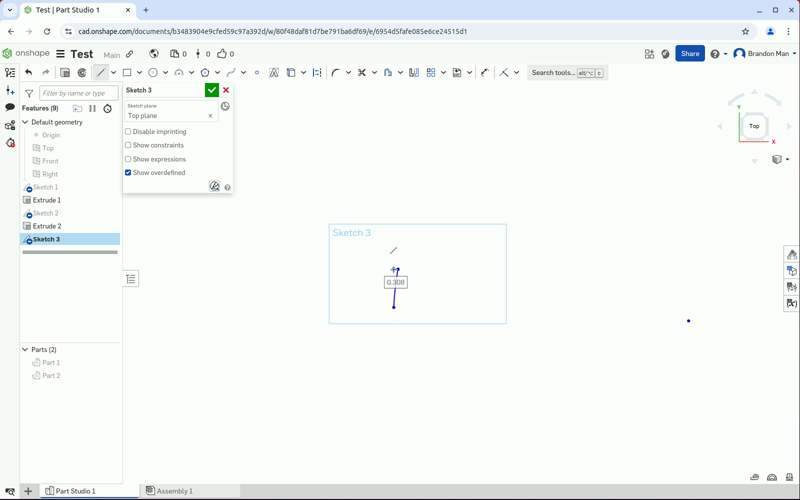
scroll(-6)
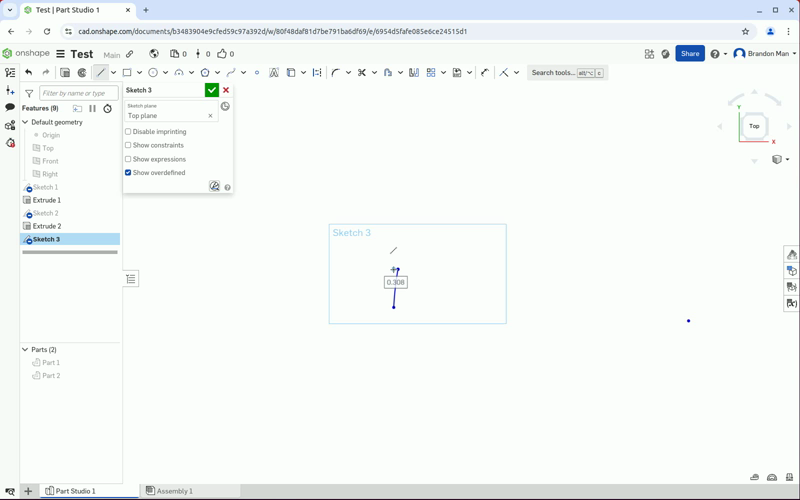
scroll(-6)
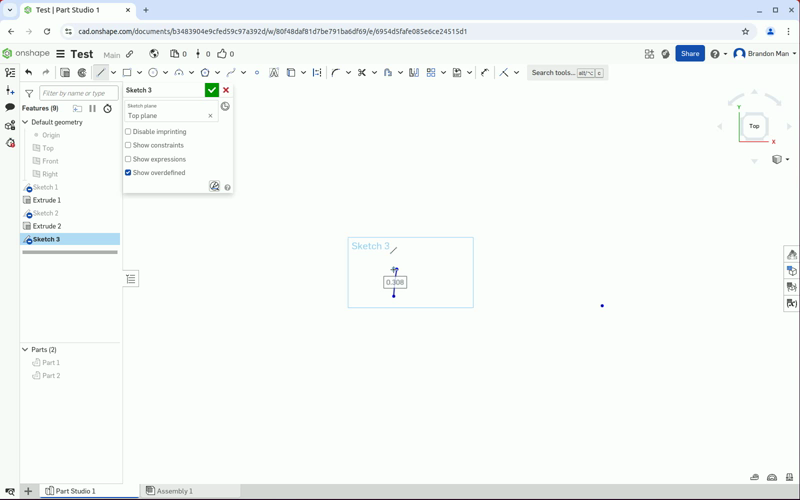
scroll(-6)
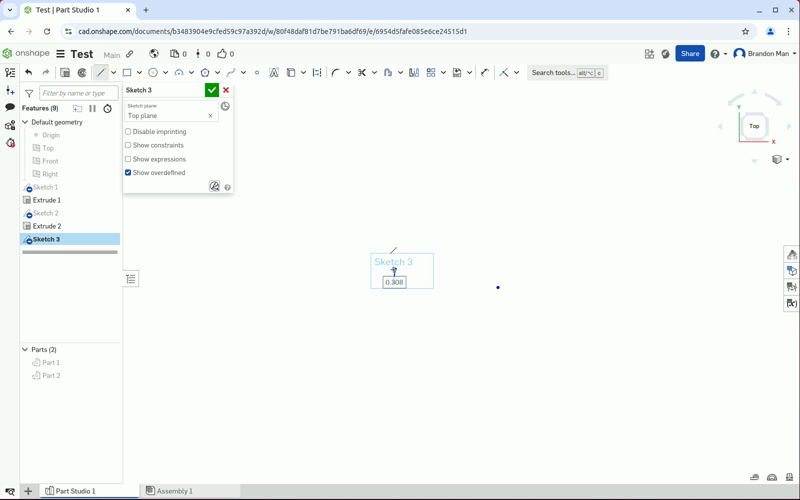
key_up(shift)
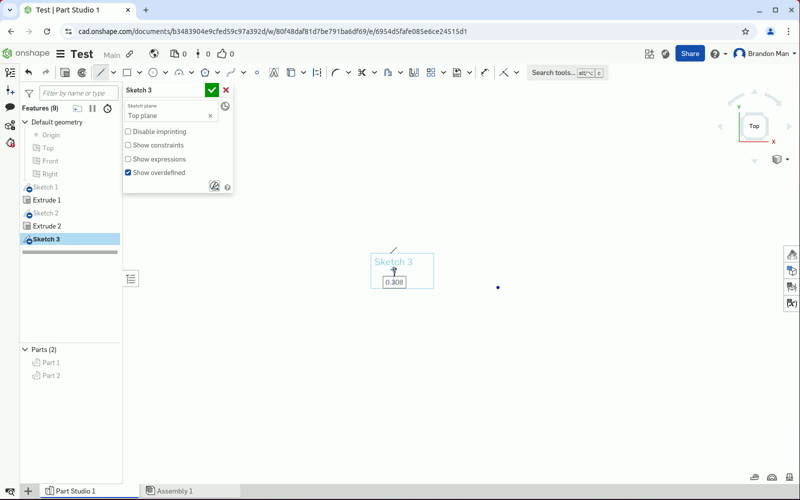
mouse_move(423, 269)
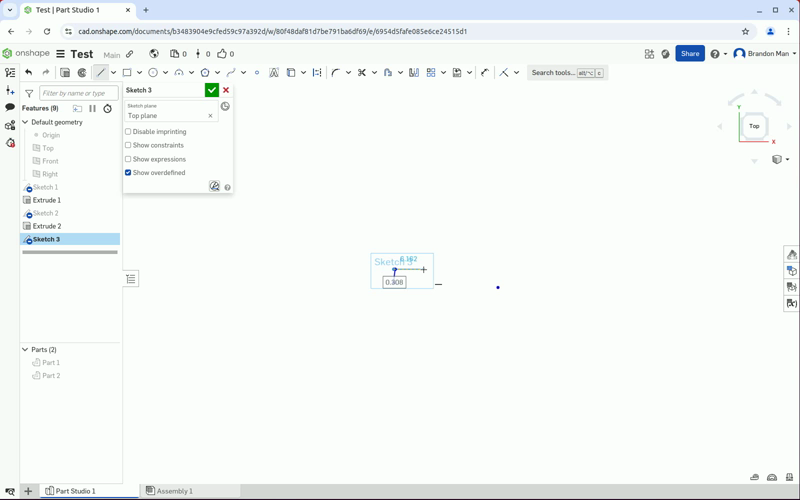
key_down(shift)
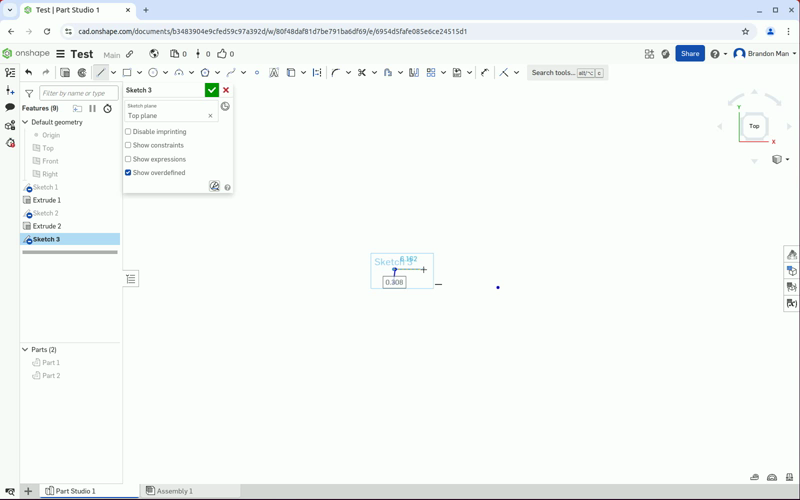
mouse_move(393, 282)
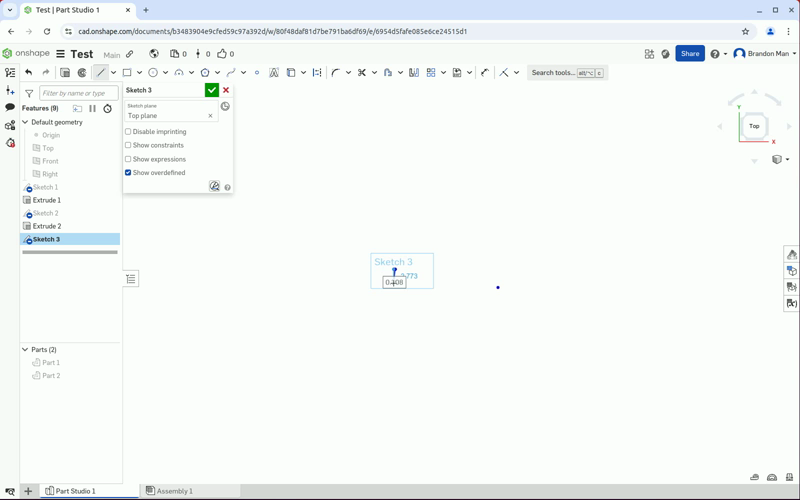
key_up(shift)
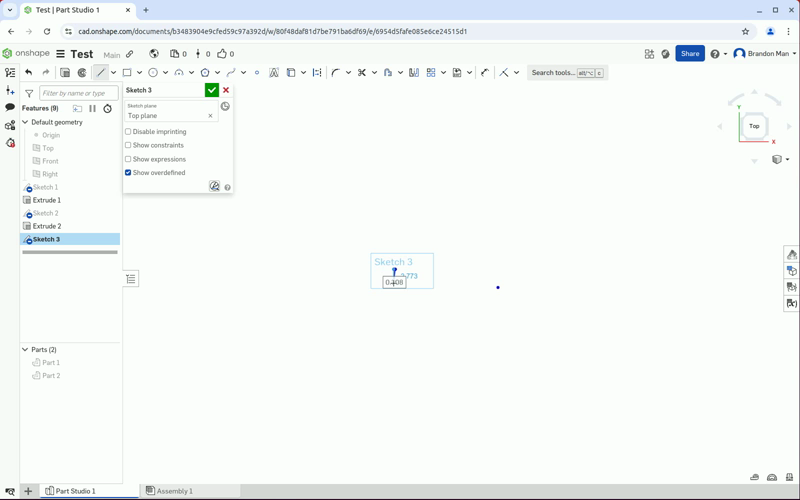
click(393, 282)
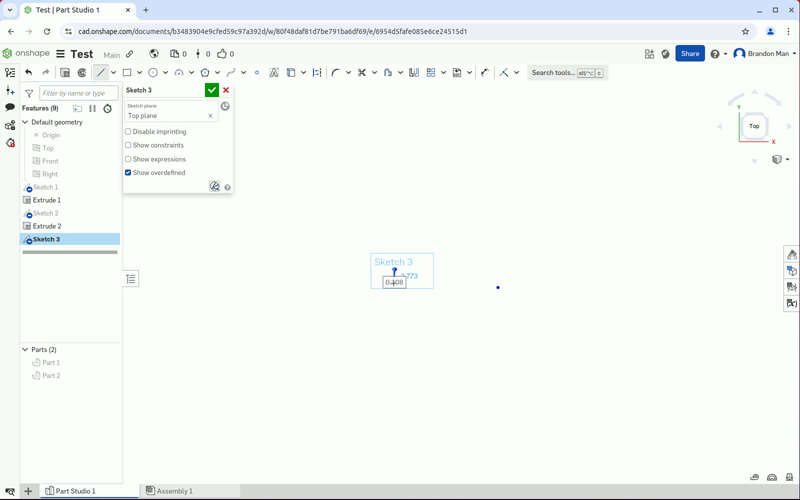
key(esc)
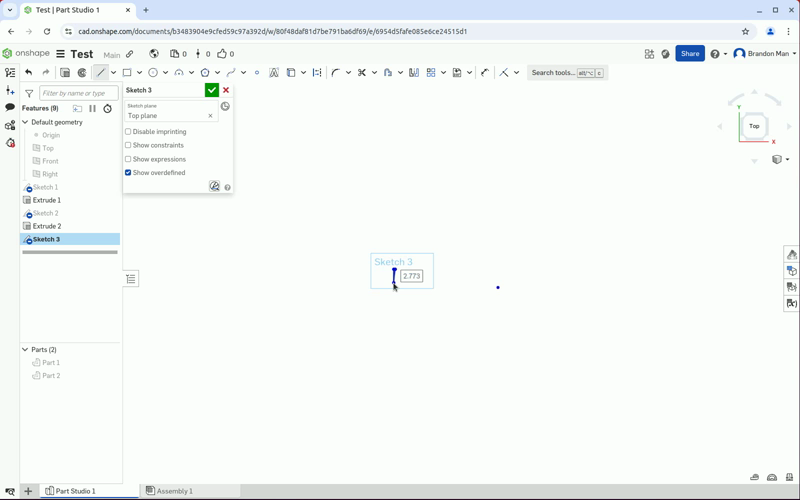
mouse_move(395, 271)
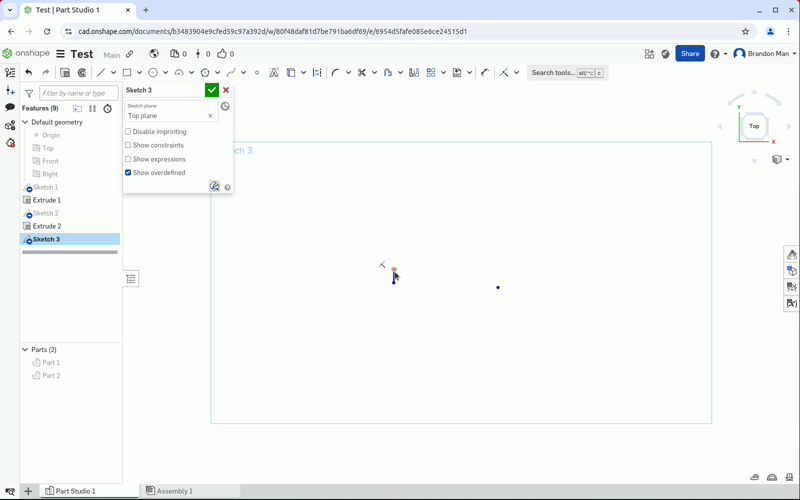
scroll(6)
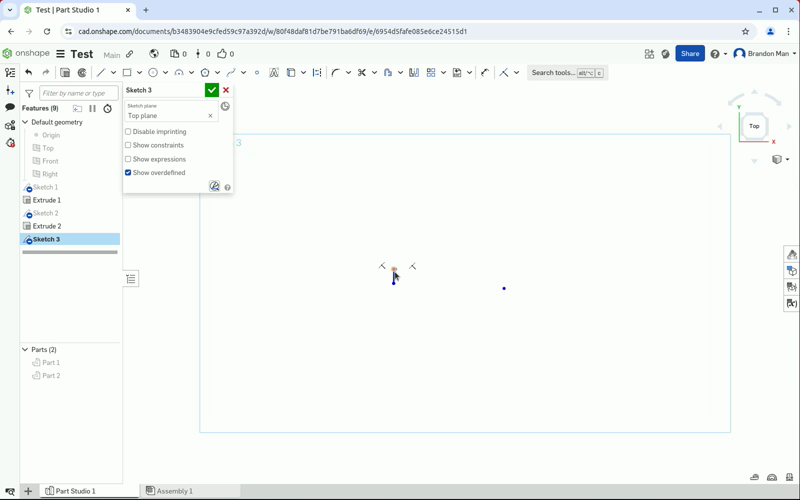
scroll(6)
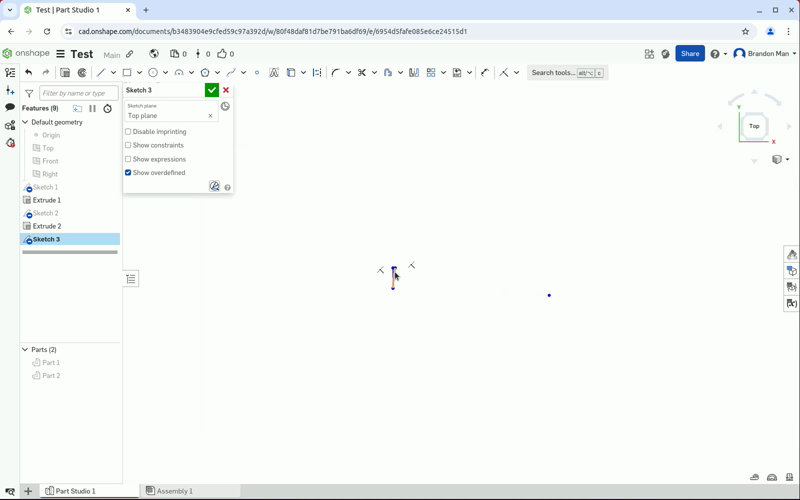
scroll(6)
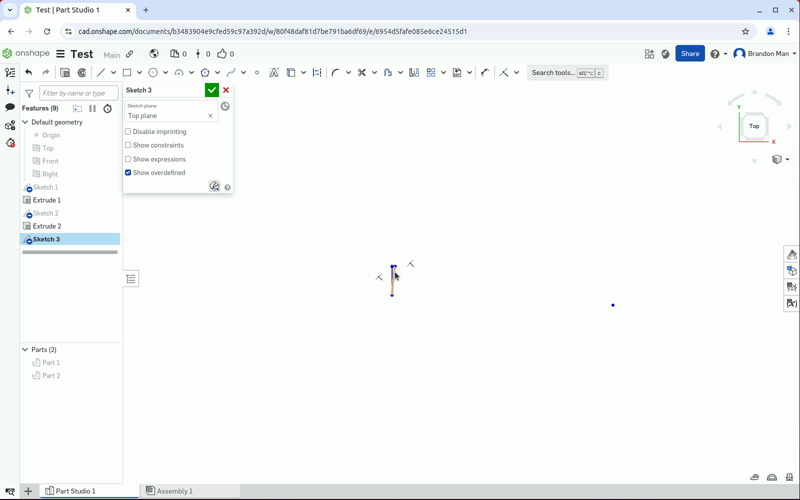
scroll(6)
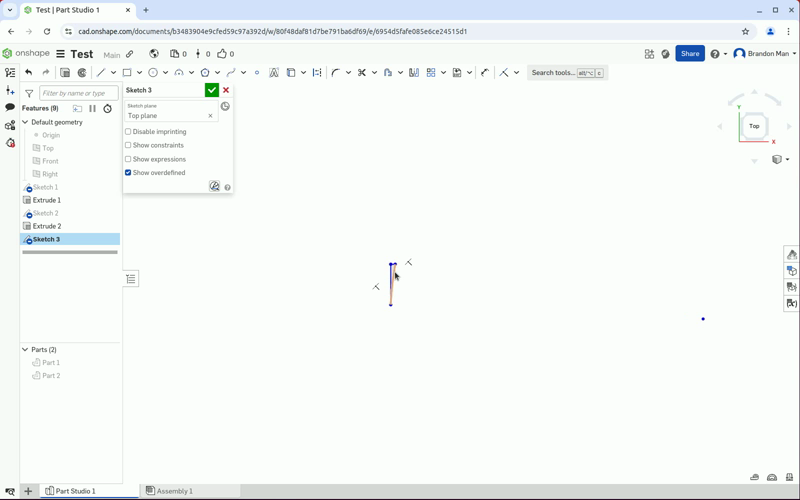
scroll(6)
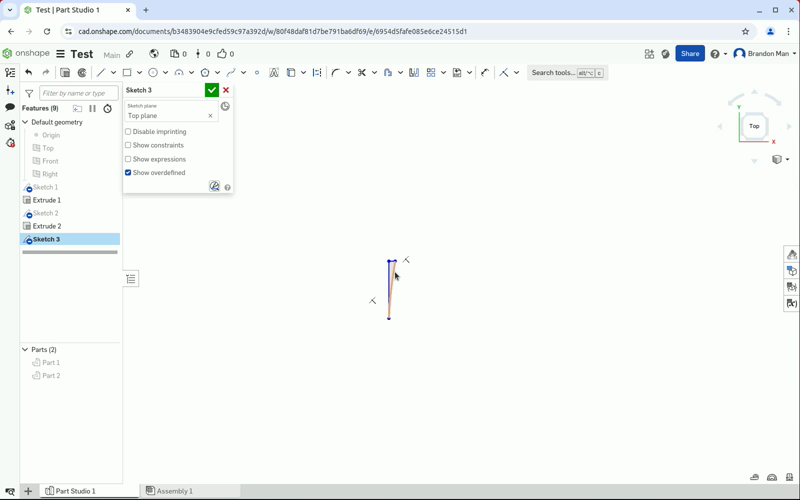
scroll(6)
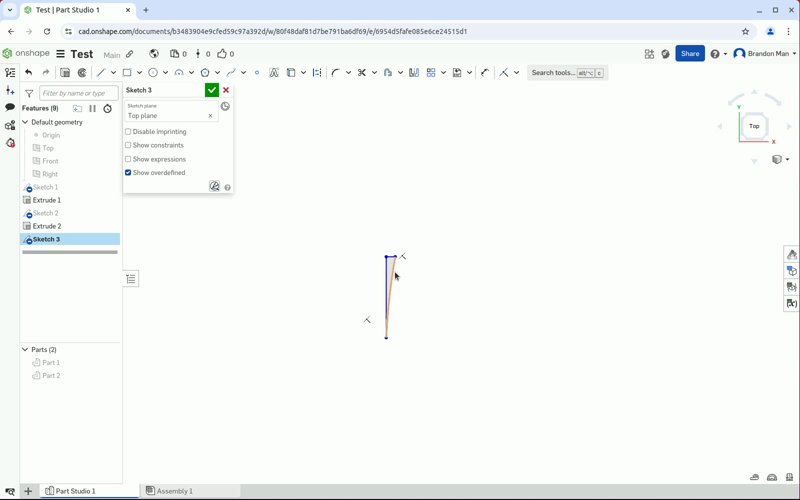
scroll(6)
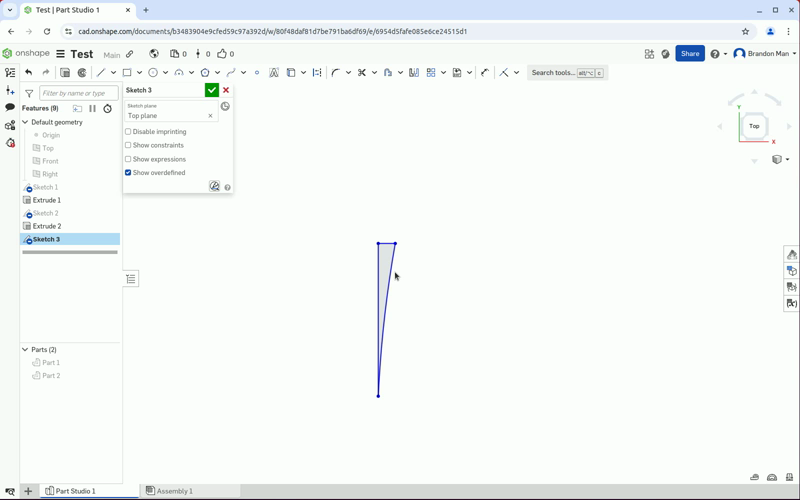
click(395, 271)
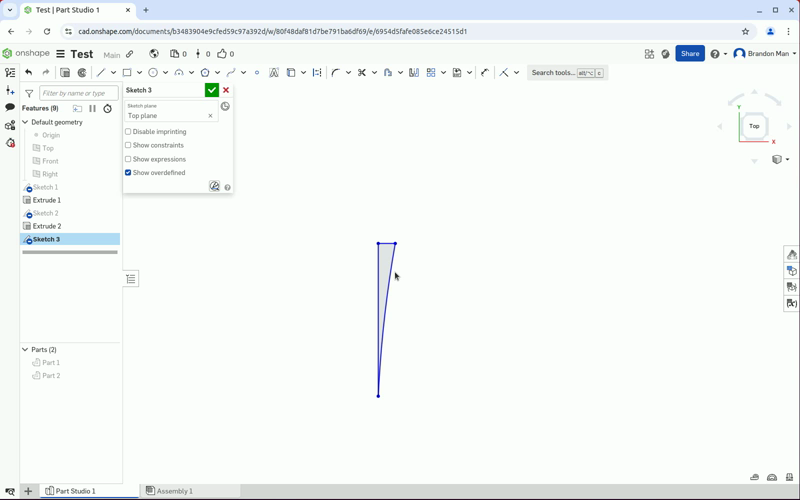
scroll(-6)
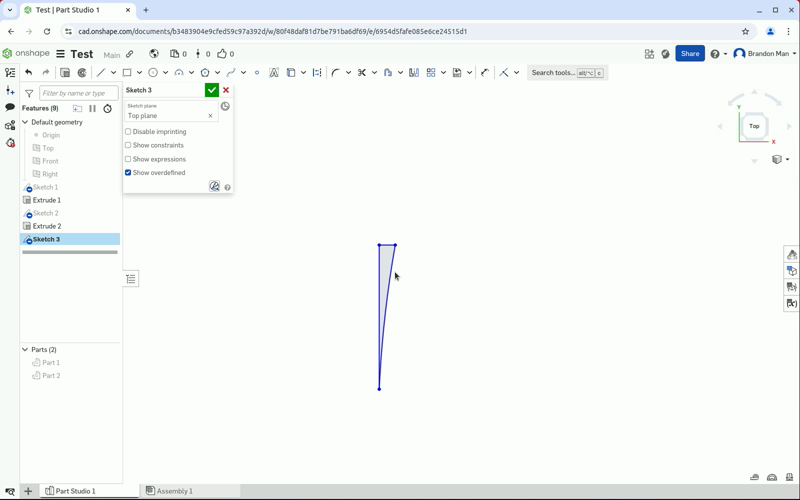
scroll(-6)
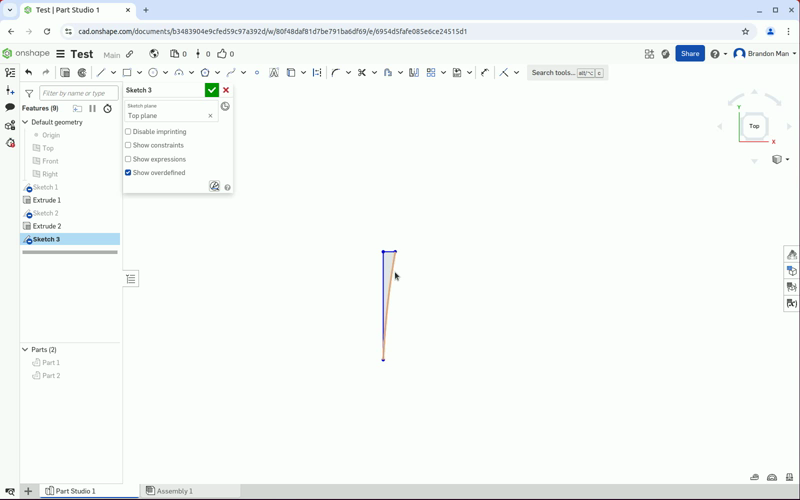
scroll(-6)
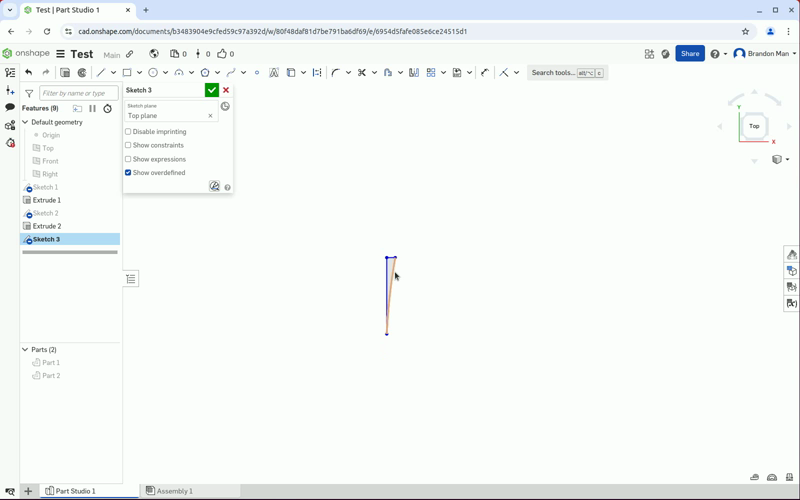
scroll(-6)
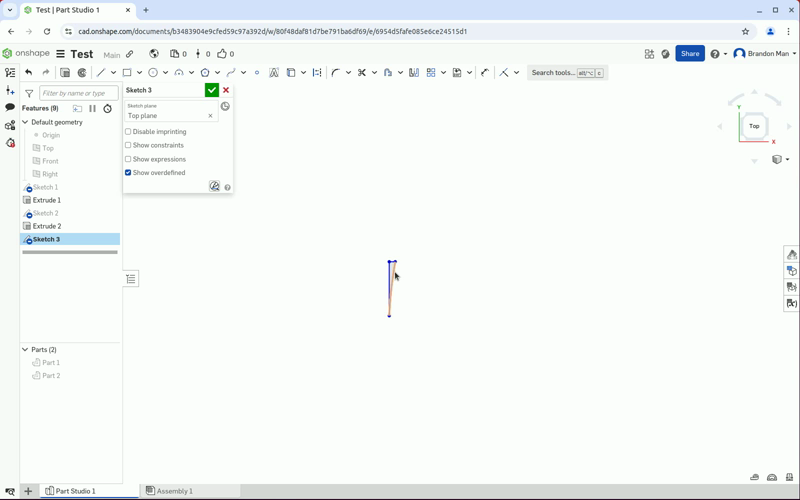
scroll(-6)
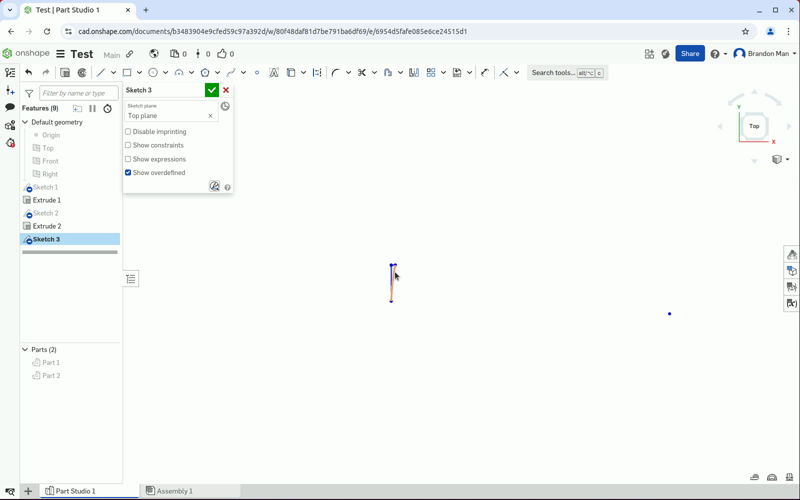
scroll(-6)
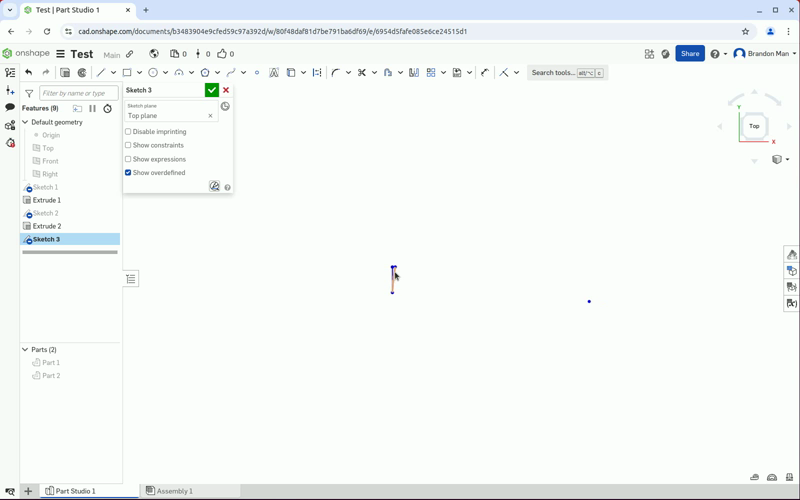
scroll(-6)
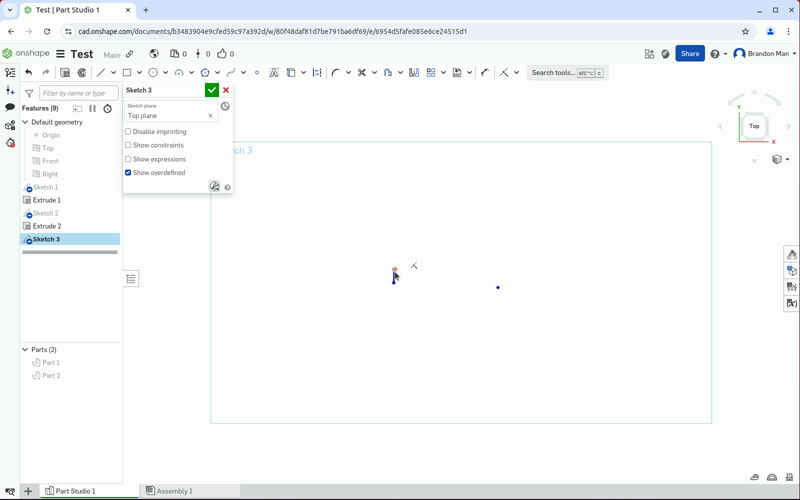
mouse_move(73, 352)
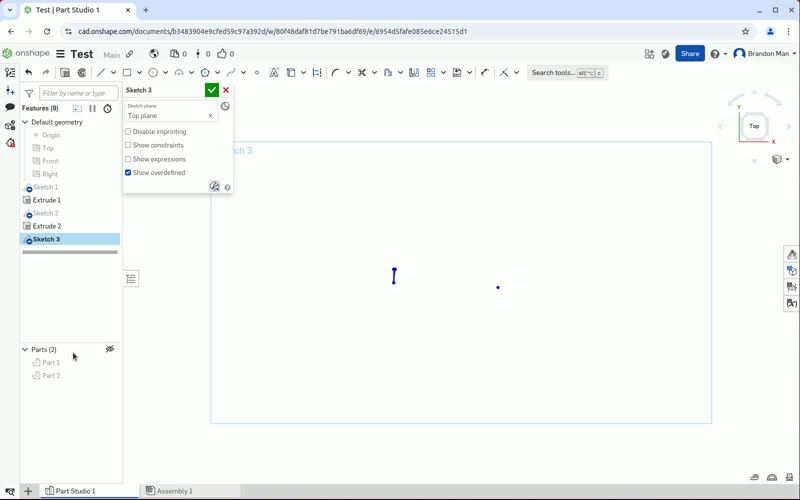
key(shift+y)
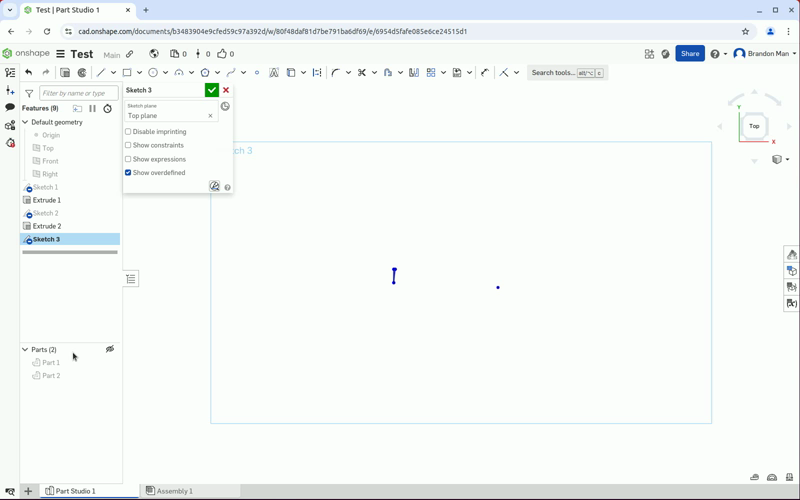
key(shift+e)
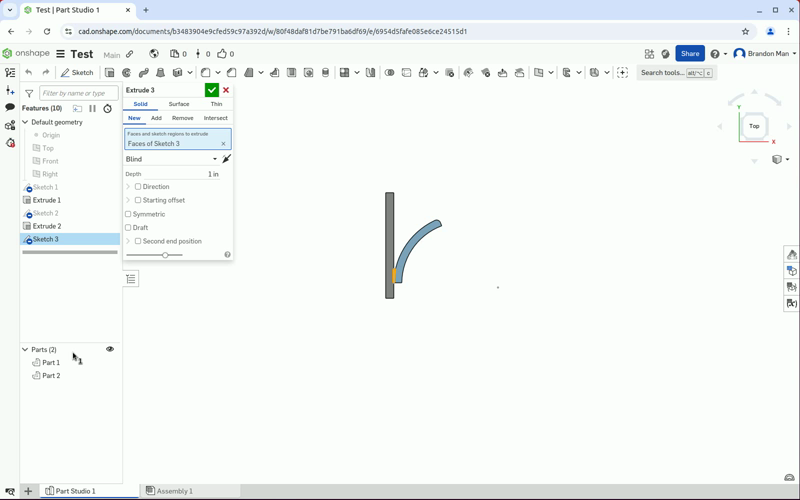
mouse_move(143, 106)
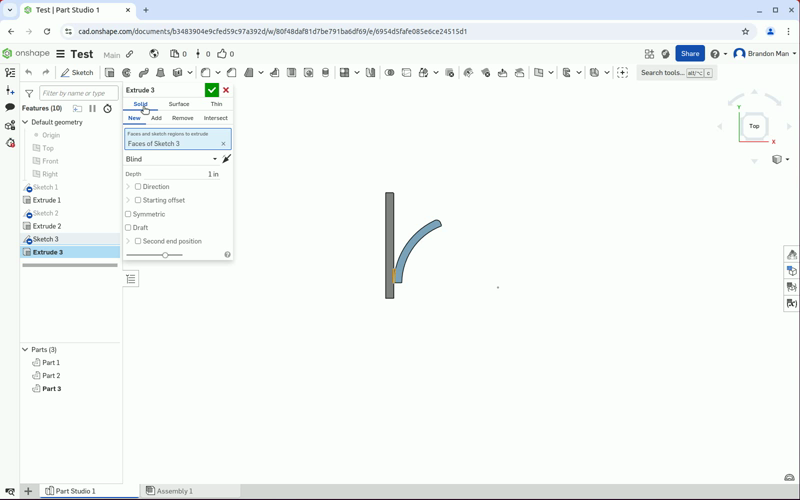
click(143, 106)
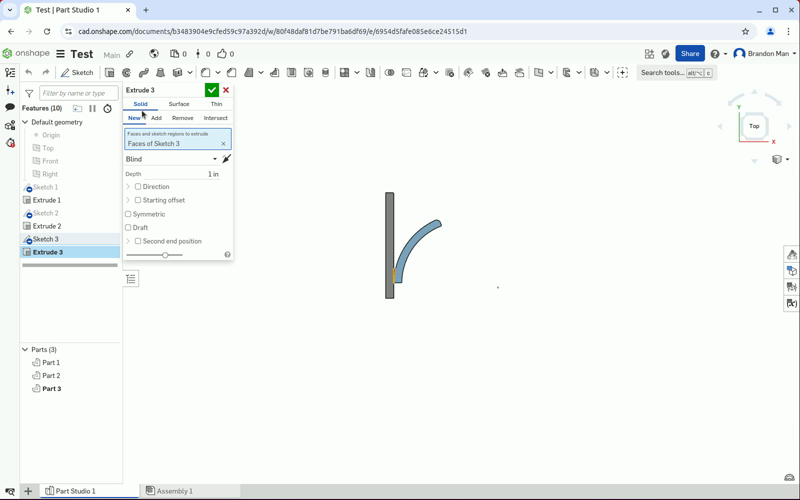
mouse_move(137, 120)
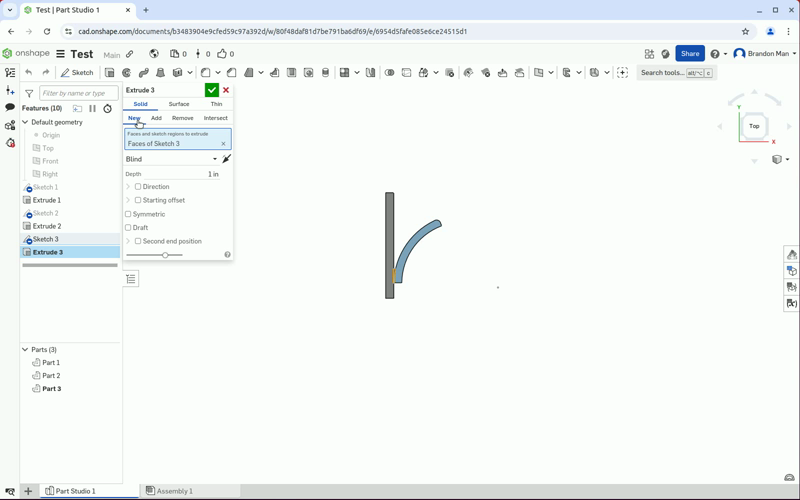
click(137, 120)
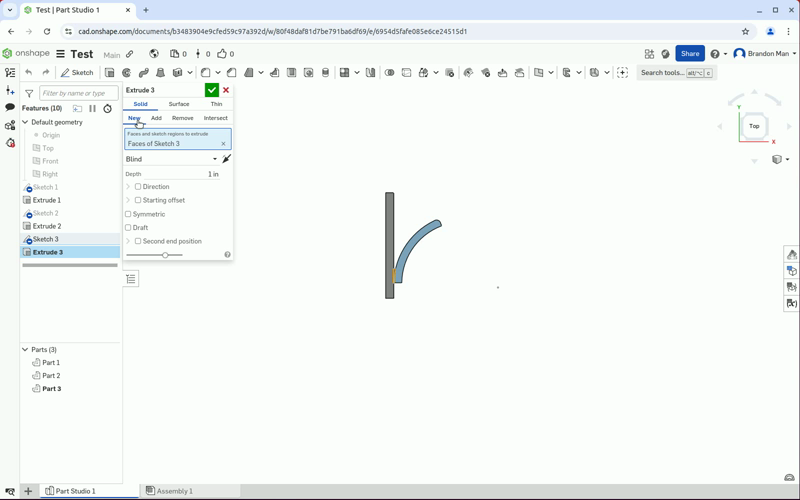
key(tab, 4)
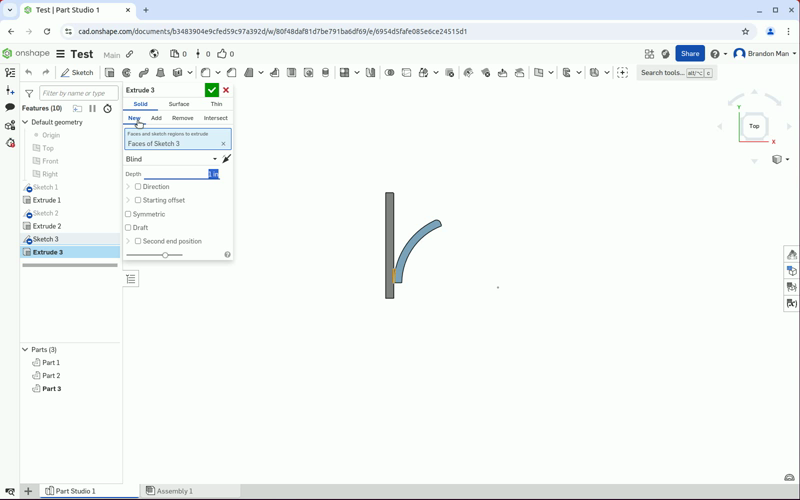
text(1.926)
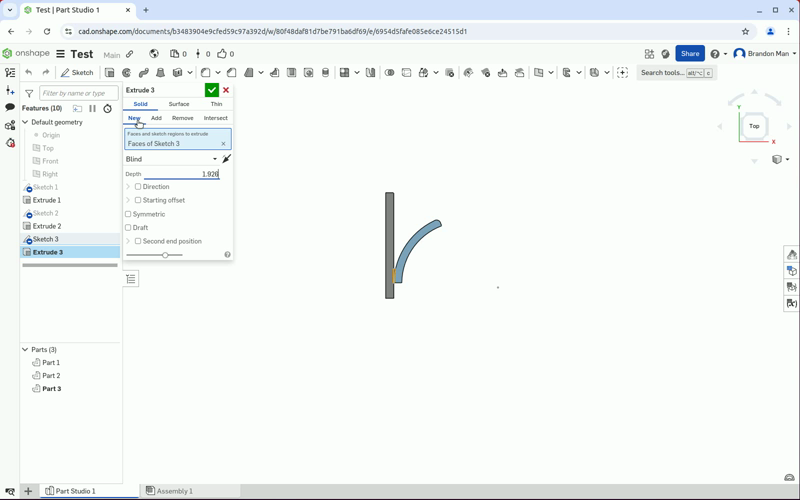
key(tab, 3)
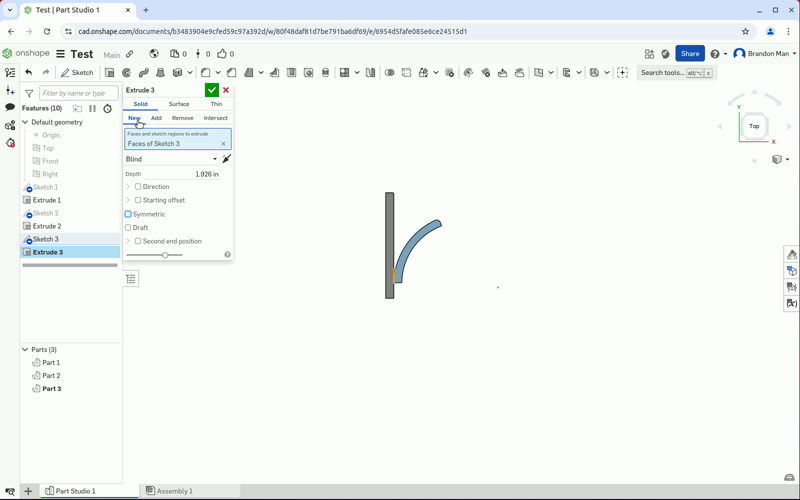
key(space)
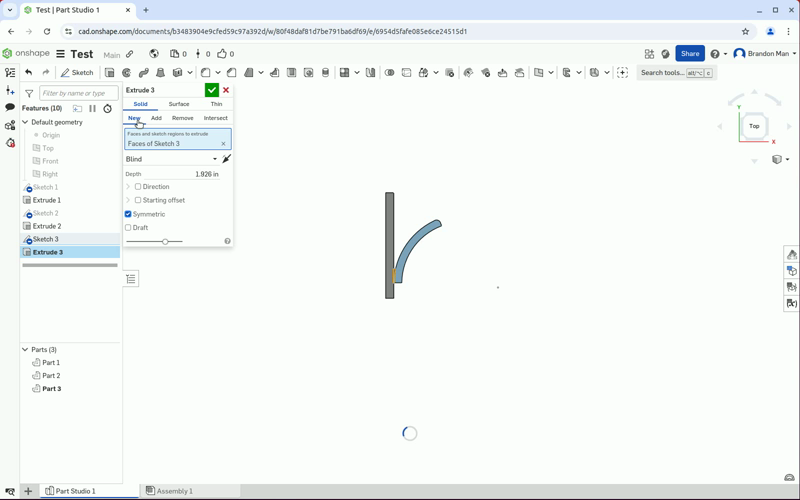
key(enter)
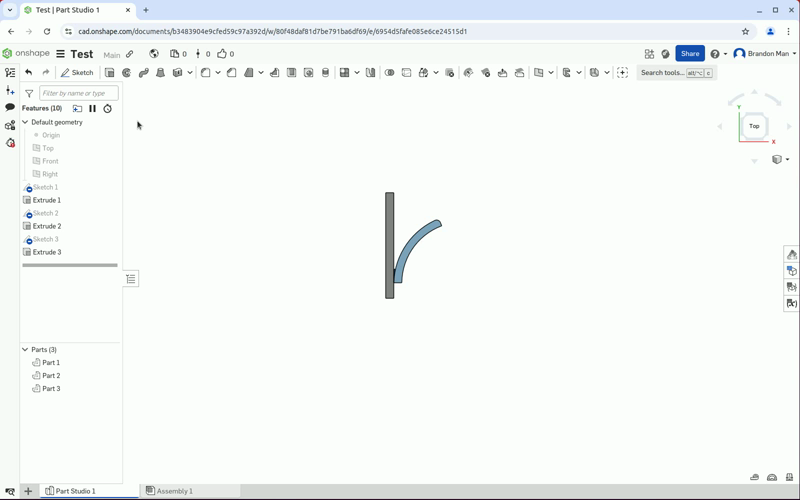
key(shift+h)
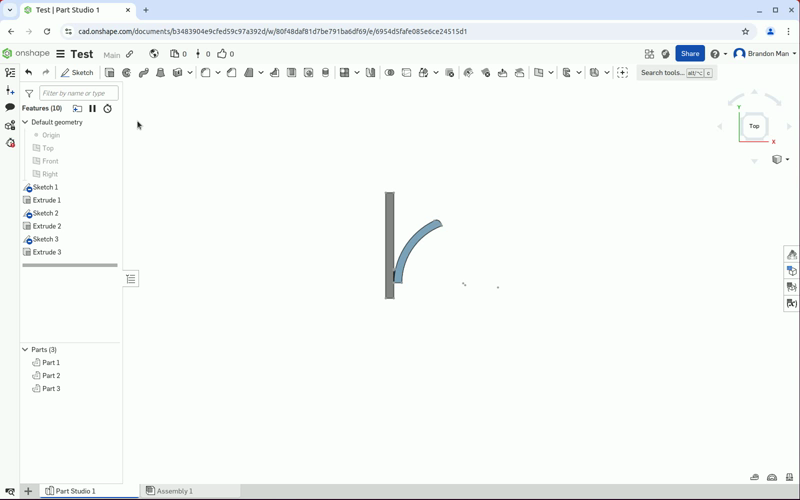
key(shift+h)
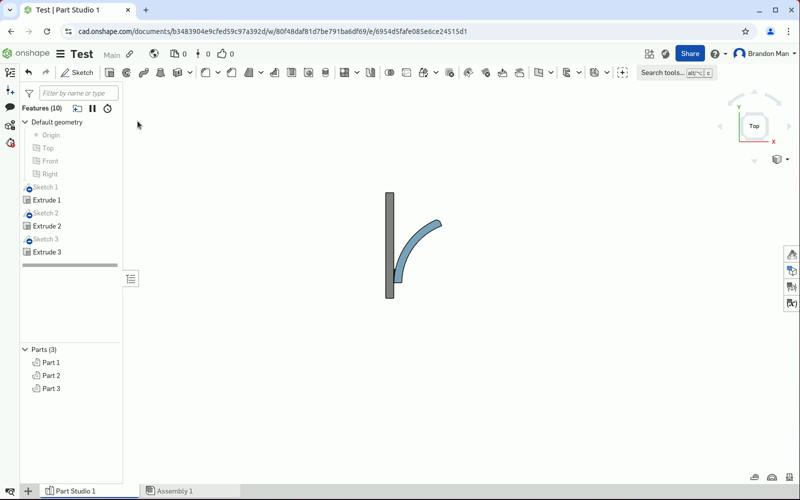
mouse_move(73, 189)
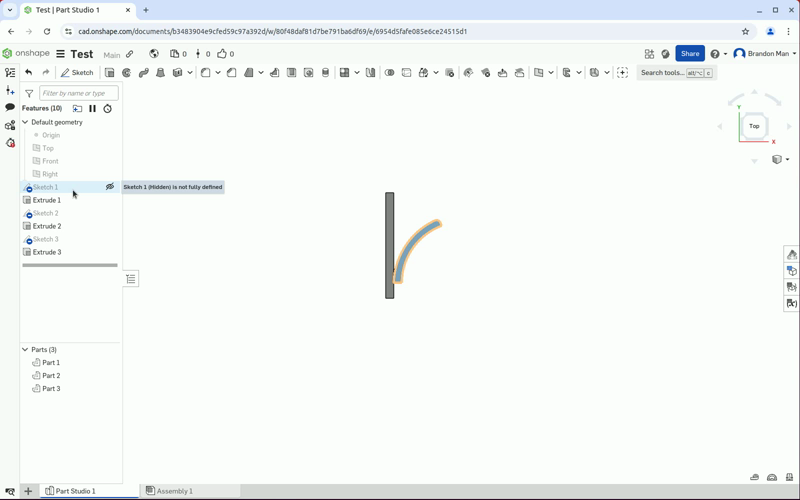
click(73, 189)
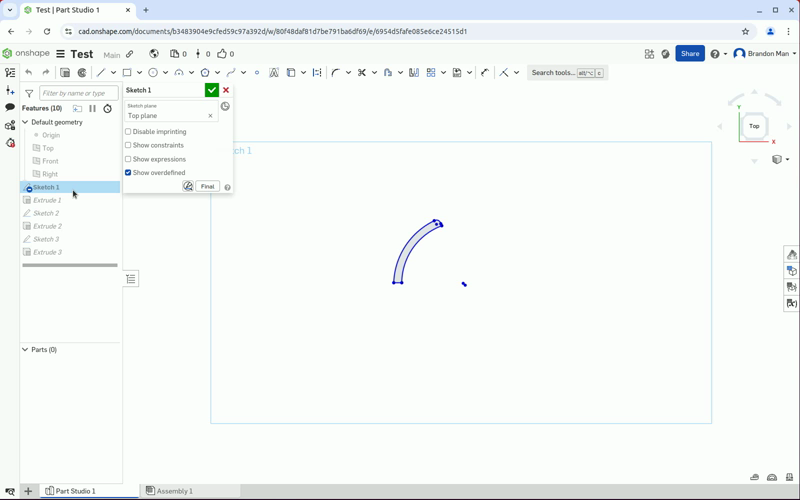
mouse_move(229, 92)
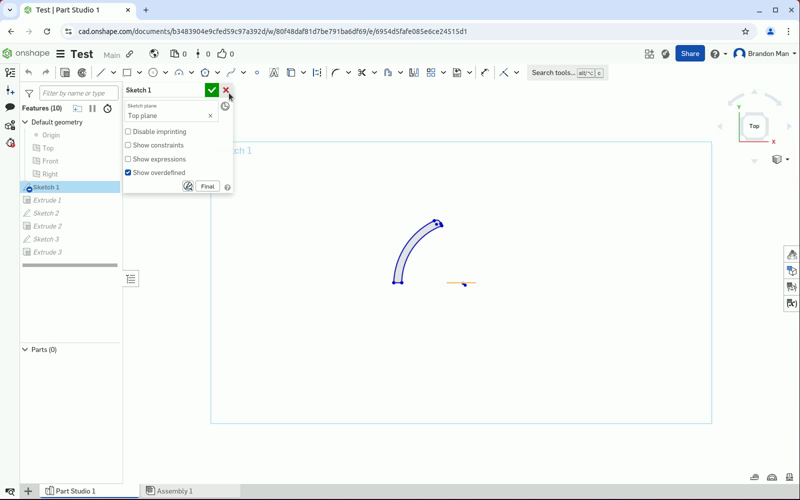
click(229, 92)
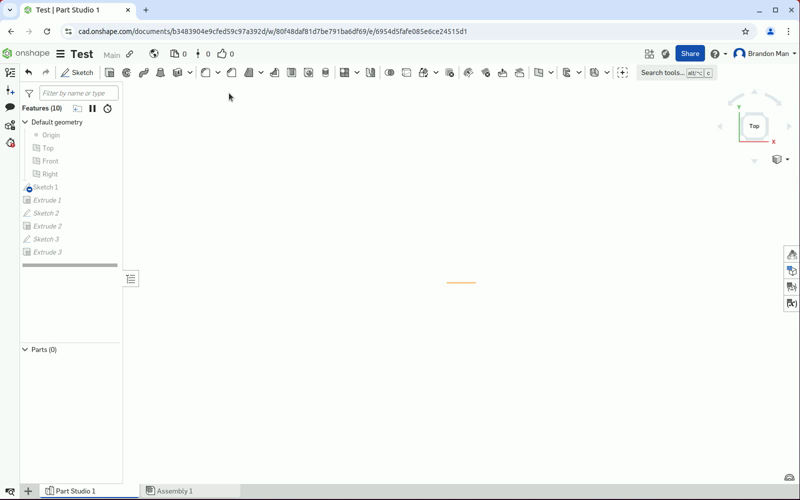
mouse_move(73, 352)
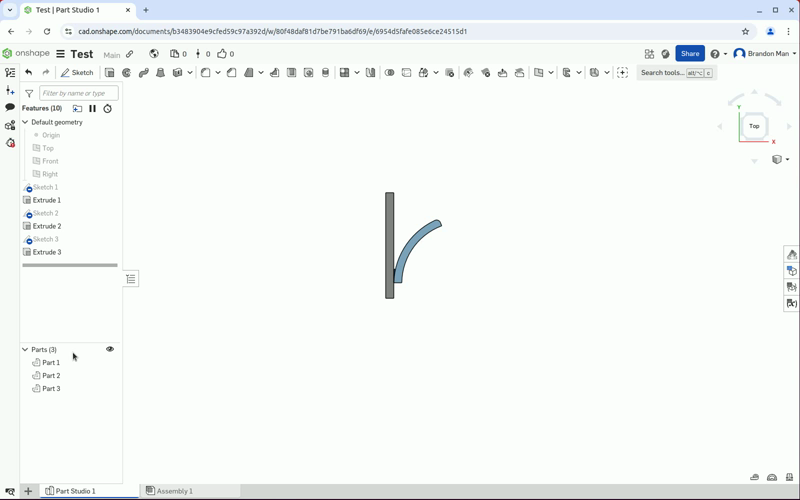
key(y)
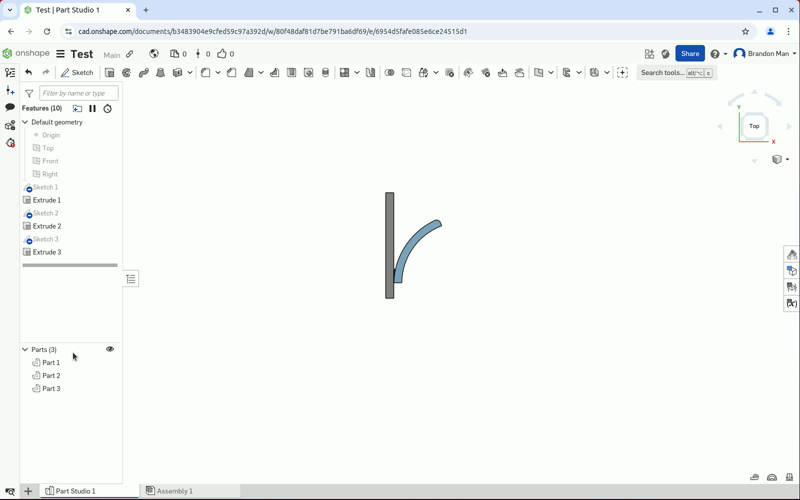
key(shift+p)
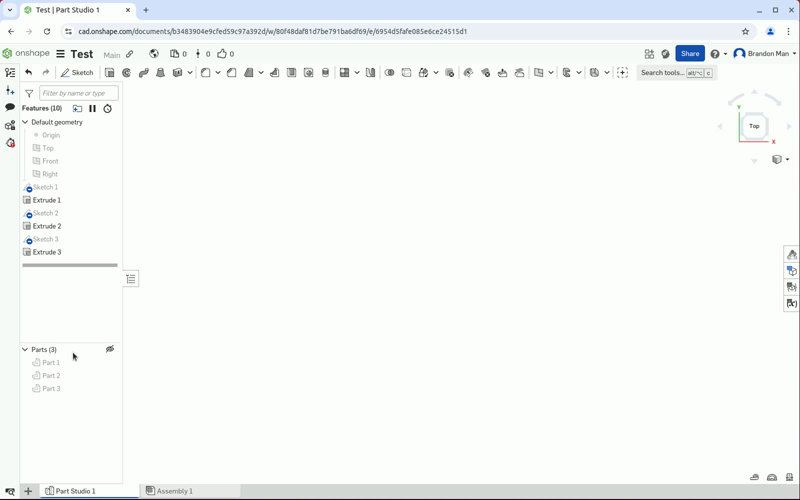
key(space)
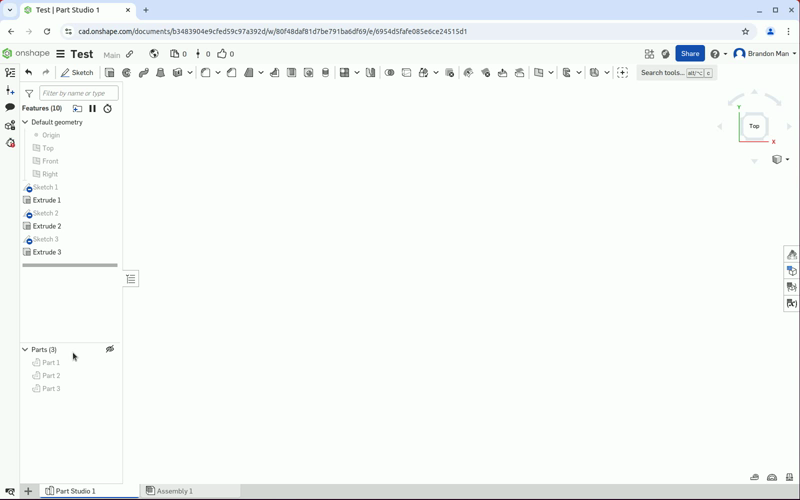
key_down(shift)
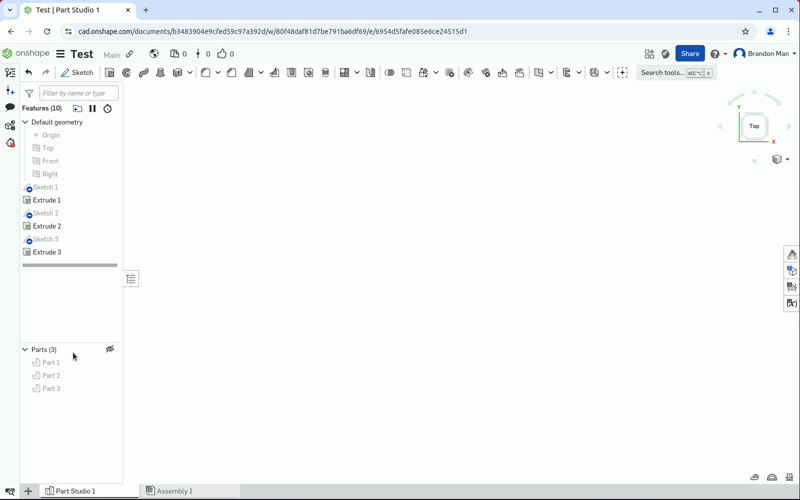
key(up)
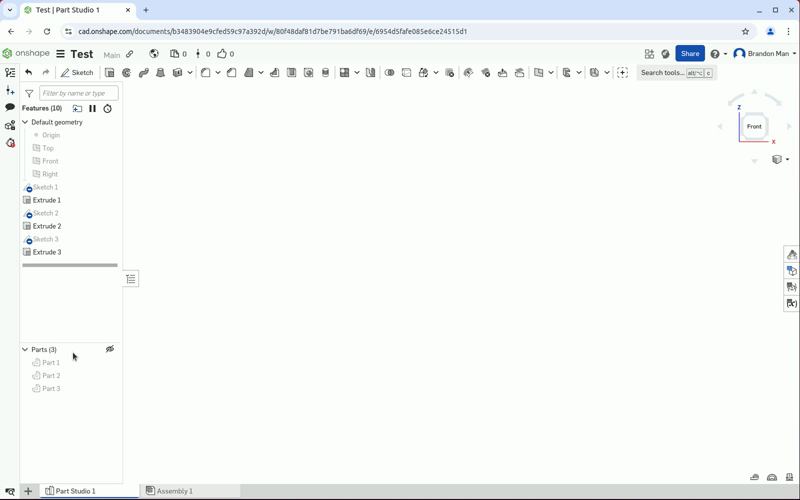
key_up(shift)
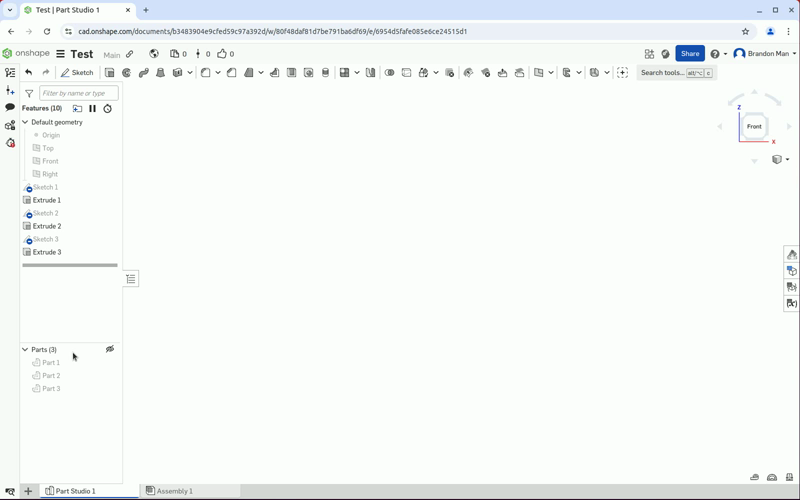
key(space)
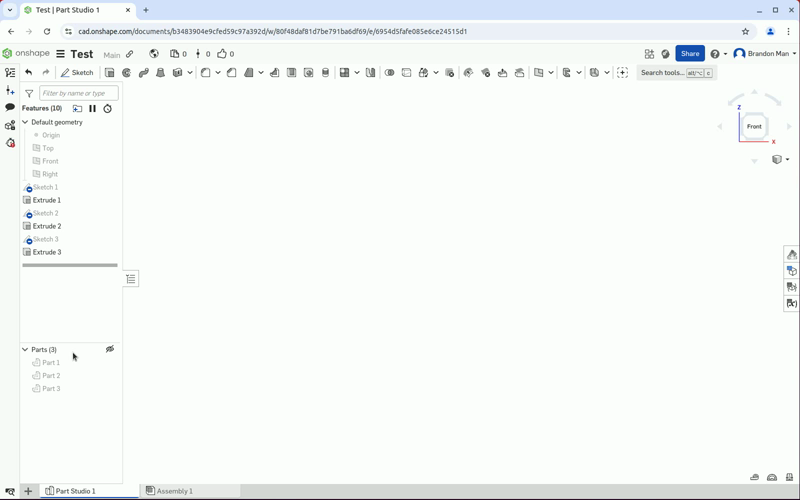
key_down(shift)
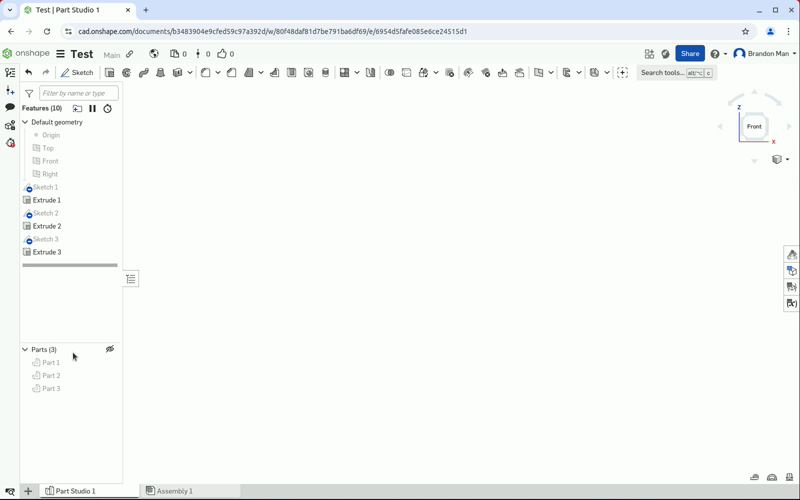
key(left)
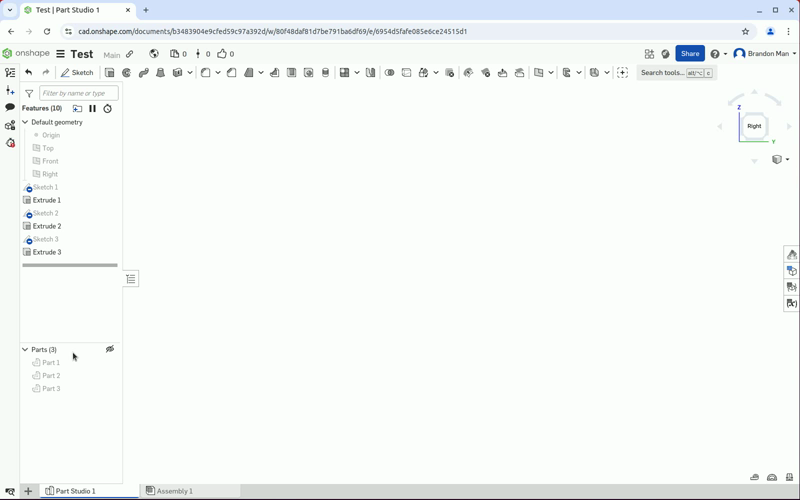
key_up(shift)
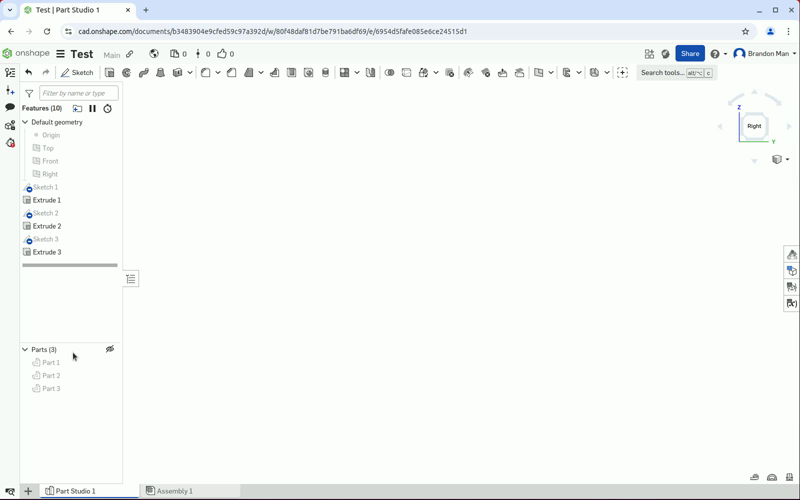
mouse_move(73, 352)
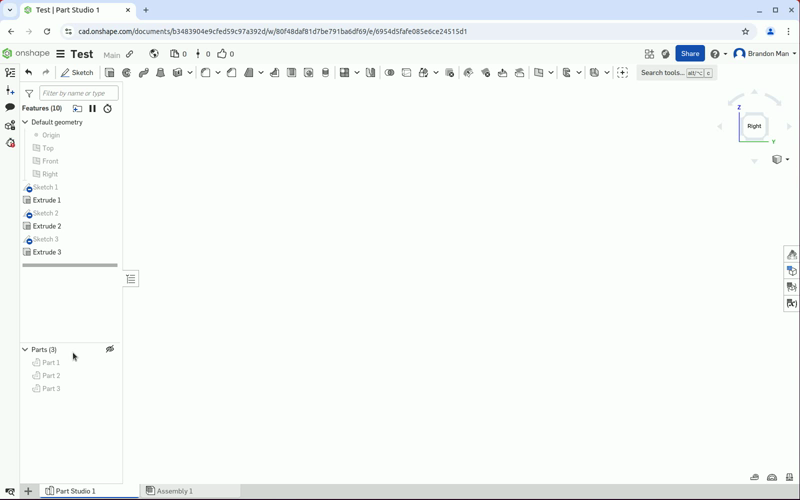
key(shift+y)
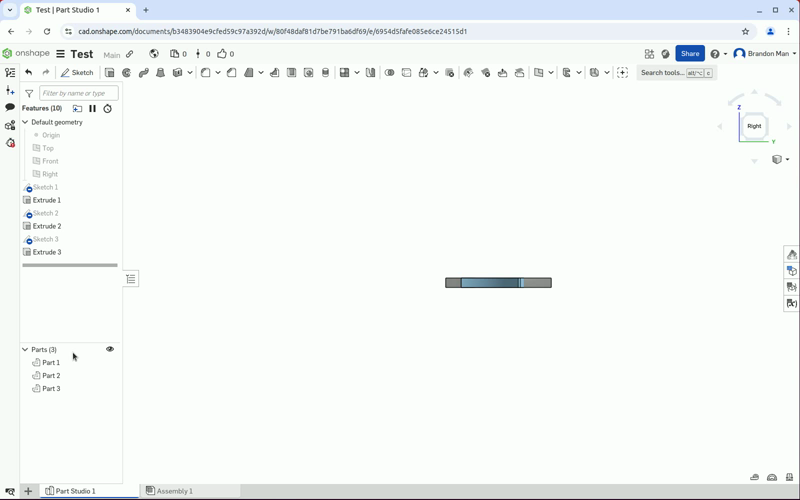
mouse_move(541, 75)
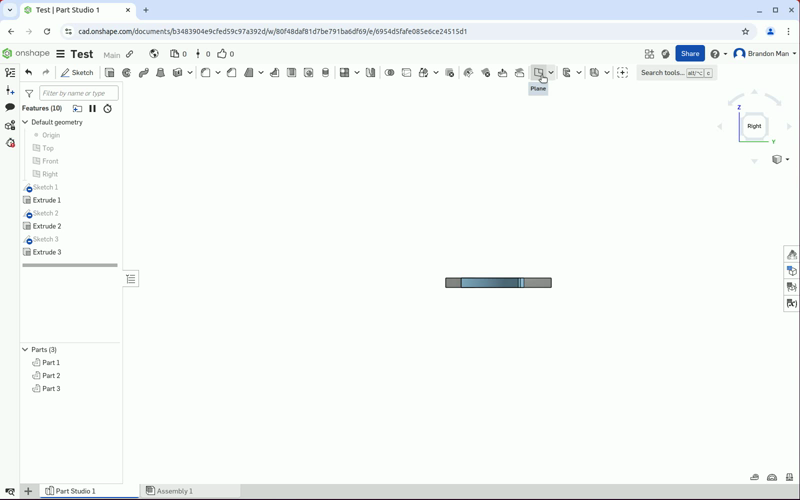
click(541, 75)
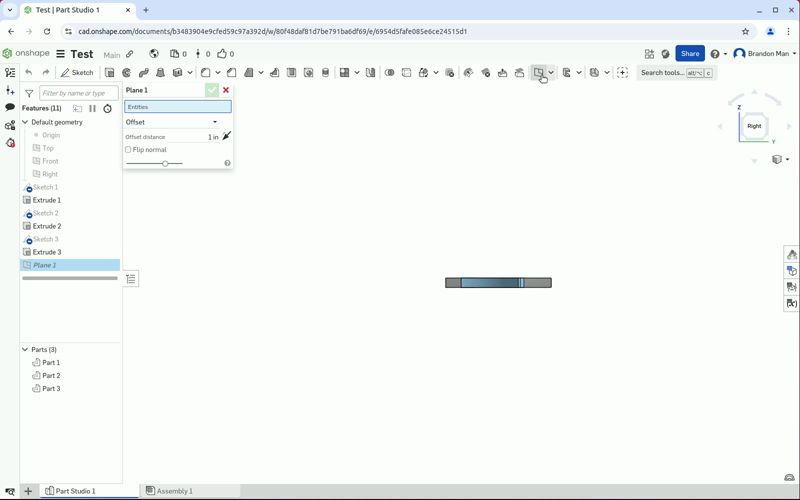
mouse_move(73, 176)
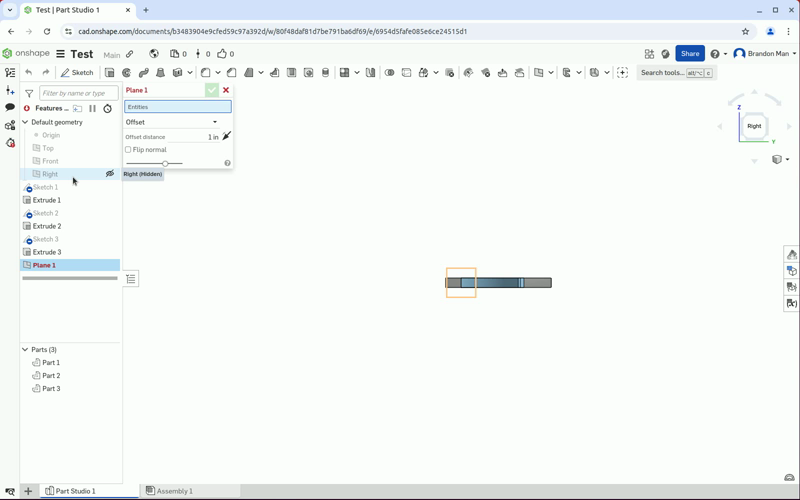
click(73, 176)
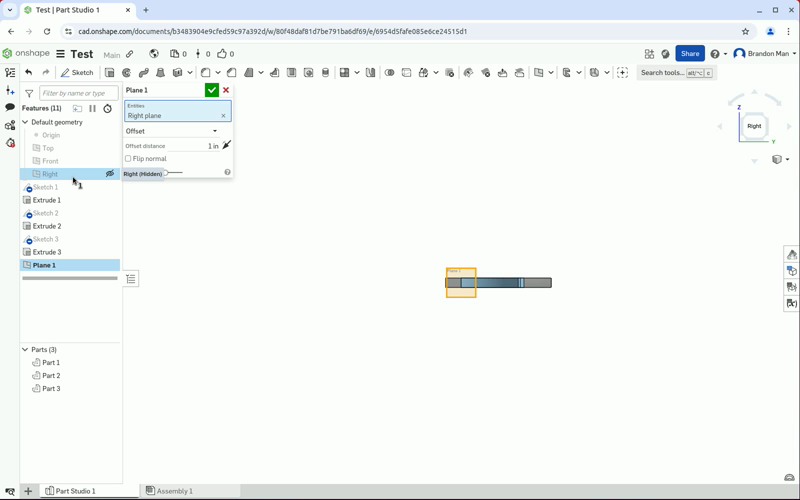
key(tab, 2)
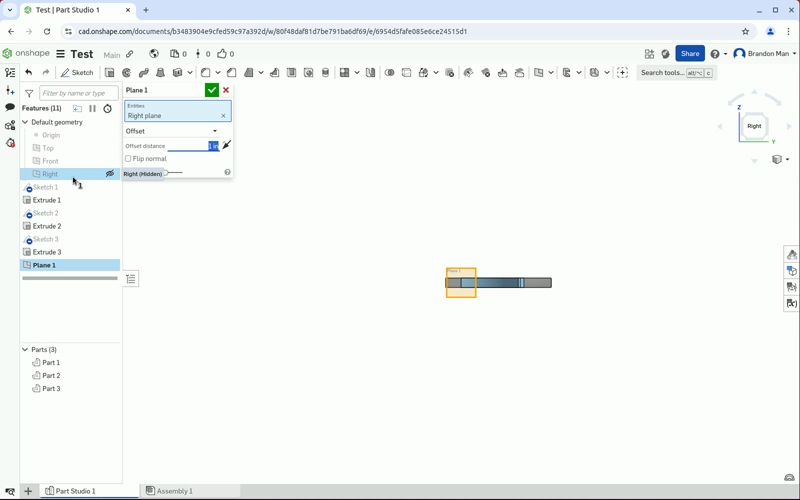
text(15.405)
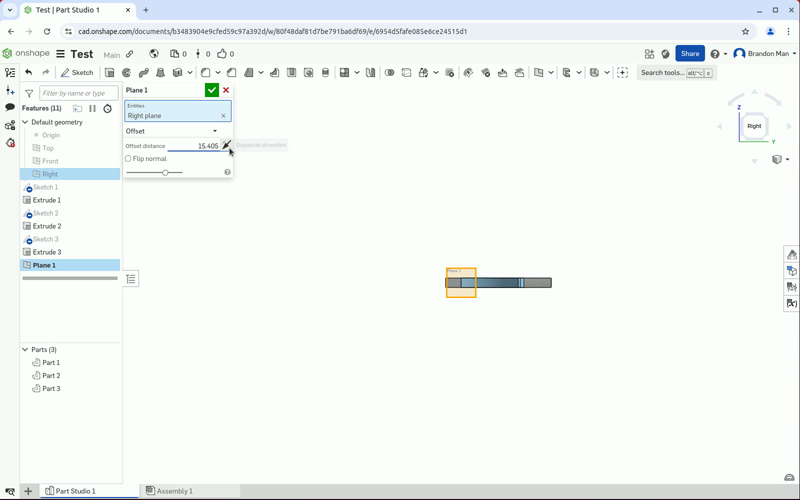
mouse_move(229, 147)
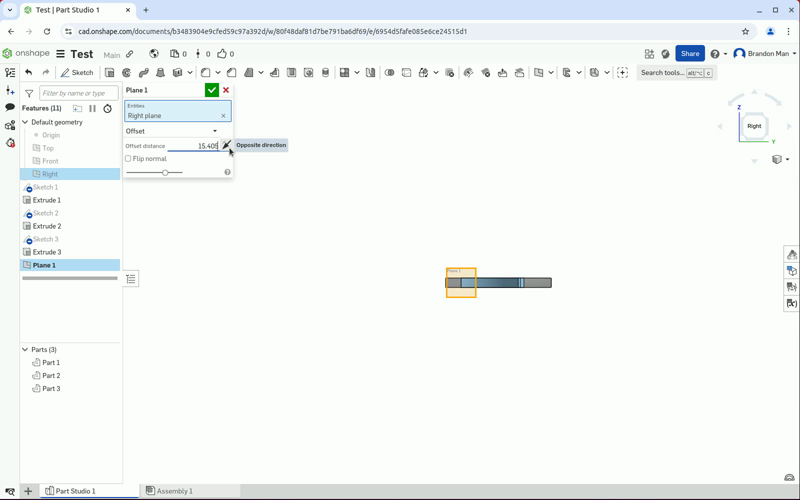
click(229, 147)
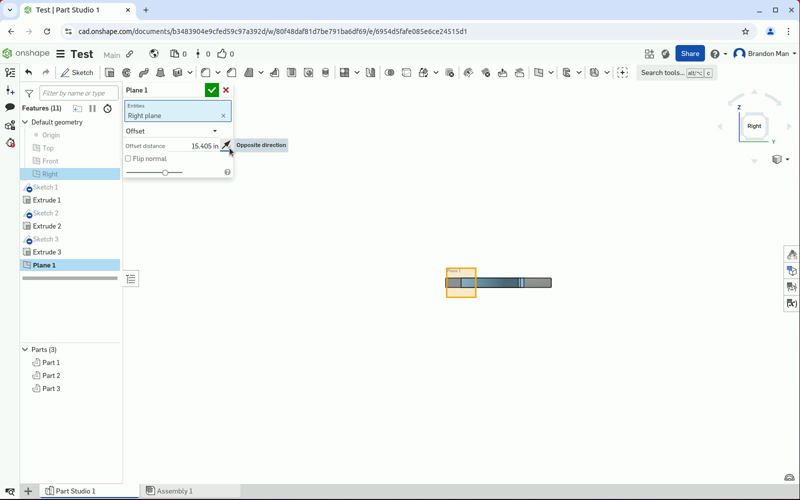
key(enter, 2)
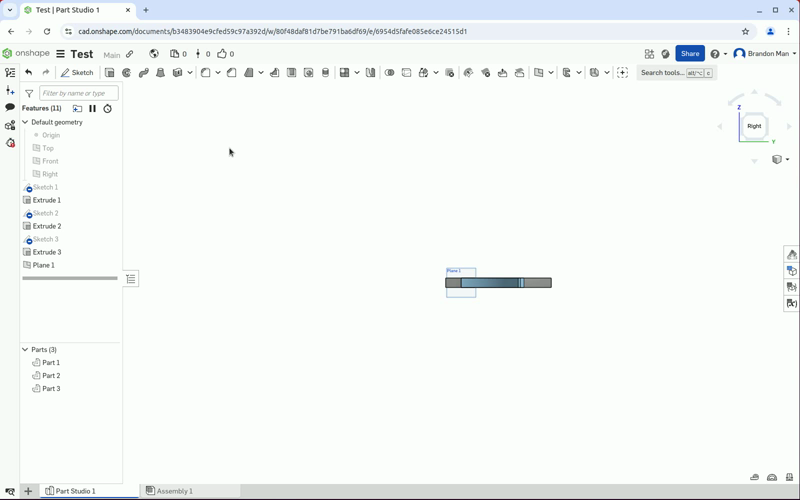
key(shift+s)
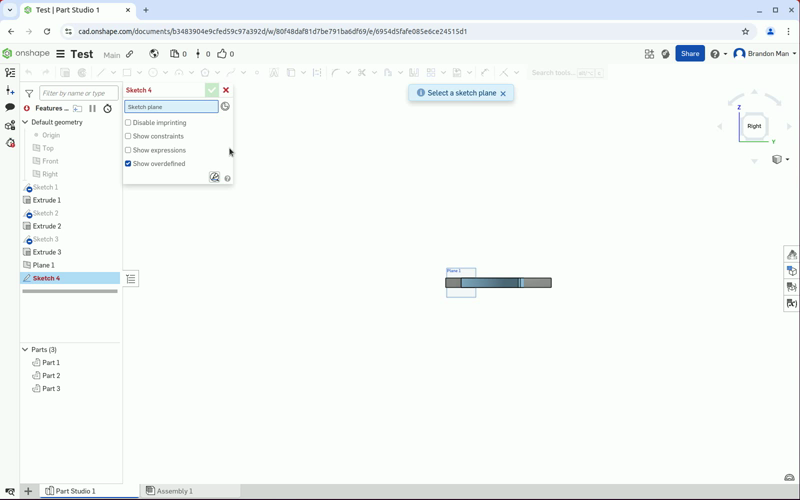
mouse_move(73, 267)
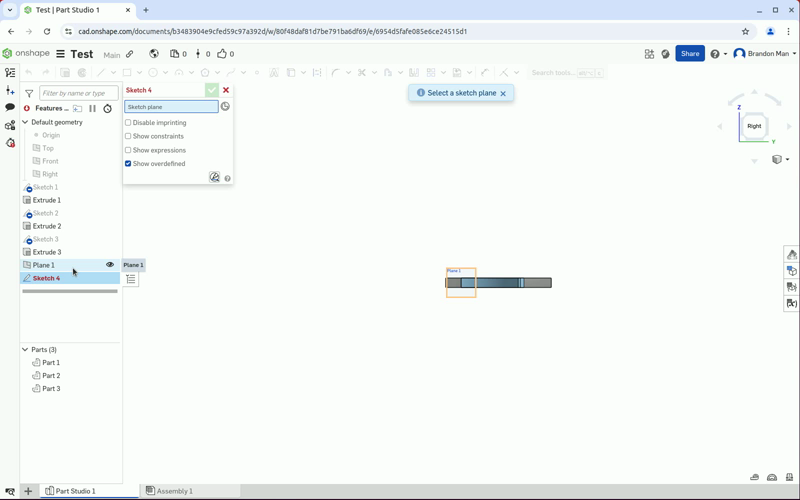
click(73, 267)
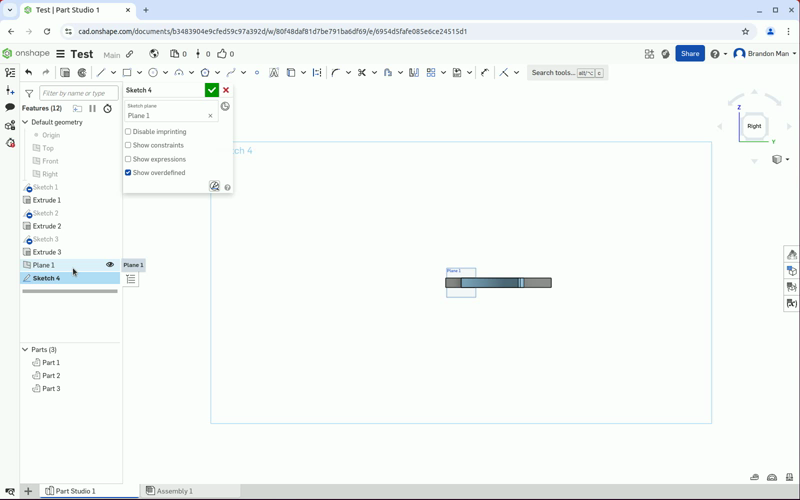
mouse_move(73, 352)
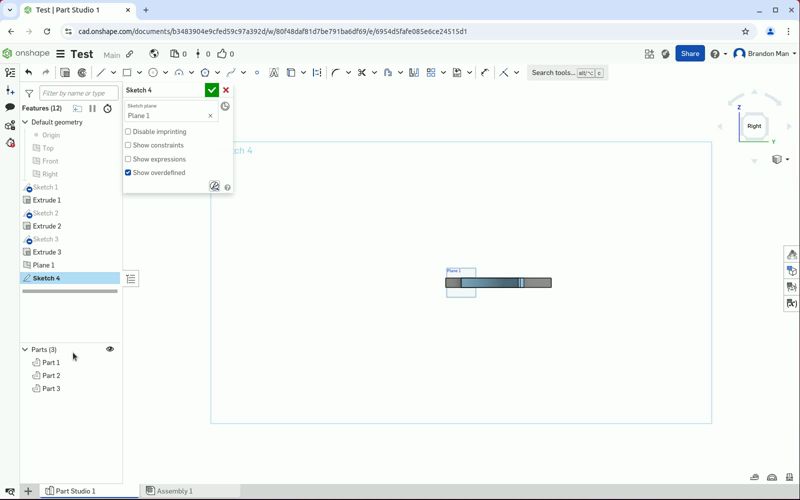
key(y)
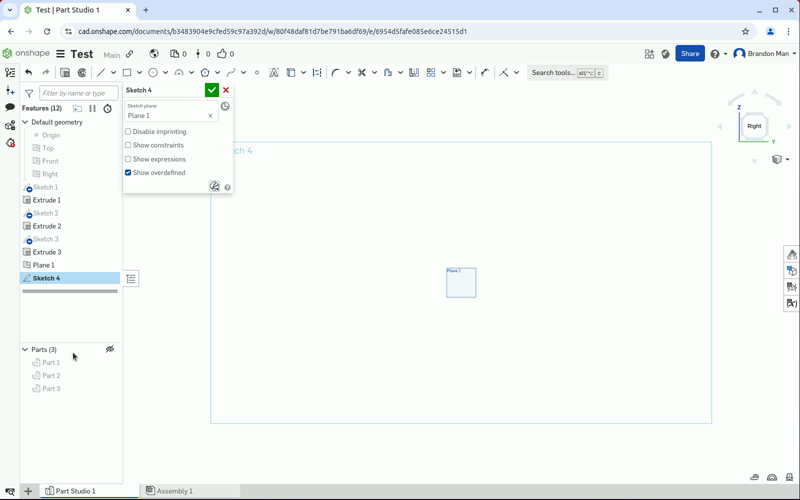
key(l)
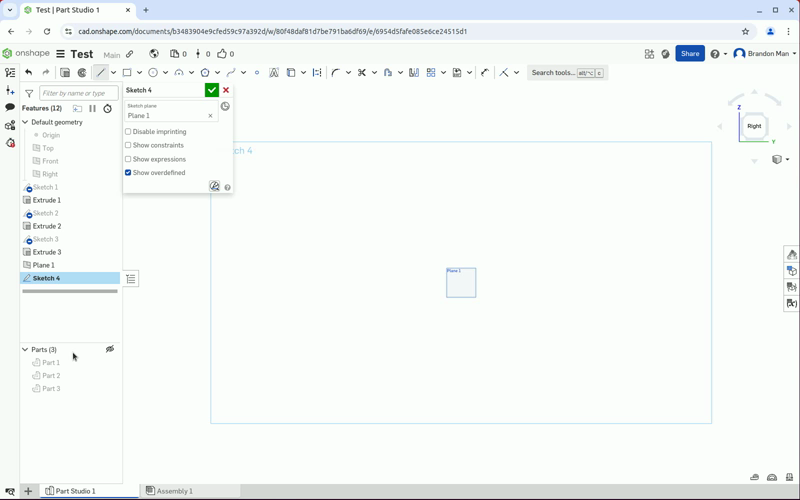
key_down(shift)
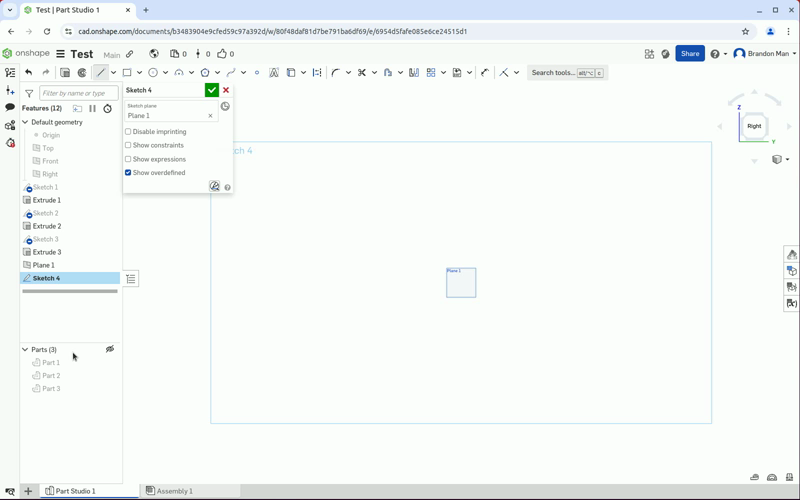
mouse_move(445, 287)
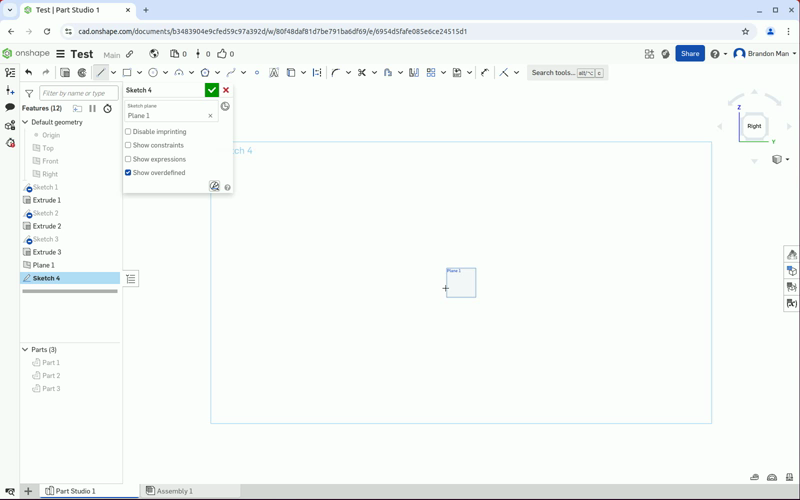
click(445, 287)
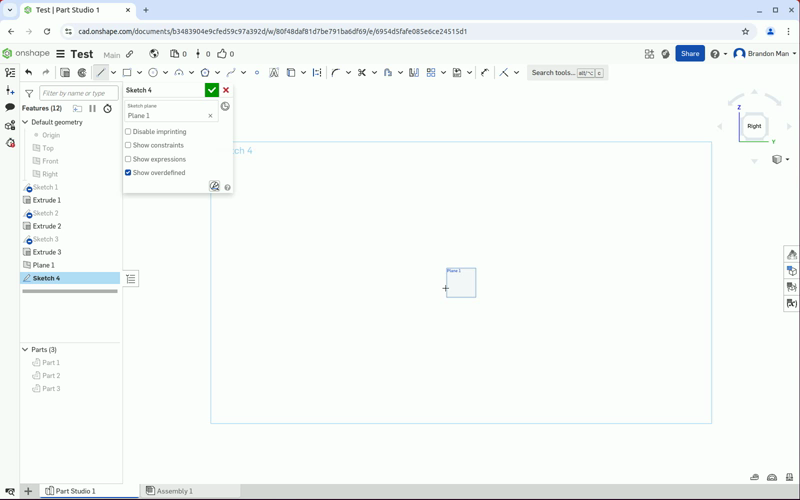
key_up(shift)
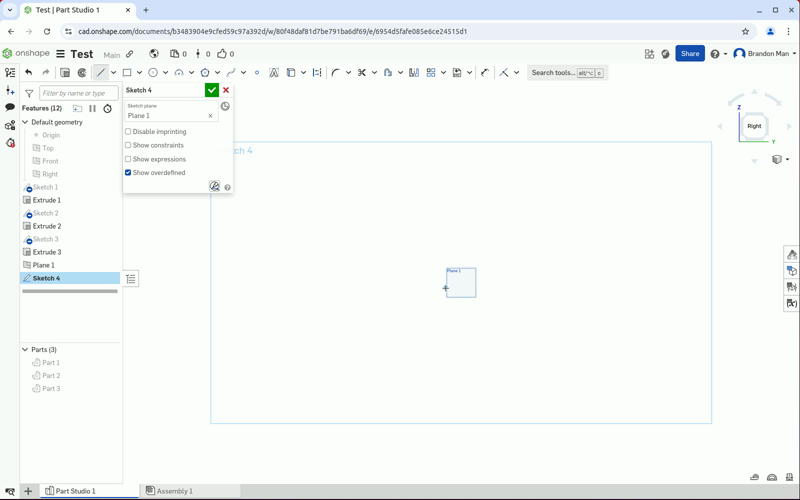
key_down(shift)
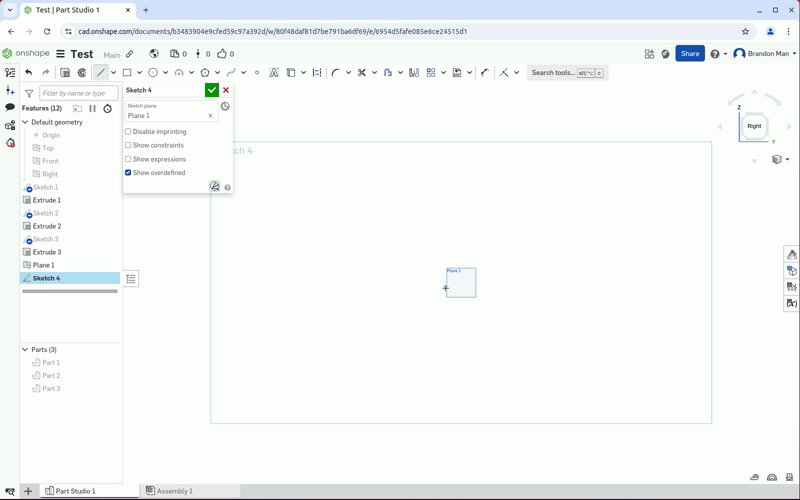
mouse_move(475, 287)
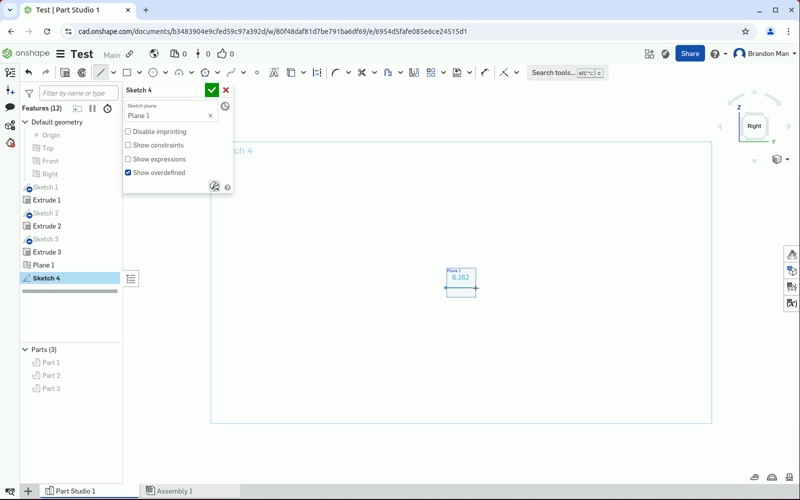
mouse_move(483, 287)
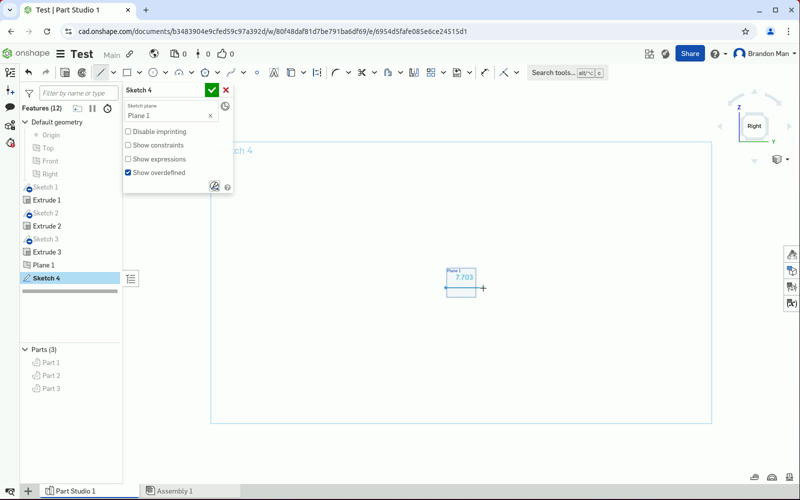
click(483, 287)
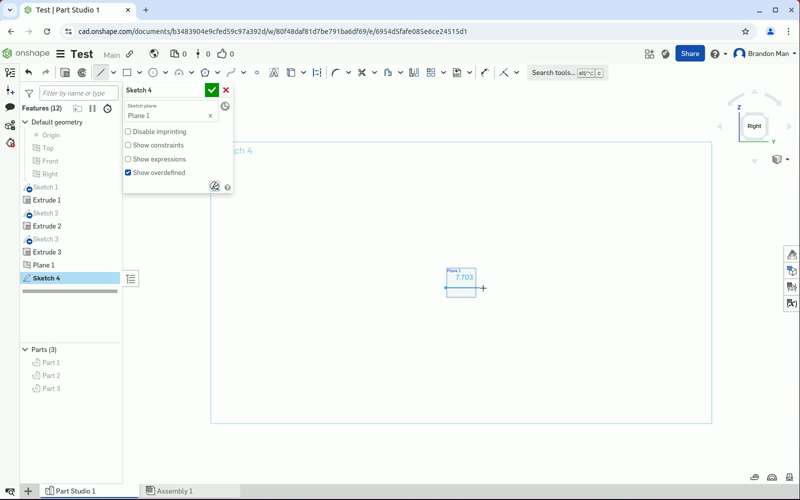
key_up(shift)
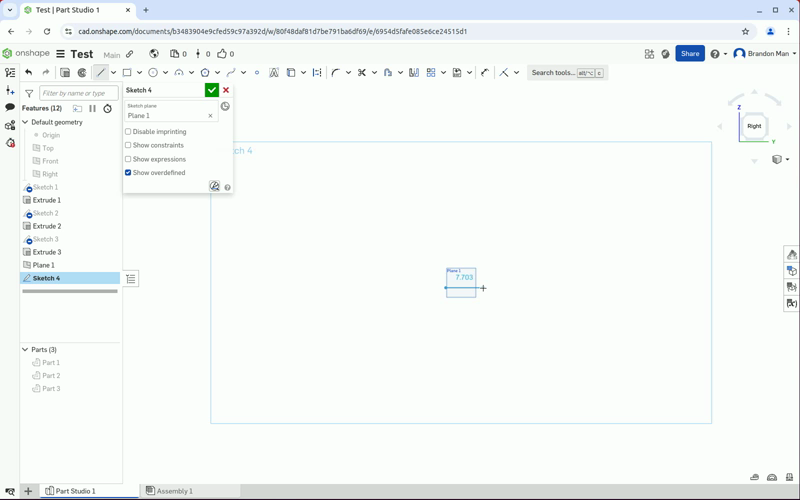
key_down(shift)
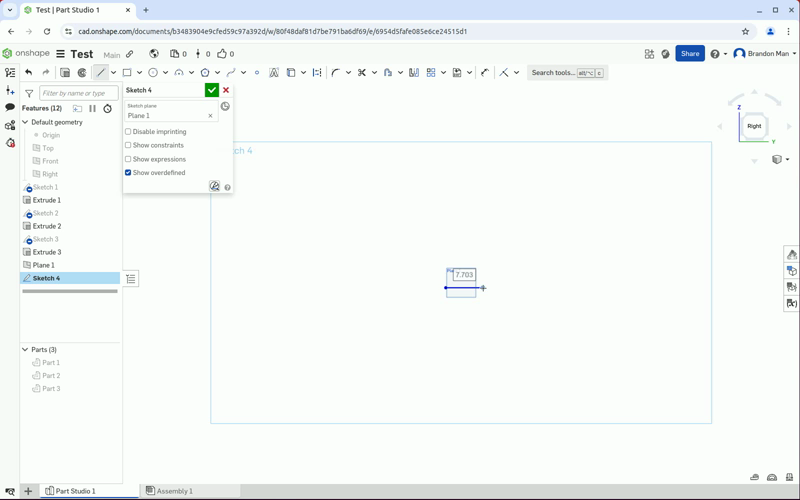
mouse_move(513, 287)
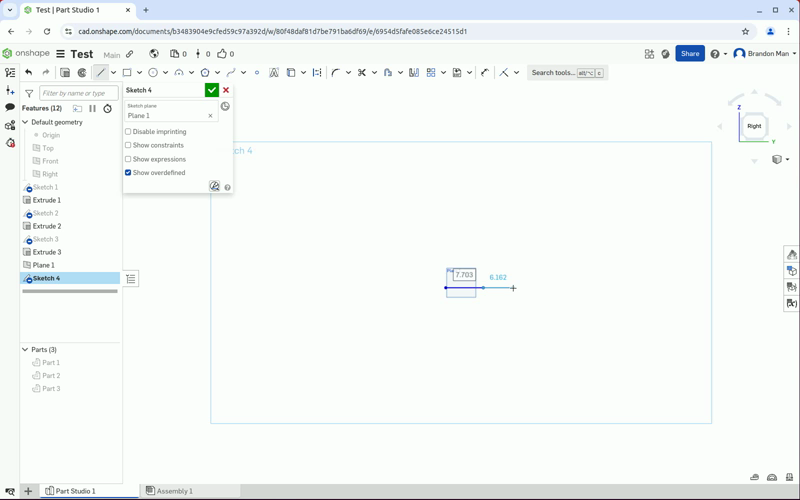
mouse_move(513, 287)
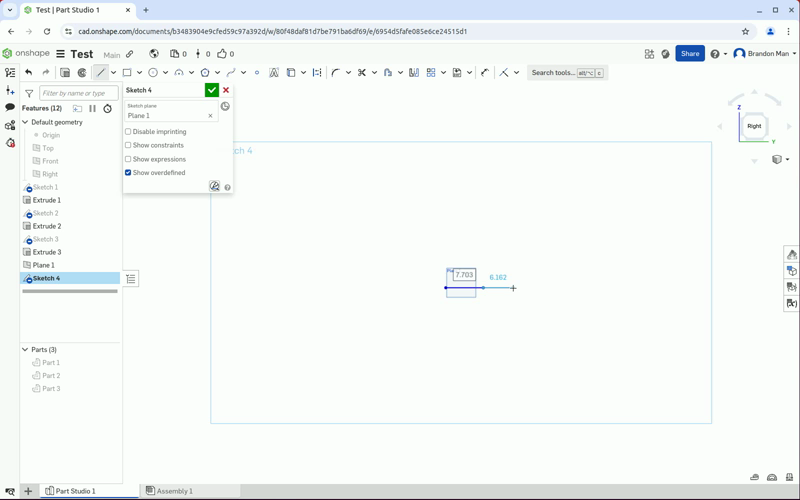
click(513, 287)
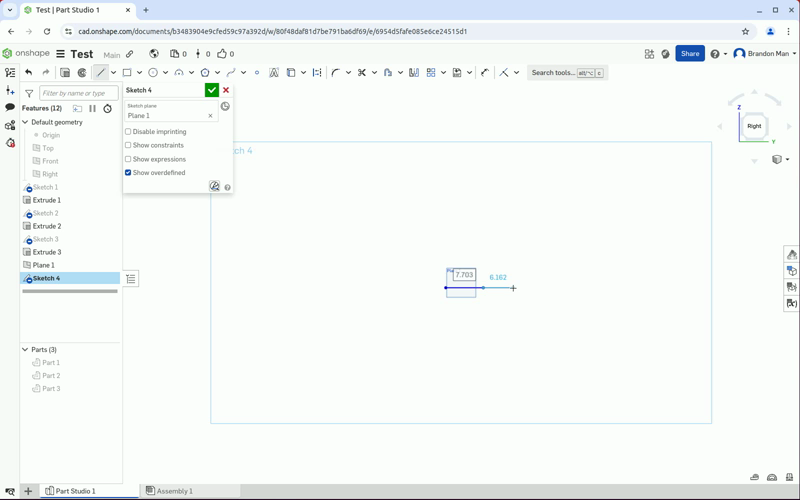
key_up(shift)
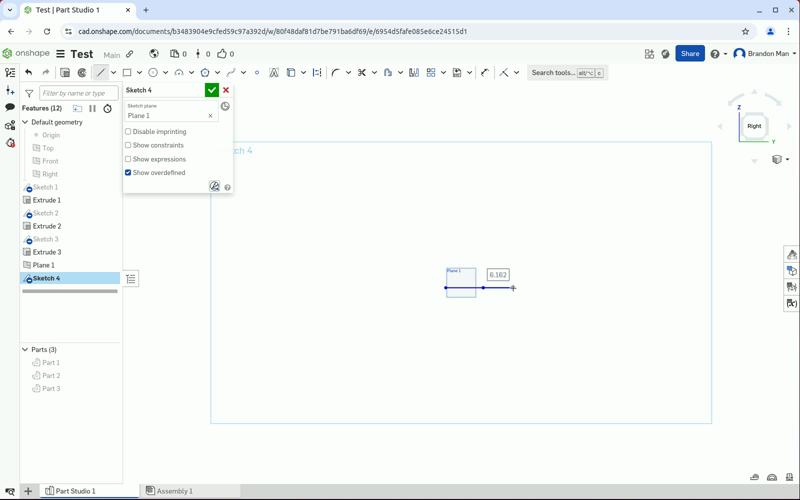
key_down(shift)
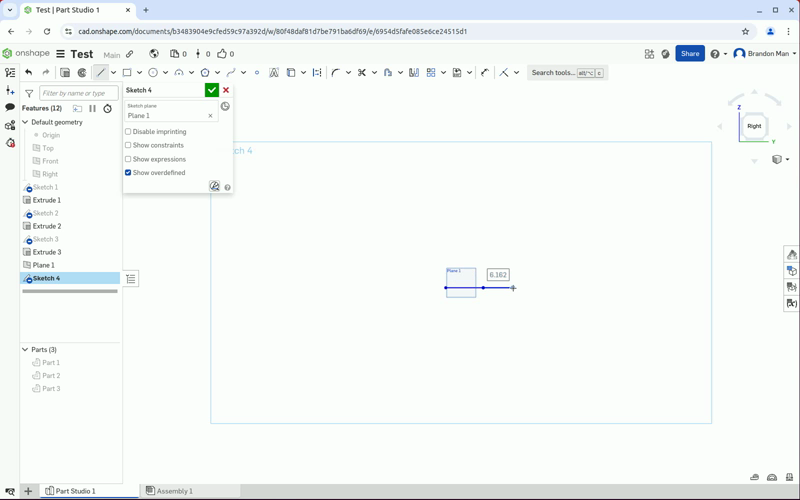
mouse_move(543, 287)
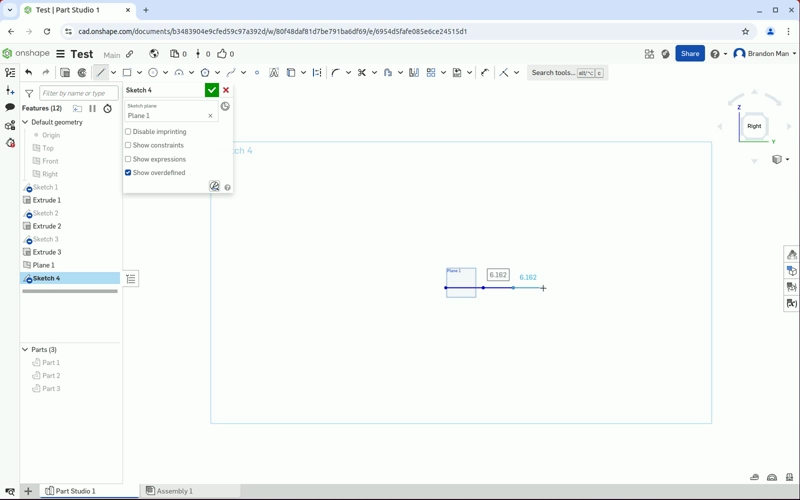
mouse_move(551, 287)
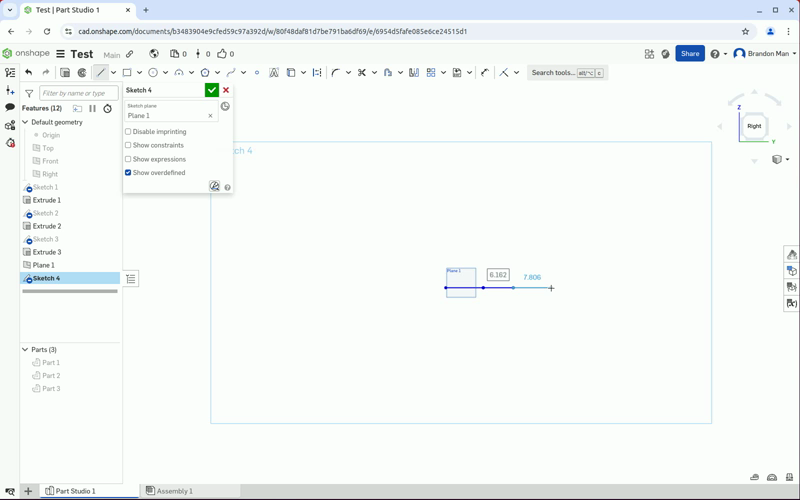
click(551, 287)
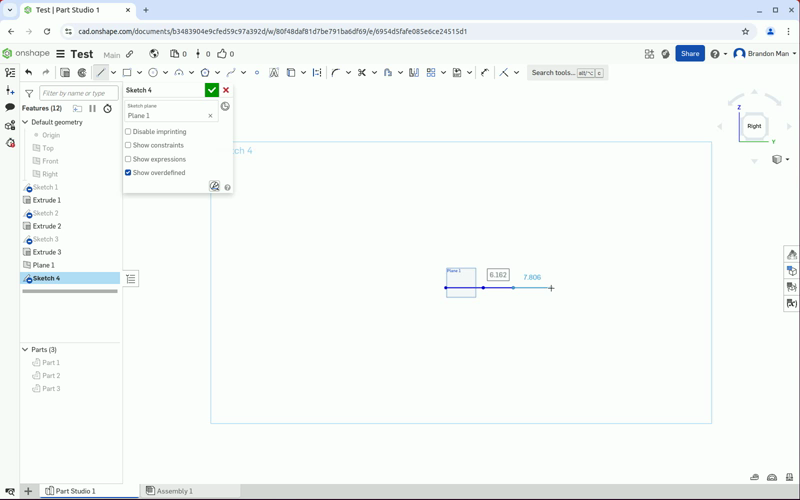
key_up(shift)
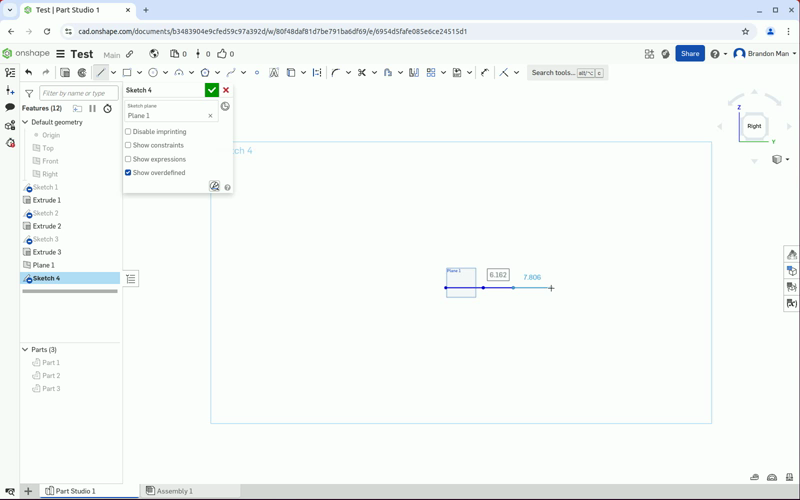
key_down(shift)
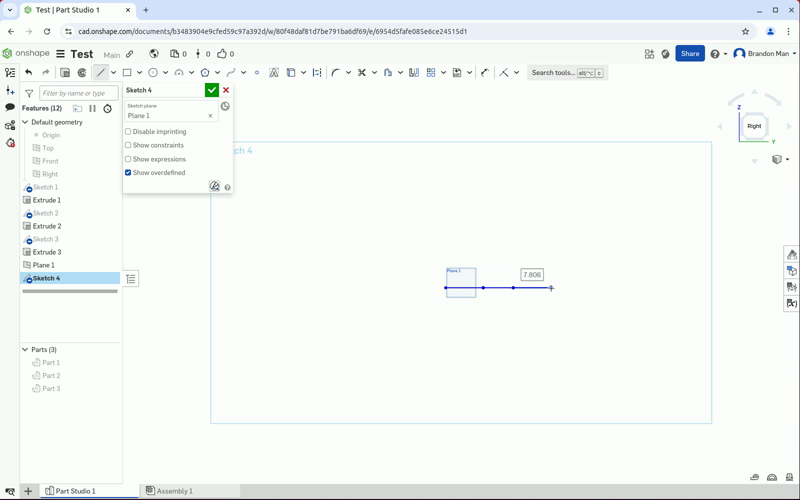
mouse_move(581, 287)
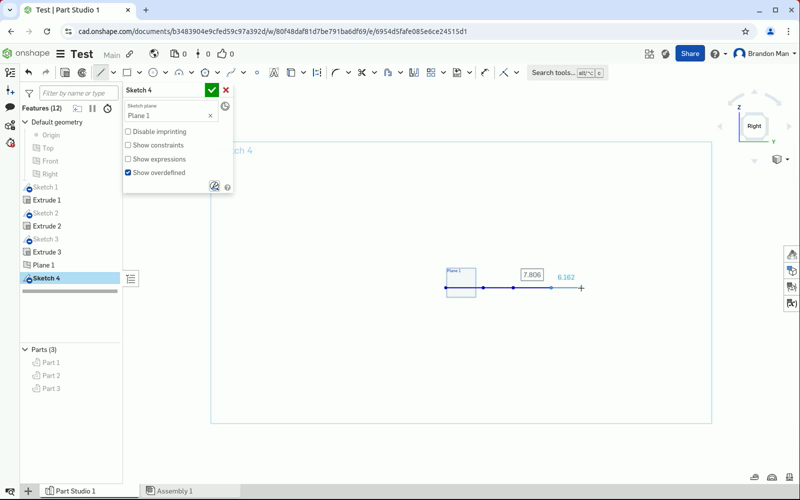
mouse_move(551, 277)
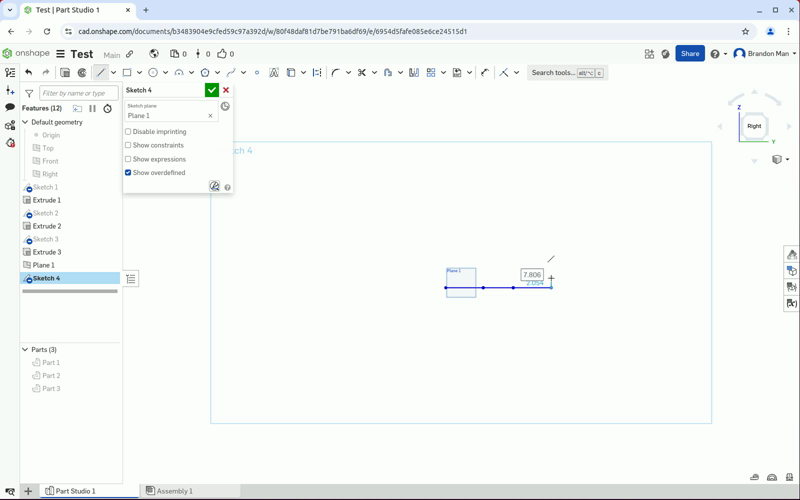
click(551, 277)
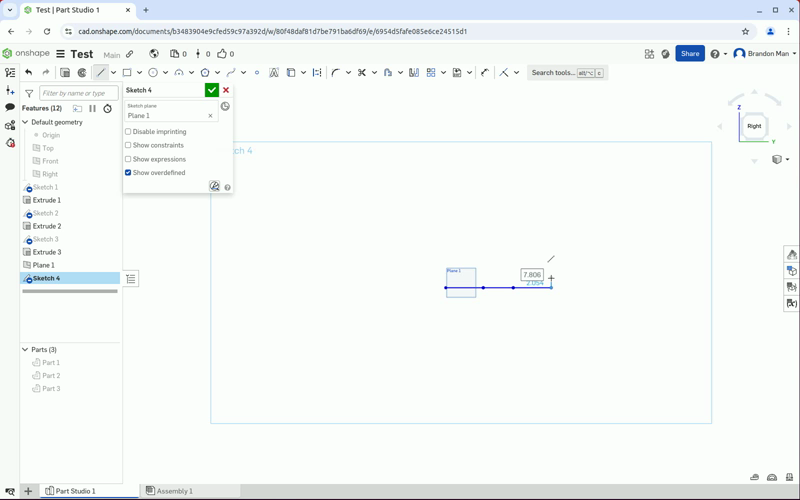
key_up(shift)
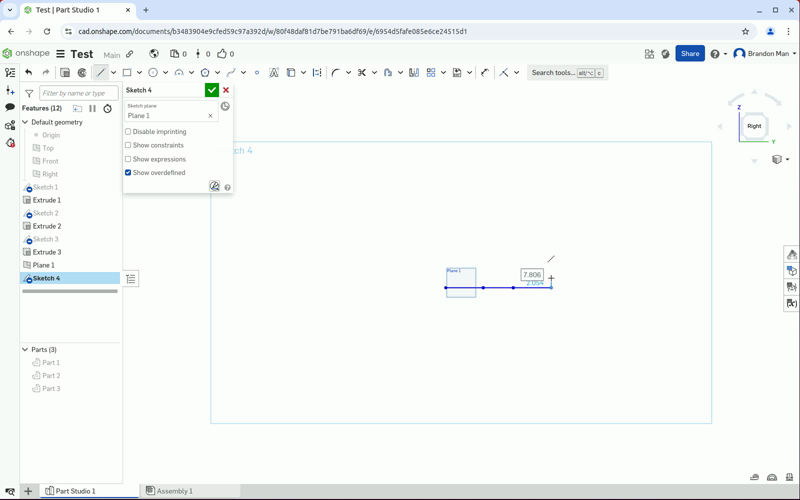
key_down(shift)
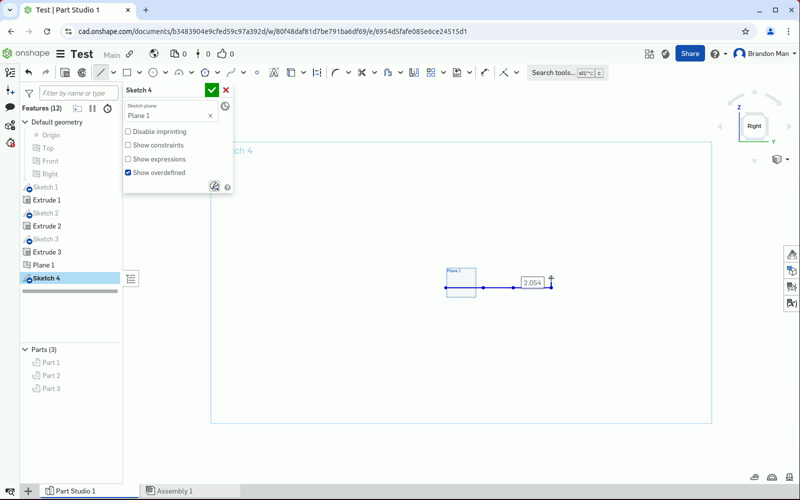
mouse_move(581, 277)
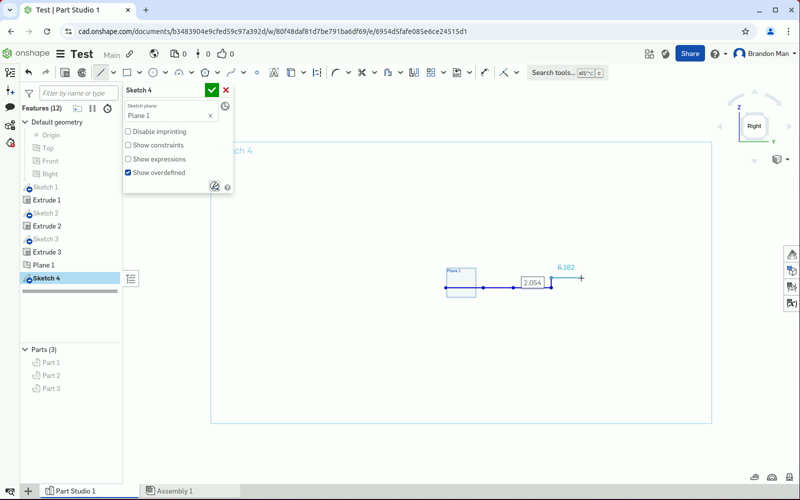
mouse_move(513, 277)
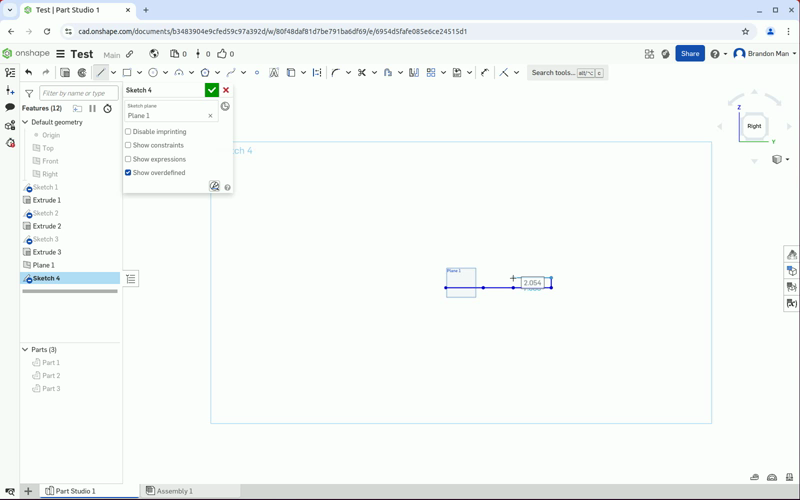
click(513, 277)
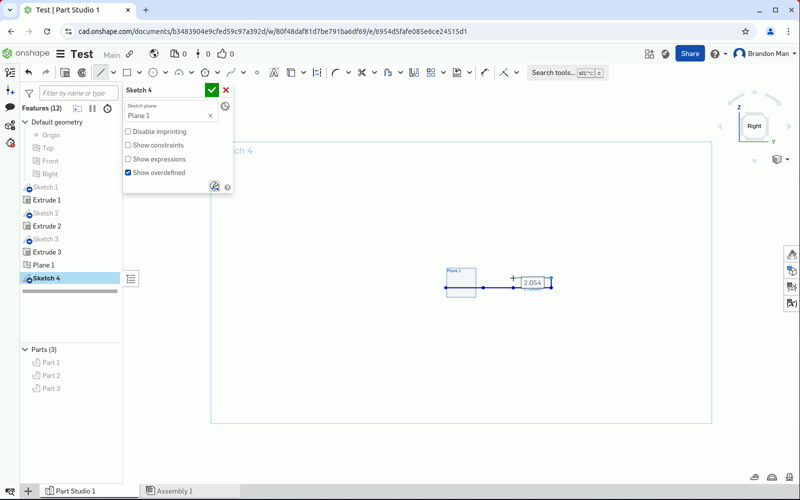
key_up(shift)
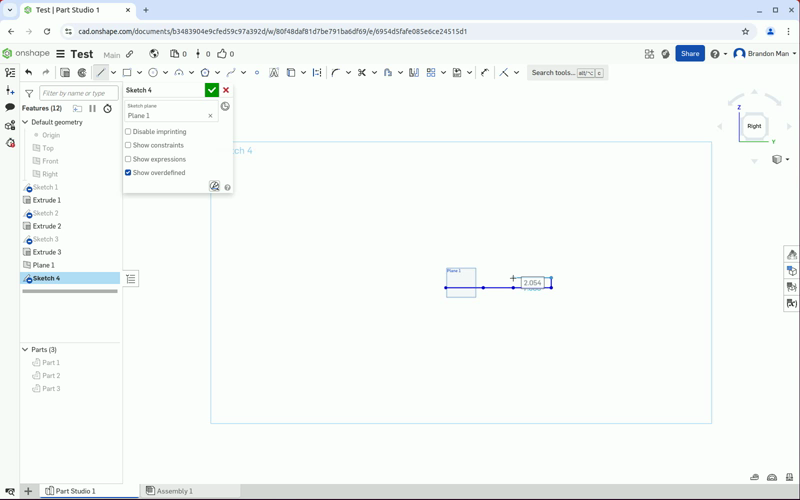
key_down(shift)
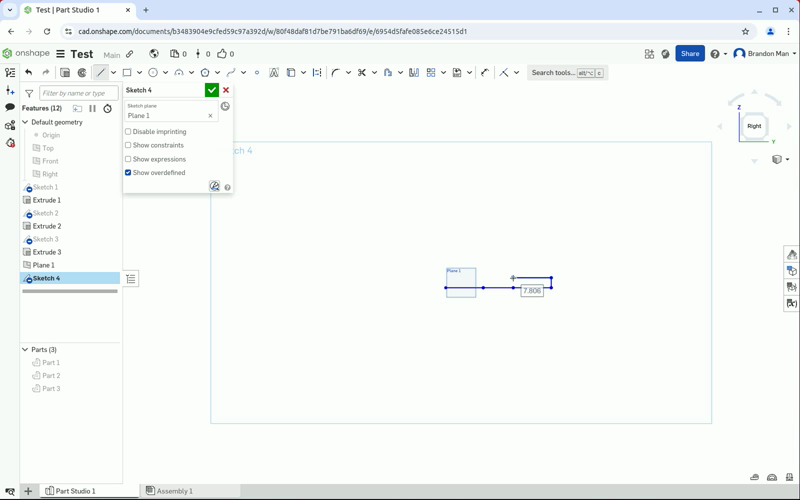
mouse_move(543, 277)
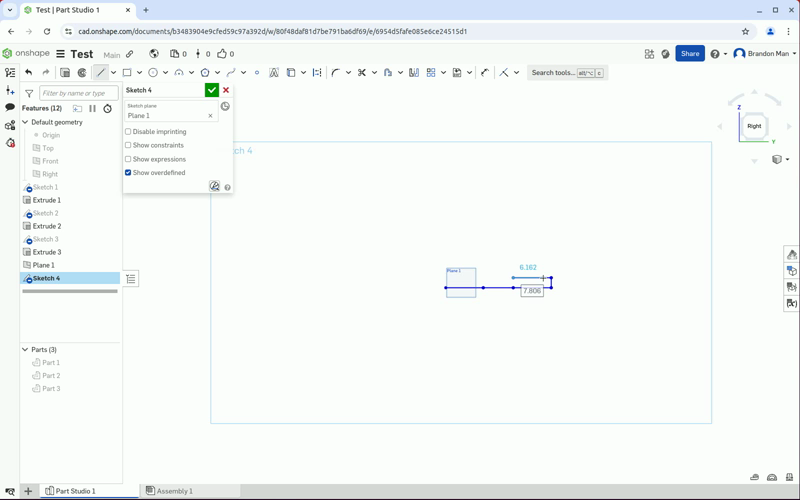
mouse_move(483, 277)
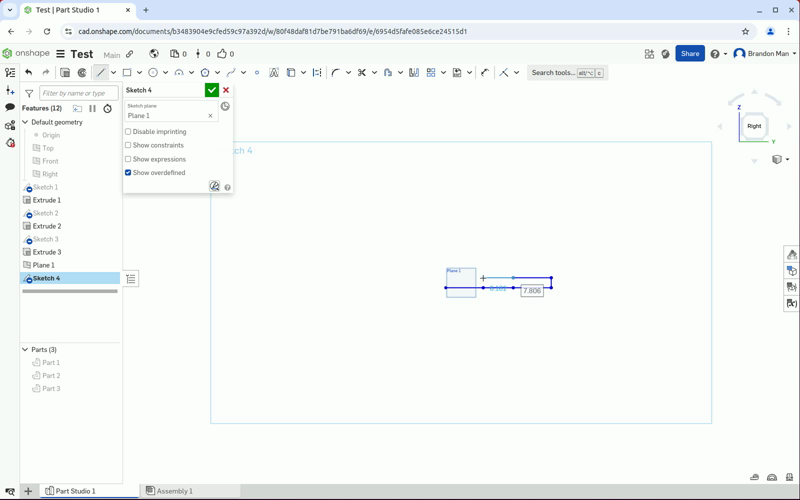
click(483, 277)
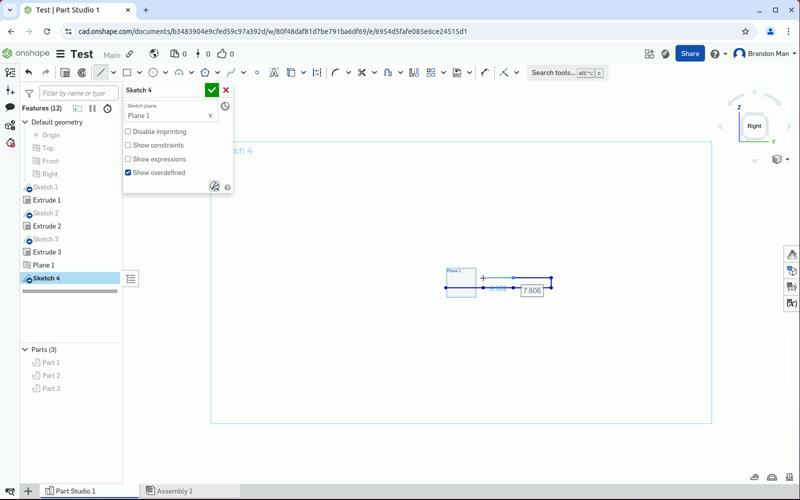
key_up(shift)
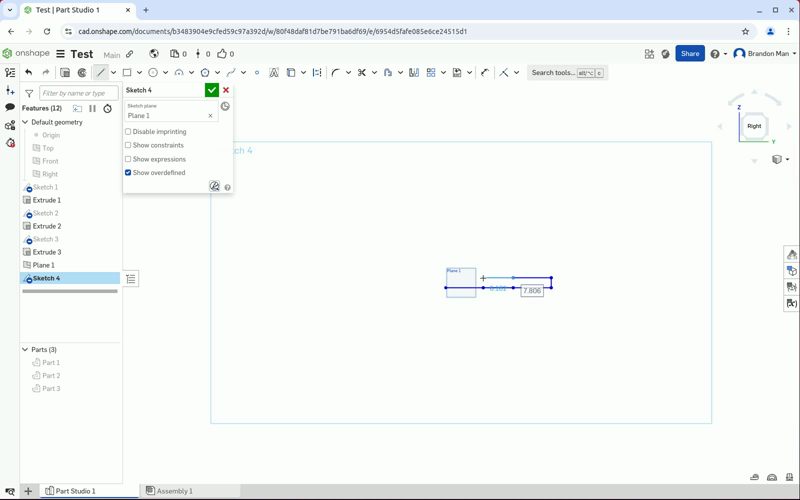
key_down(shift)
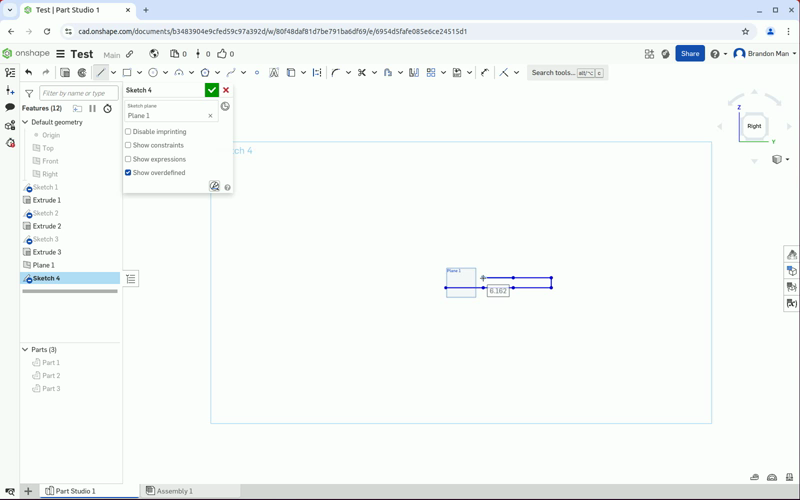
mouse_move(513, 277)
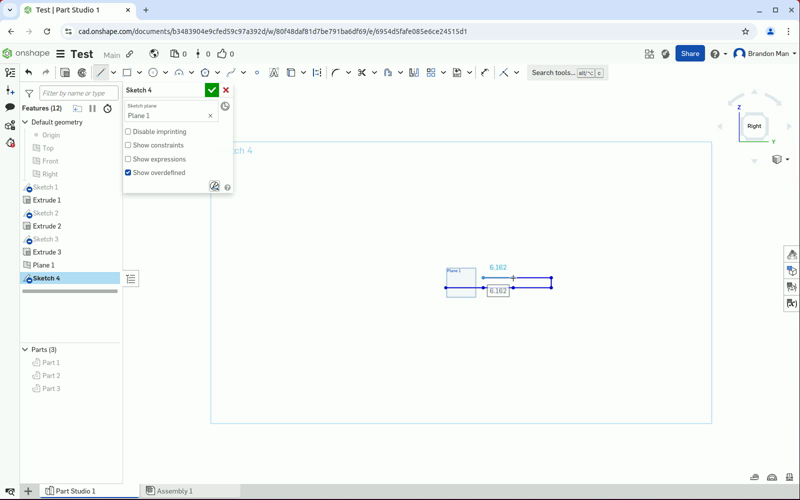
mouse_move(445, 277)
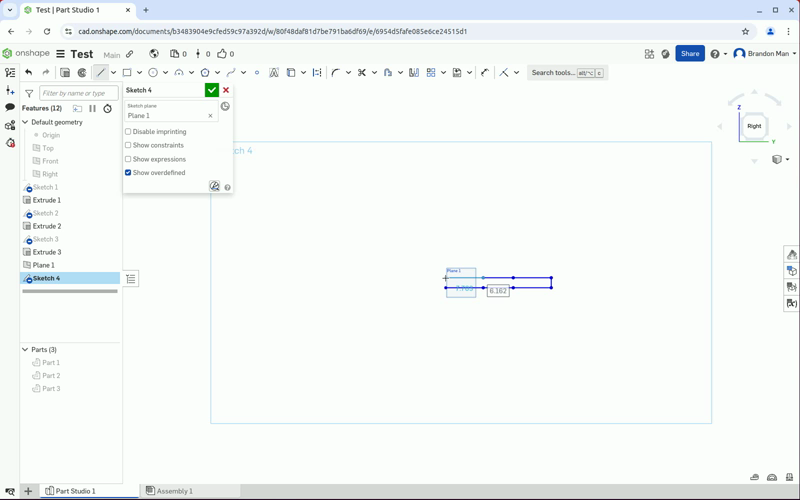
click(445, 277)
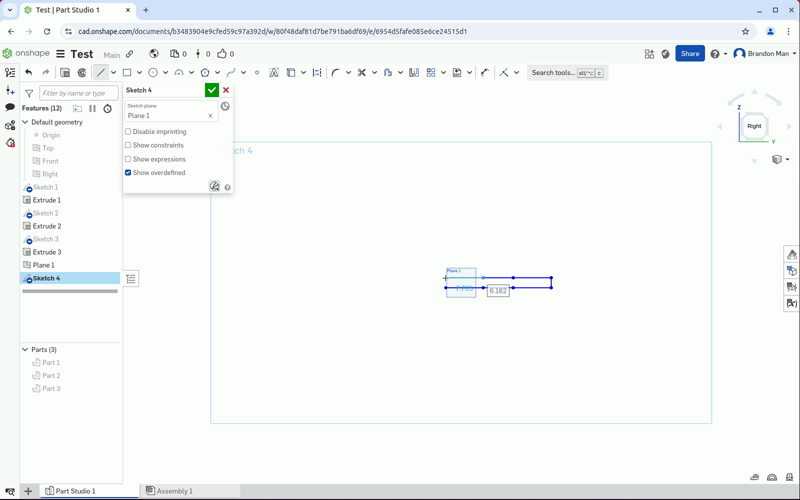
key_up(shift)
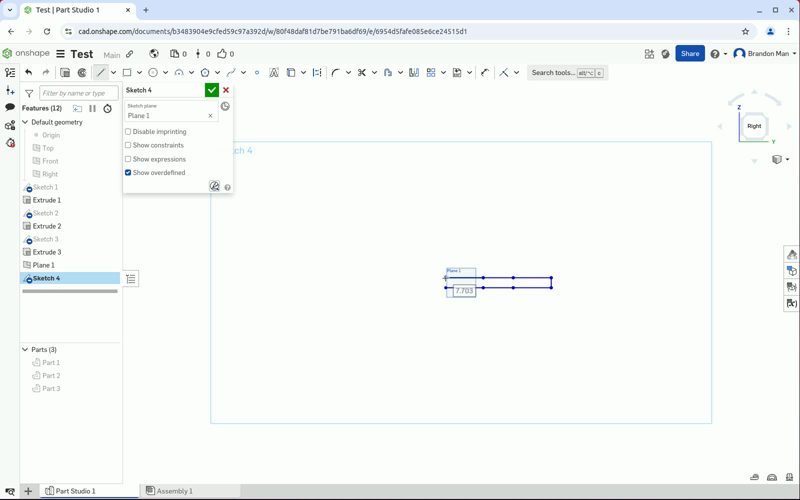
mouse_move(475, 277)
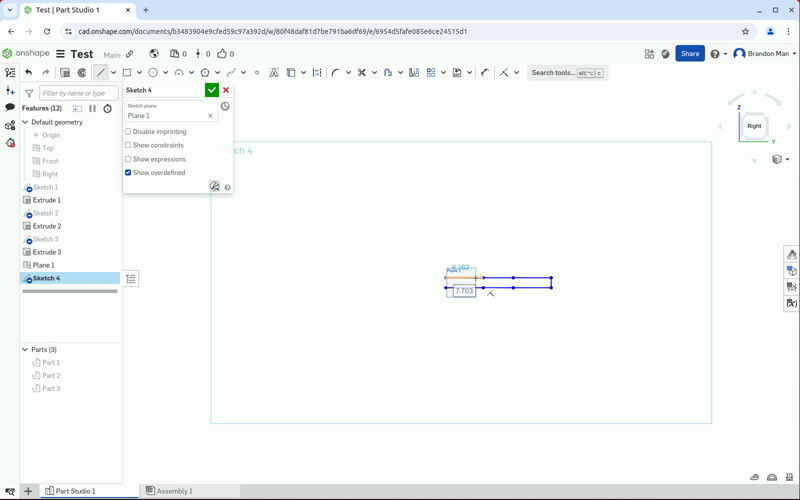
key_down(shift)
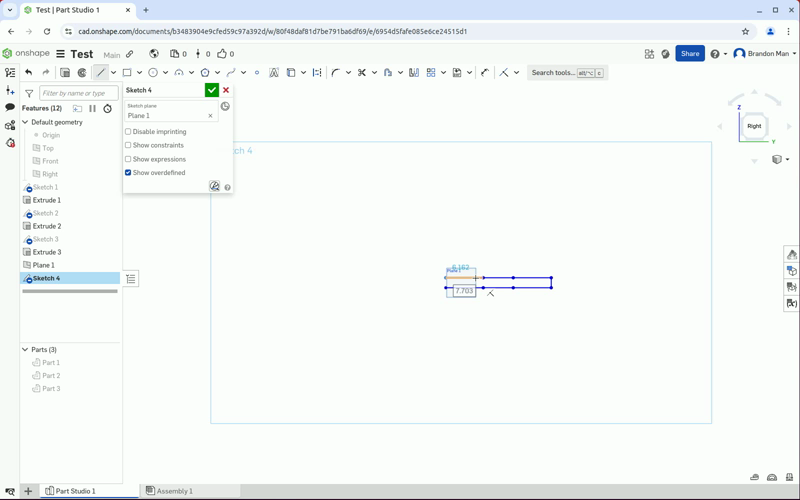
mouse_move(445, 287)
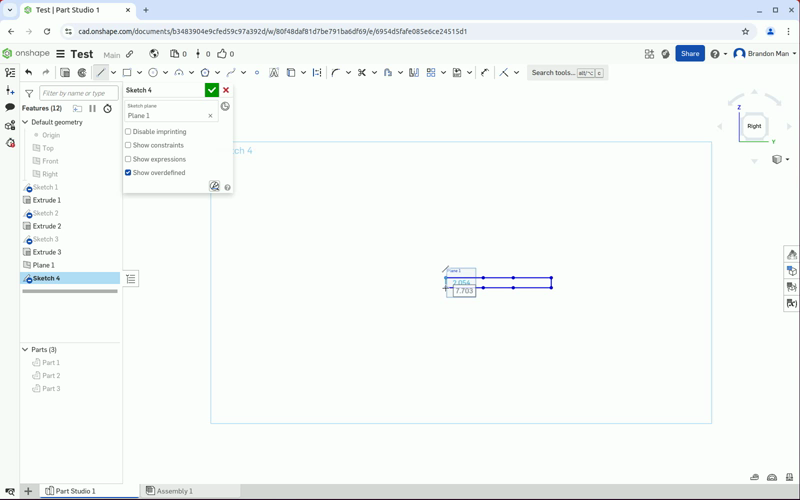
key_up(shift)
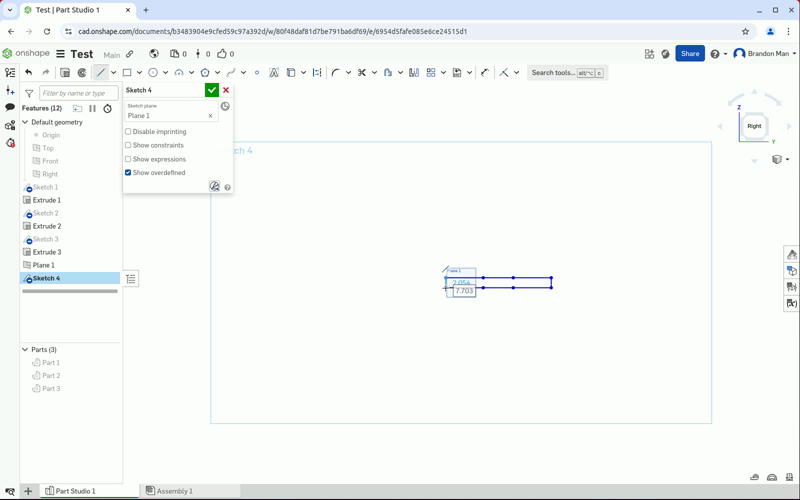
click(445, 287)
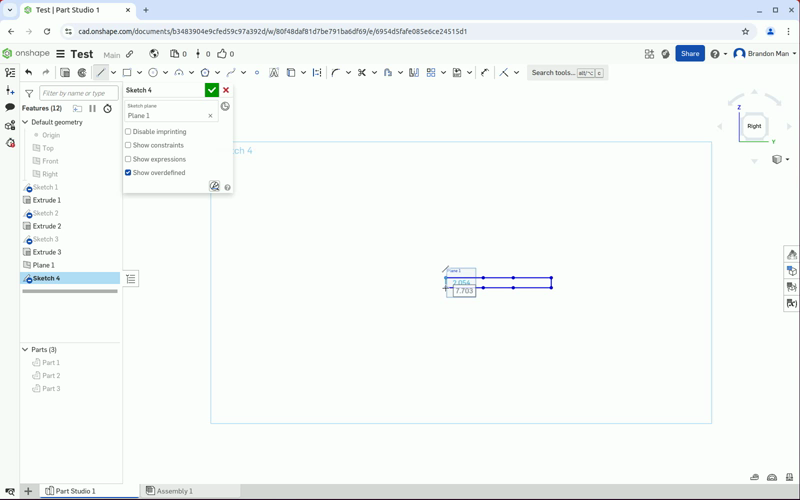
key(esc)
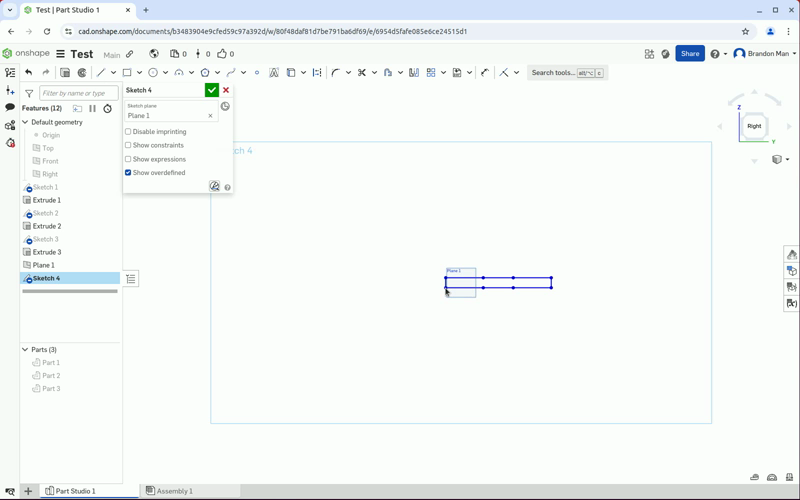
mouse_move(452, 286)
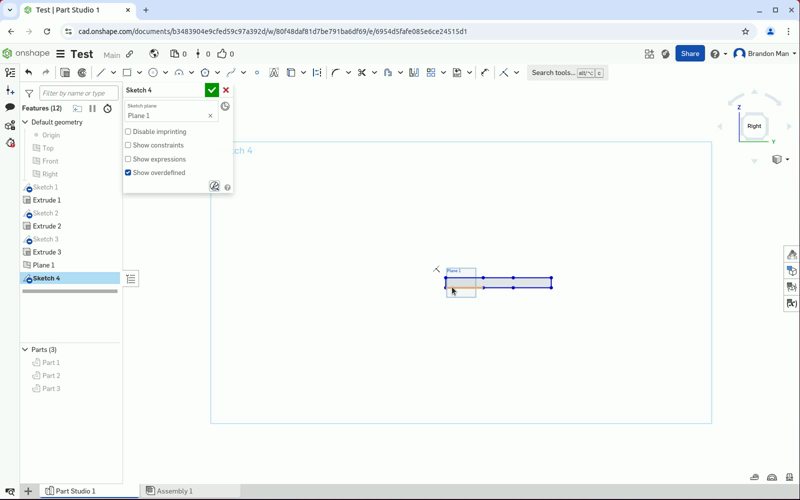
scroll(6)
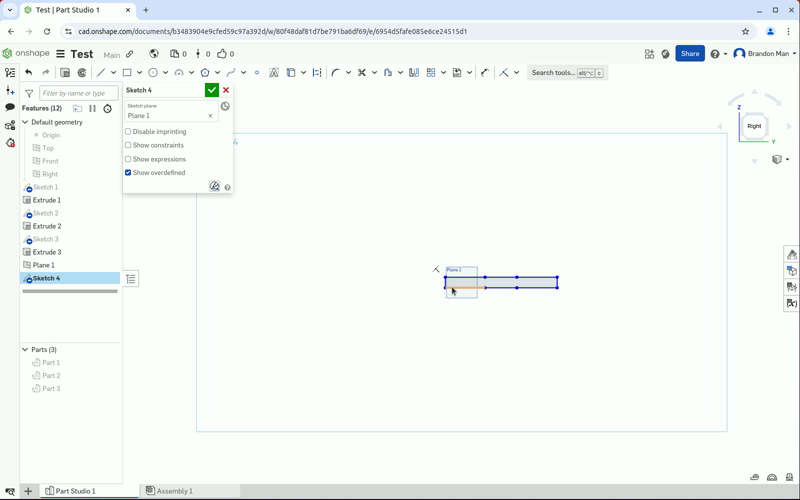
scroll(6)
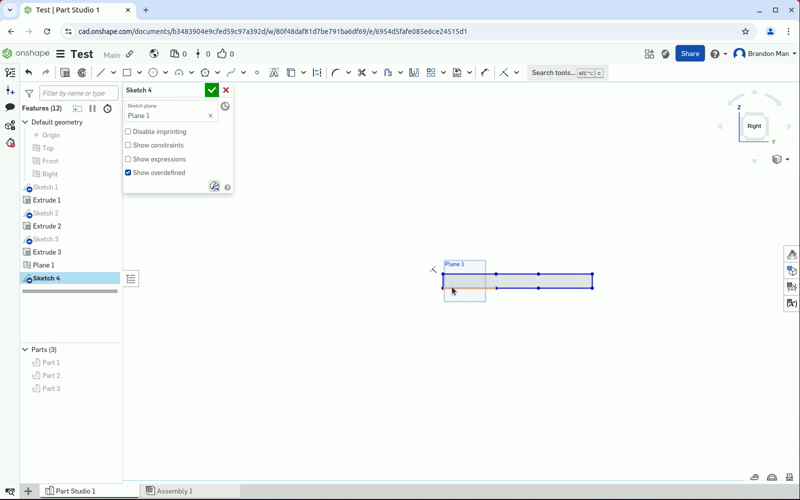
scroll(6)
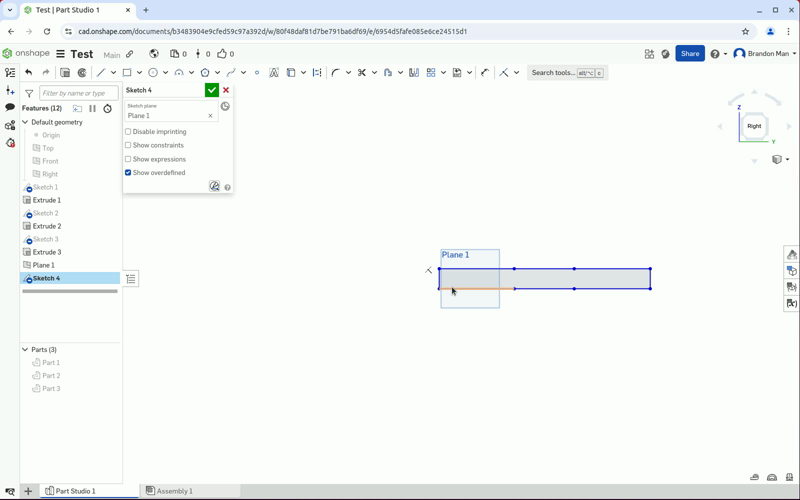
scroll(6)
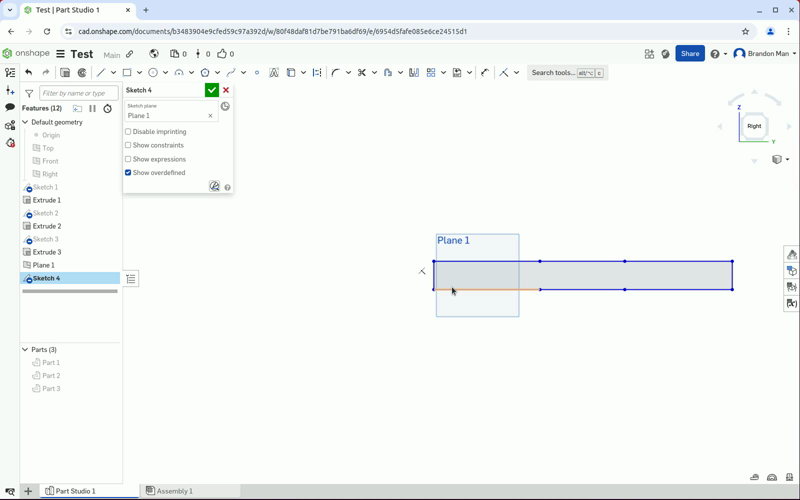
scroll(6)
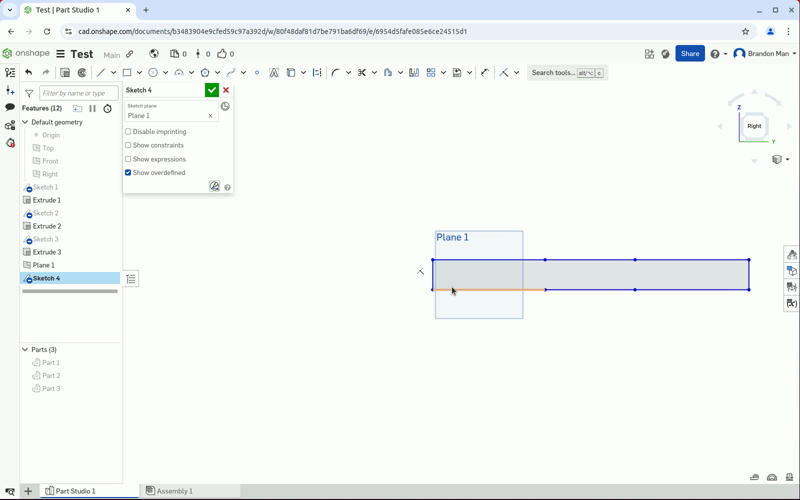
scroll(6)
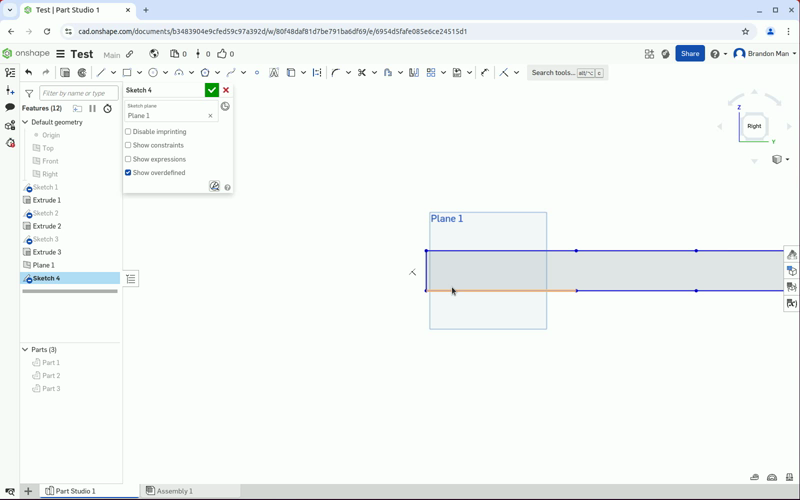
scroll(6)
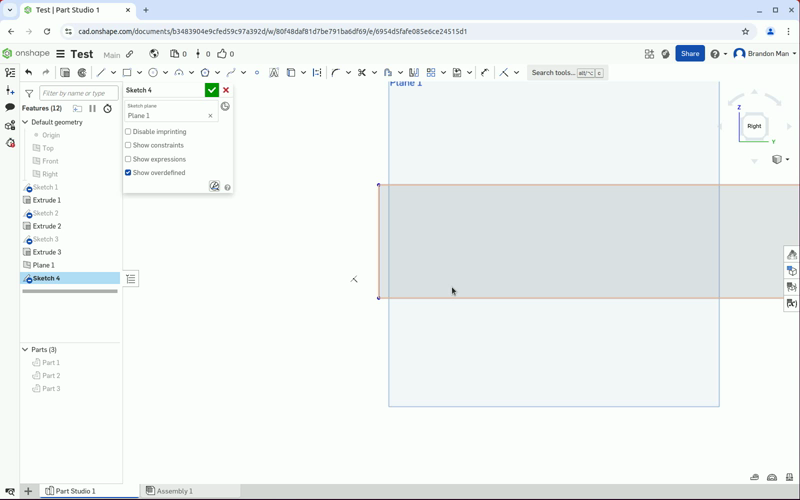
click(452, 286)
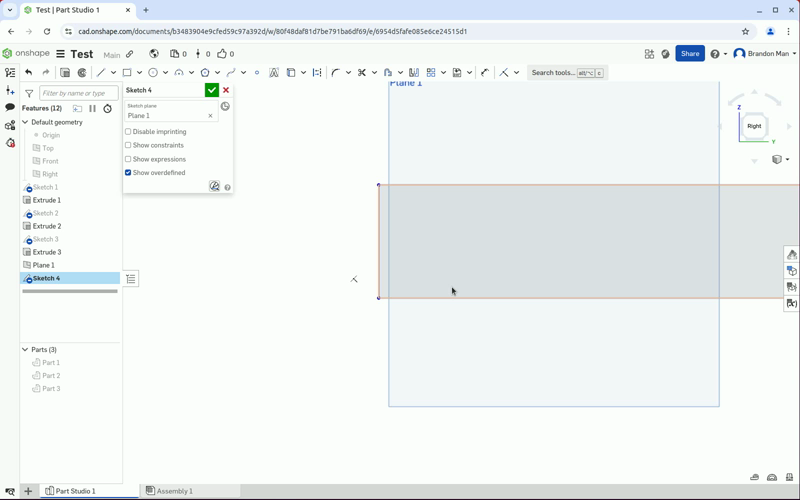
scroll(-6)
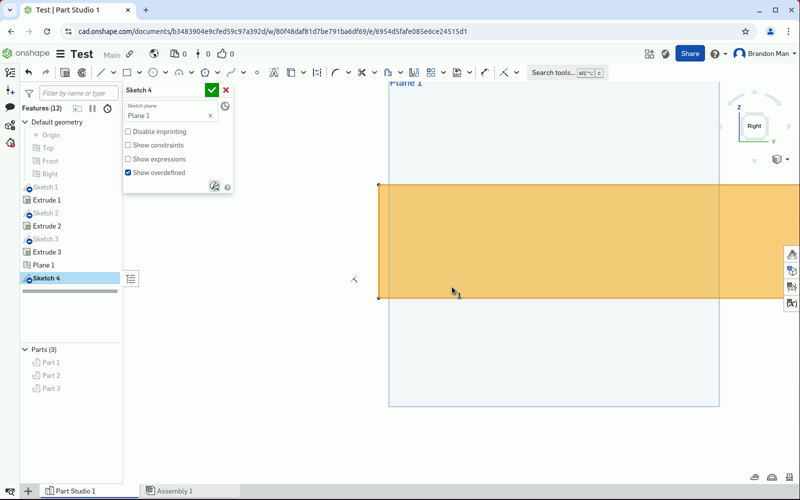
scroll(-6)
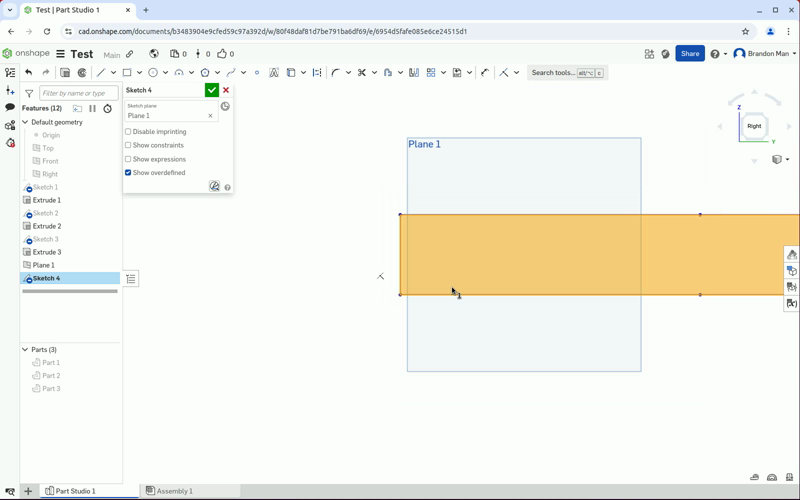
scroll(-6)
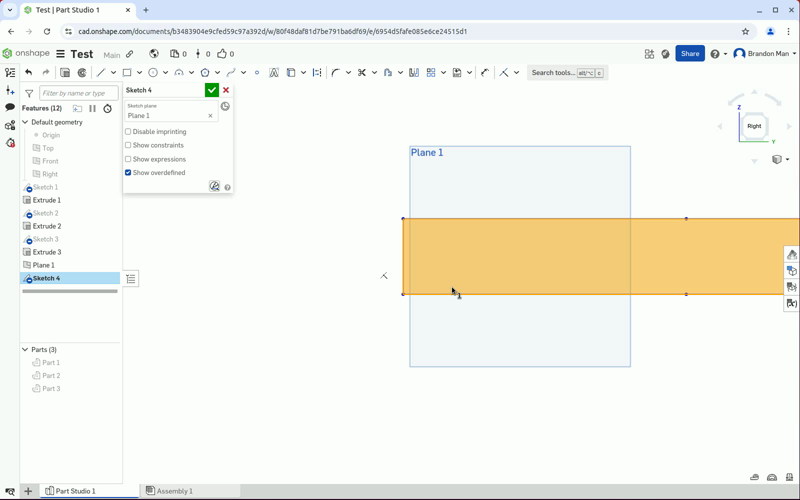
scroll(-6)
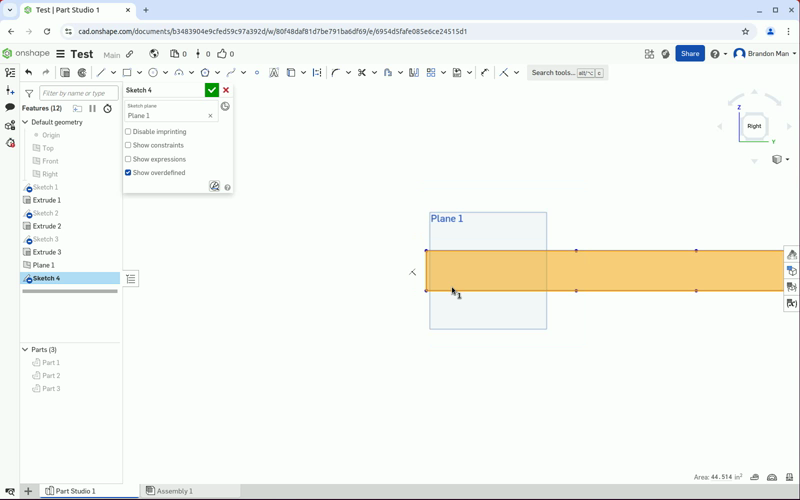
scroll(-6)
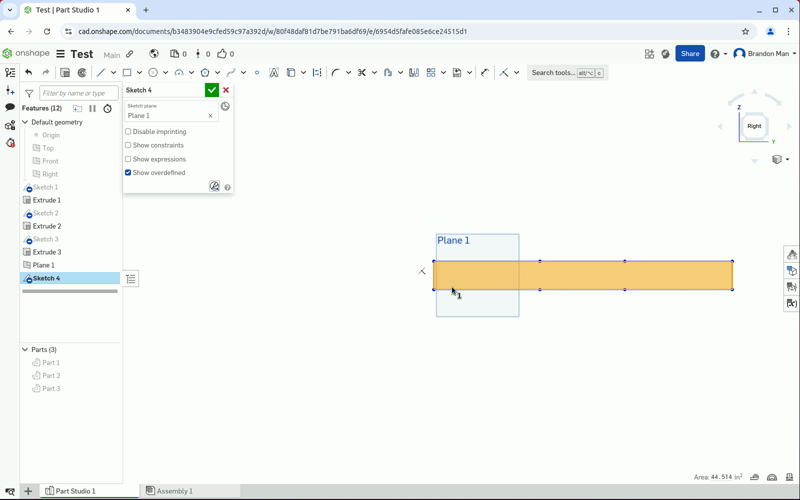
scroll(-6)
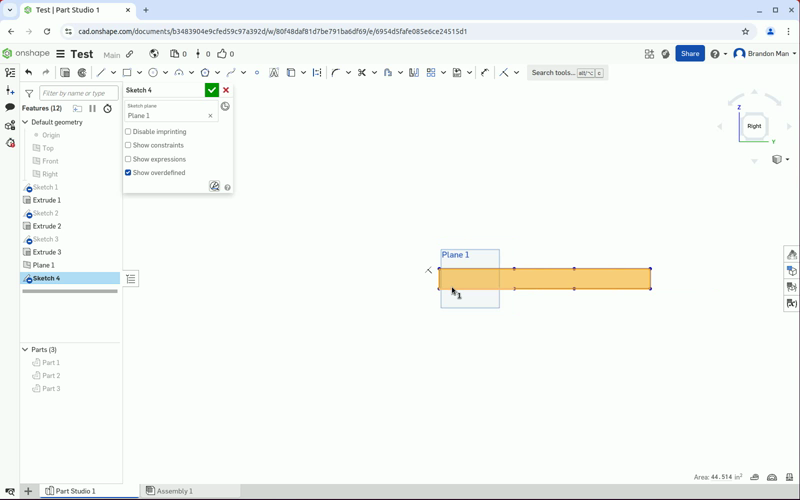
scroll(-6)
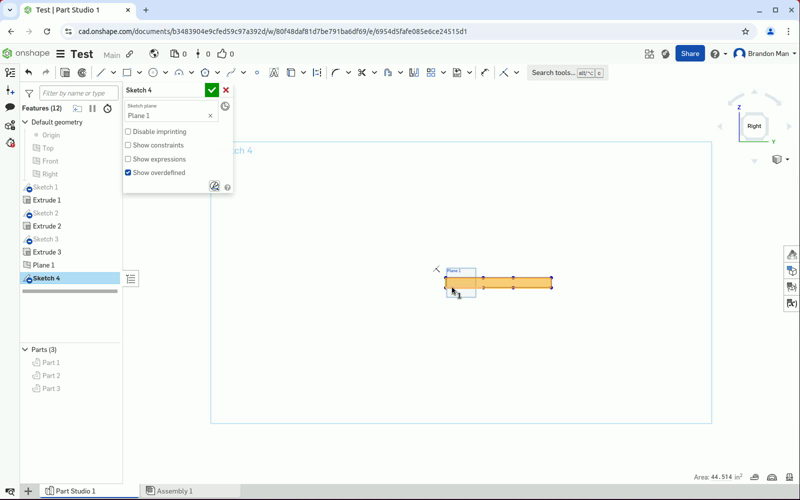
mouse_move(73, 352)
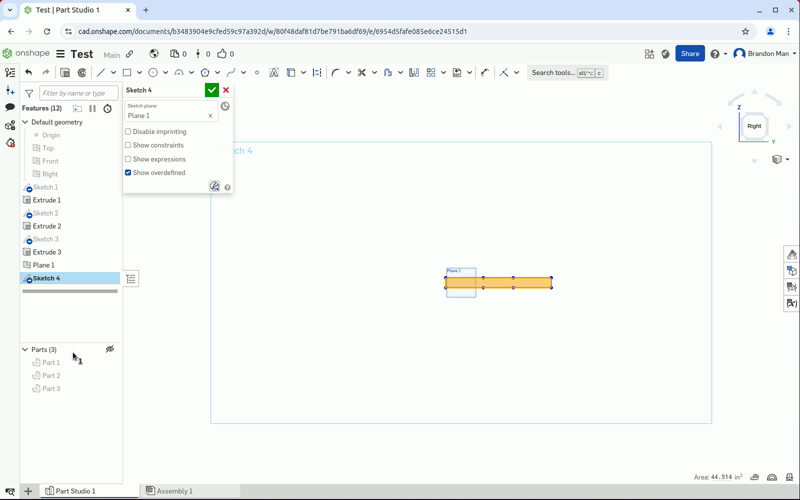
key(shift+y)
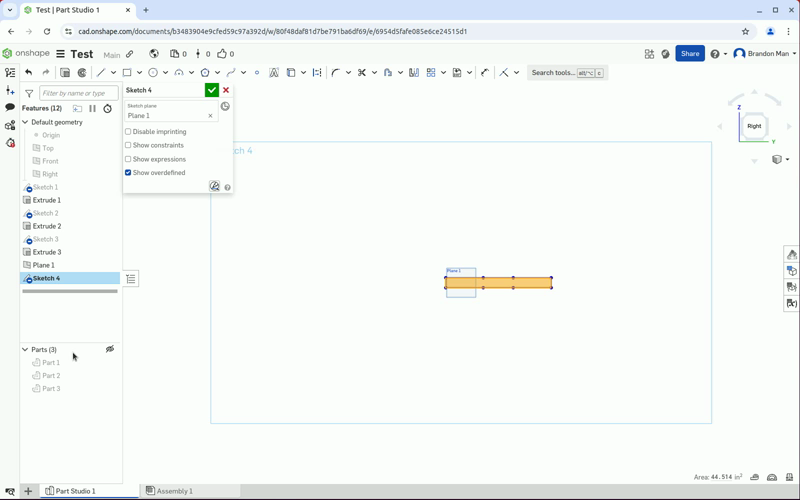
key(shift+e)
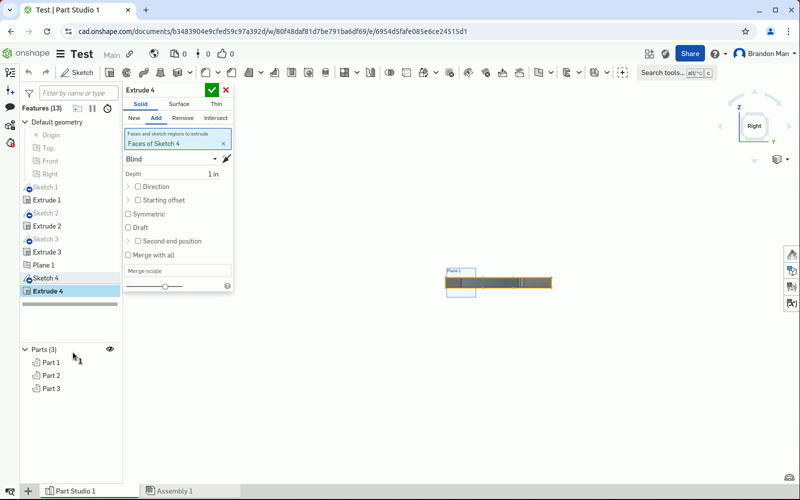
mouse_move(143, 106)
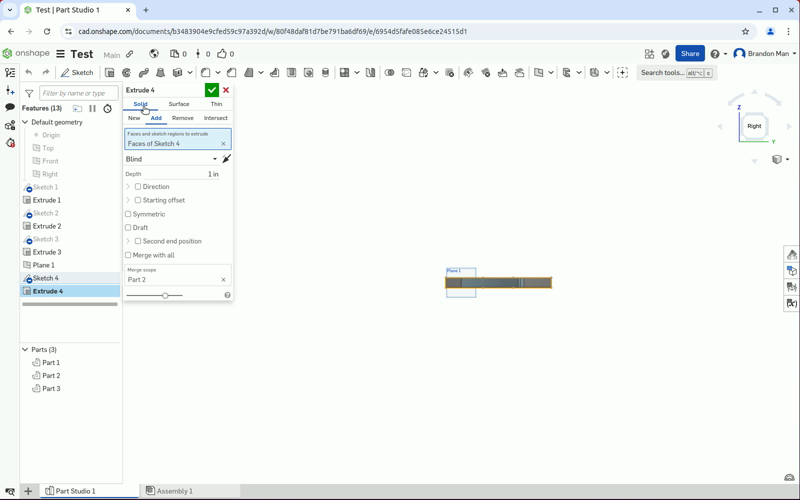
click(143, 106)
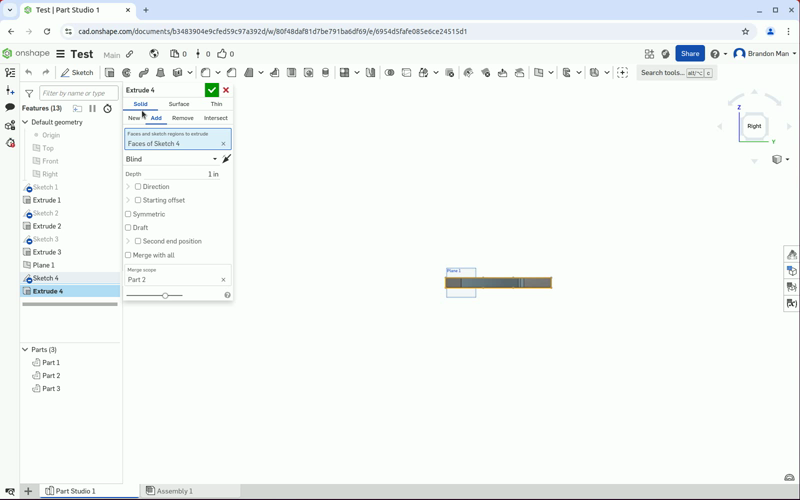
mouse_move(137, 120)
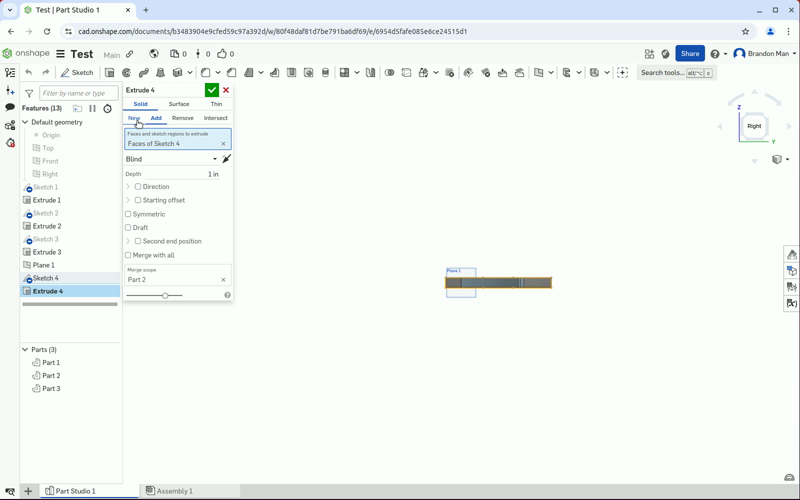
click(137, 120)
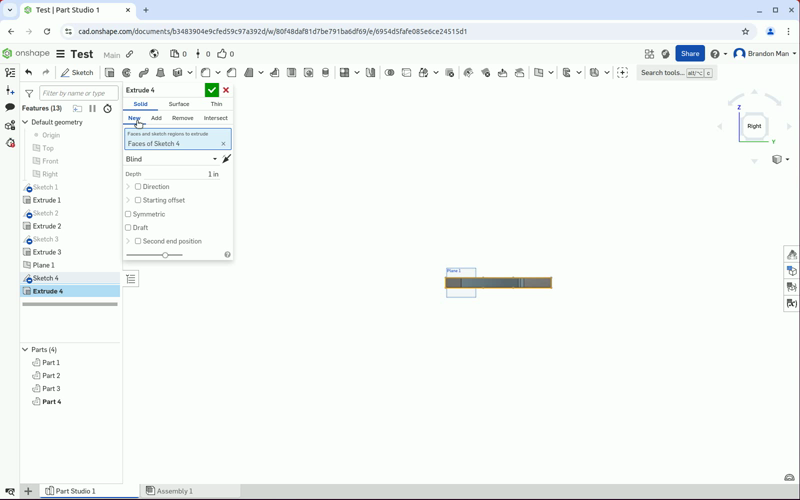
key(tab, 4)
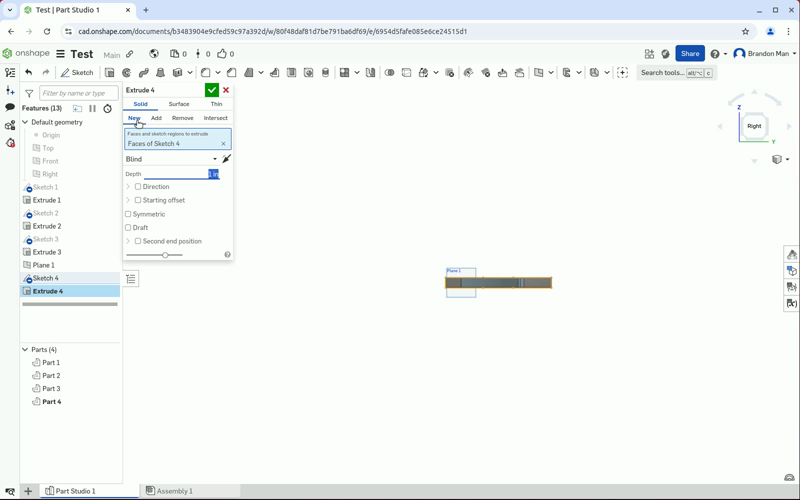
text(2.166)
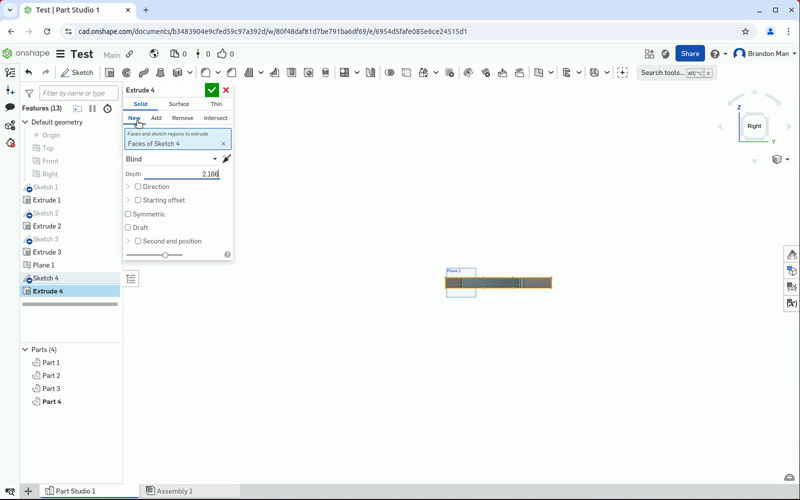
key(enter)
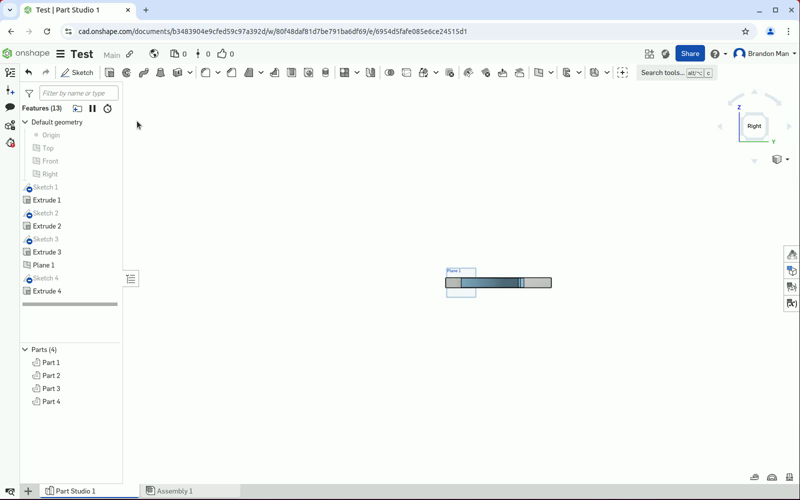
key(shift+h)
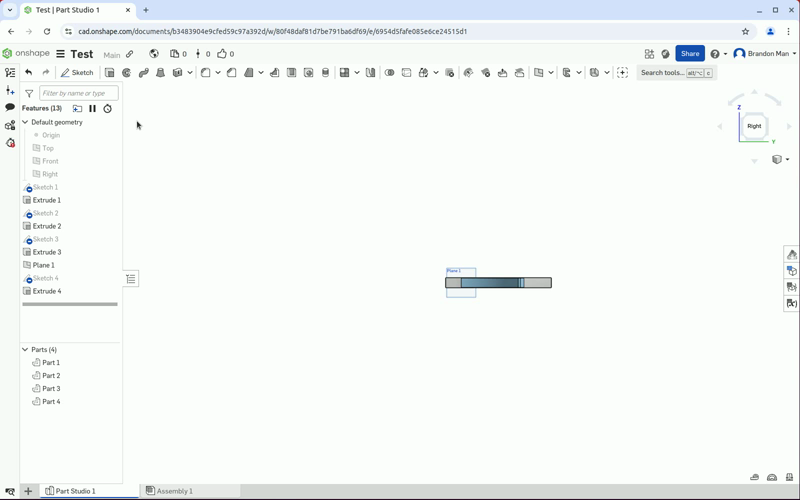
key(shift+h)
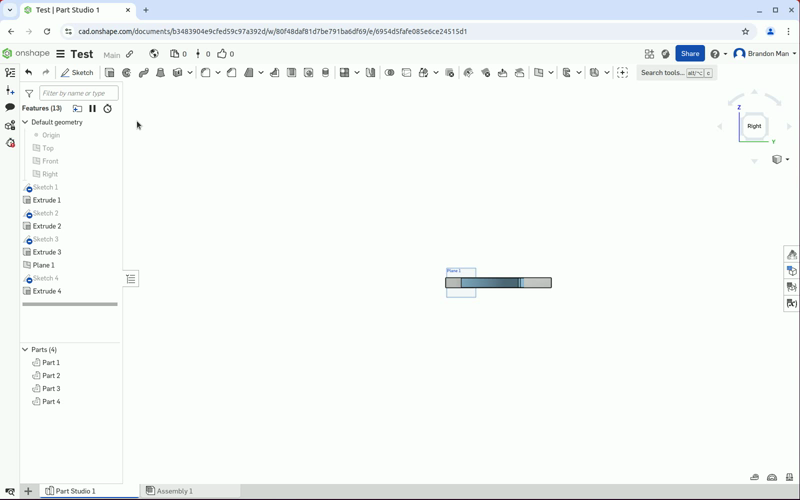
mouse_move(73, 189)
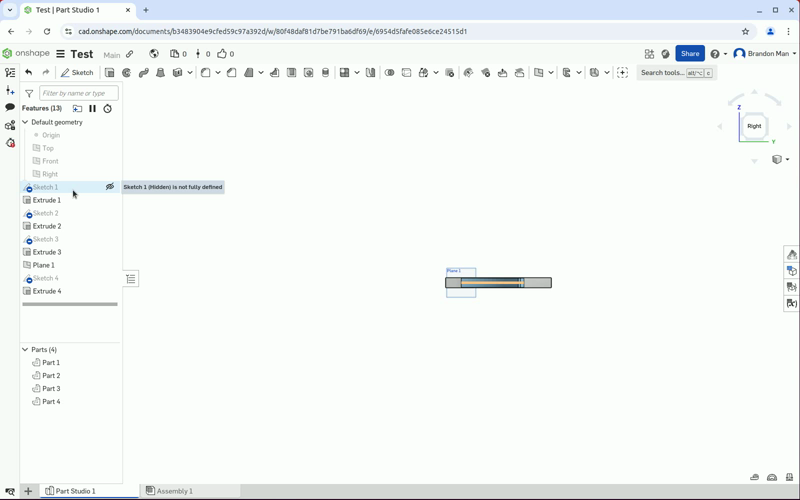
click(73, 189)
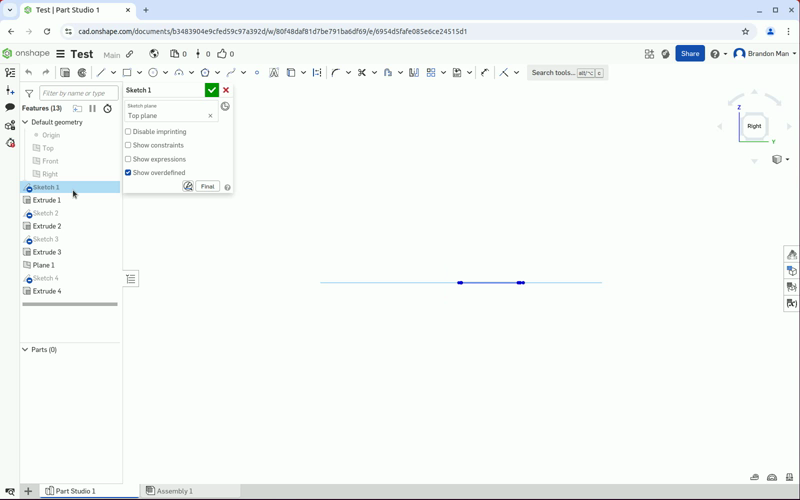
mouse_move(229, 92)
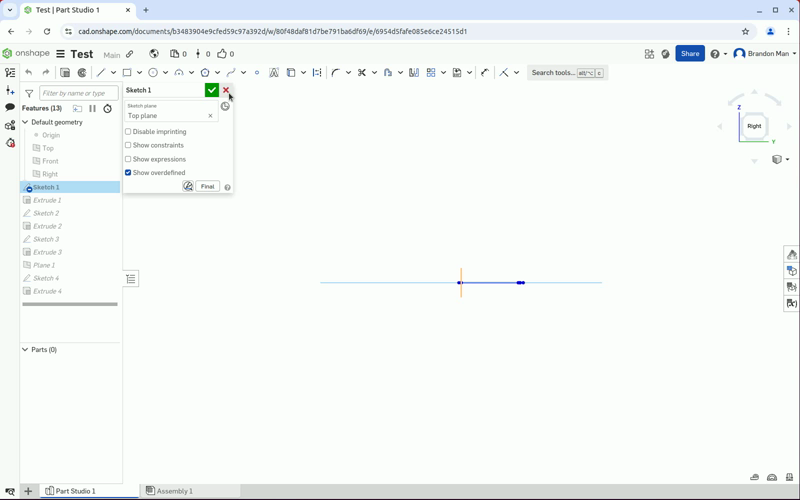
click(229, 92)
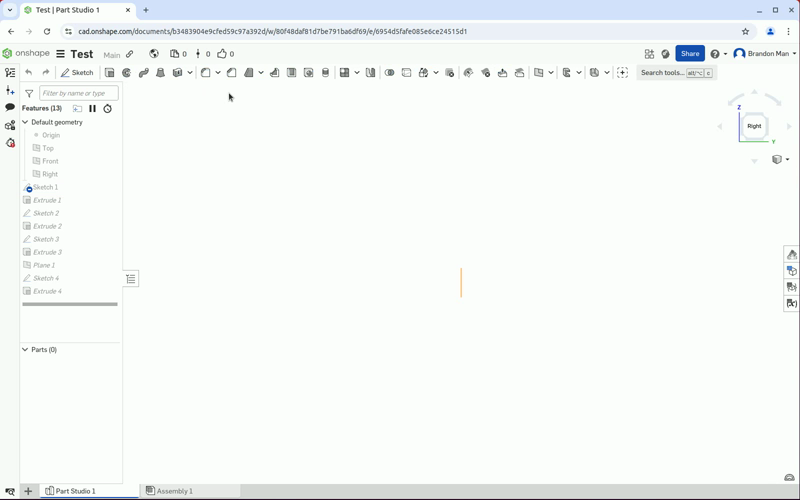
key(shift+s)
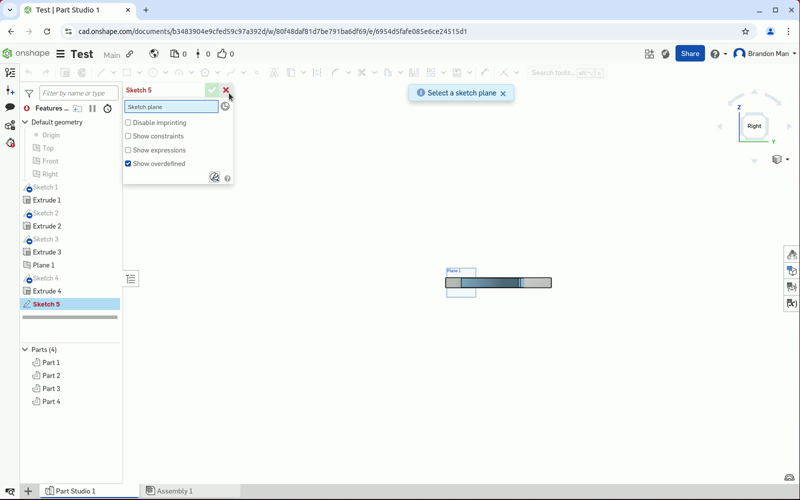
mouse_move(73, 267)
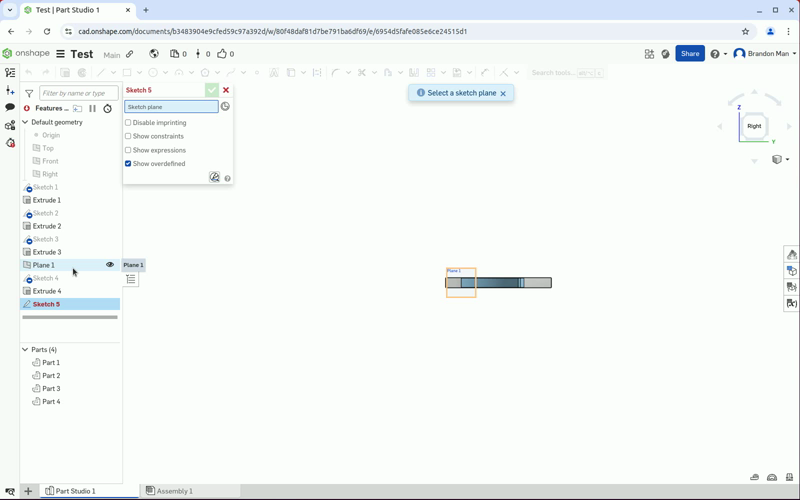
click(73, 267)
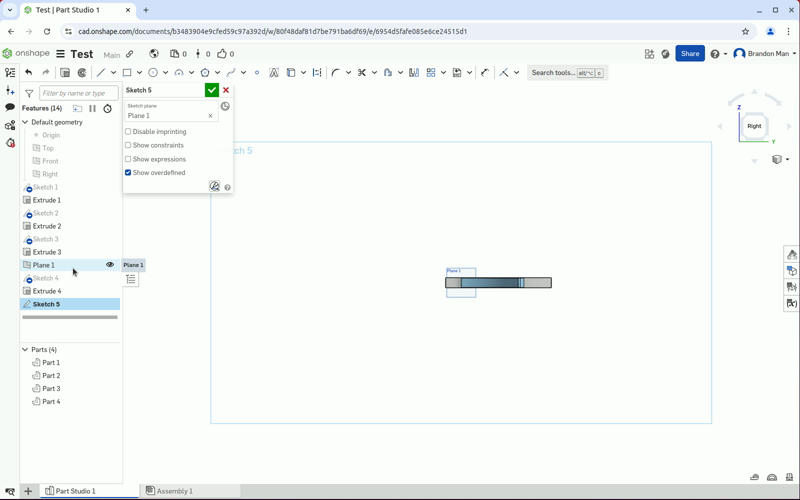
mouse_move(73, 352)
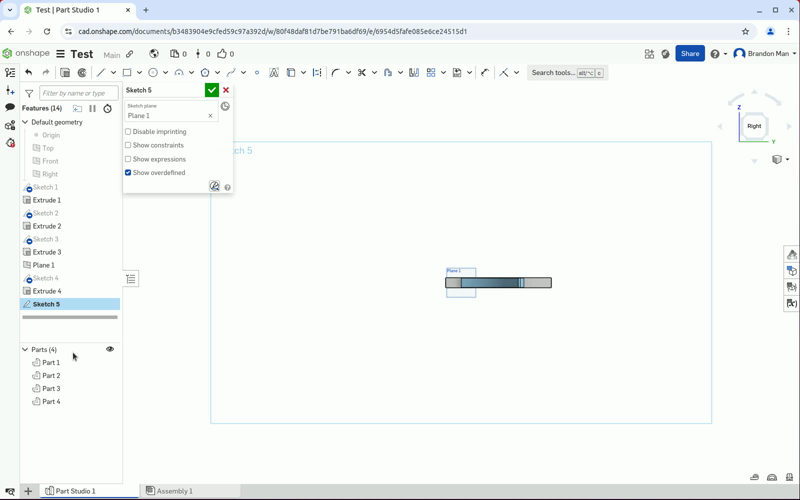
key(y)
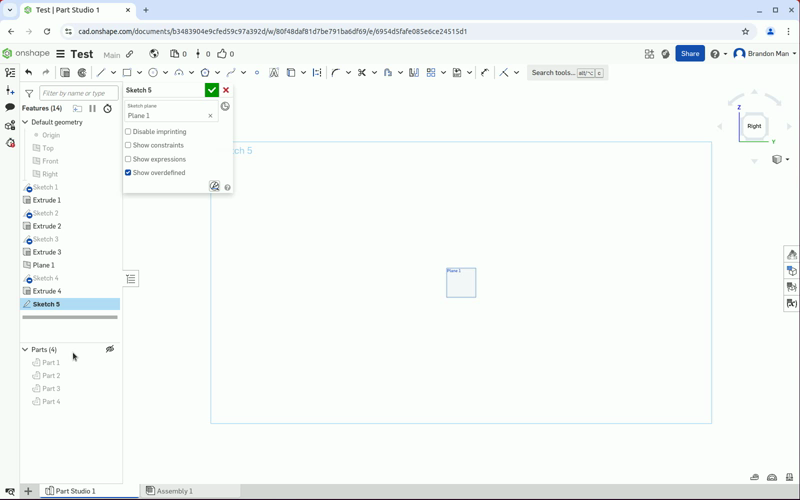
key(a)
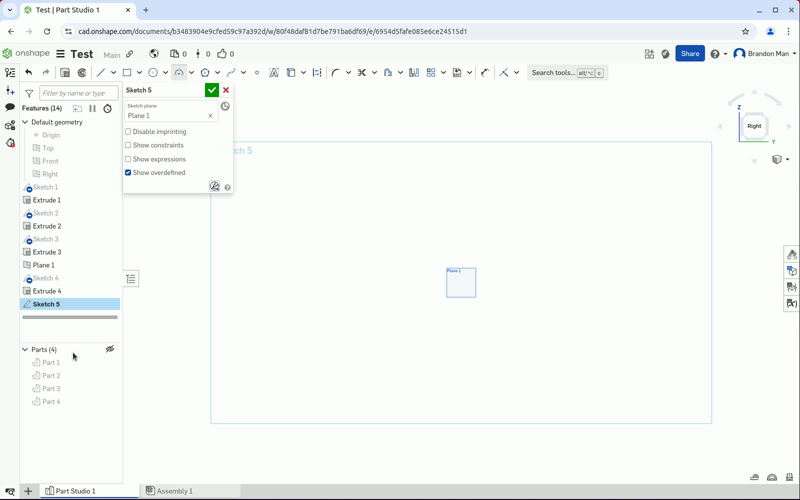
key_down(shift)
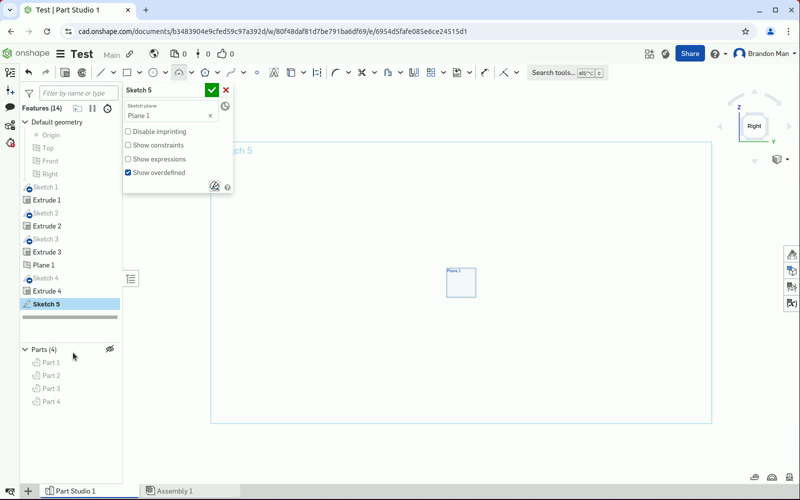
mouse_move(483, 303)
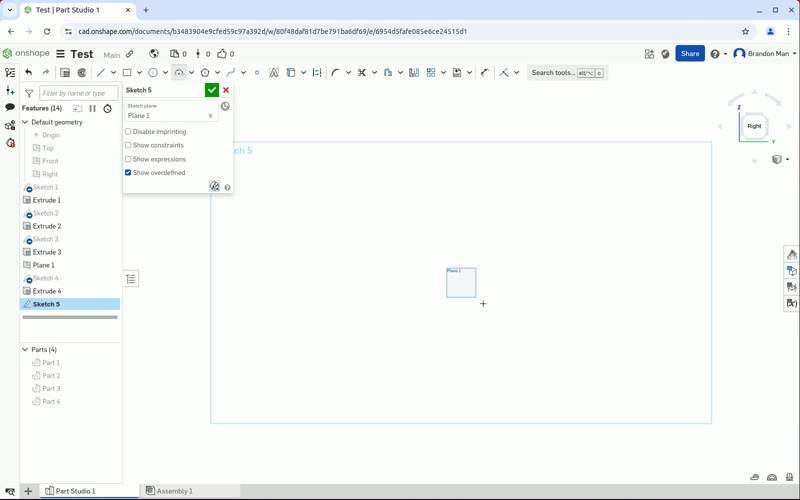
click(483, 303)
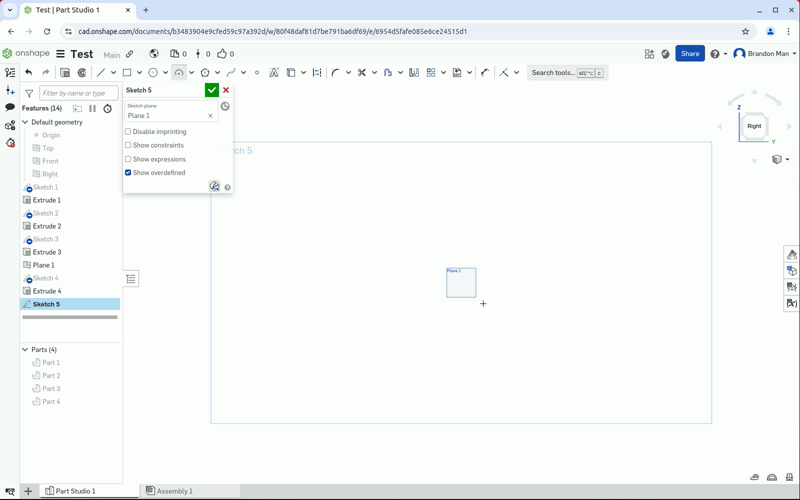
key_up(shift)
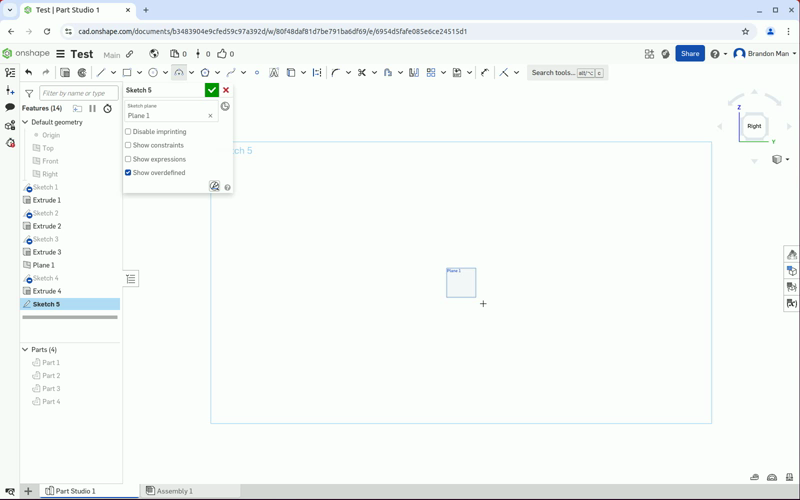
key_down(shift)
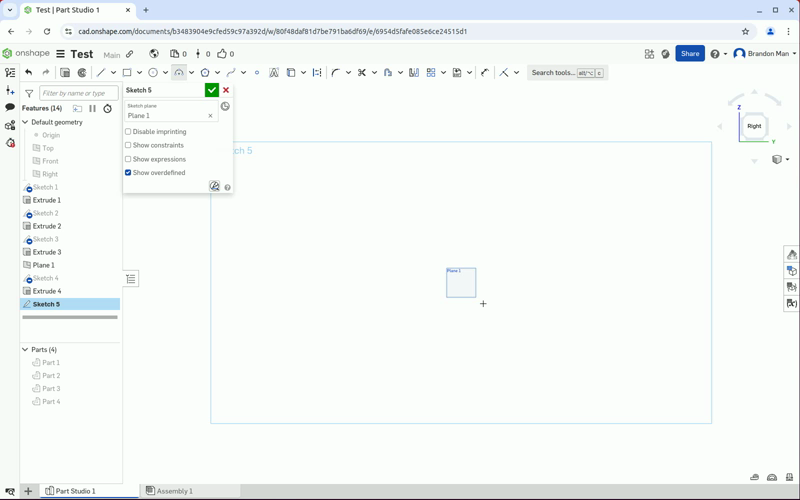
mouse_move(514, 303)
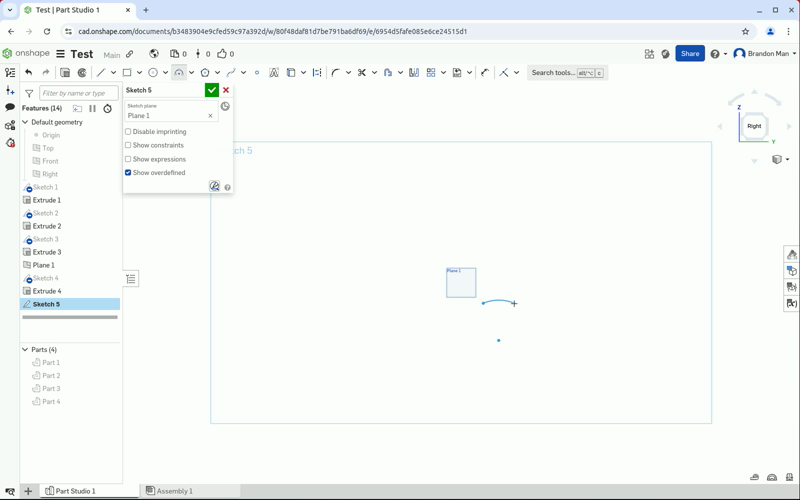
click(514, 303)
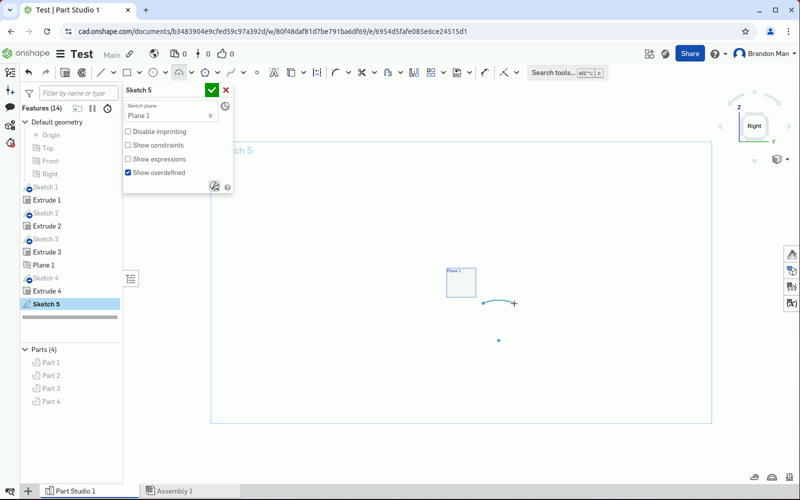
mouse_move(498, 318)
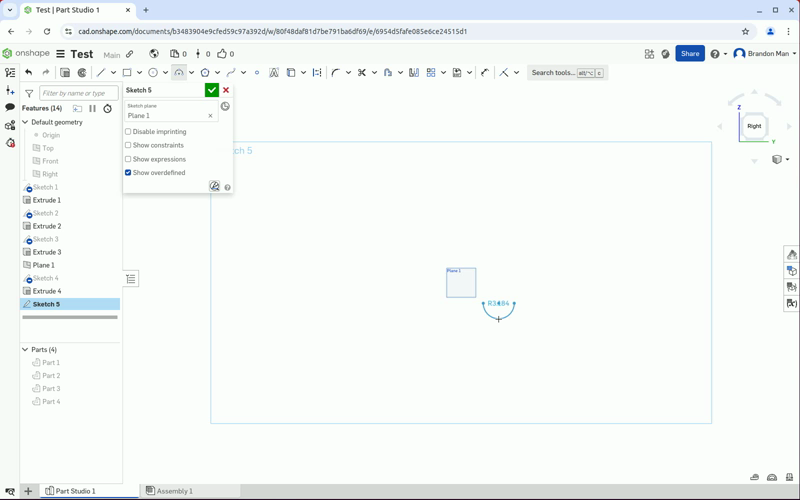
click(498, 318)
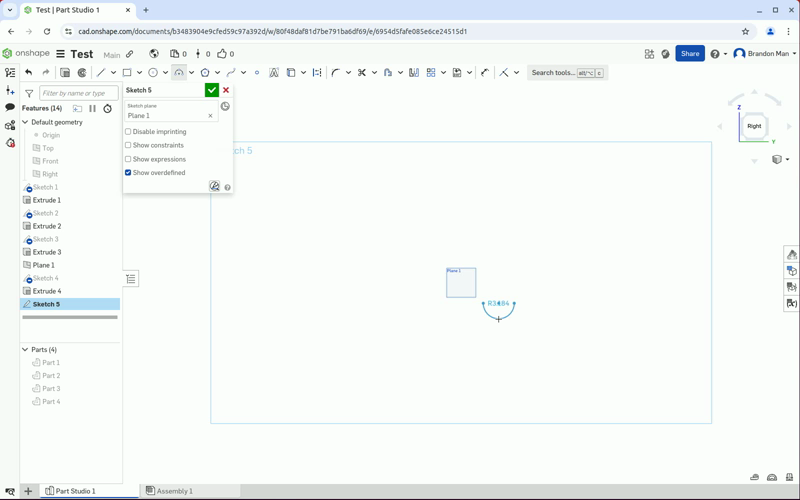
key_up(shift)
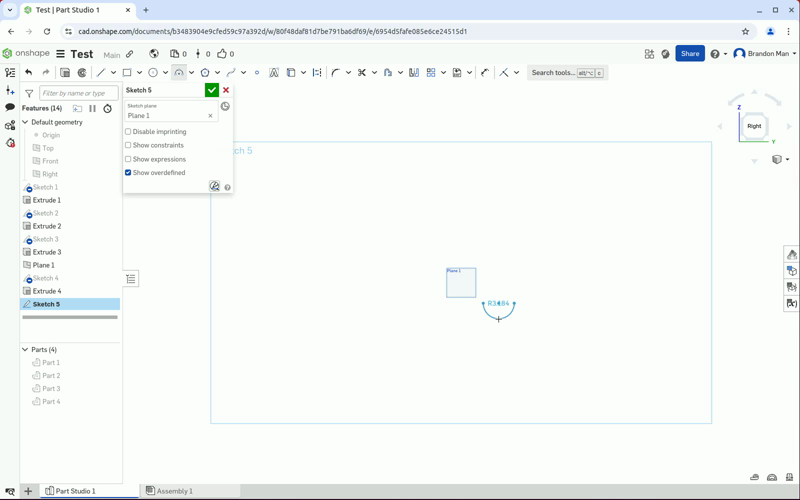
key(esc)
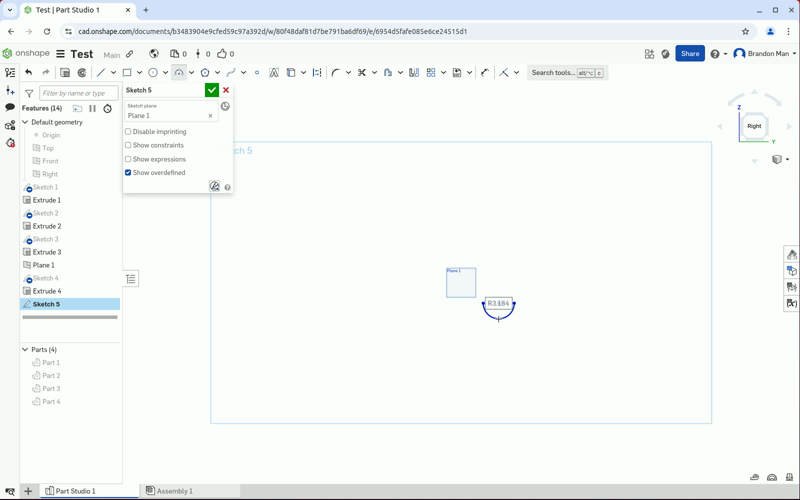
key(l)
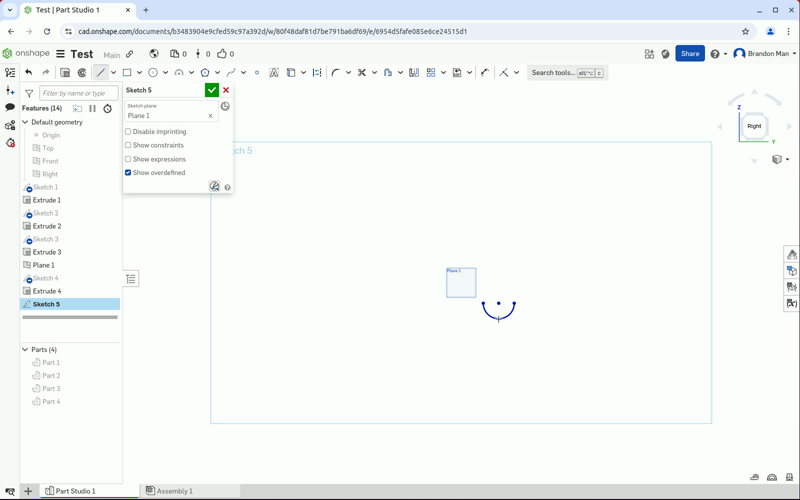
mouse_move(514, 303)
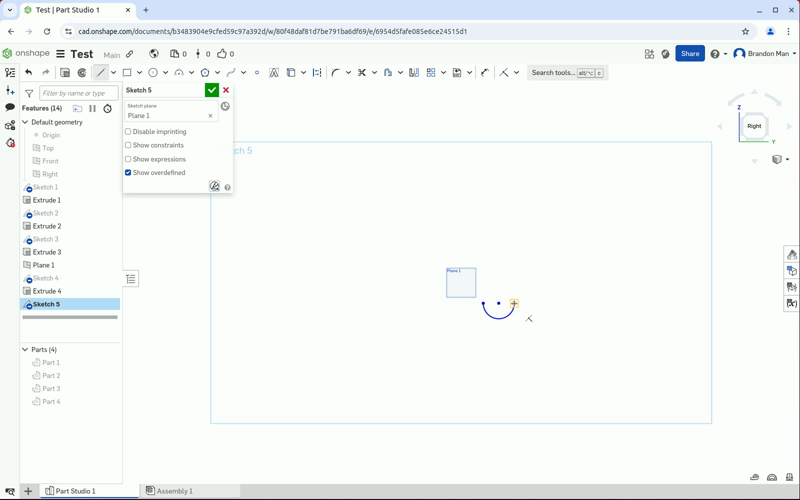
click(514, 303)
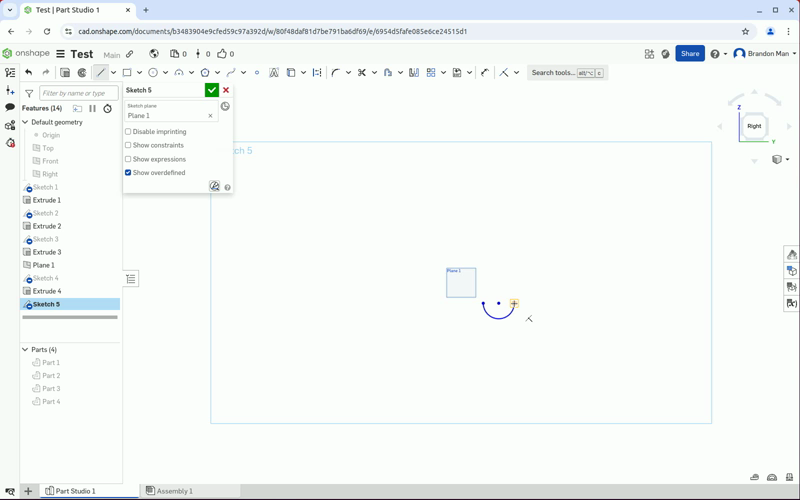
key_down(shift)
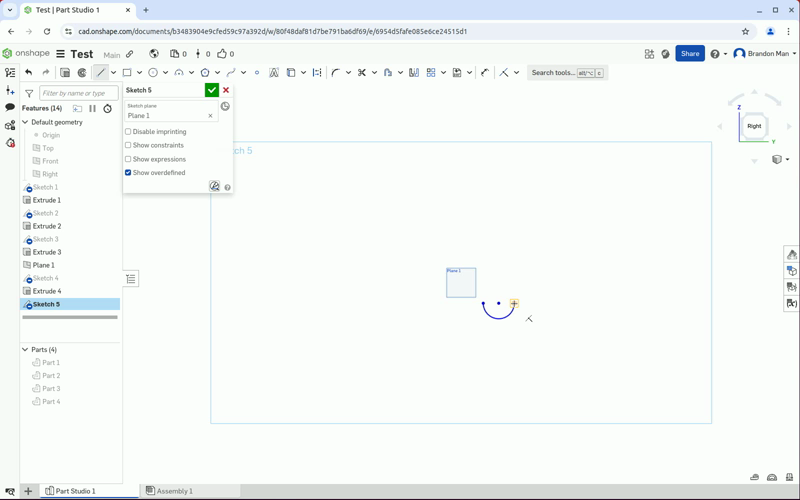
mouse_move(544, 303)
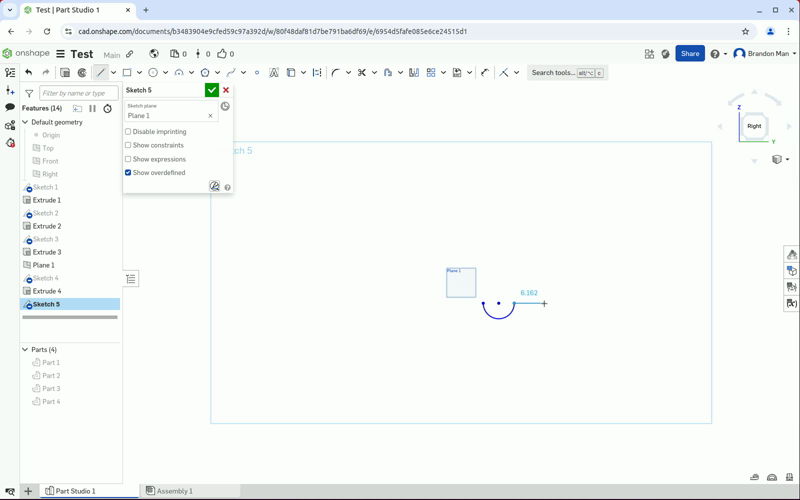
mouse_move(514, 287)
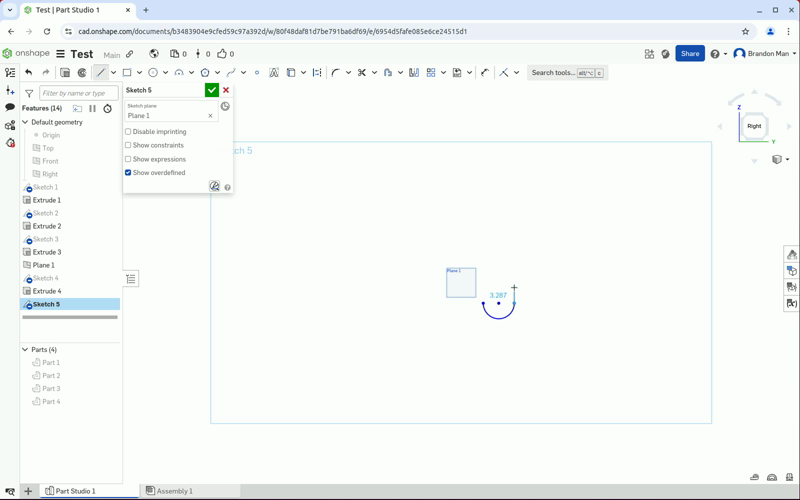
click(514, 287)
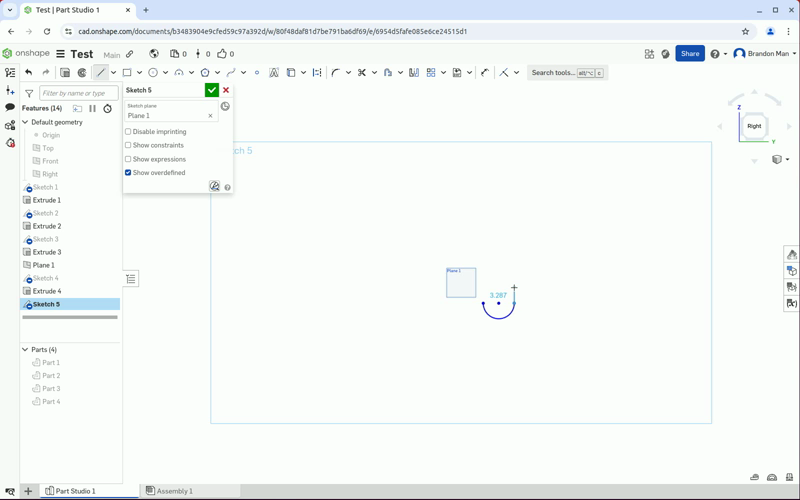
key_up(shift)
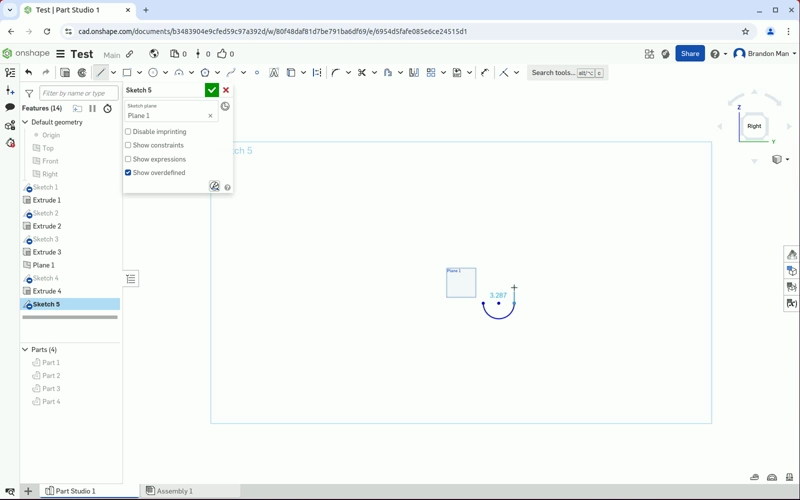
key_down(shift)
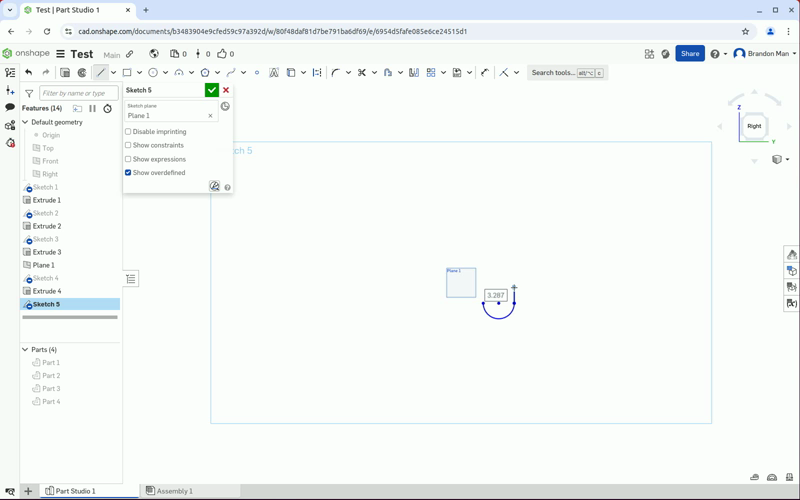
mouse_move(544, 287)
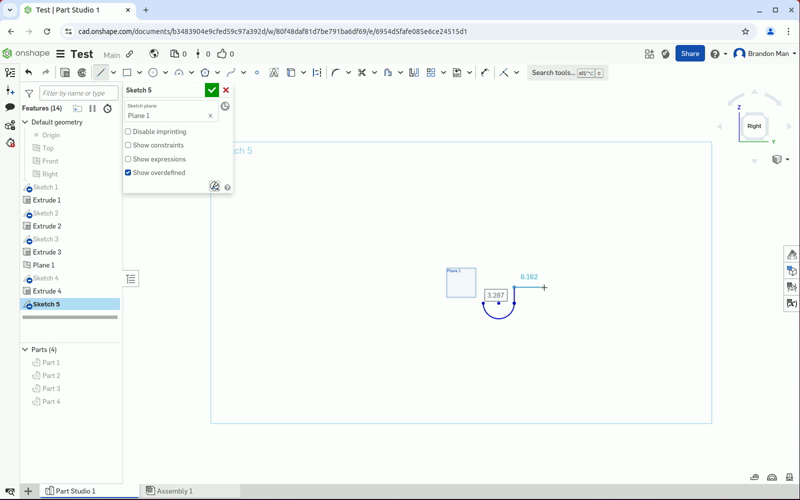
mouse_move(483, 287)
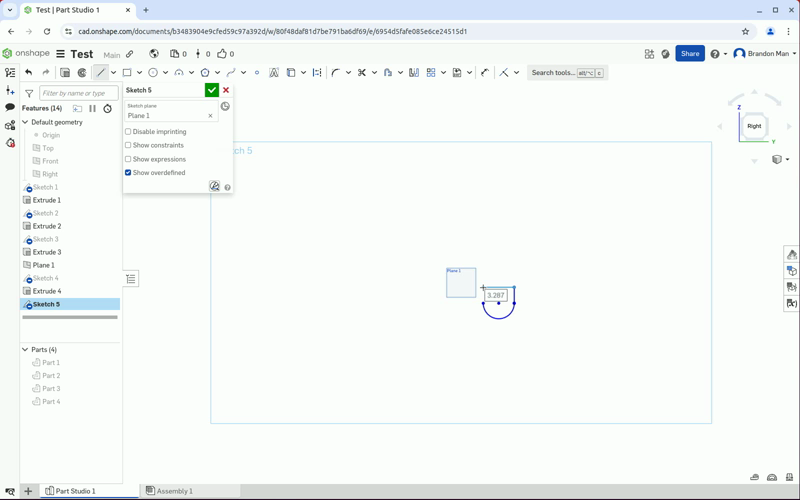
click(483, 287)
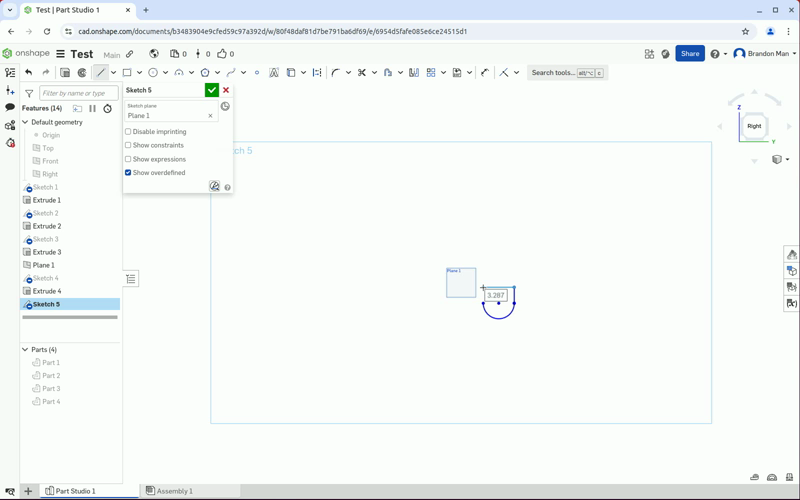
key_up(shift)
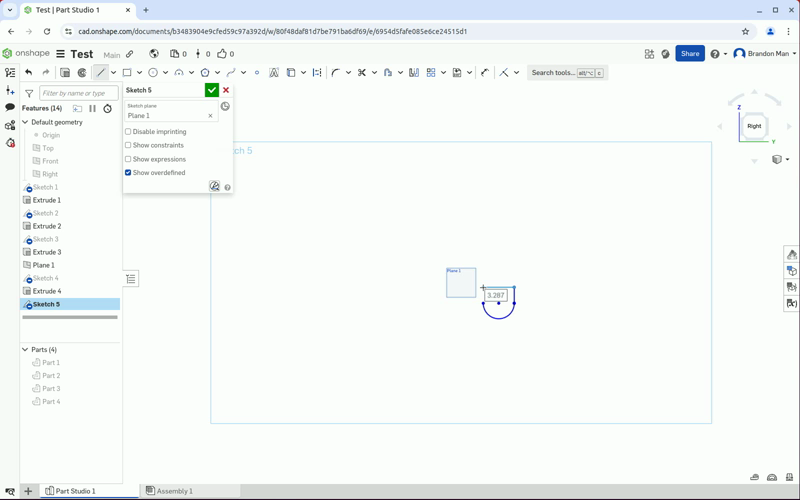
mouse_move(513, 287)
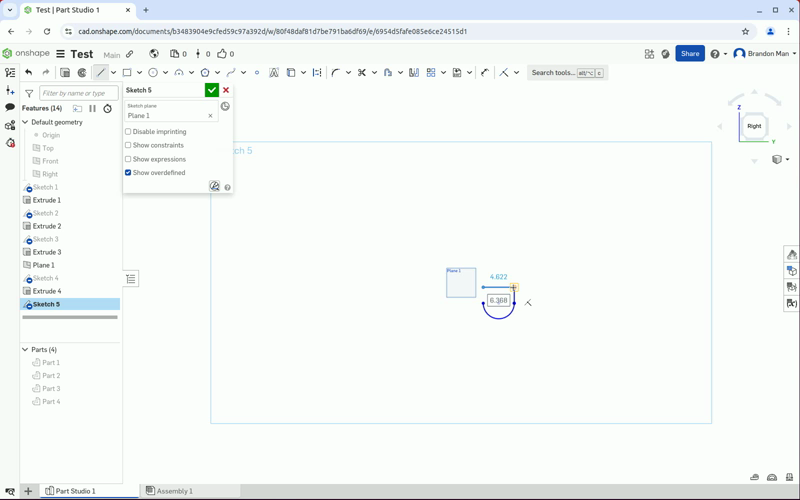
key_down(shift)
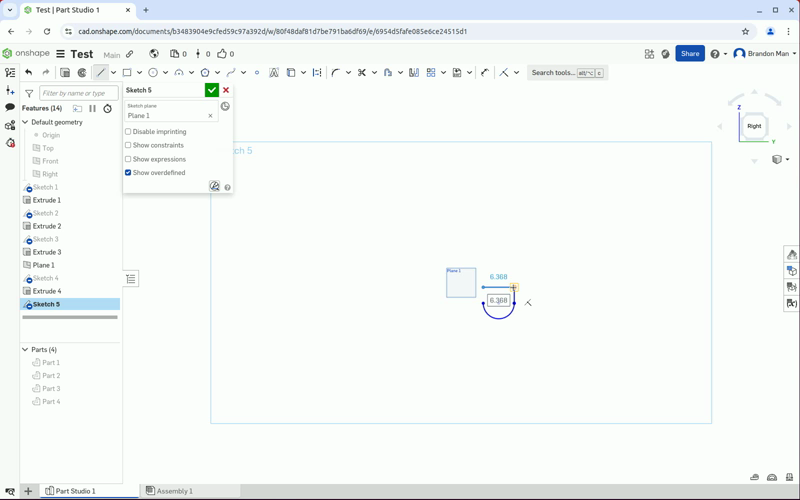
mouse_move(483, 303)
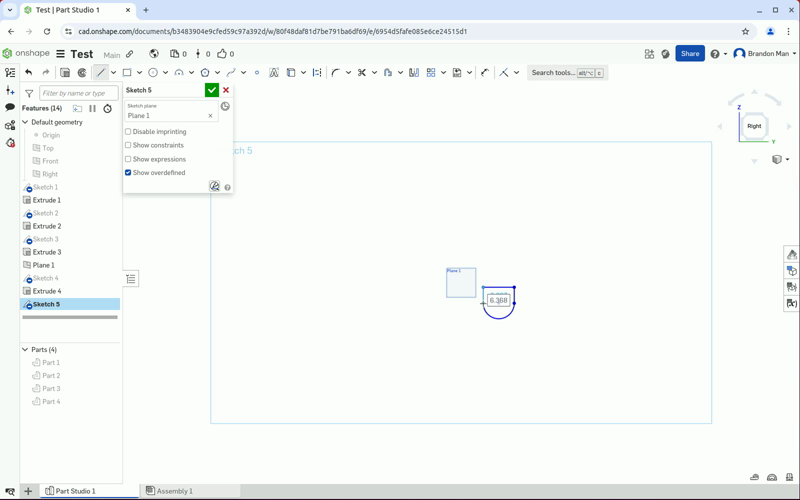
key_up(shift)
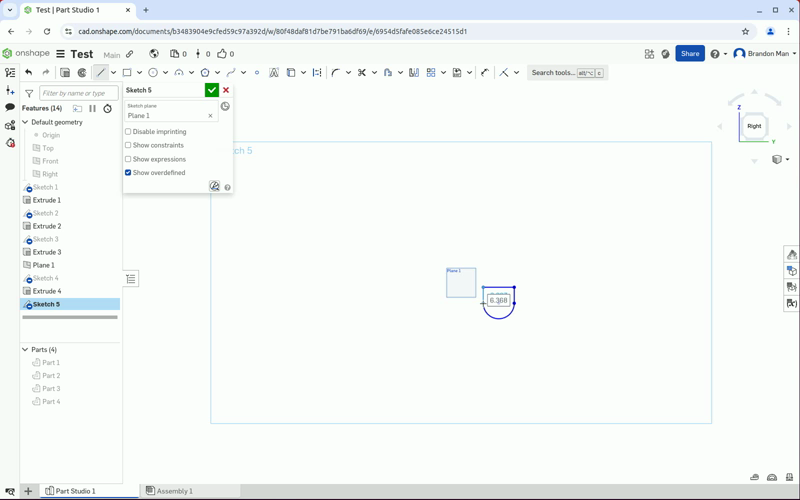
click(483, 303)
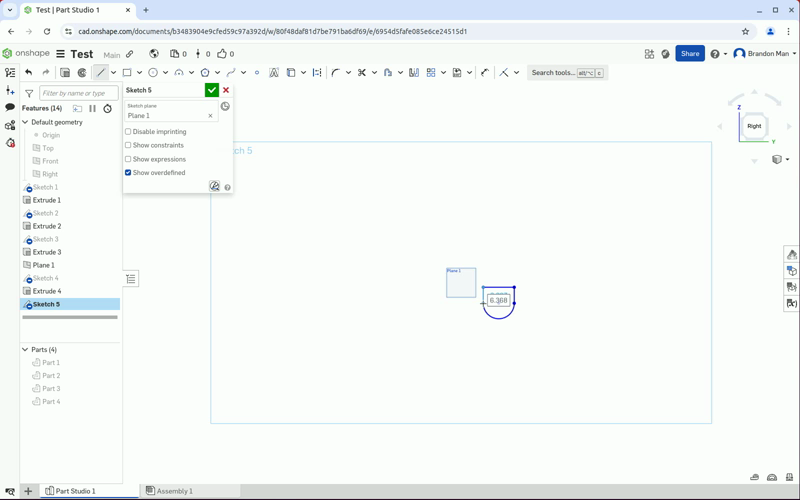
key(esc)
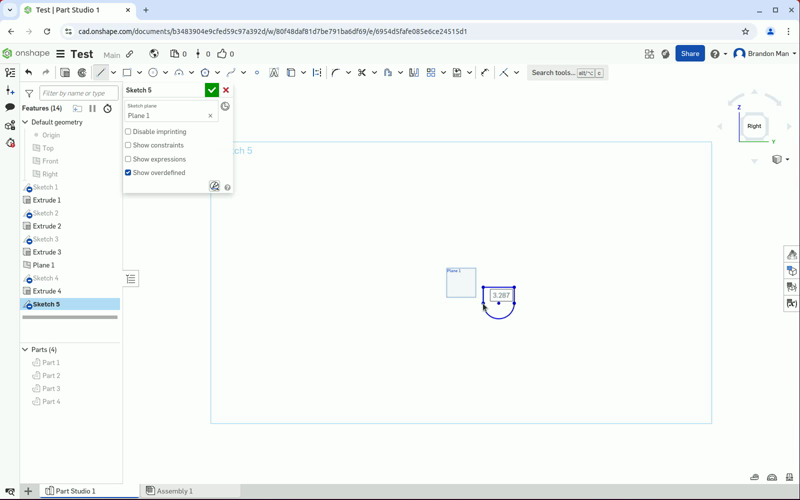
key(c)
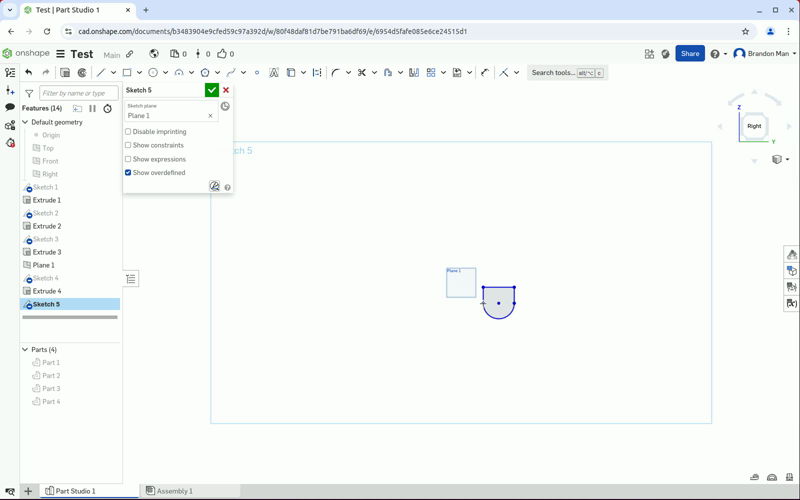
key_down(shift)
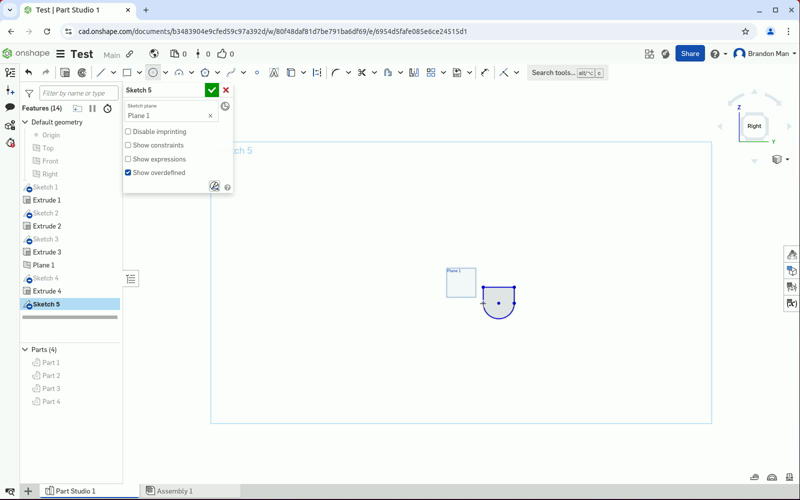
mouse_move(498, 303)
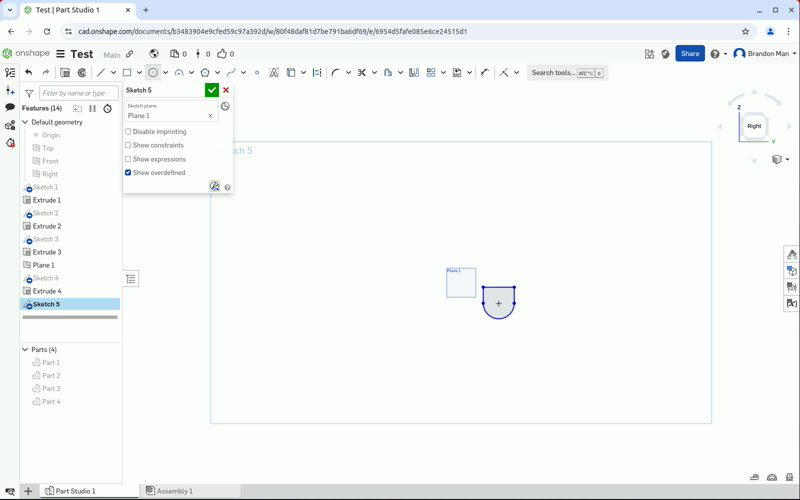
click(498, 303)
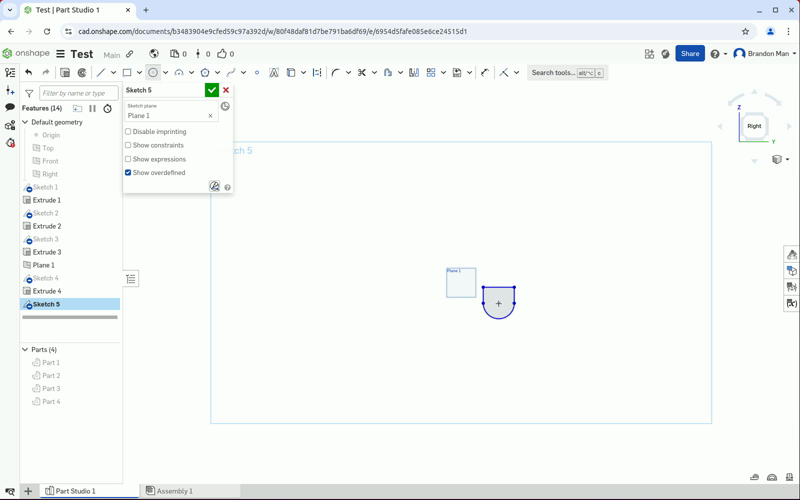
key_up(shift)
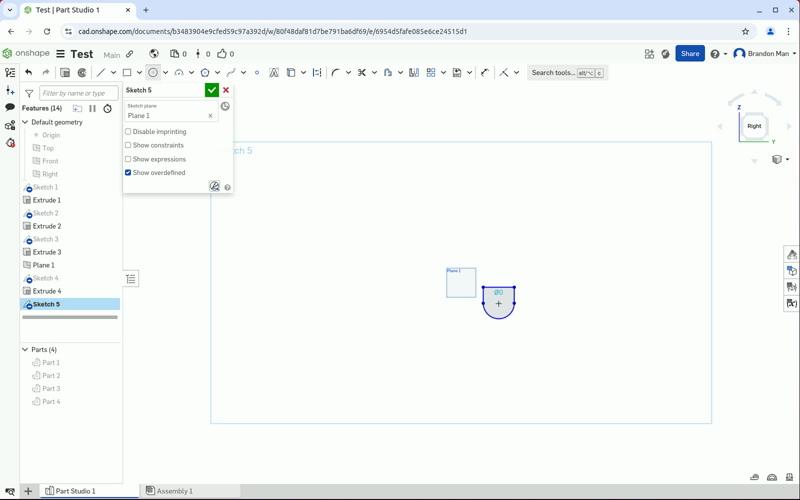
mouse_move(507, 303)
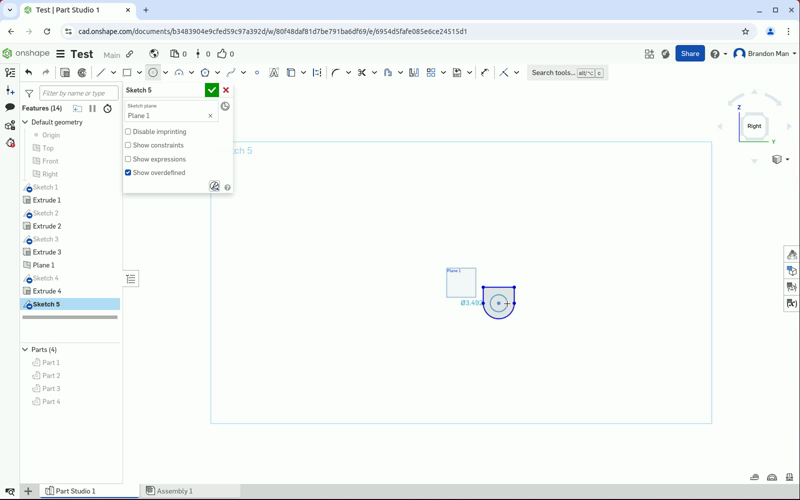
click(507, 303)
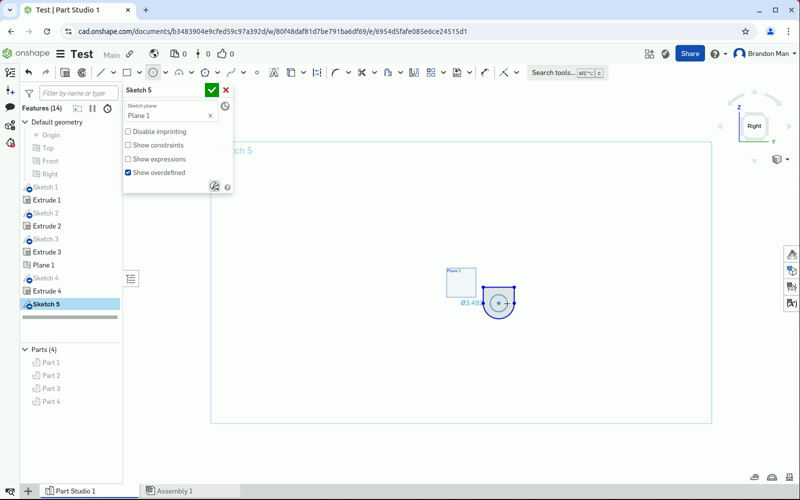
key(esc)
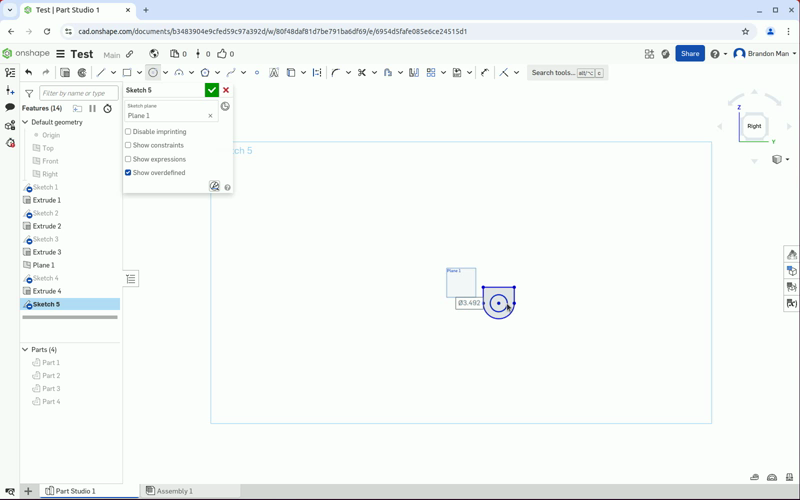
mouse_move(499, 294)
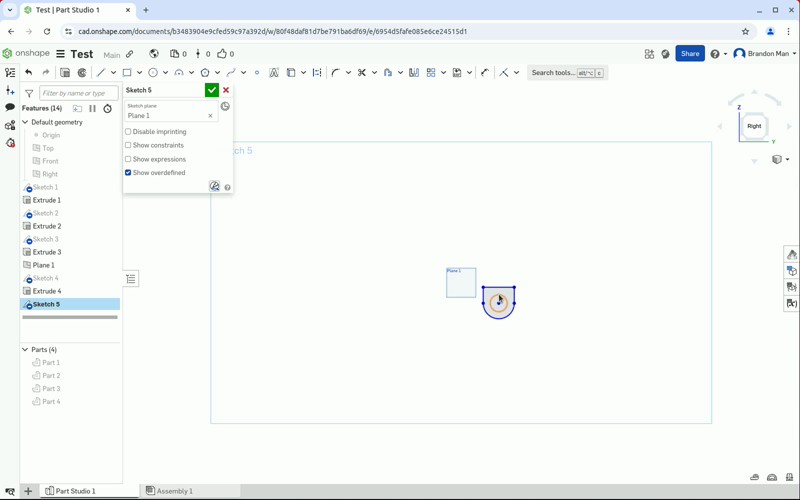
scroll(6)
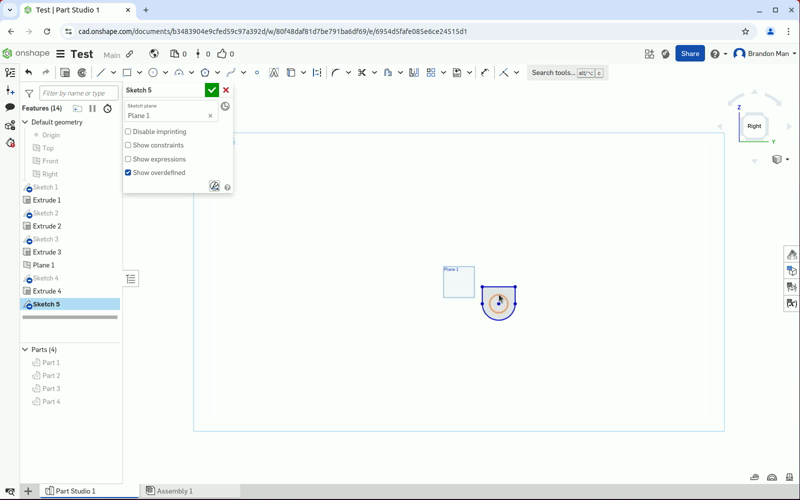
scroll(6)
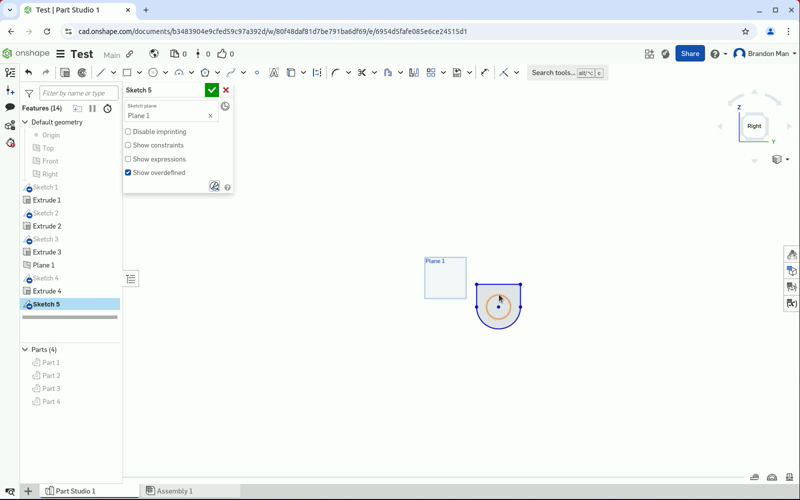
scroll(6)
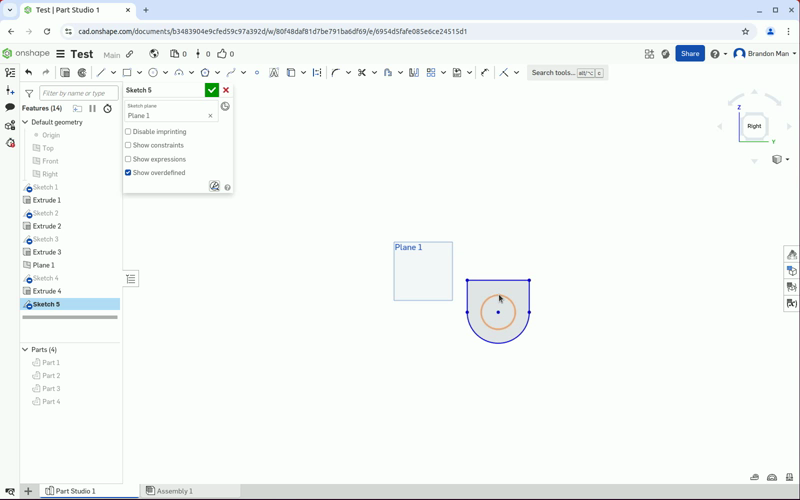
scroll(6)
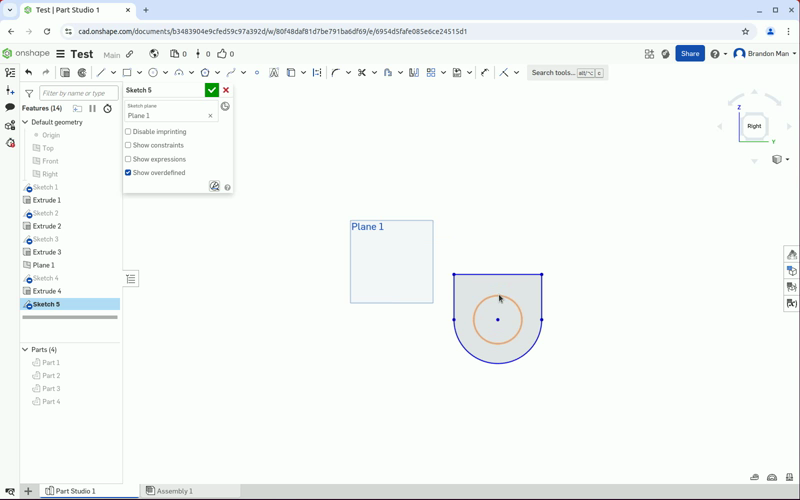
scroll(6)
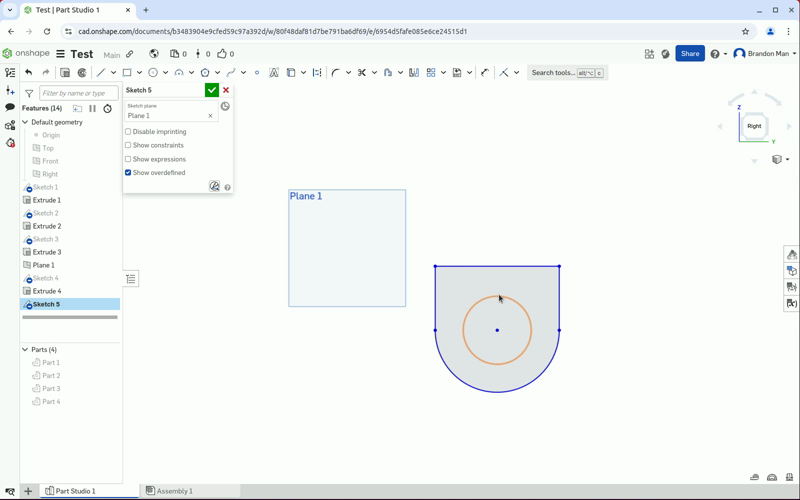
scroll(6)
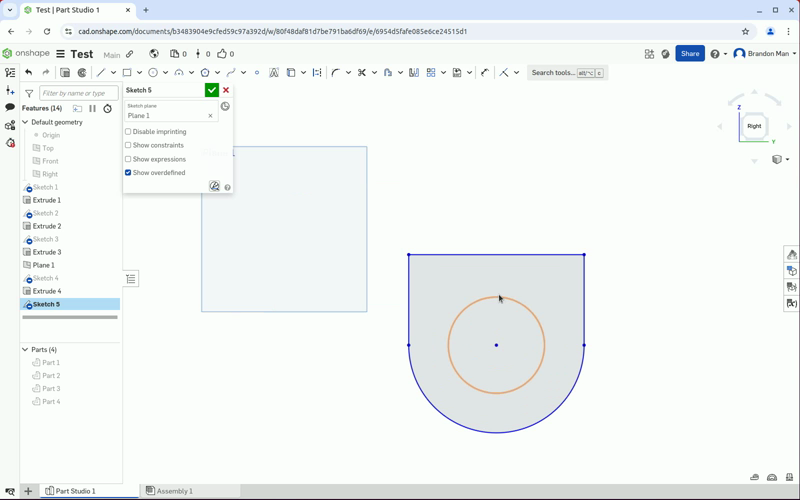
scroll(6)
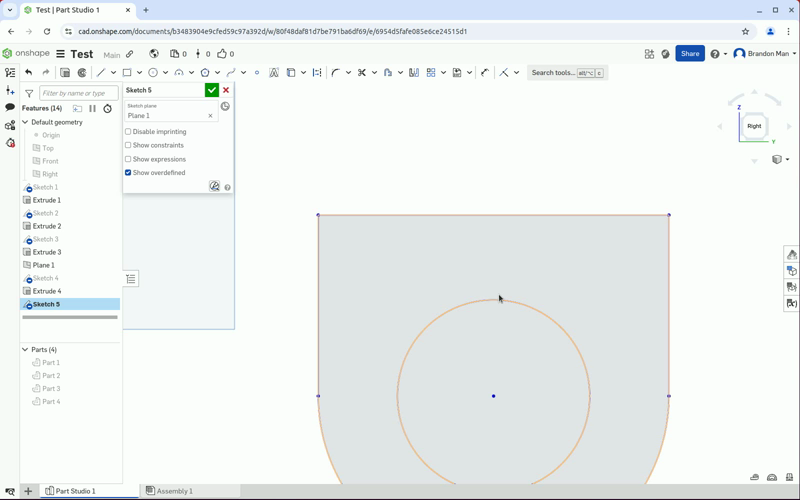
click(499, 294)
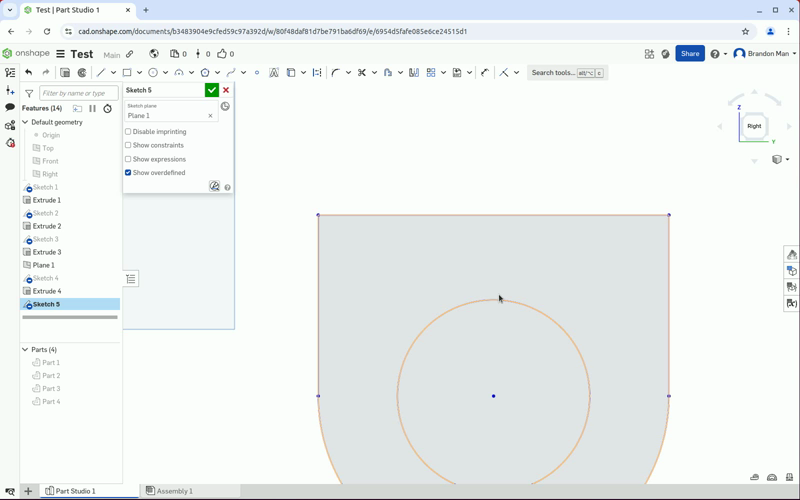
scroll(-6)
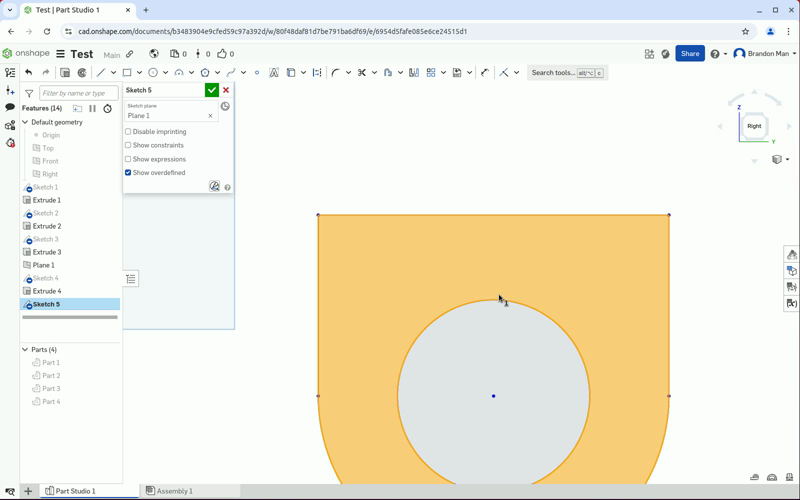
scroll(-6)
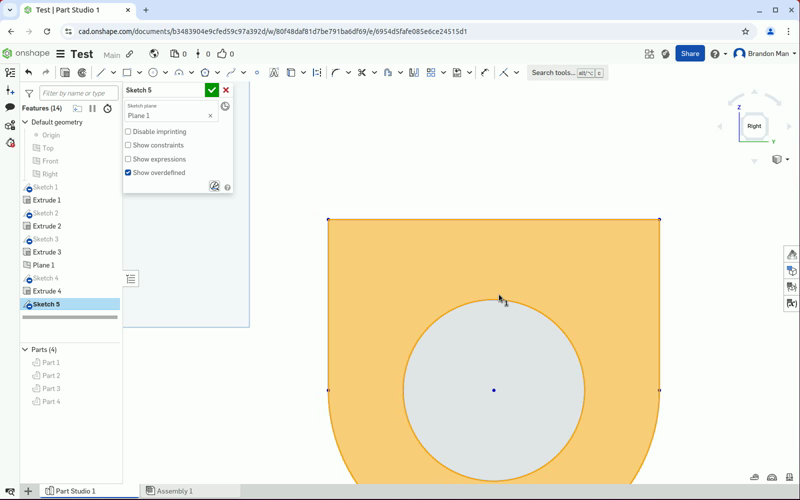
scroll(-6)
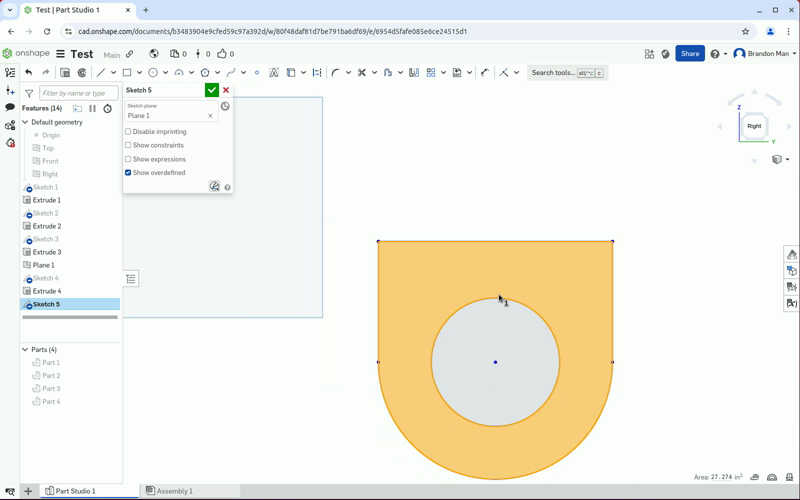
scroll(-6)
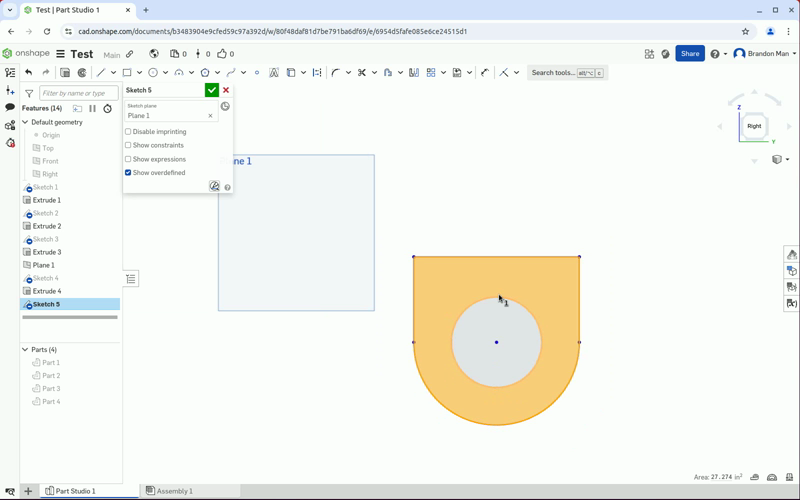
scroll(-6)
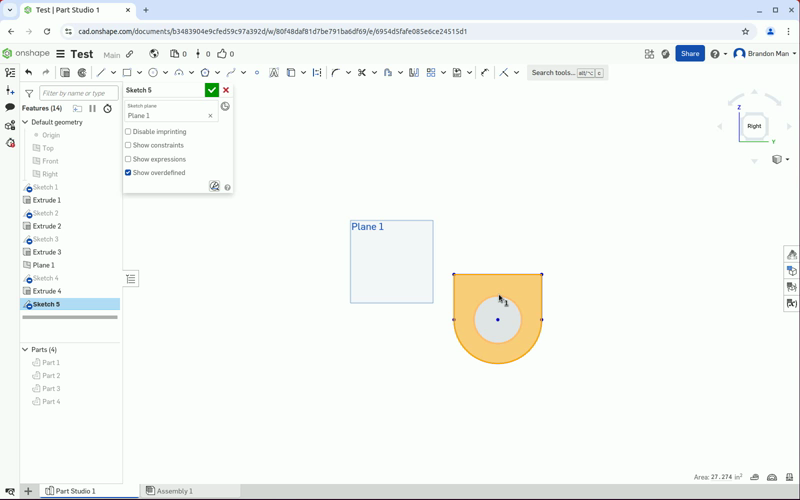
scroll(-6)
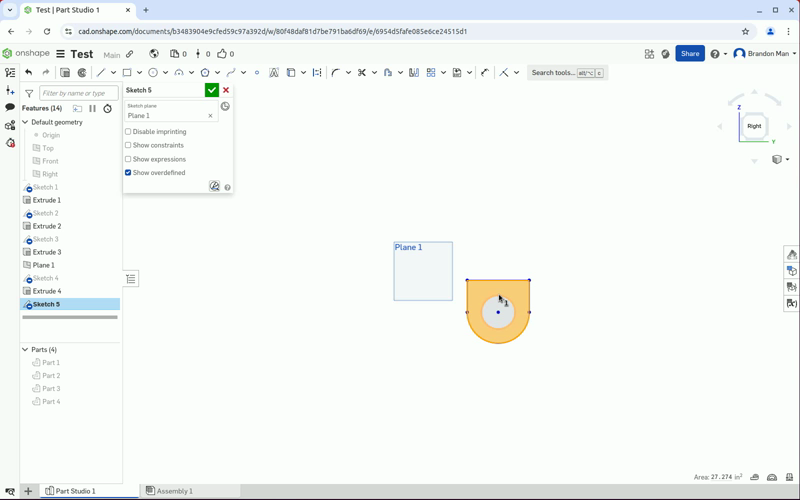
scroll(-6)
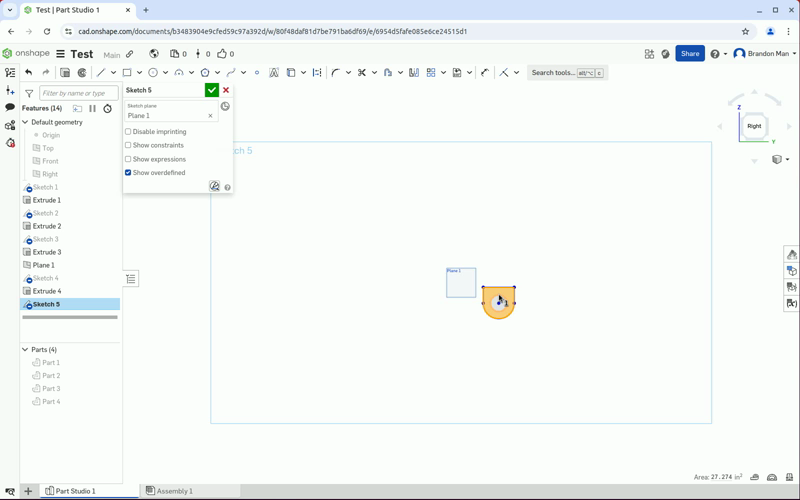
mouse_move(73, 352)
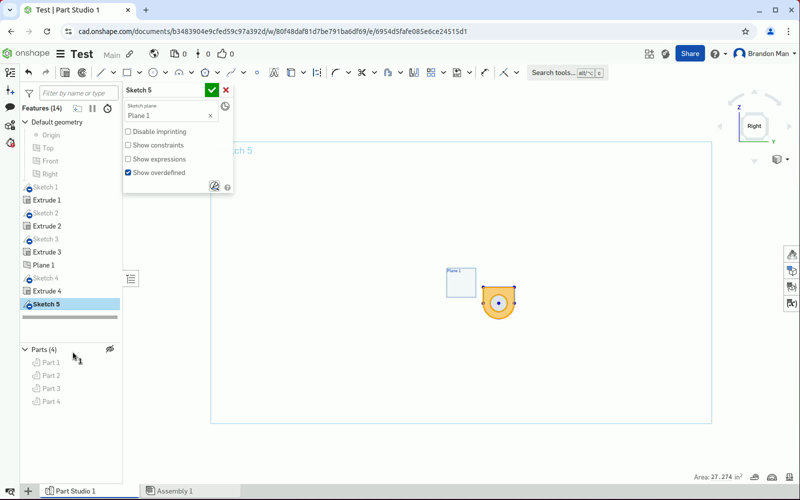
key(shift+y)
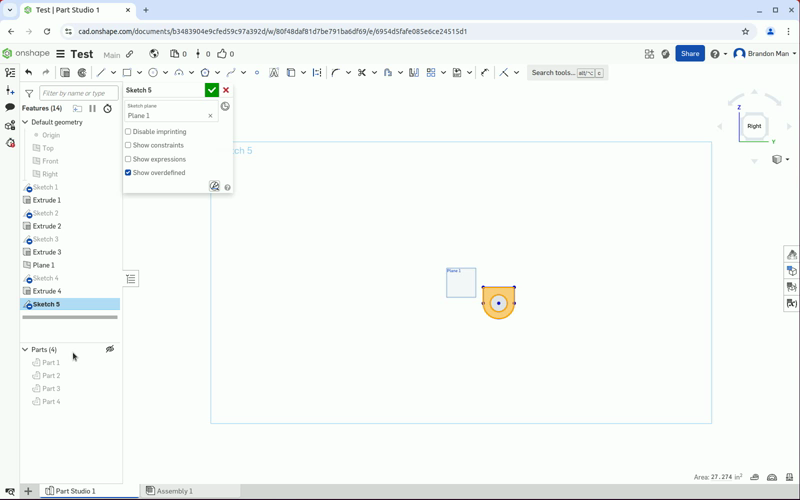
key(shift+e)
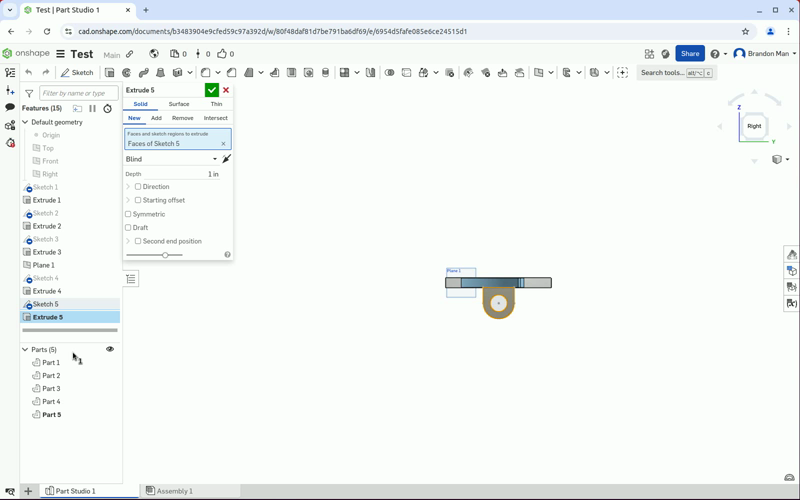
mouse_move(143, 106)
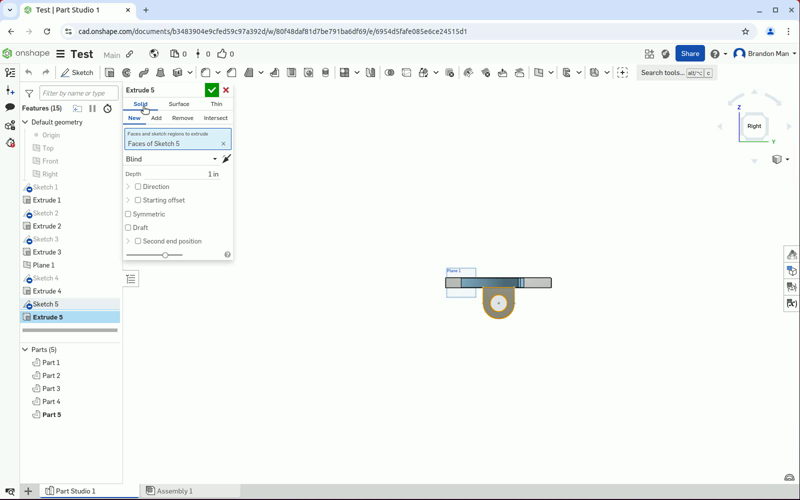
click(143, 106)
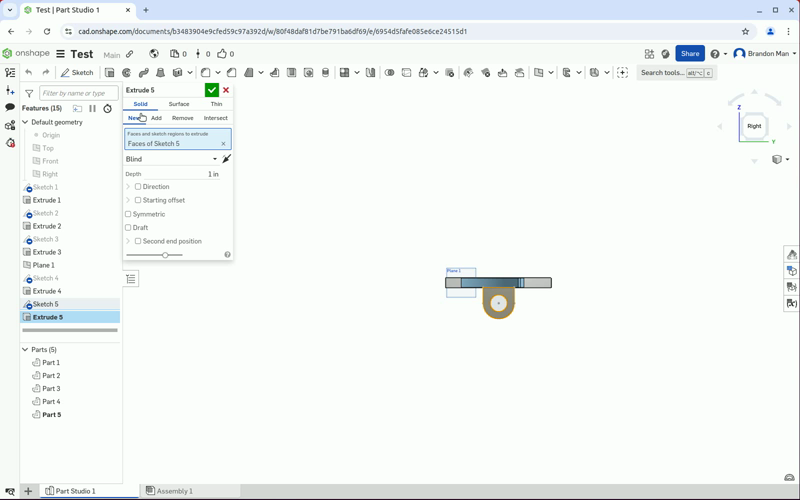
mouse_move(137, 120)
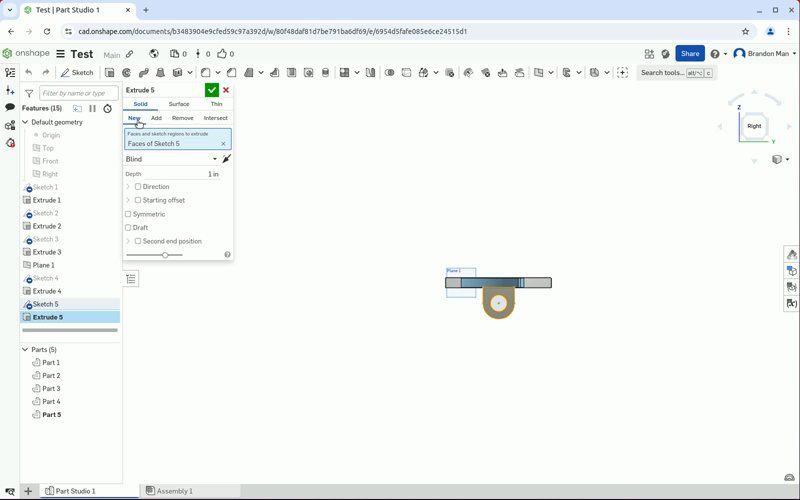
click(137, 120)
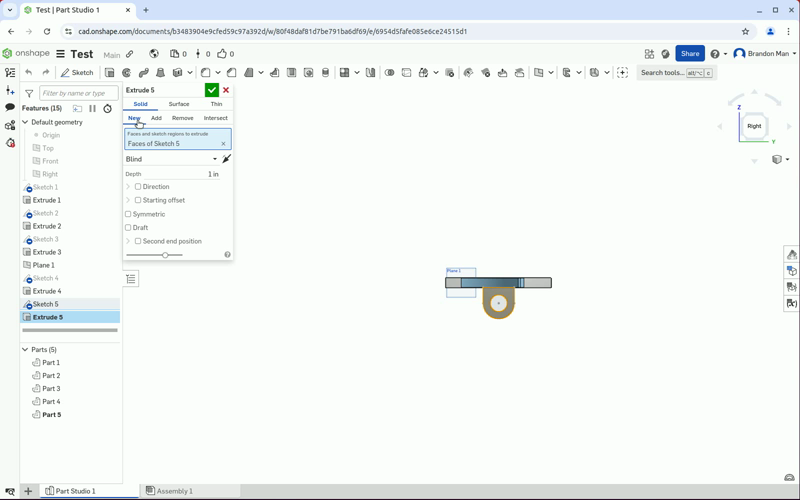
key(tab, 4)
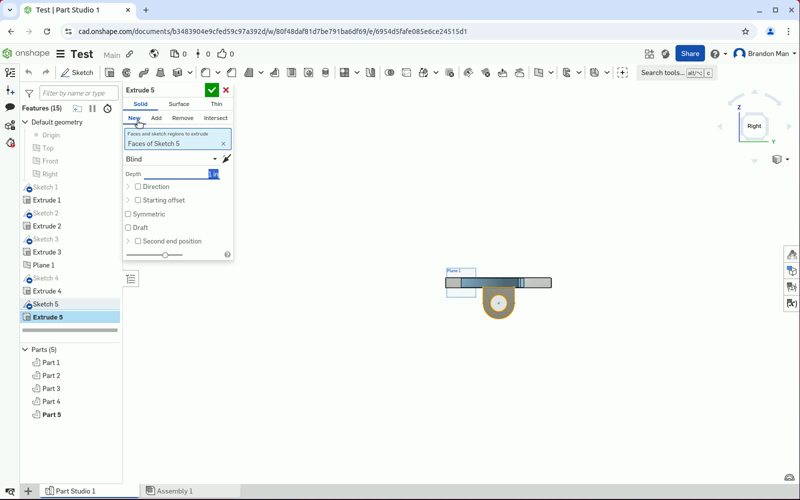
text(2.166)
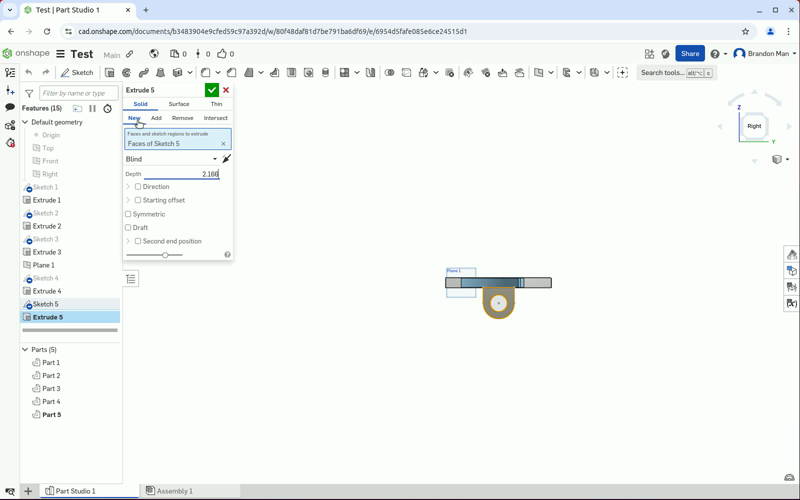
key(enter)
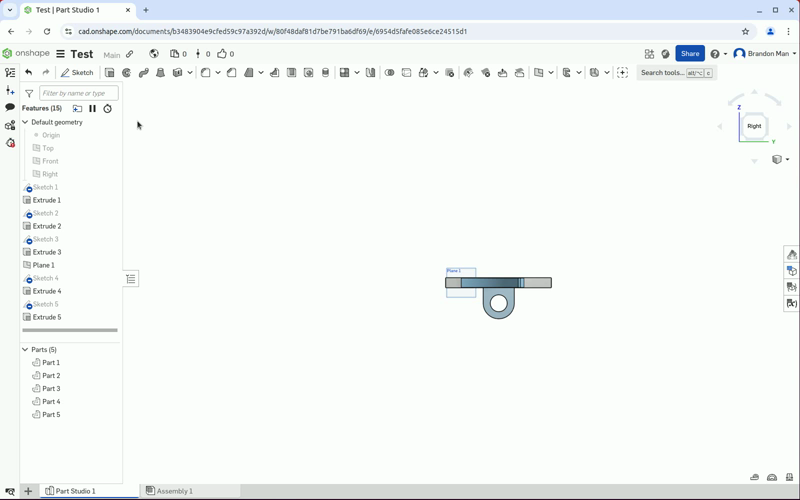
key(shift+h)
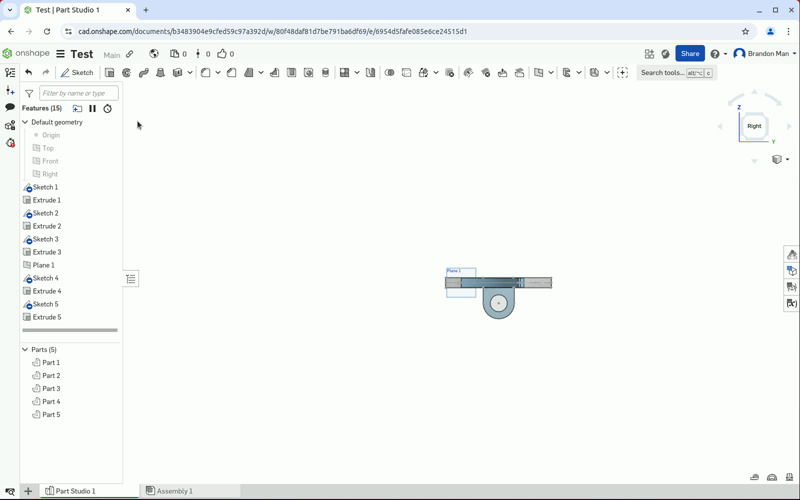
key(shift+h)
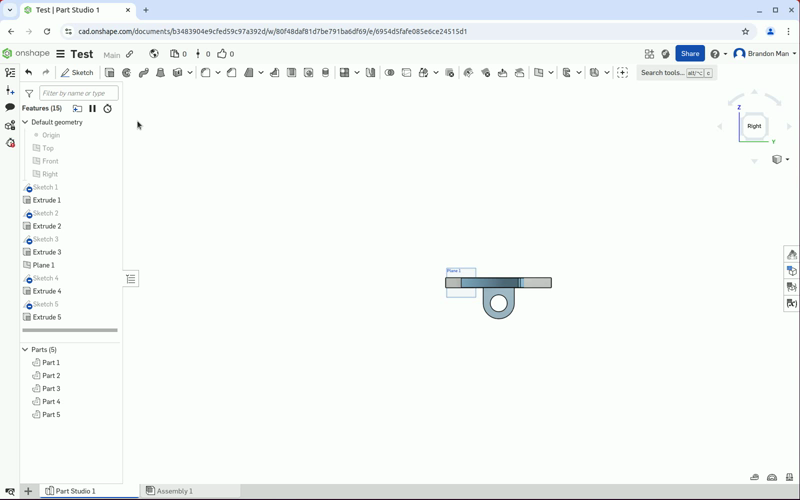
mouse_move(73, 189)
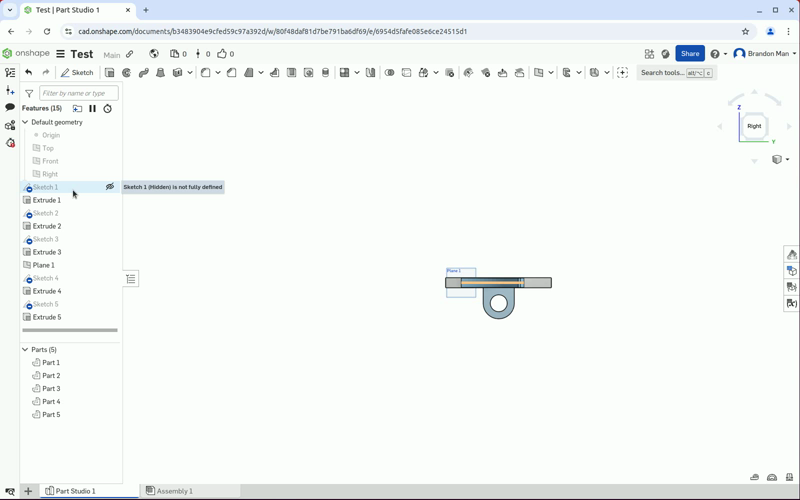
click(73, 189)
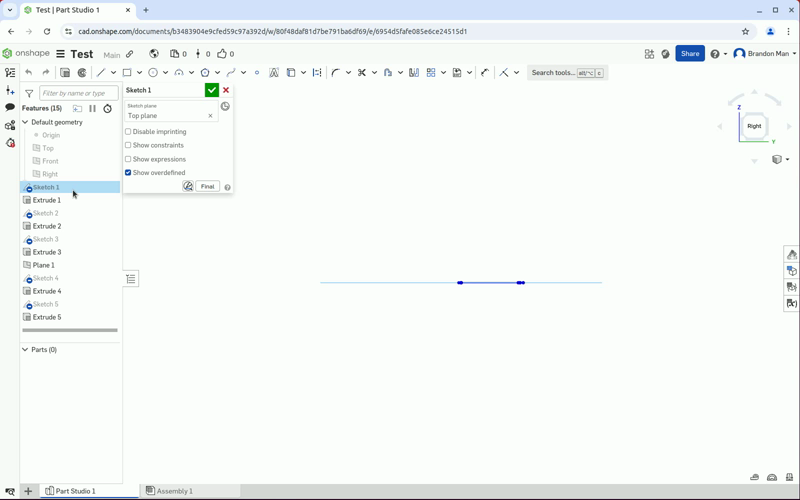
mouse_move(229, 92)
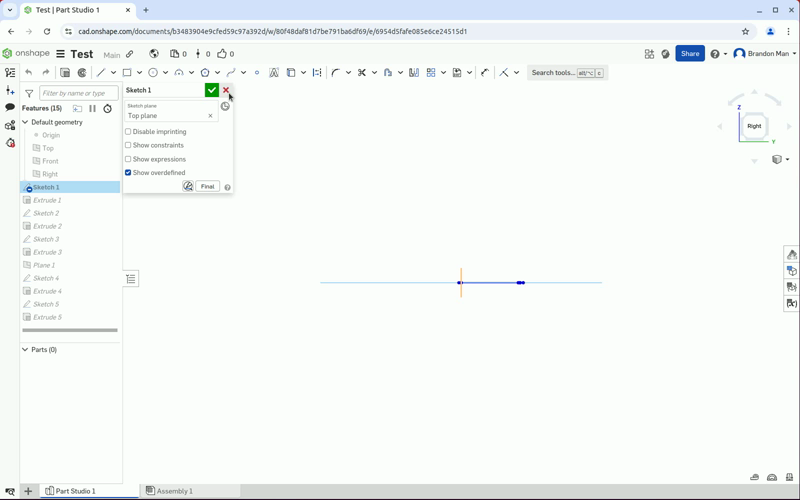
click(229, 92)
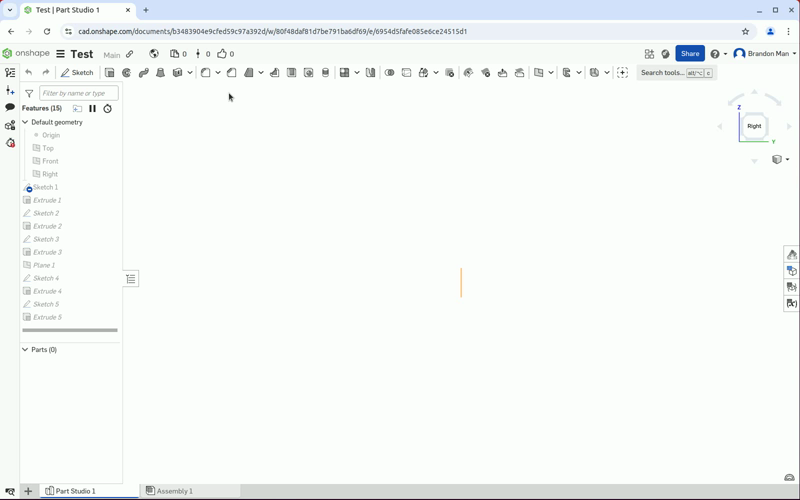
key(shift+s)
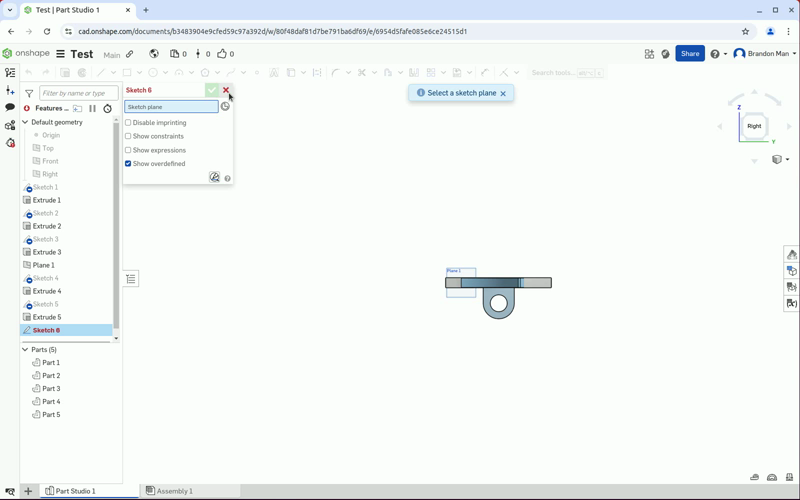
mouse_move(69, 267)
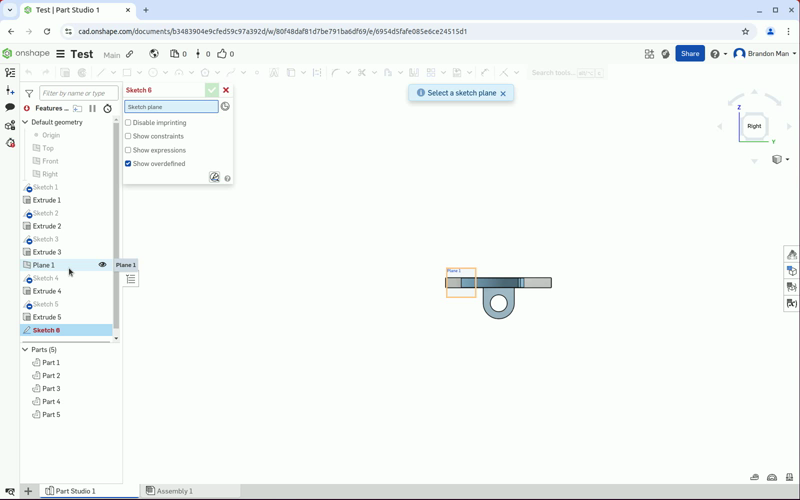
click(69, 267)
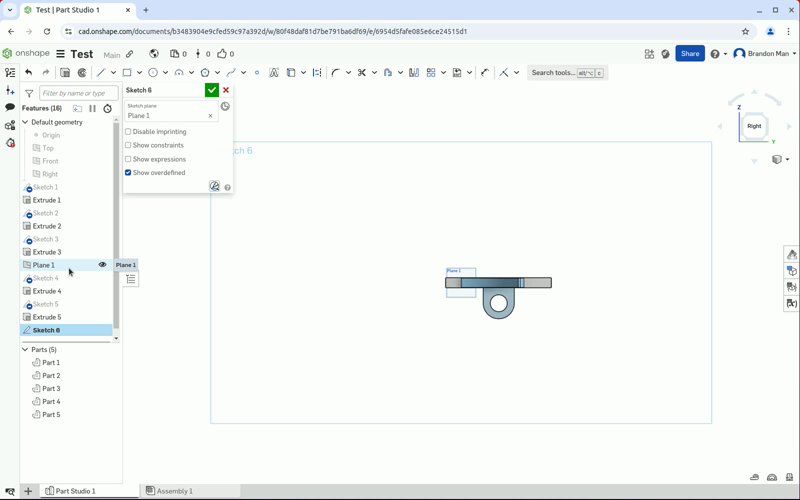
mouse_move(73, 352)
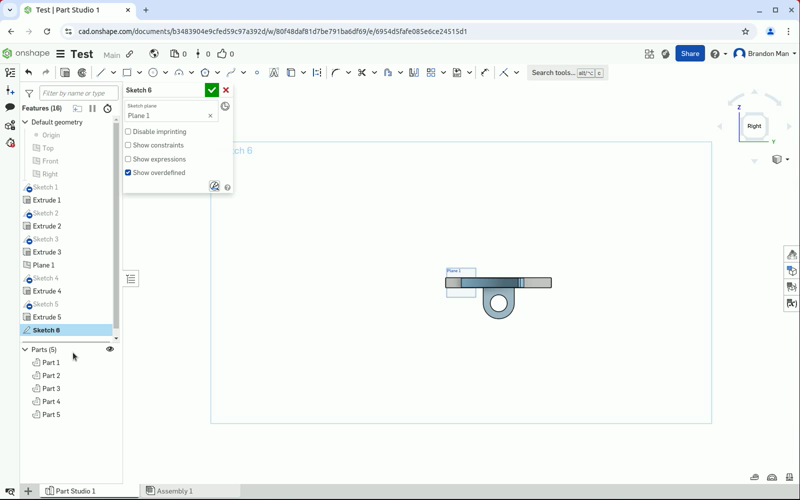
key(y)
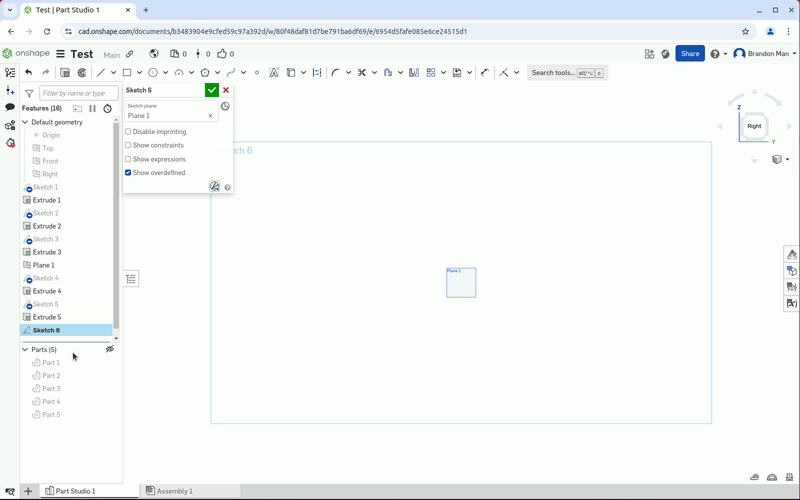
key(l)
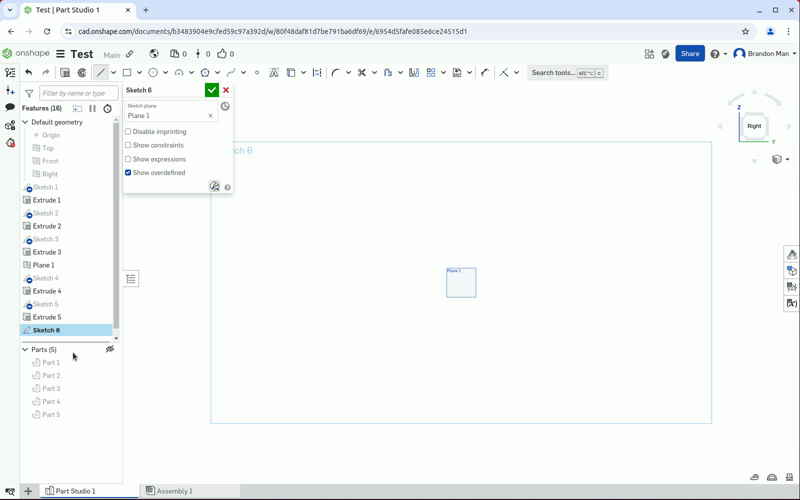
key_down(shift)
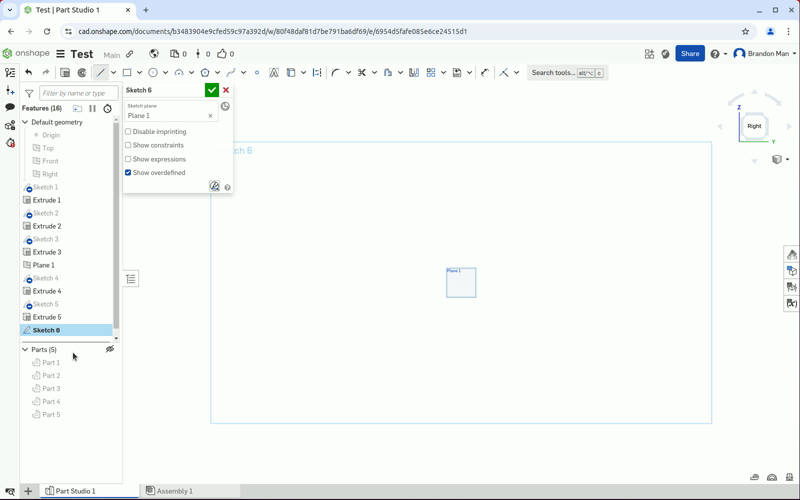
mouse_move(483, 278)
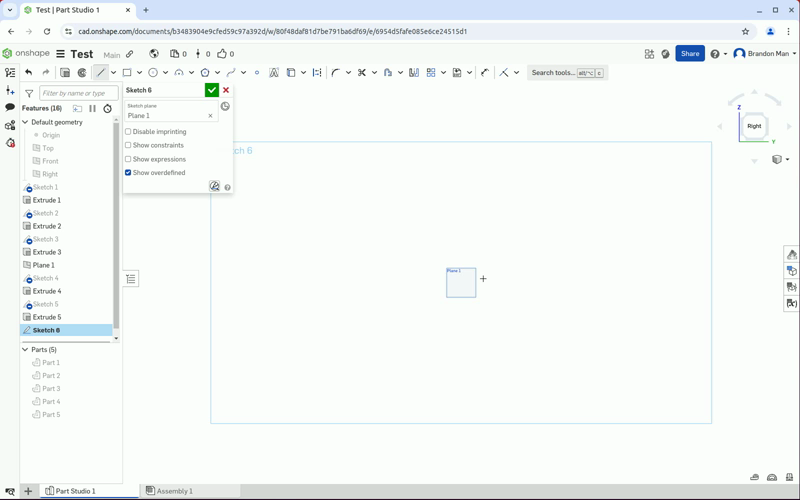
click(483, 278)
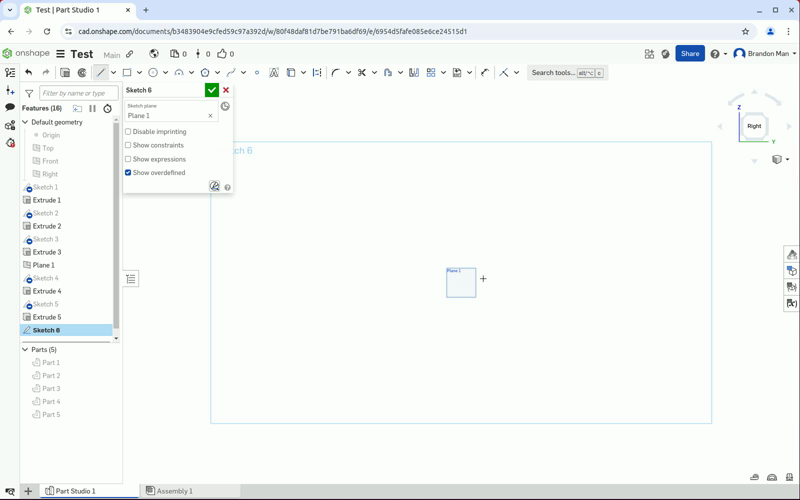
key_up(shift)
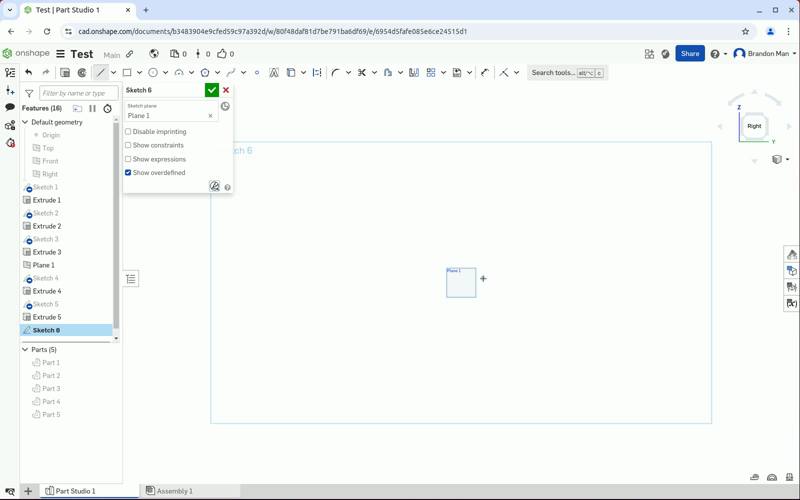
key_down(shift)
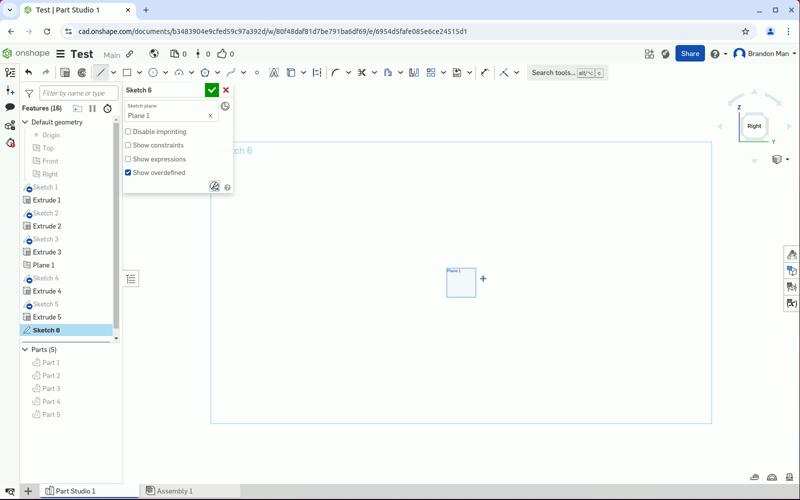
mouse_move(513, 278)
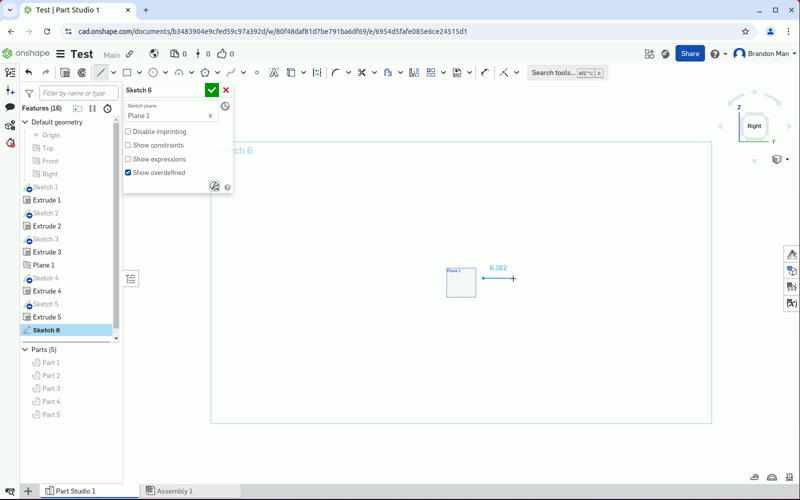
mouse_move(514, 278)
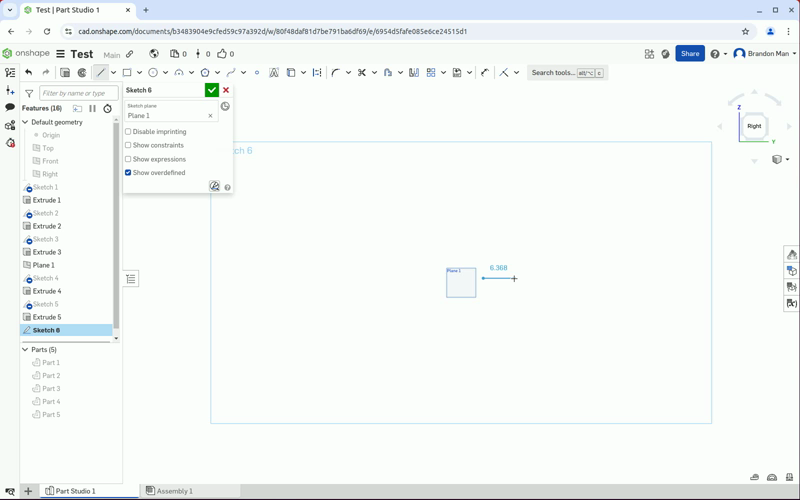
click(514, 278)
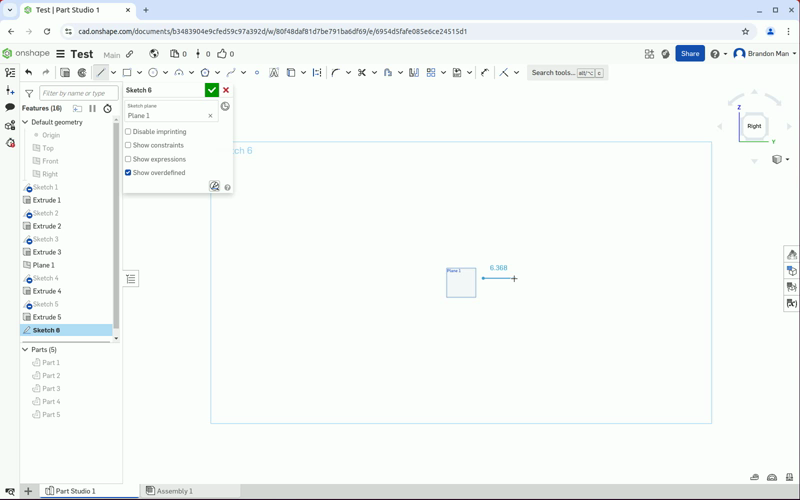
key_up(shift)
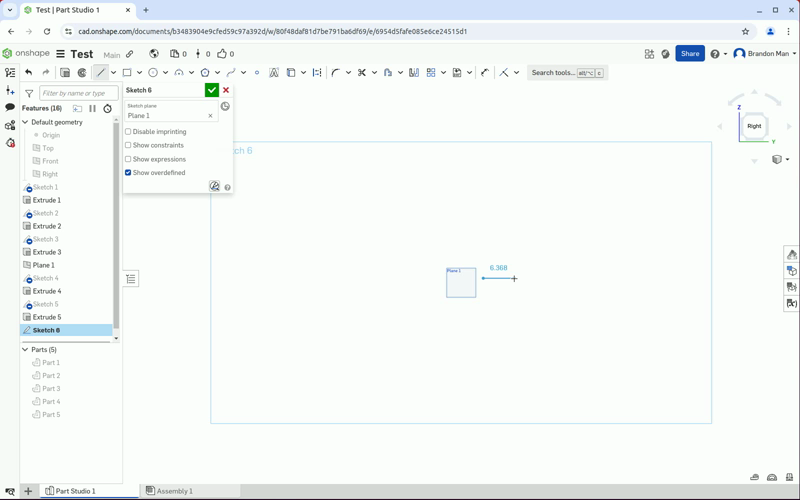
key_down(shift)
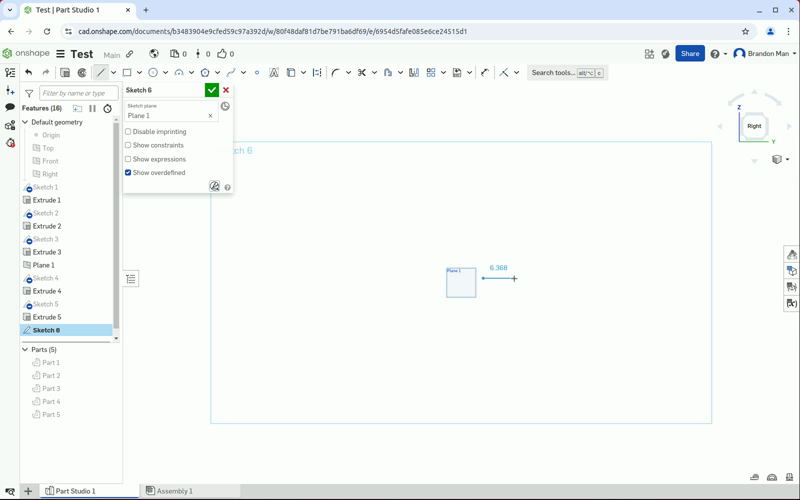
mouse_move(544, 278)
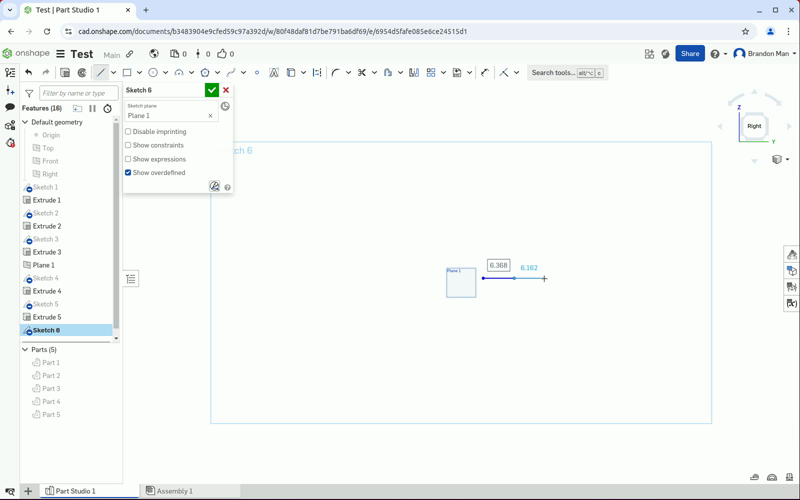
mouse_move(514, 262)
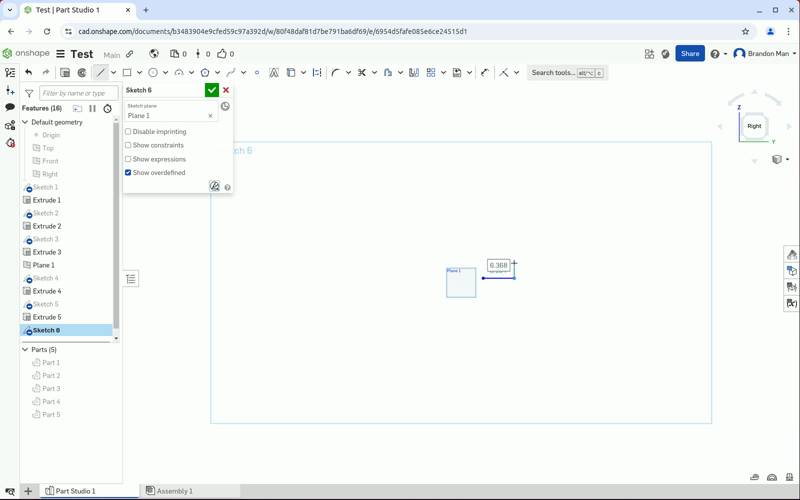
click(514, 262)
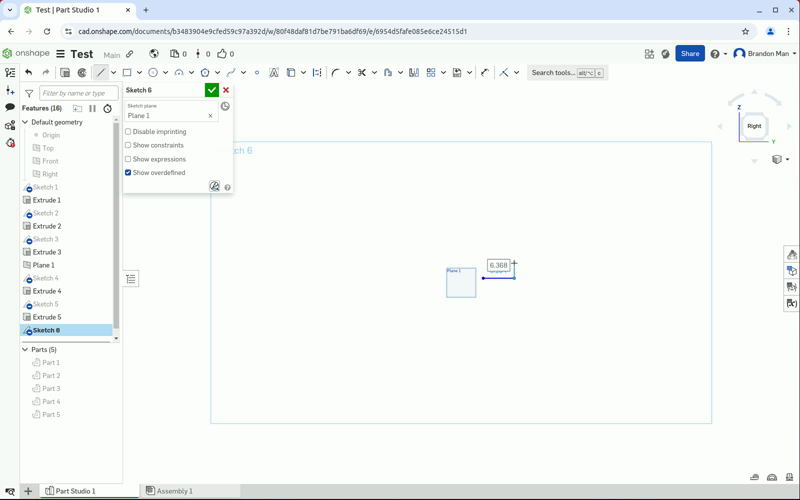
key_up(shift)
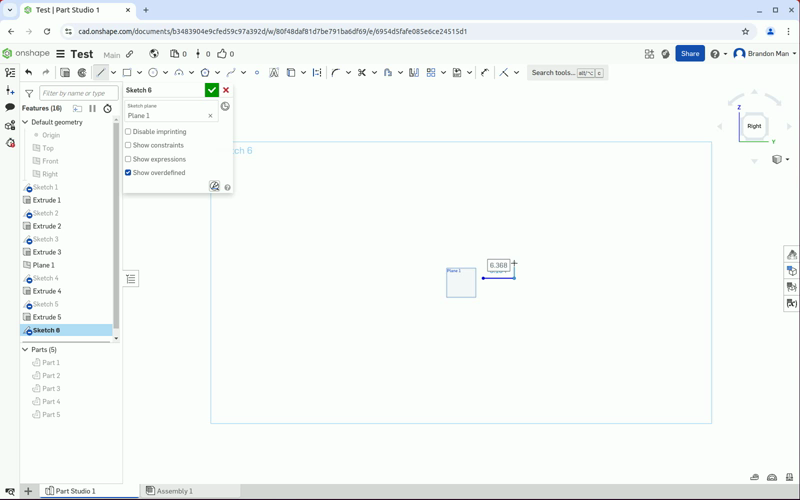
key(esc)
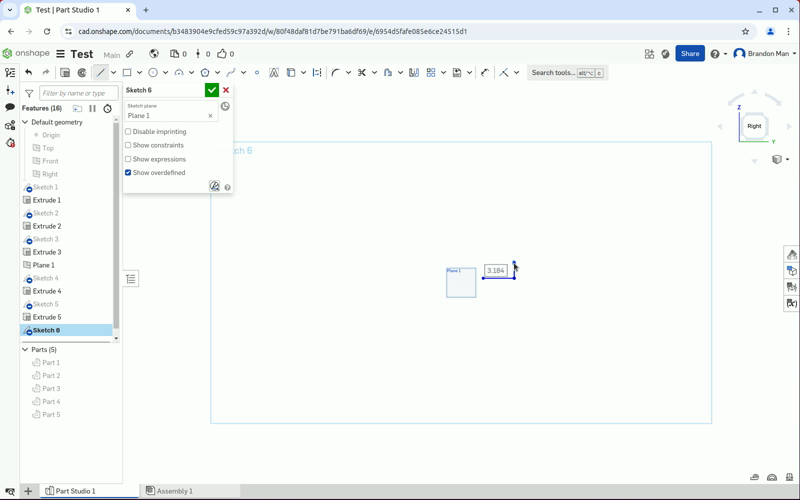
key(a)
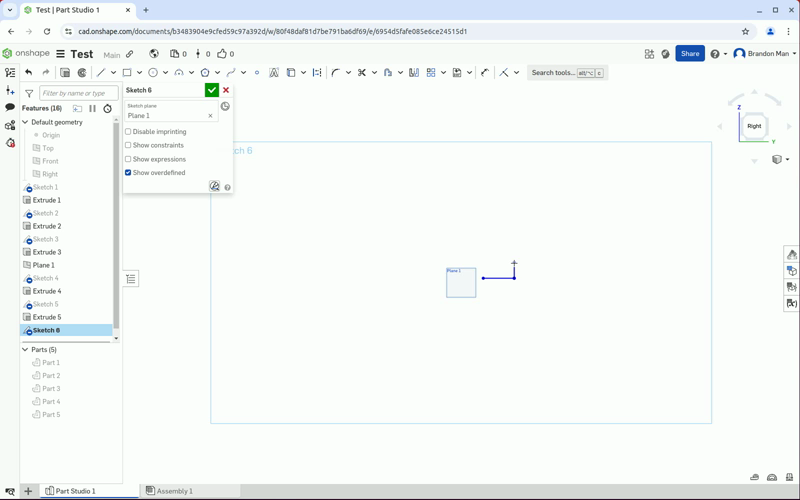
mouse_move(514, 262)
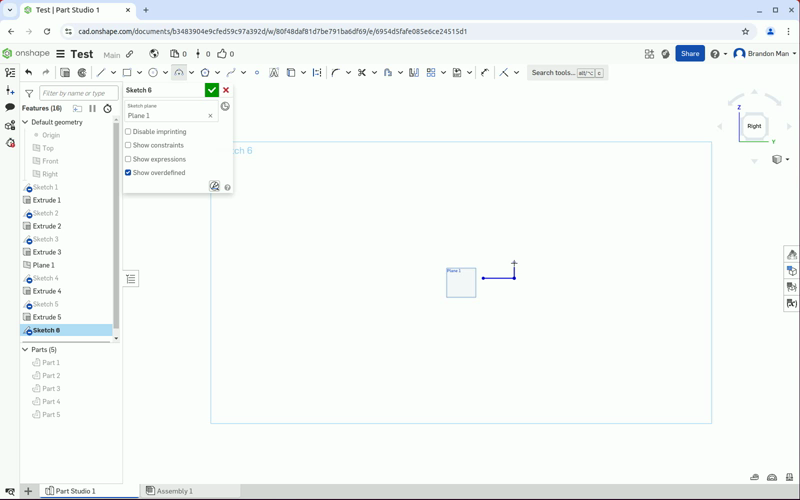
click(514, 262)
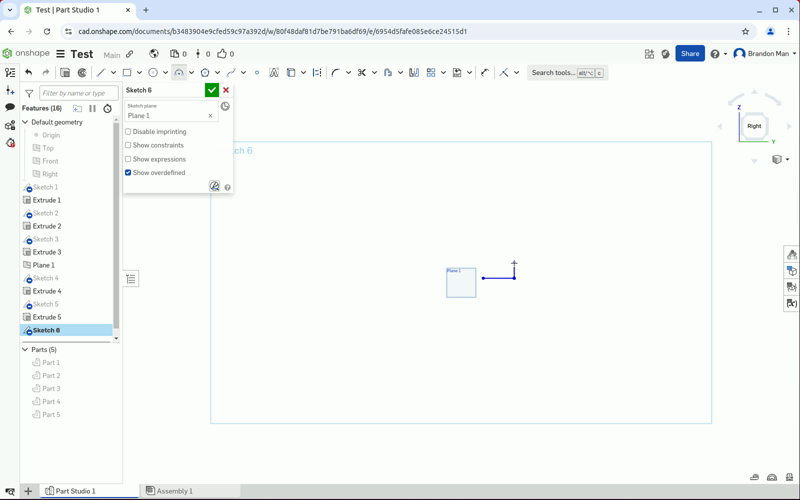
key_down(shift)
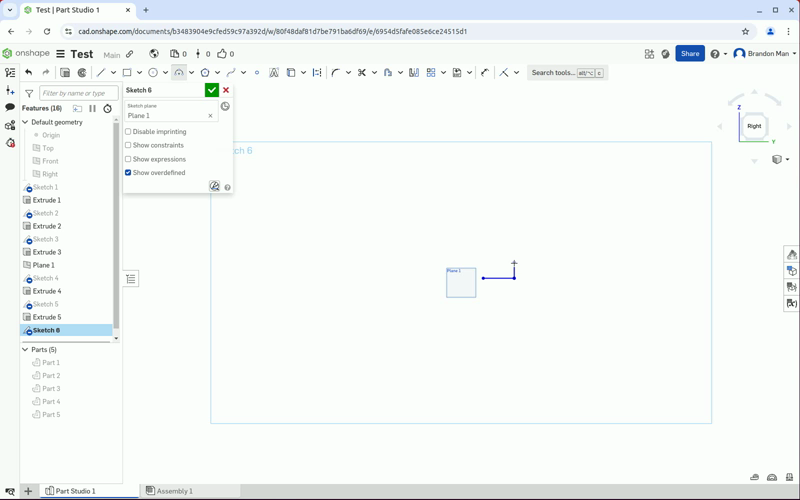
mouse_move(483, 262)
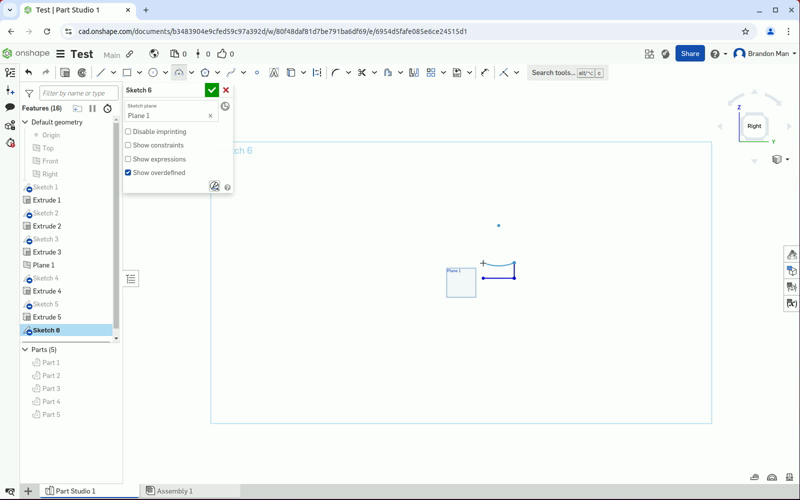
click(483, 262)
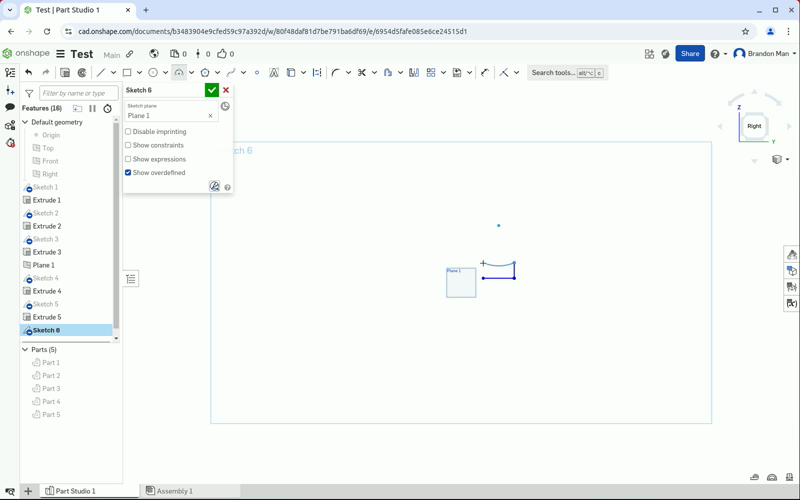
mouse_move(498, 246)
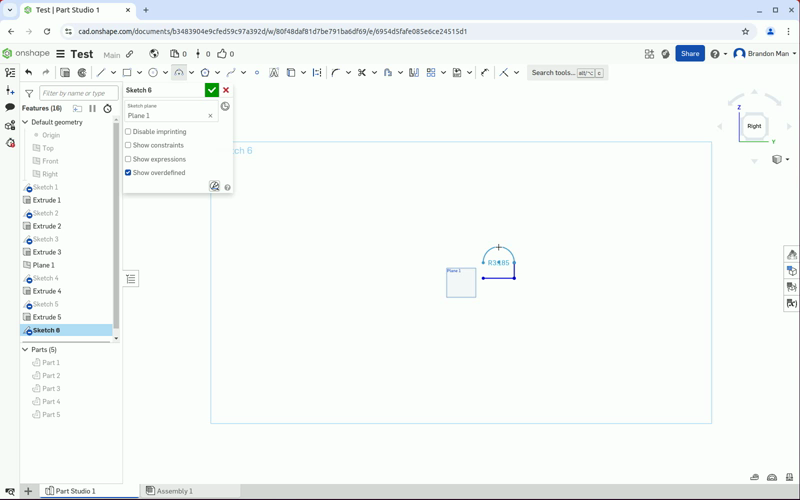
click(498, 246)
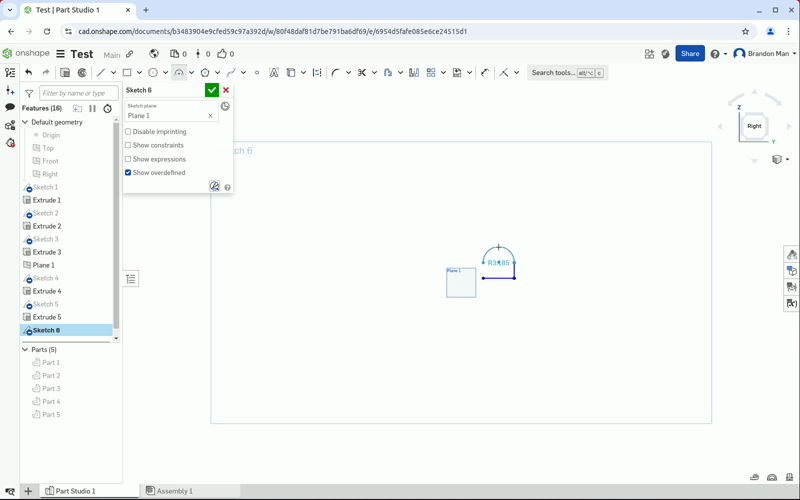
key_up(shift)
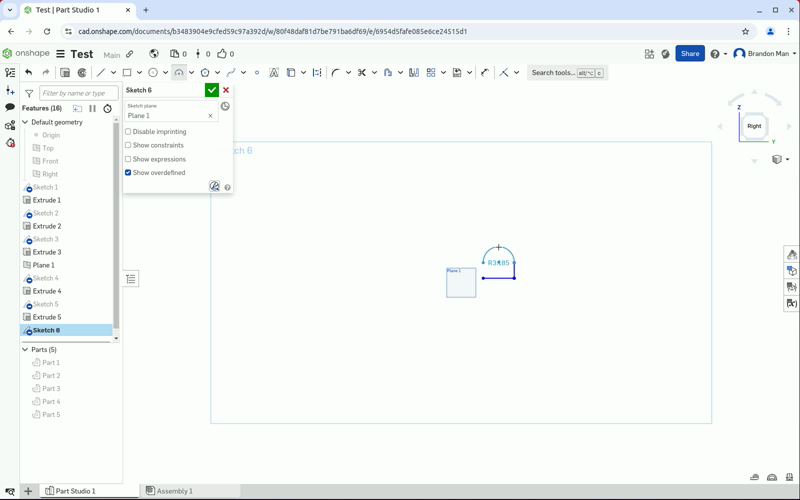
key(esc)
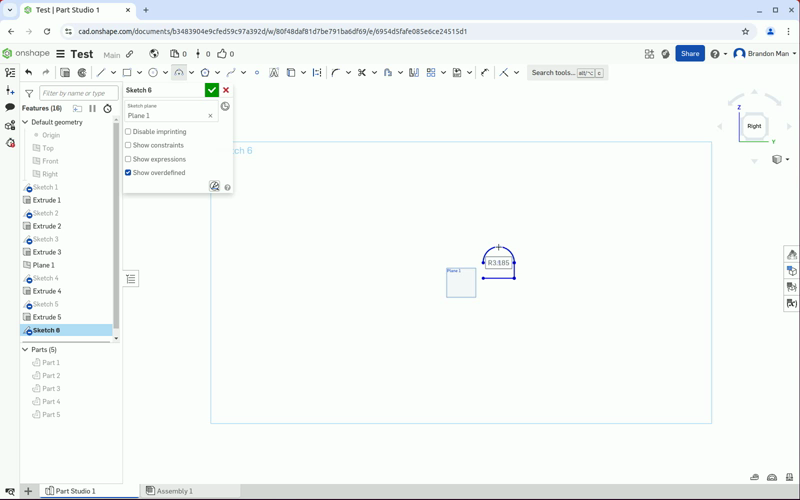
key(l)
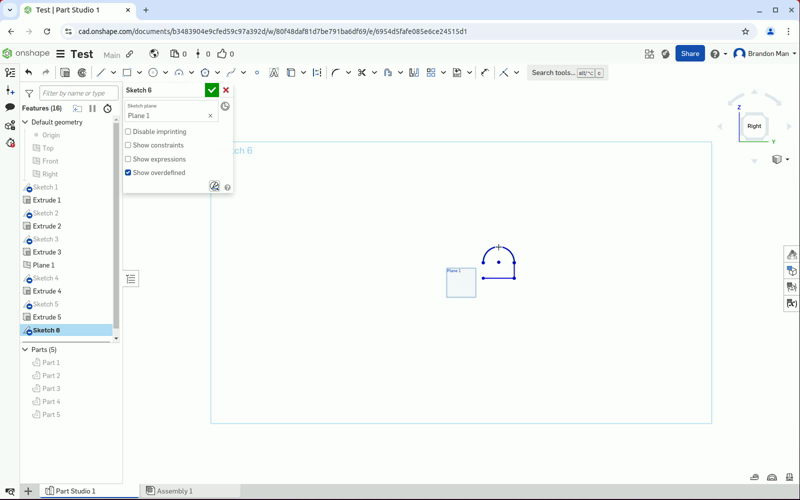
mouse_move(483, 262)
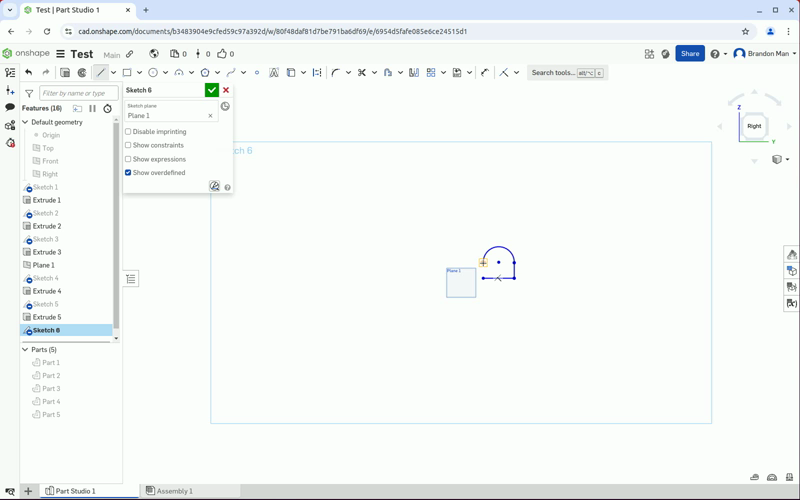
click(483, 262)
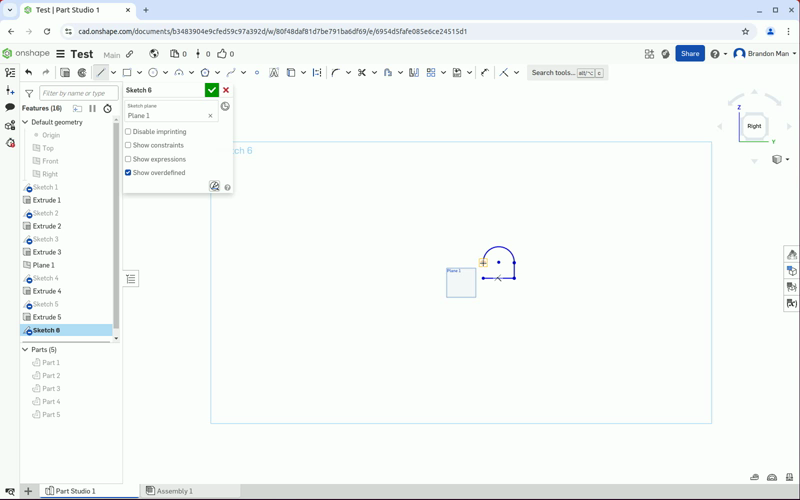
mouse_move(513, 262)
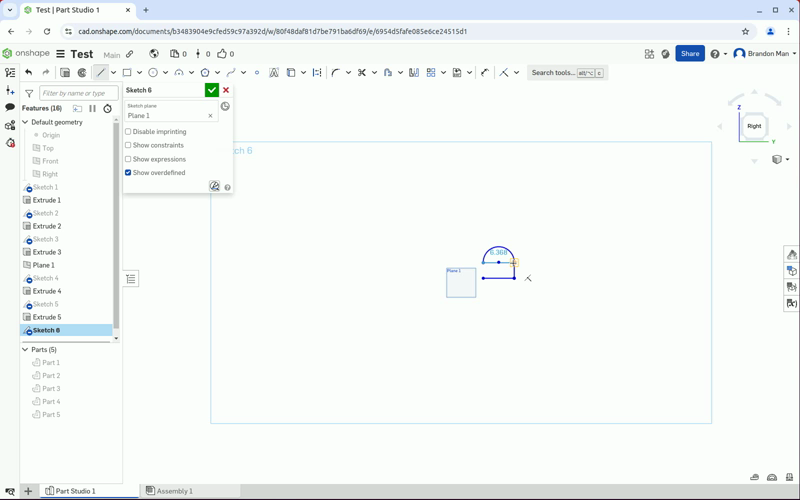
key_down(shift)
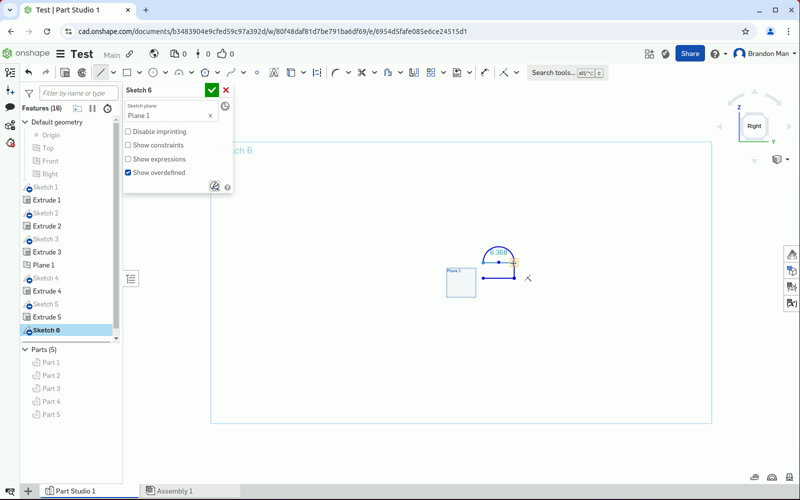
mouse_move(483, 278)
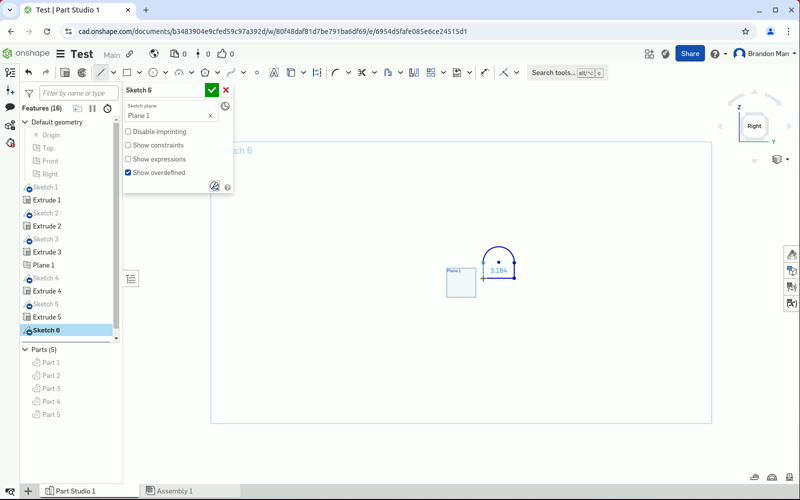
key_up(shift)
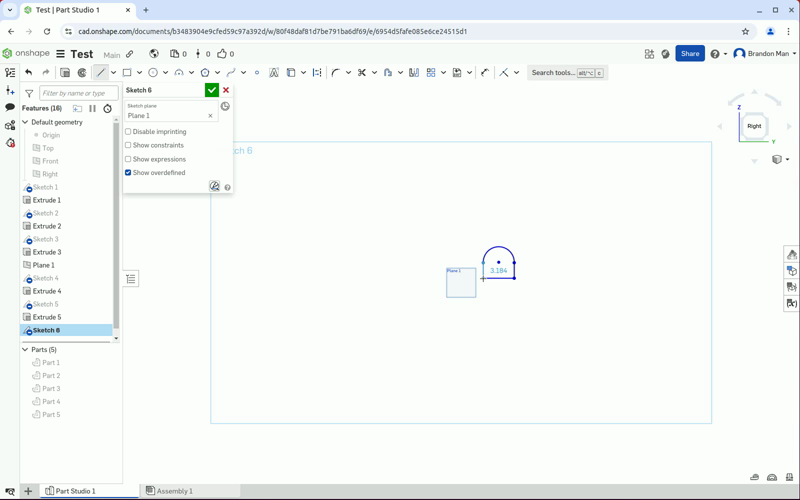
click(483, 278)
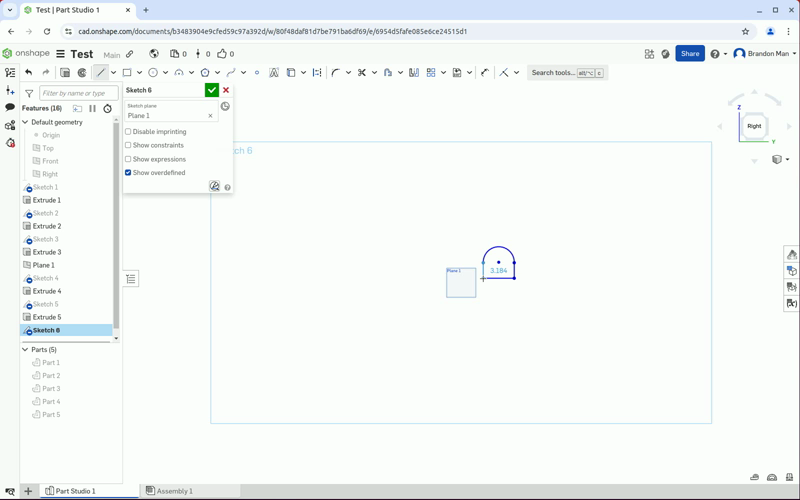
key(esc)
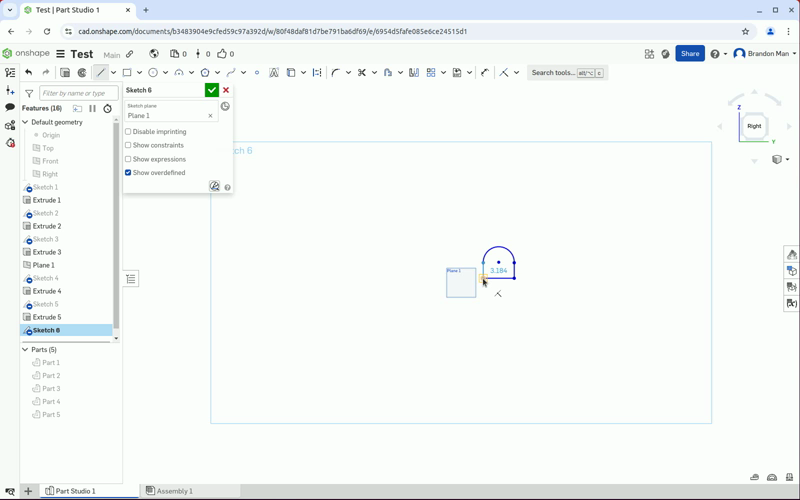
key(c)
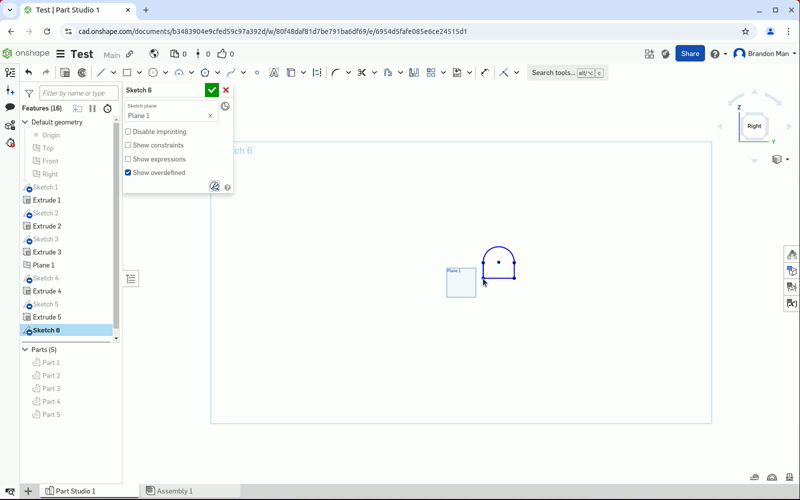
key_down(shift)
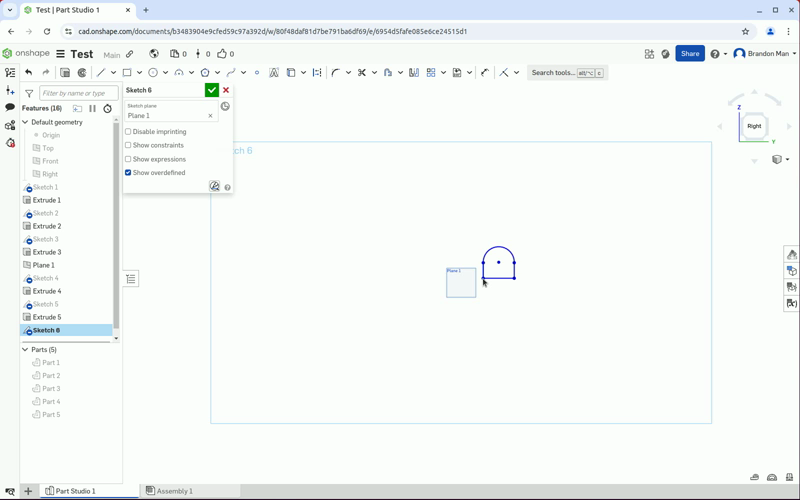
mouse_move(498, 262)
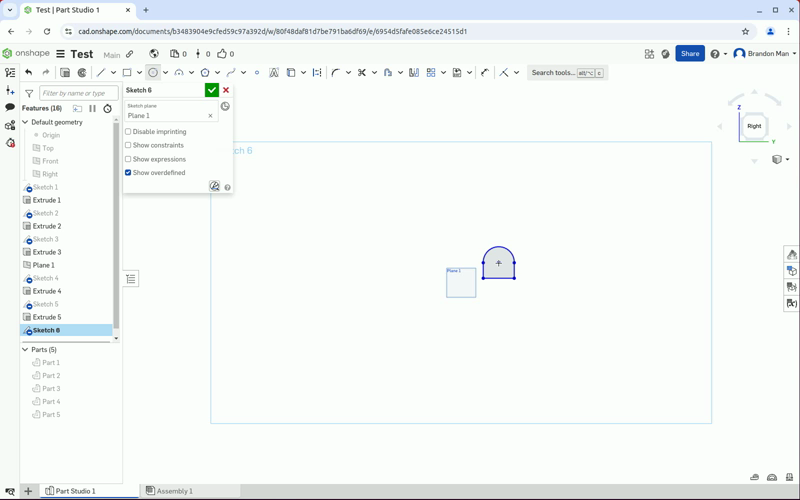
click(498, 262)
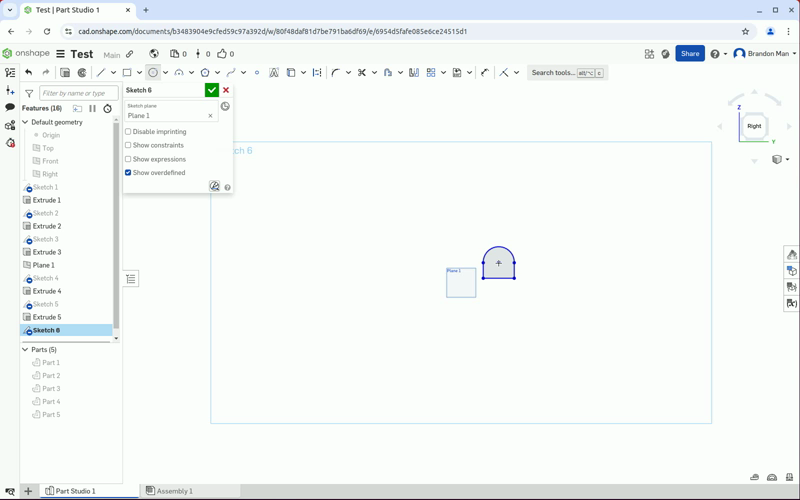
key_up(shift)
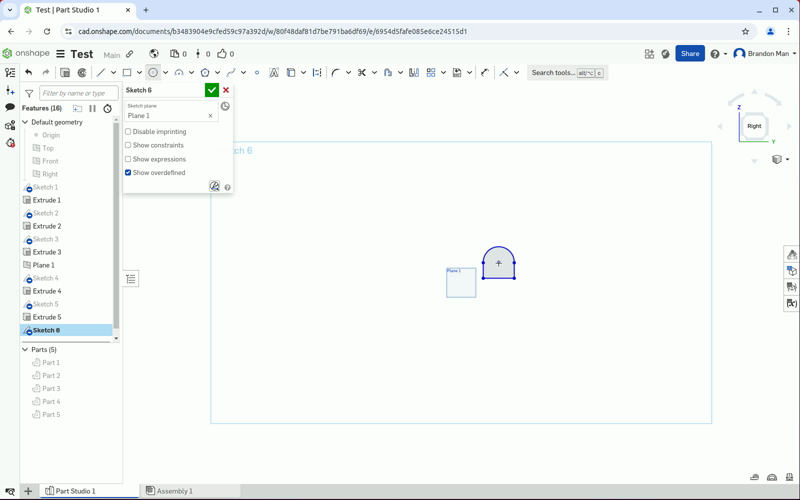
mouse_move(507, 262)
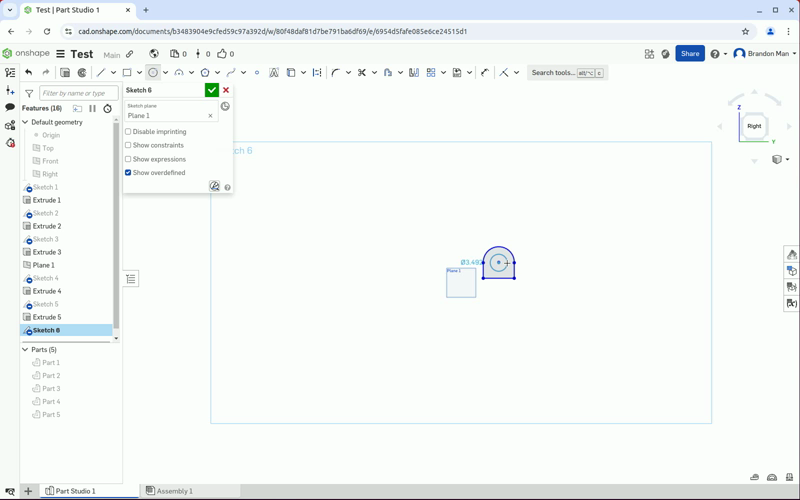
click(507, 262)
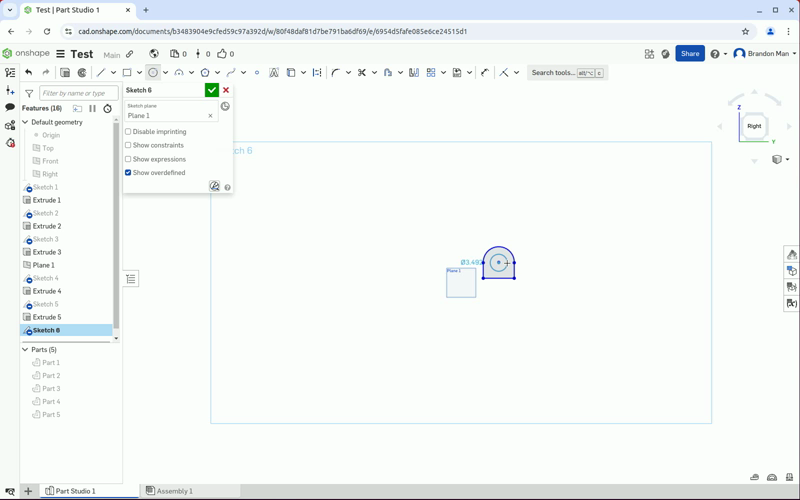
key(esc)
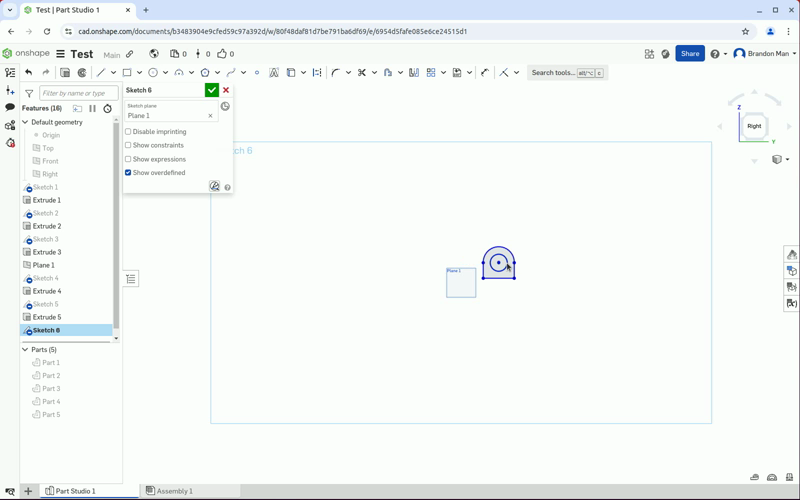
mouse_move(502, 252)
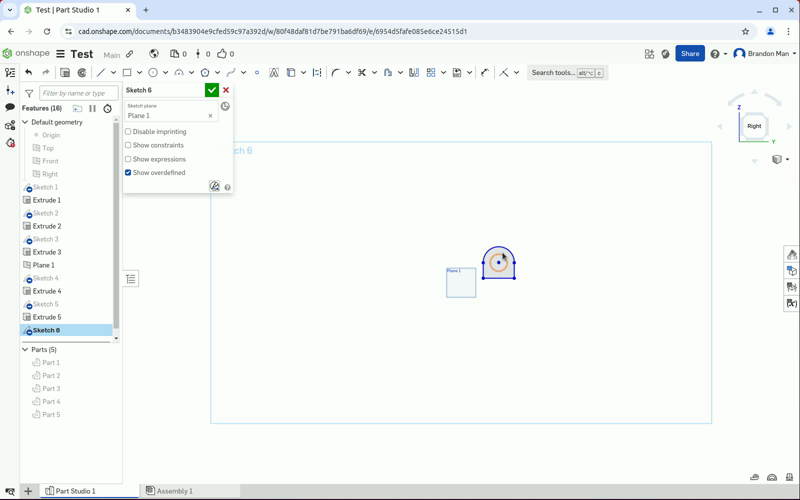
scroll(6)
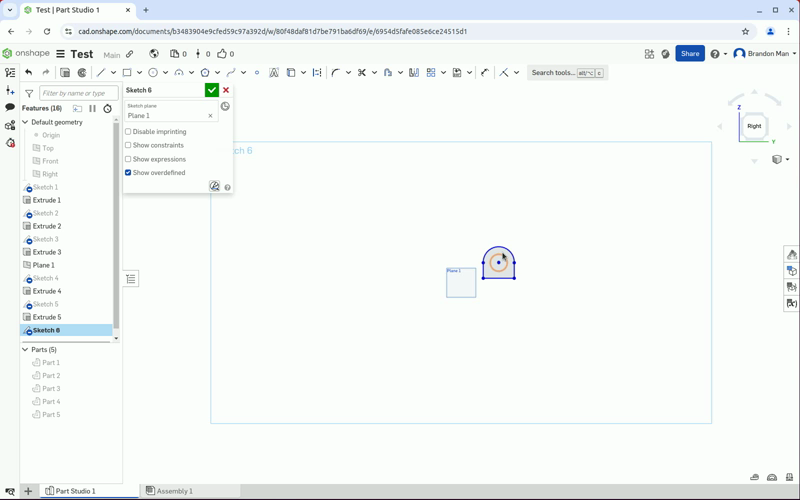
scroll(6)
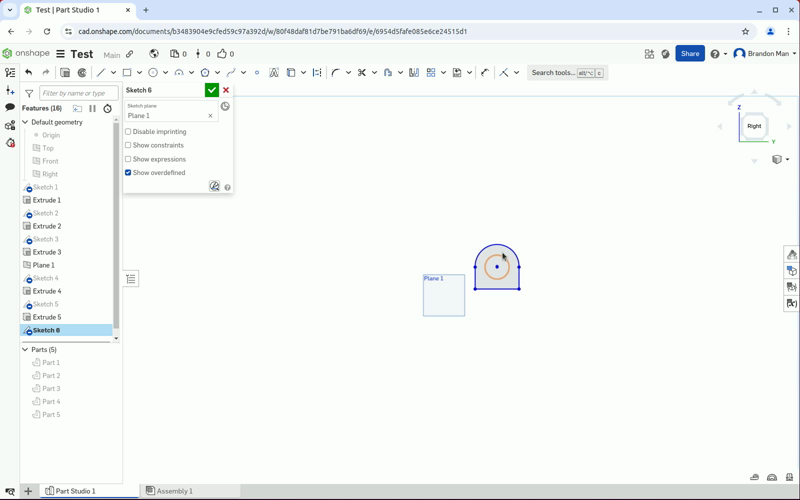
scroll(6)
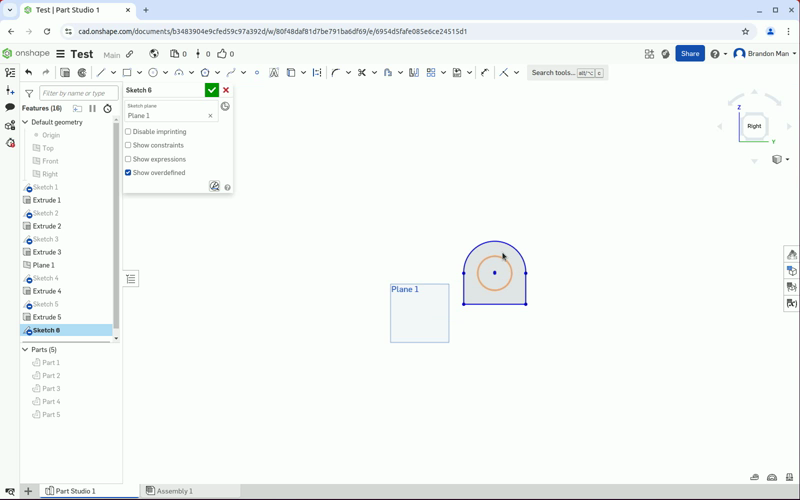
scroll(6)
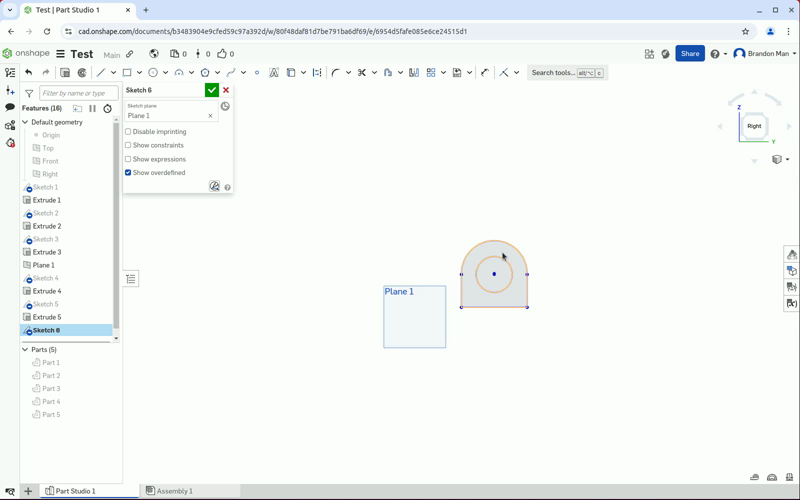
scroll(6)
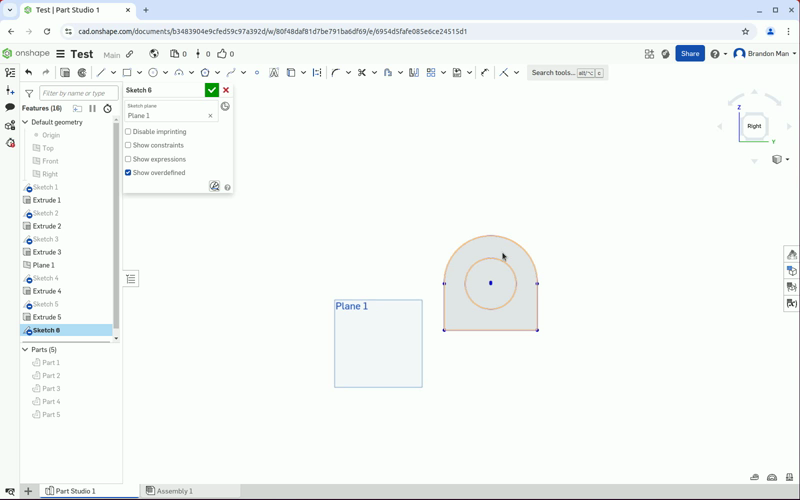
scroll(6)
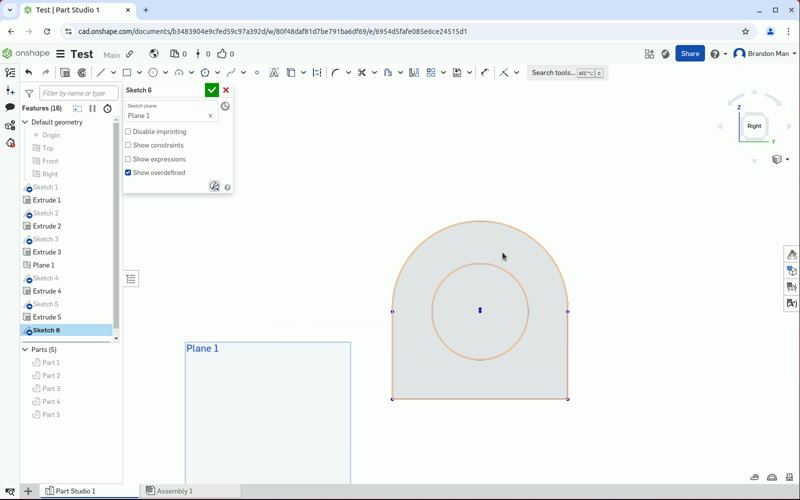
scroll(6)
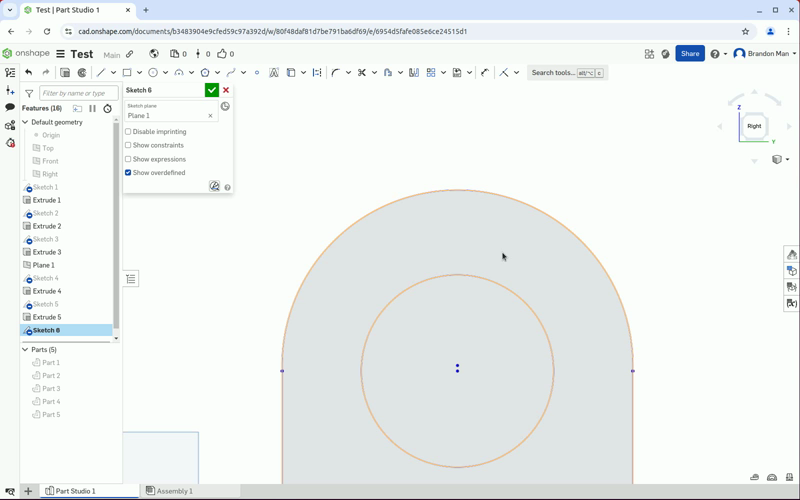
click(502, 252)
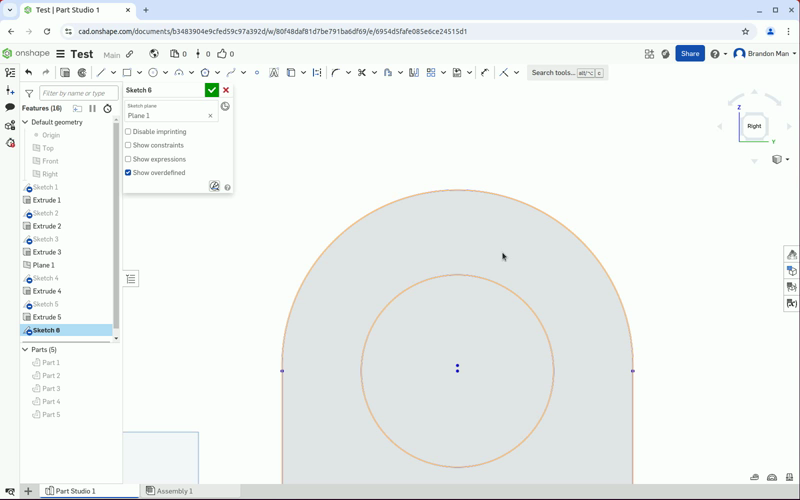
scroll(-6)
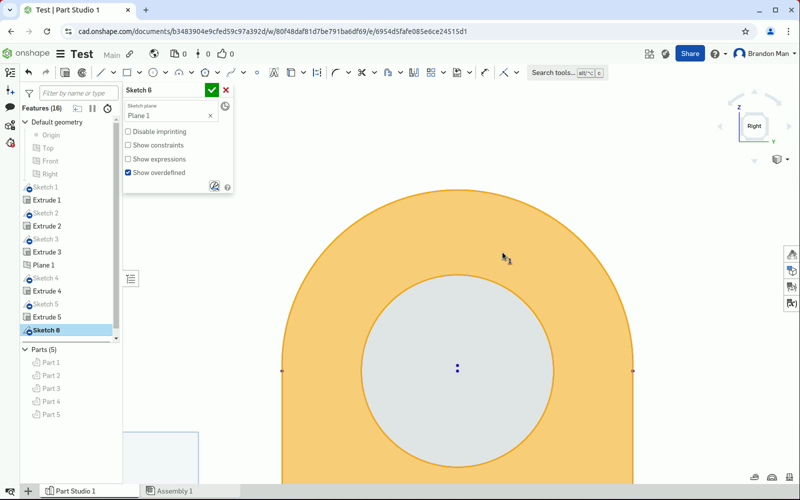
scroll(-6)
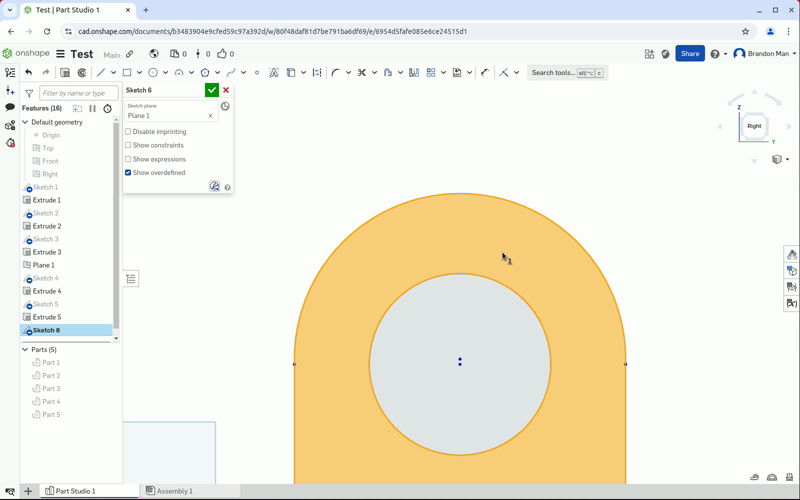
scroll(-6)
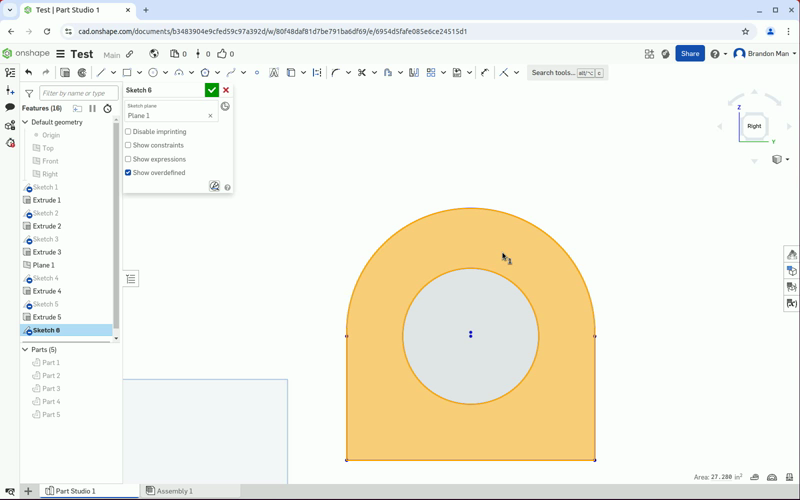
scroll(-6)
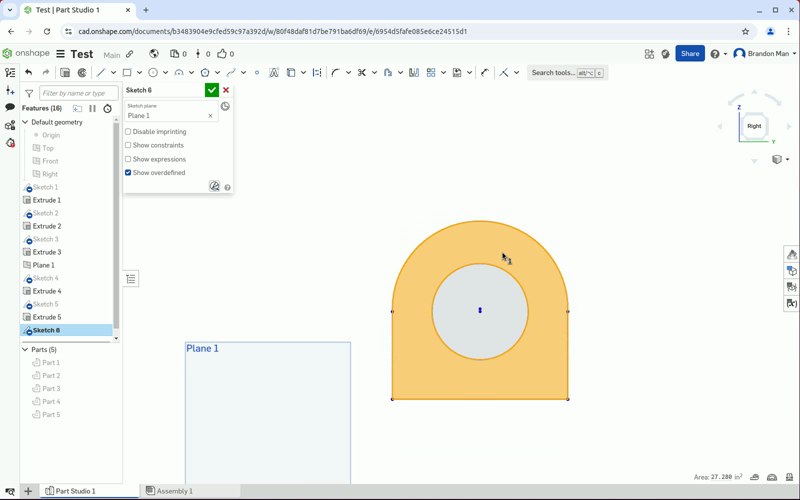
scroll(-6)
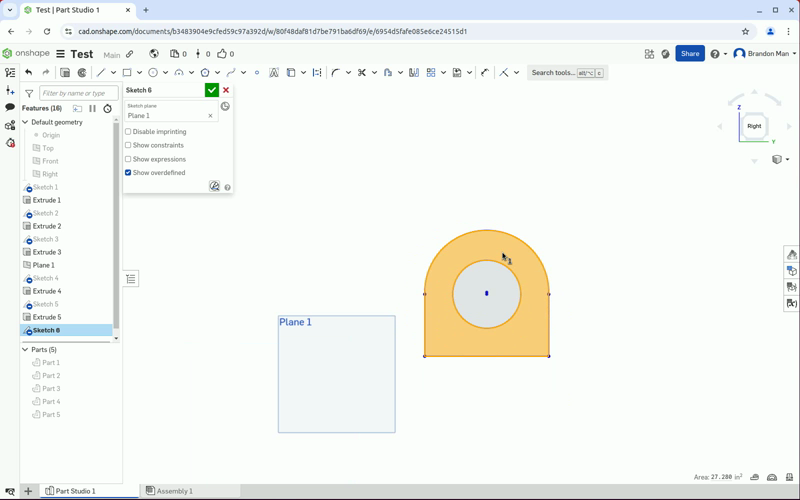
scroll(-6)
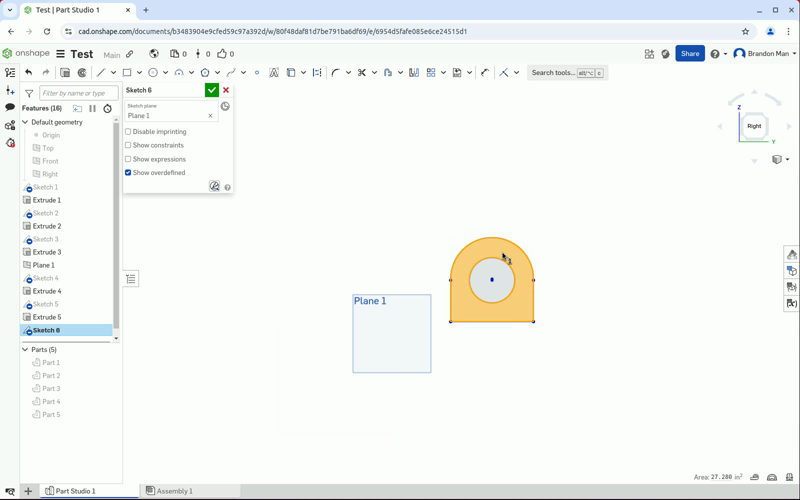
scroll(-6)
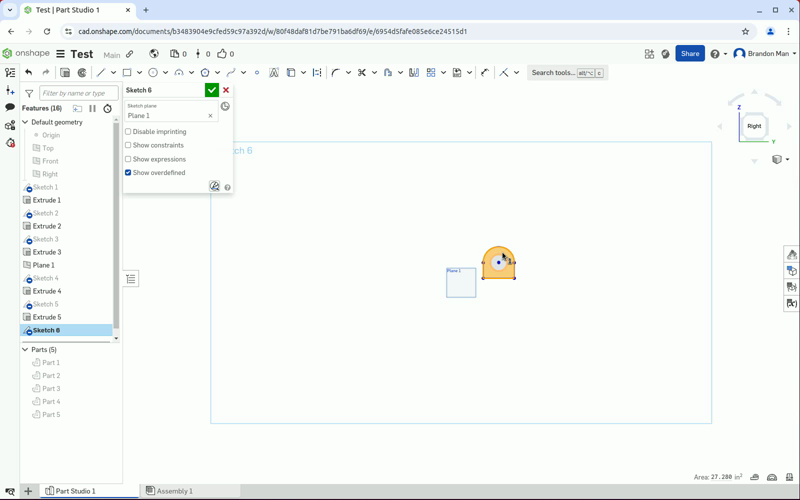
mouse_move(73, 352)
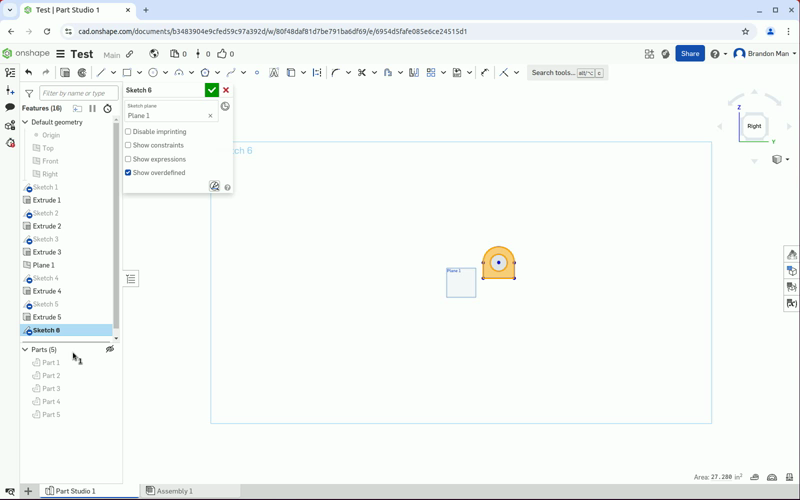
key(shift+y)
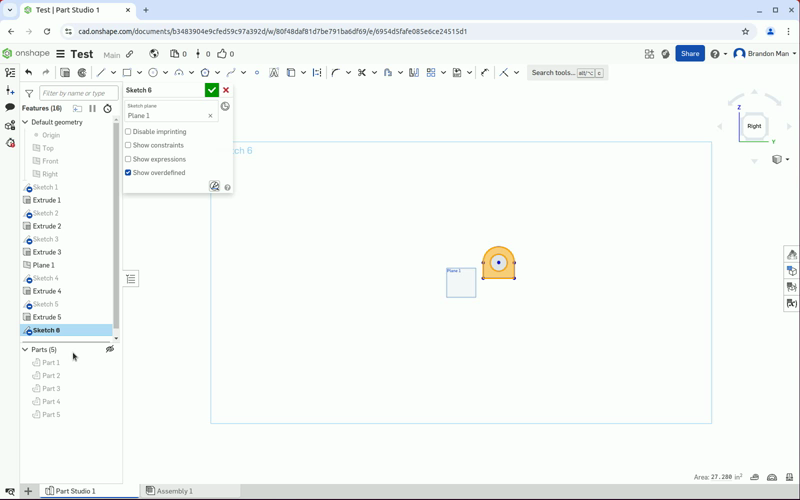
key(shift+e)
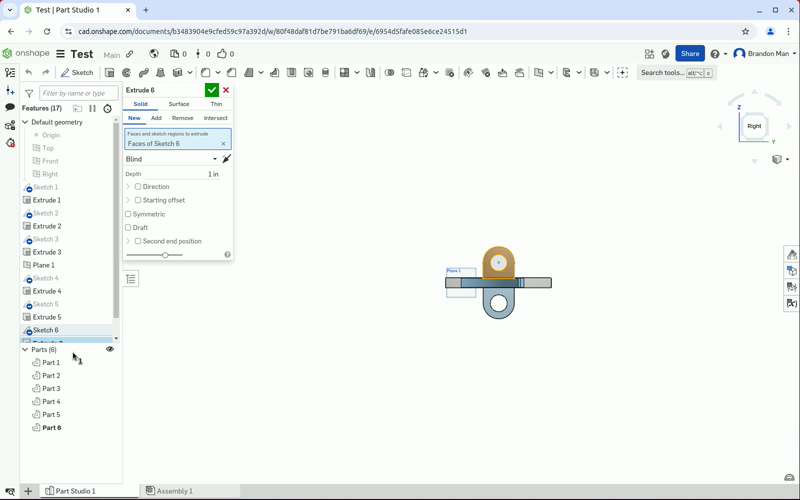
mouse_move(143, 106)
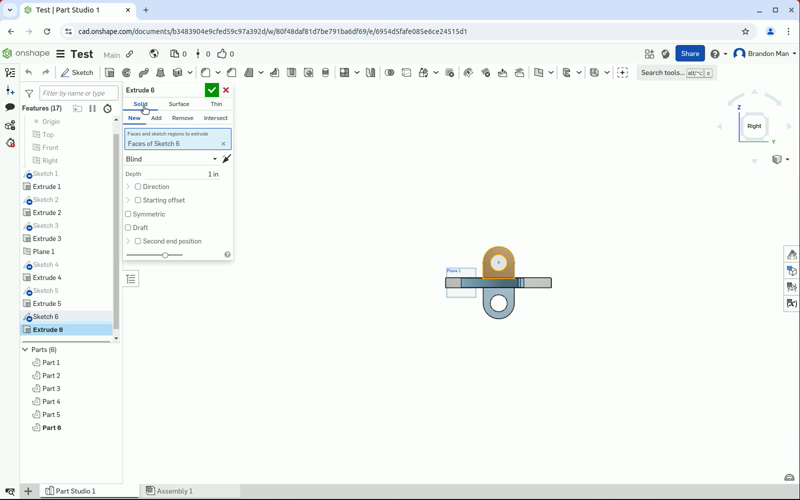
click(143, 106)
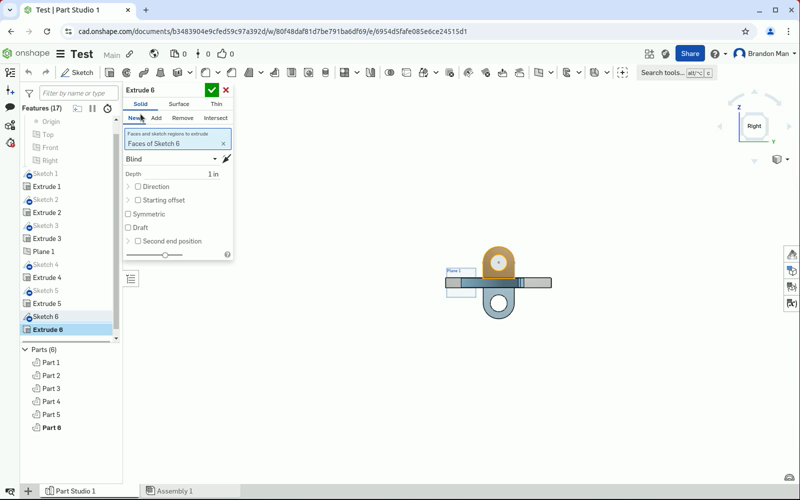
mouse_move(137, 120)
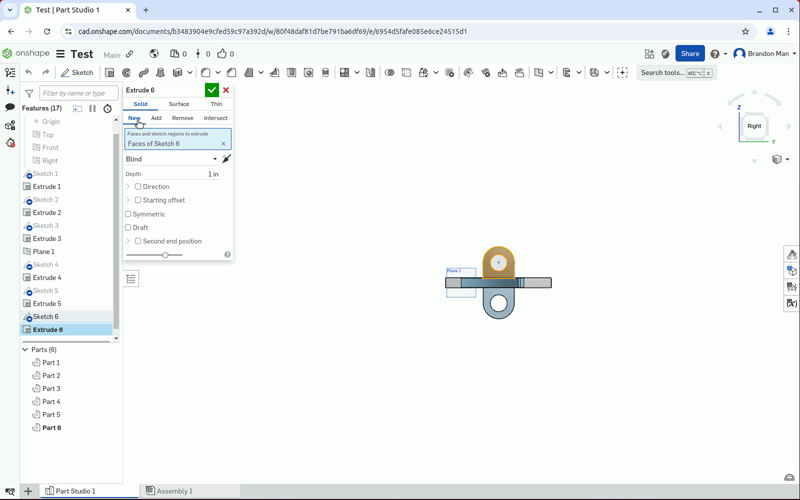
click(137, 120)
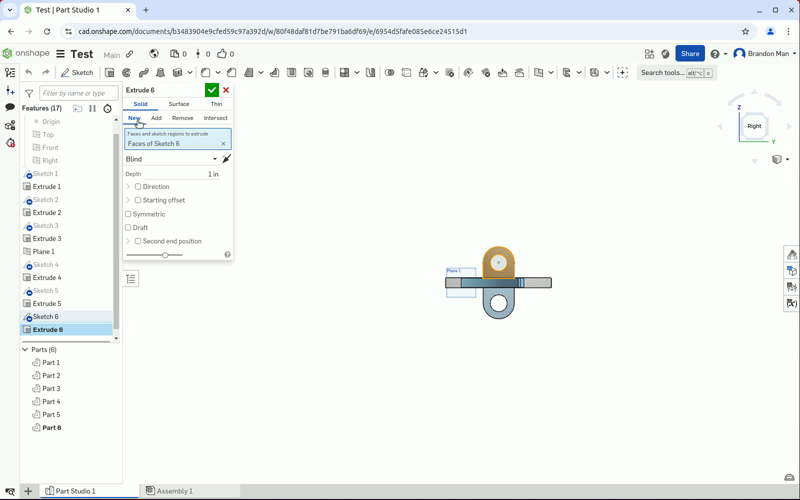
key(tab, 4)
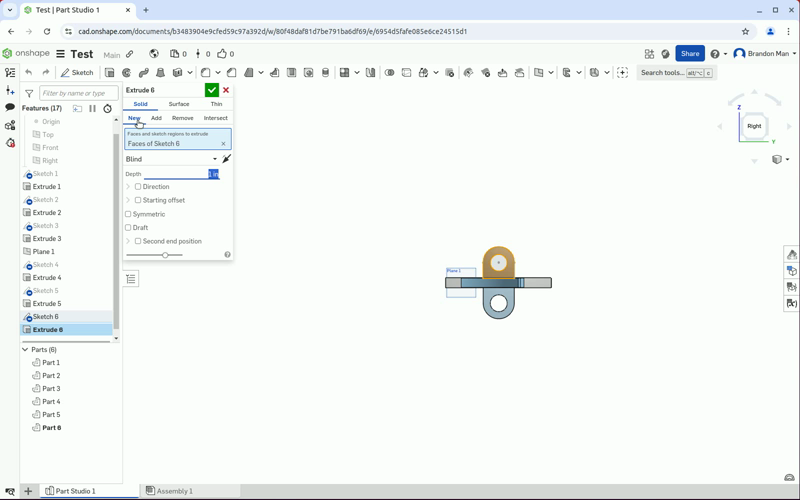
text(2.166)
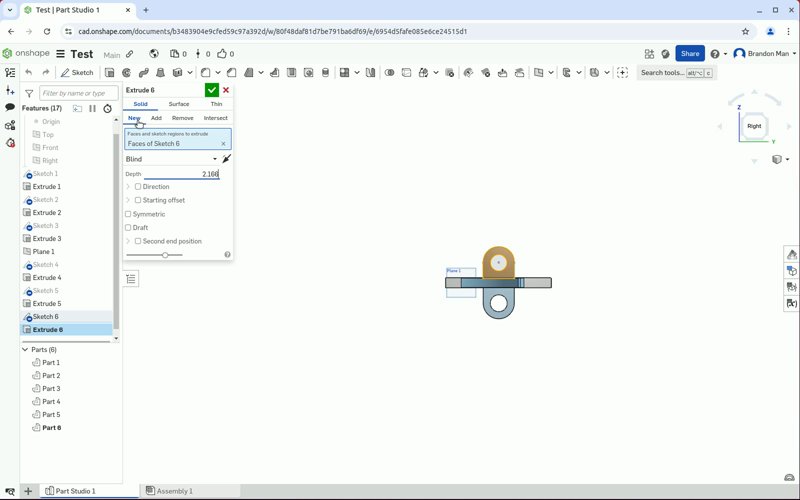
key(enter)
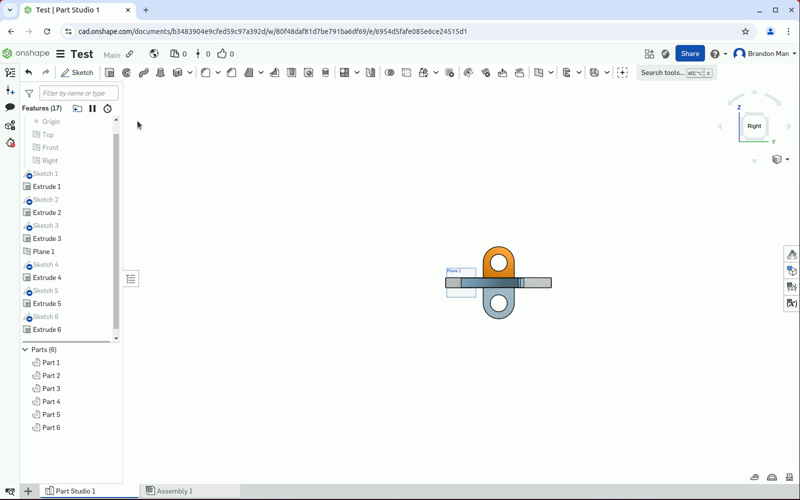
key(shift+h)
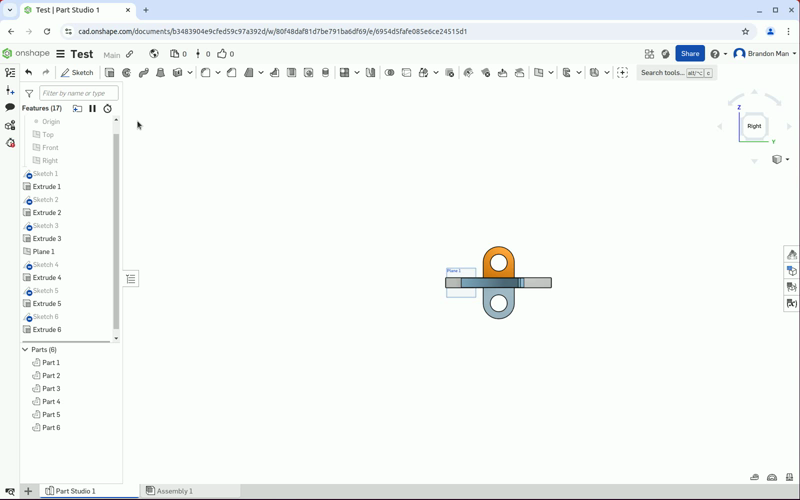
key(shift+h)
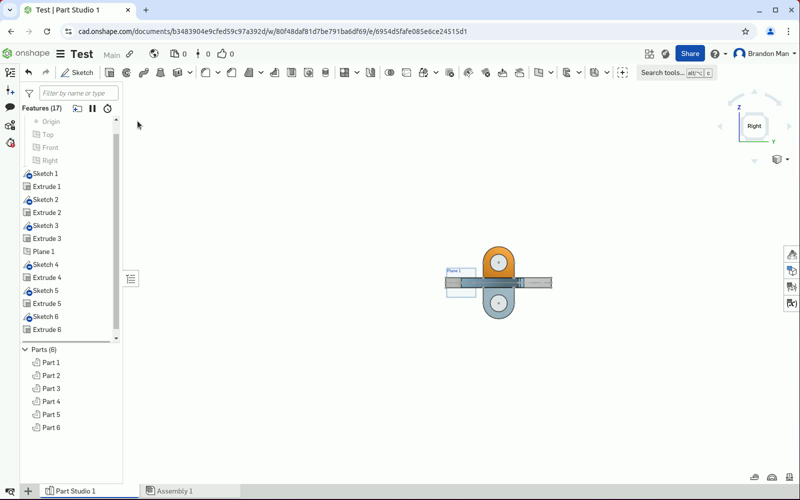
key(shift+7)
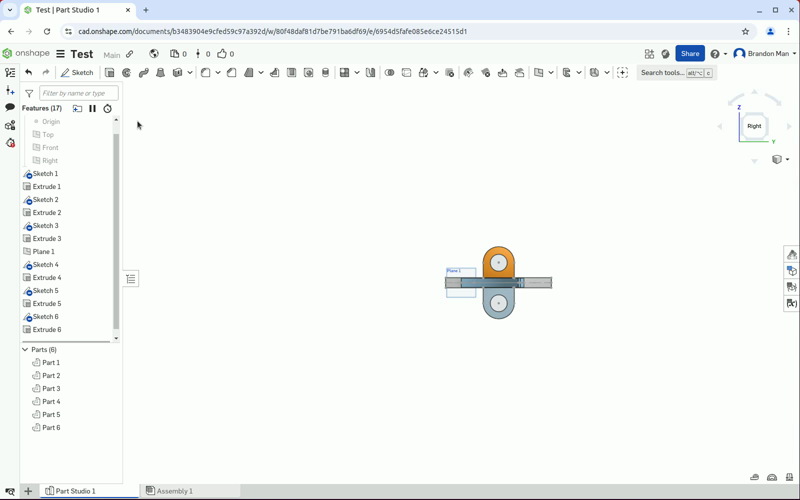
key(right, 2)
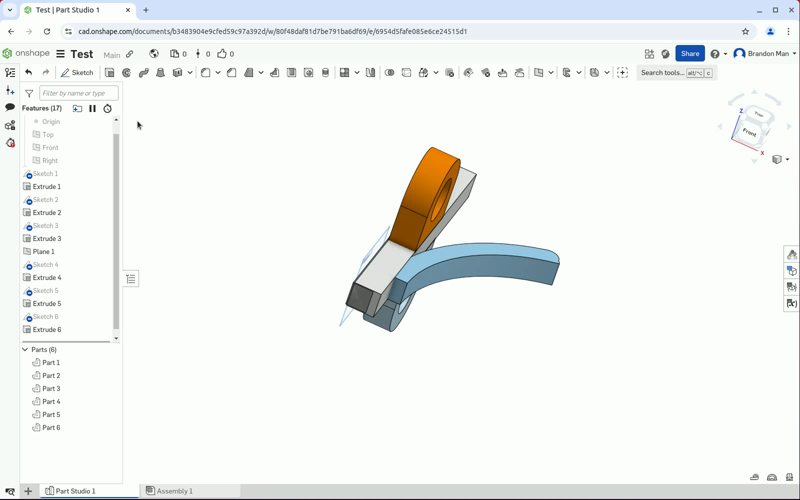
key(down, 2)
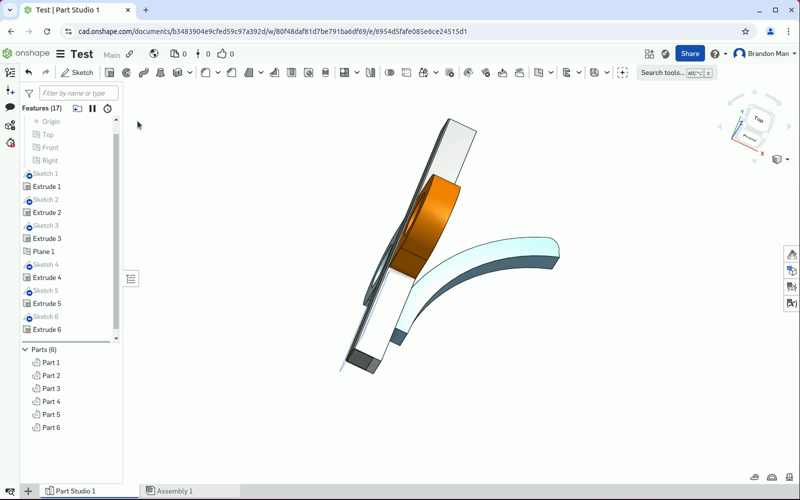
key(up, 2)
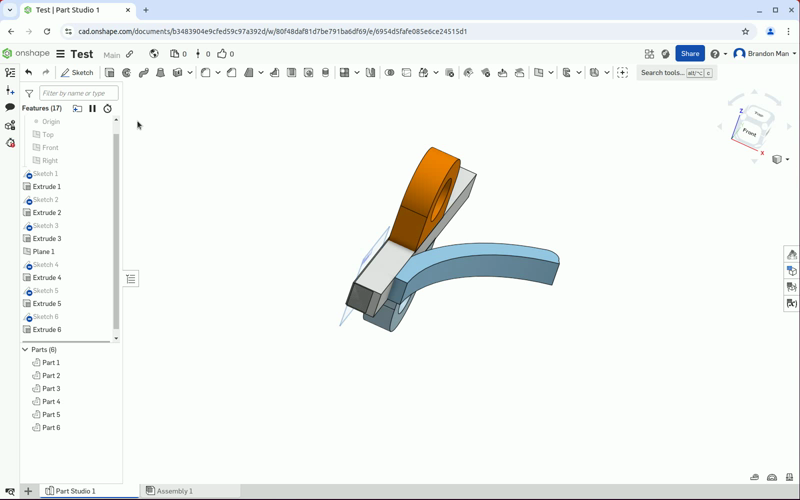
key(left, 2)
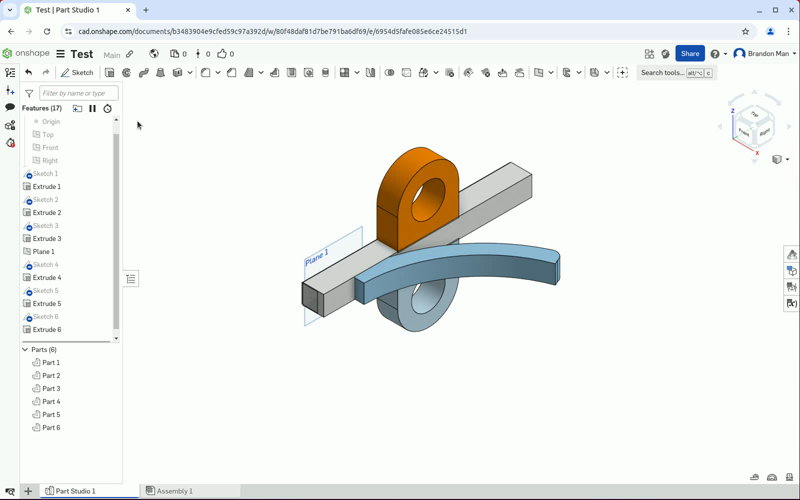
mouse_move(69, 176)
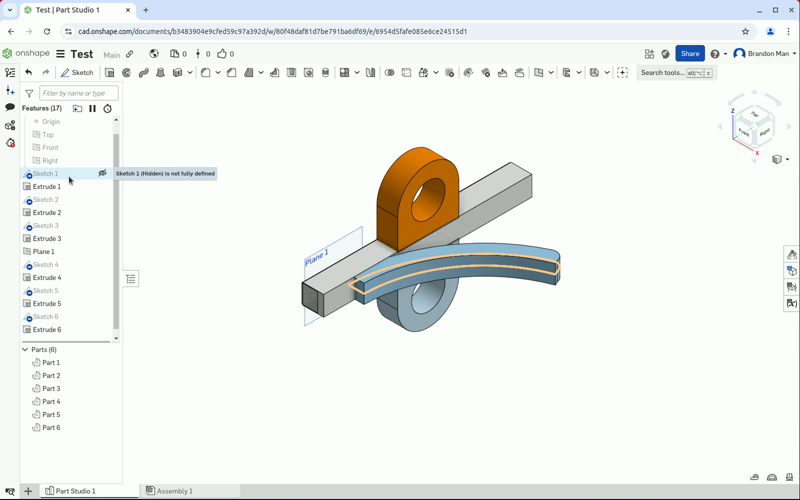
click(69, 176)